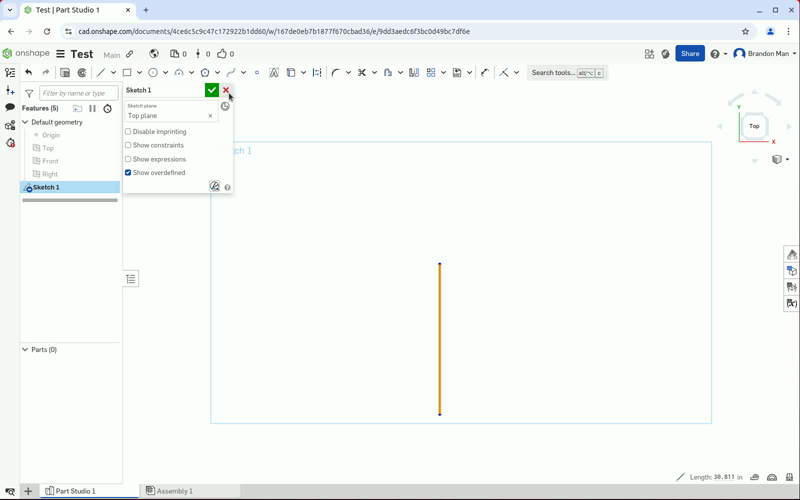
key(shift+h)
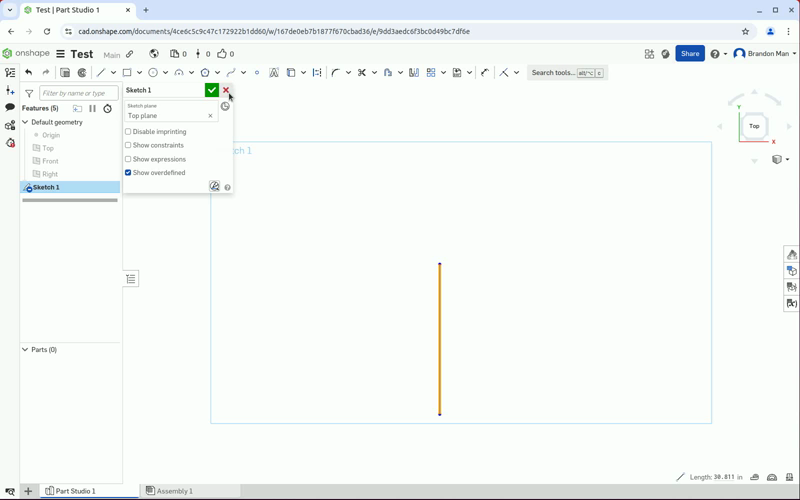
key(shift+s)
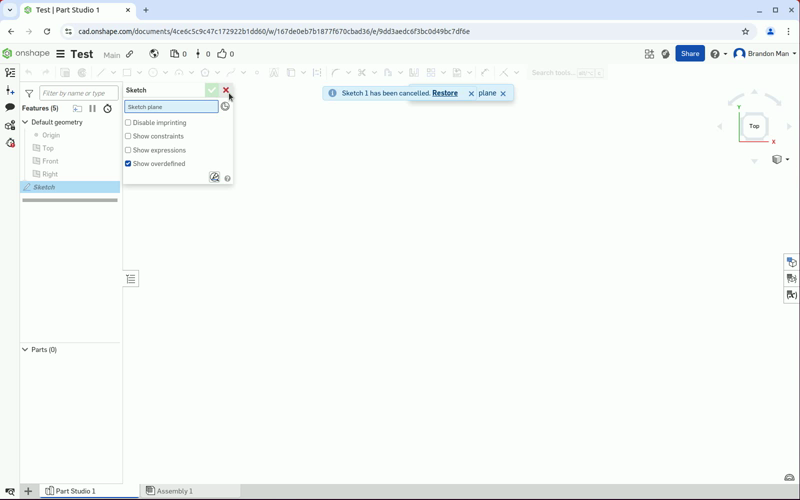
mouse_move(73, 150)
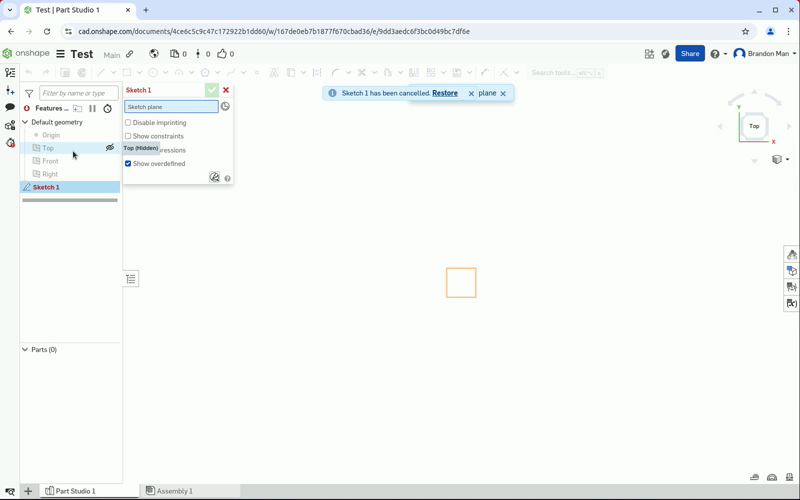
click(73, 150)
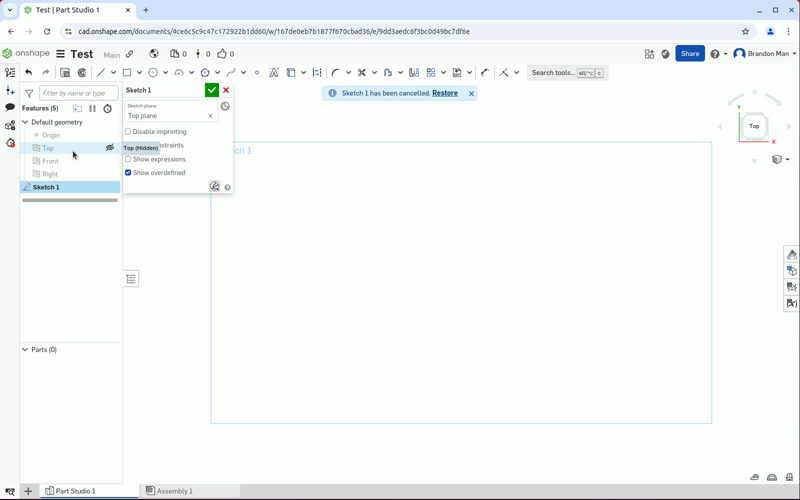
mouse_move(73, 352)
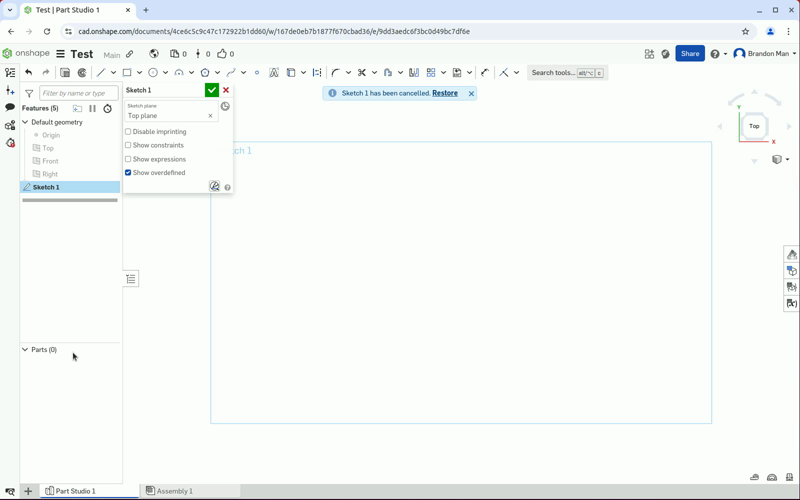
key(y)
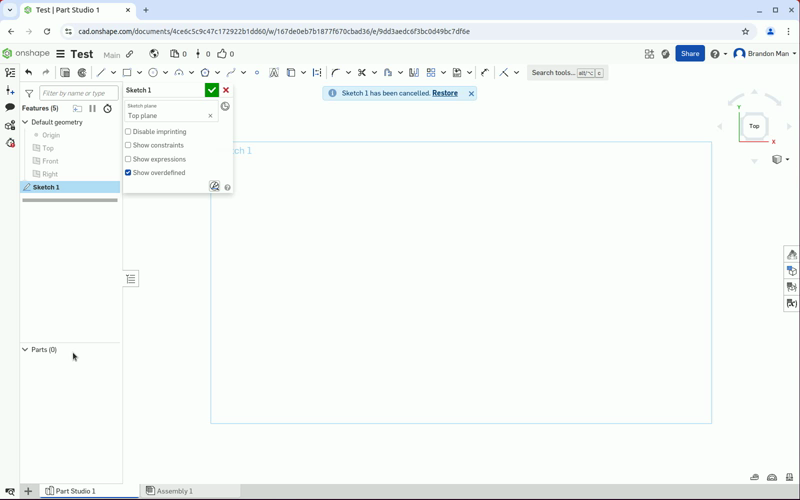
key(l)
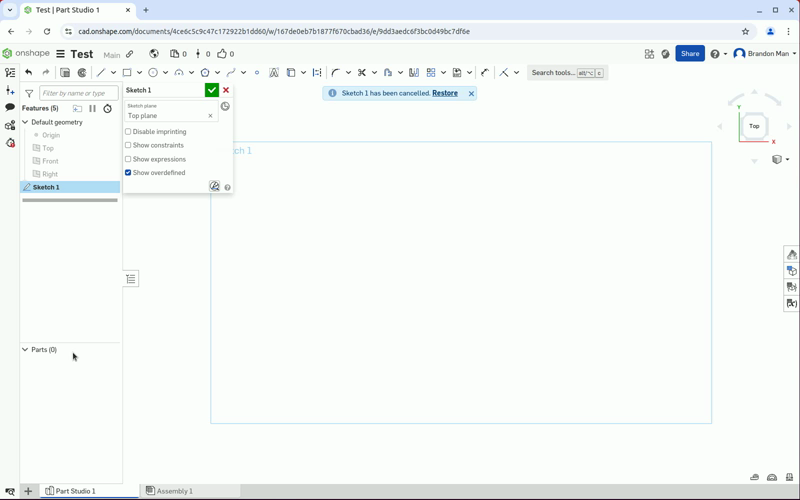
key_down(shift)
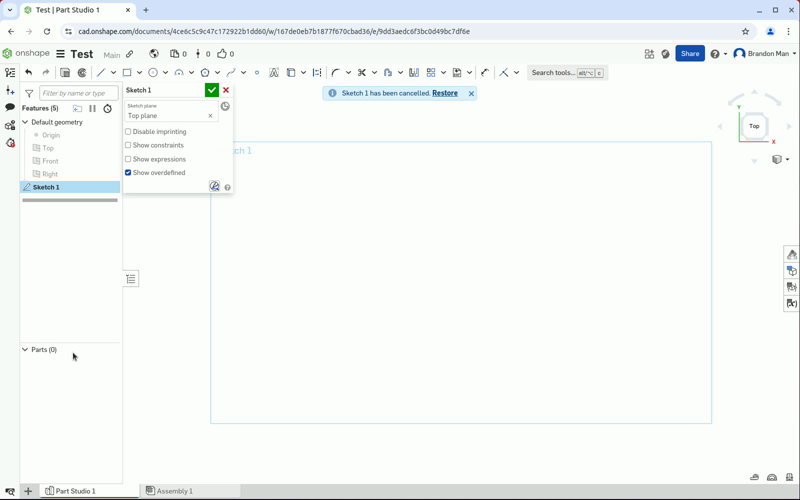
mouse_move(423, 320)
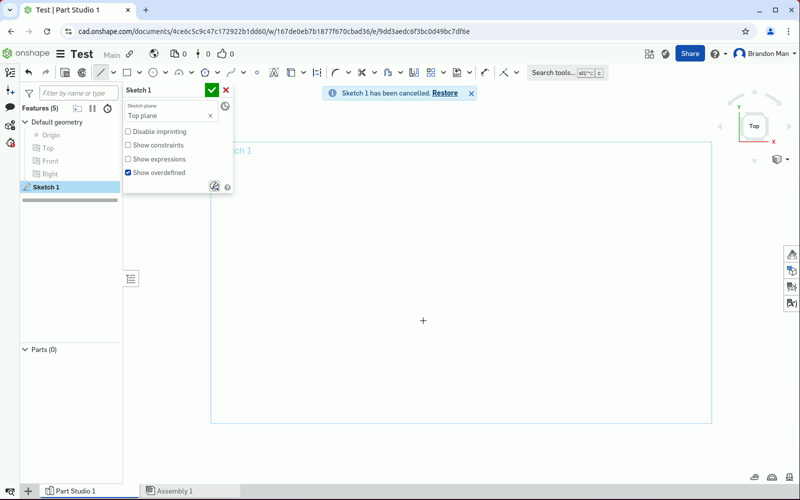
click(423, 320)
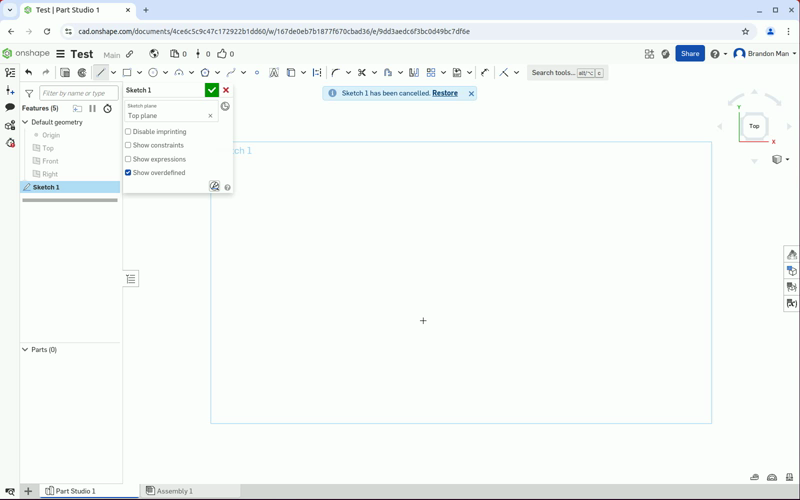
key_up(shift)
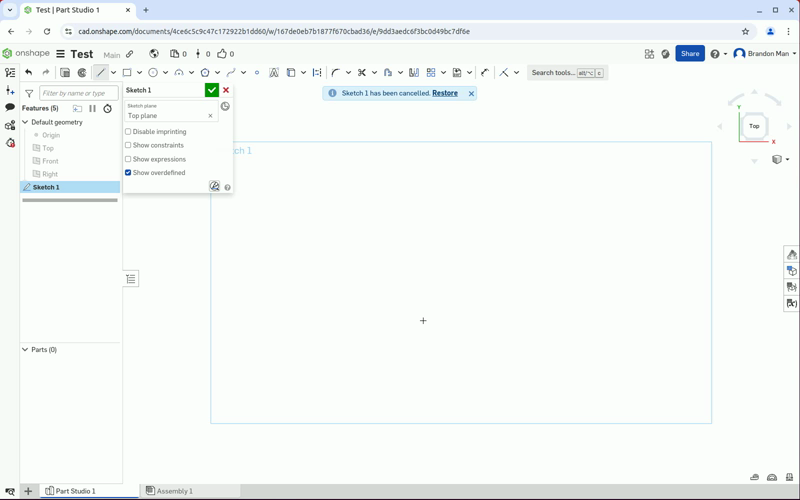
key_down(shift)
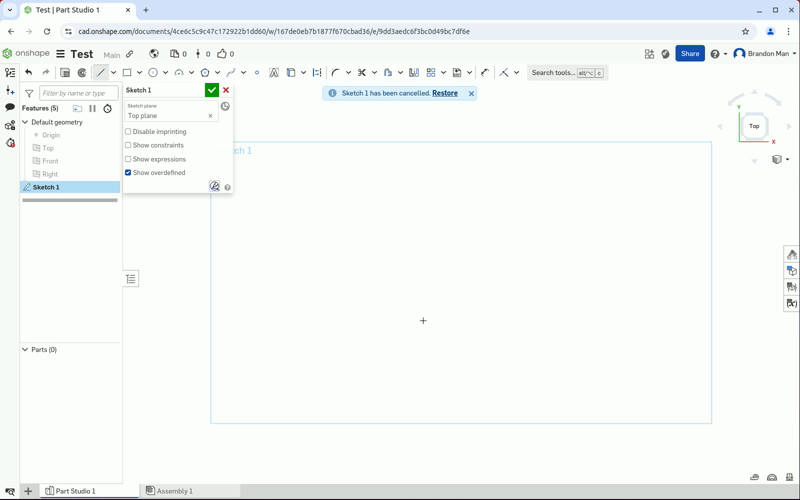
mouse_move(453, 320)
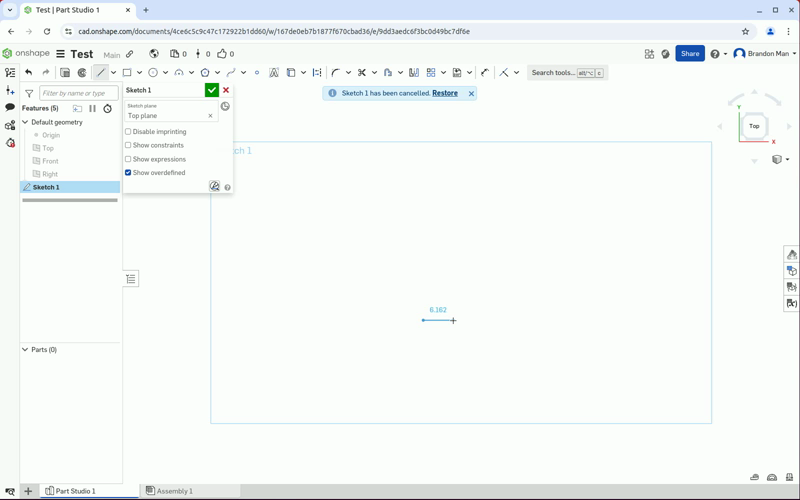
mouse_move(461, 320)
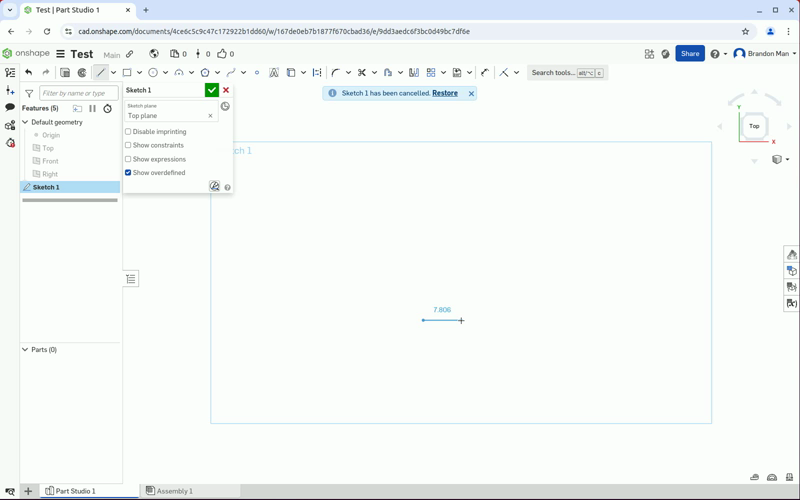
click(461, 320)
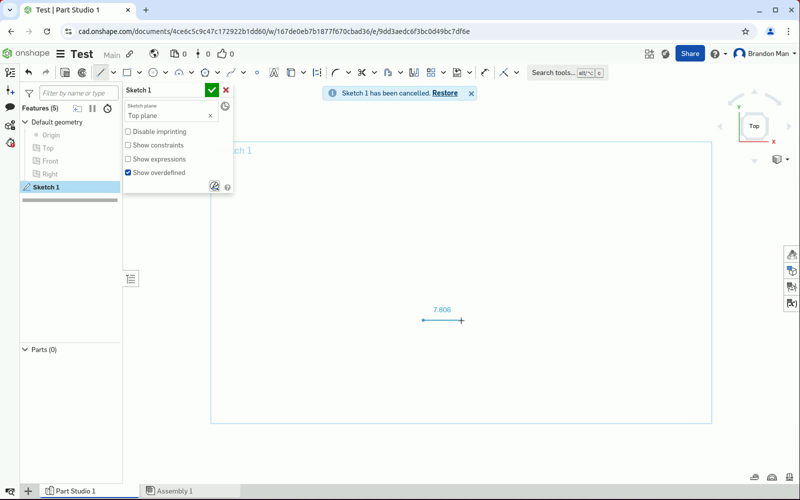
key_up(shift)
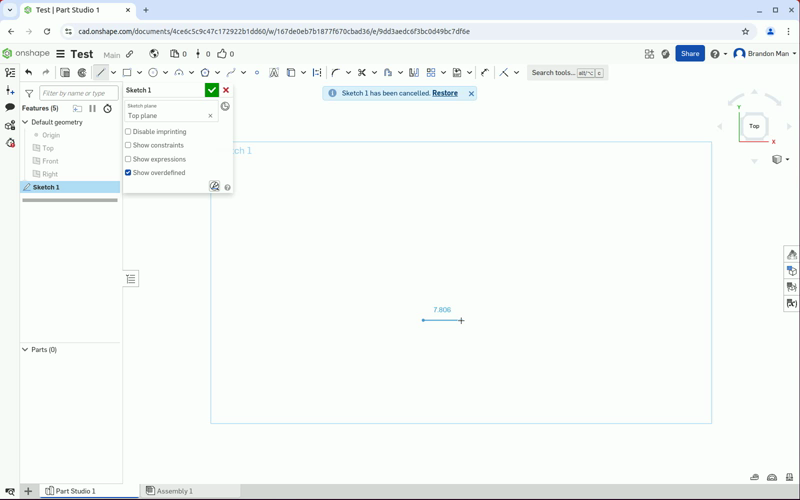
key_down(shift)
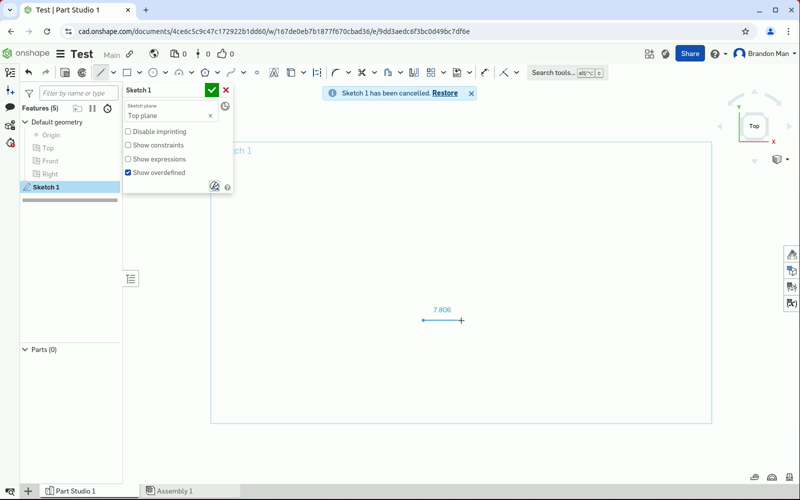
mouse_move(491, 320)
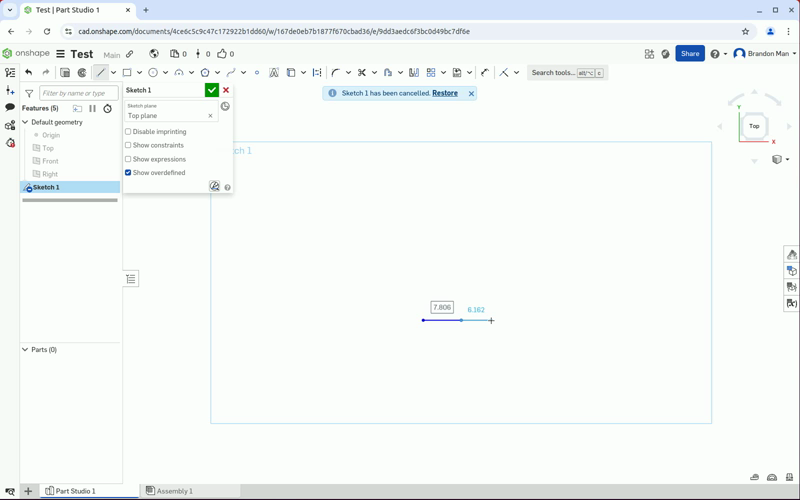
mouse_move(498, 320)
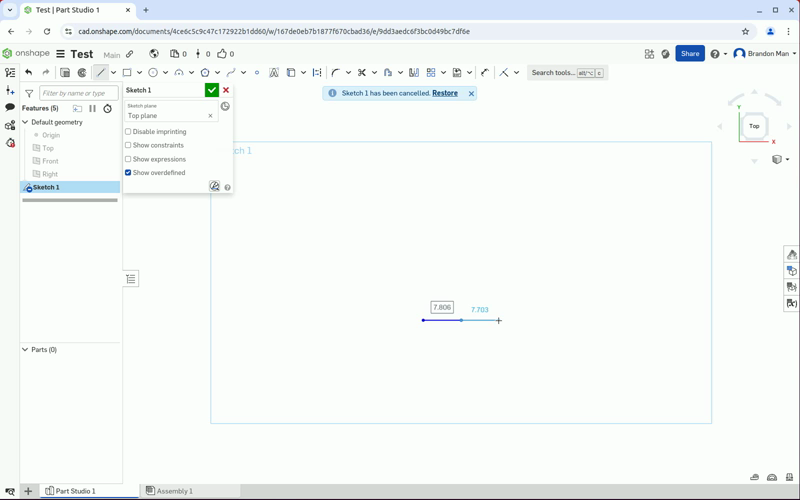
click(498, 320)
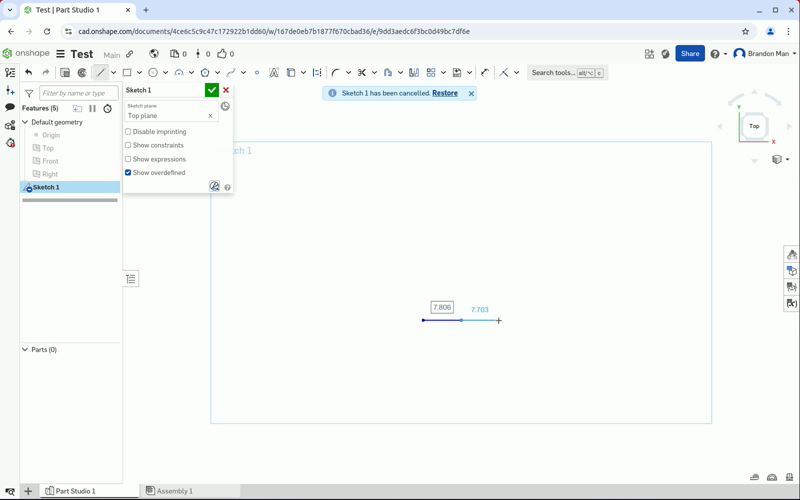
key_up(shift)
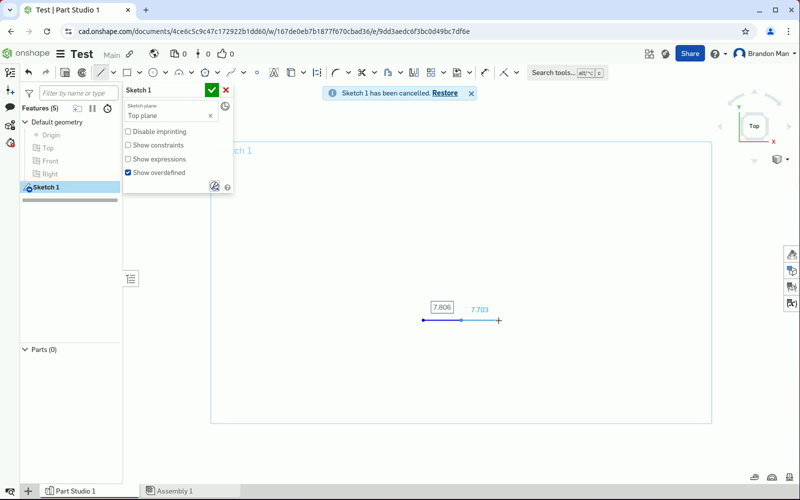
key_down(shift)
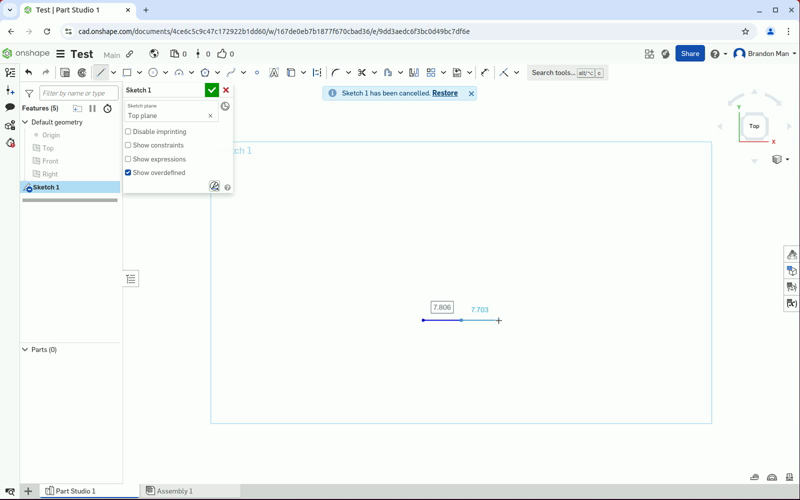
mouse_move(498, 245)
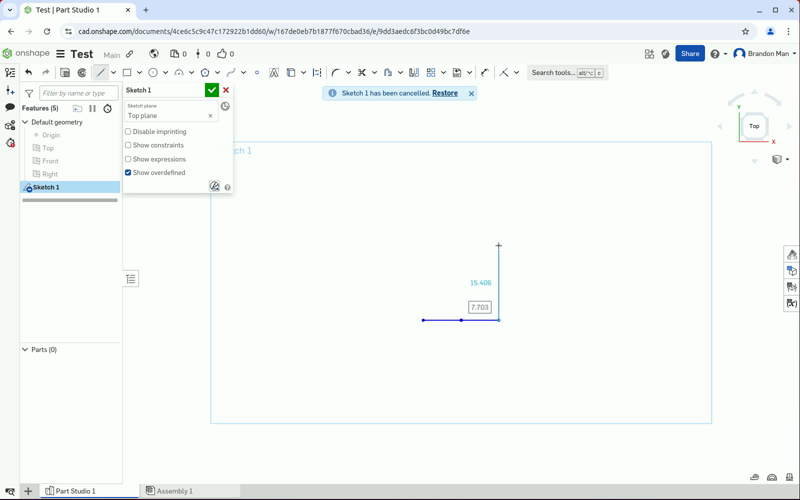
click(498, 245)
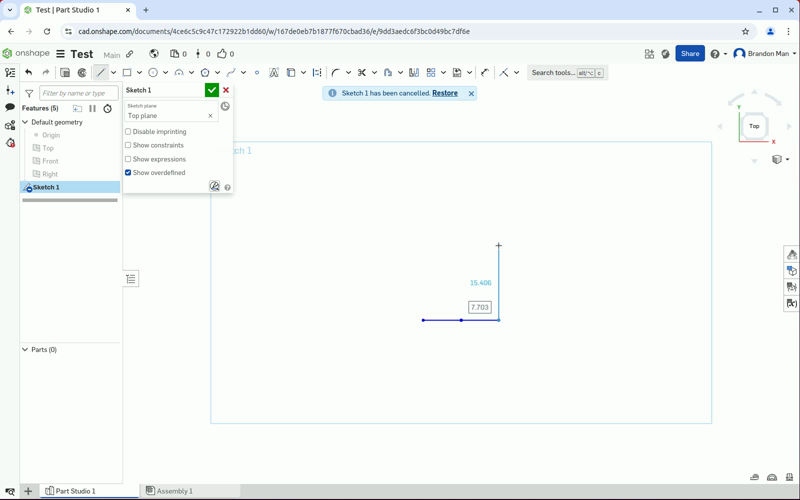
key_up(shift)
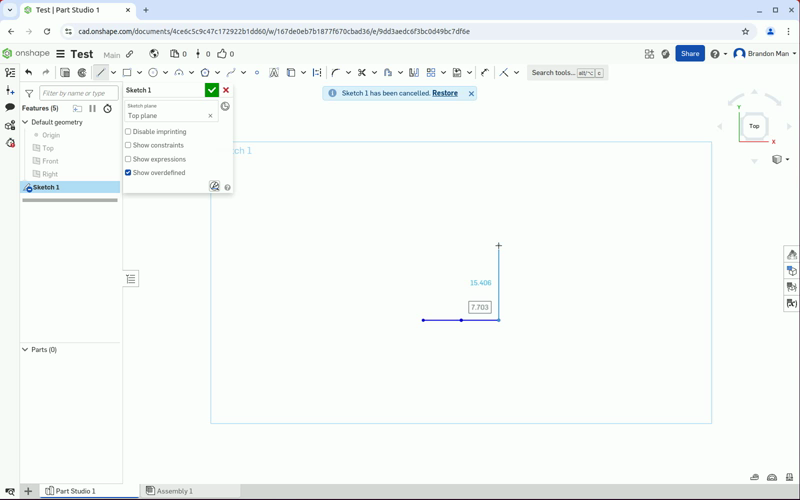
key_down(shift)
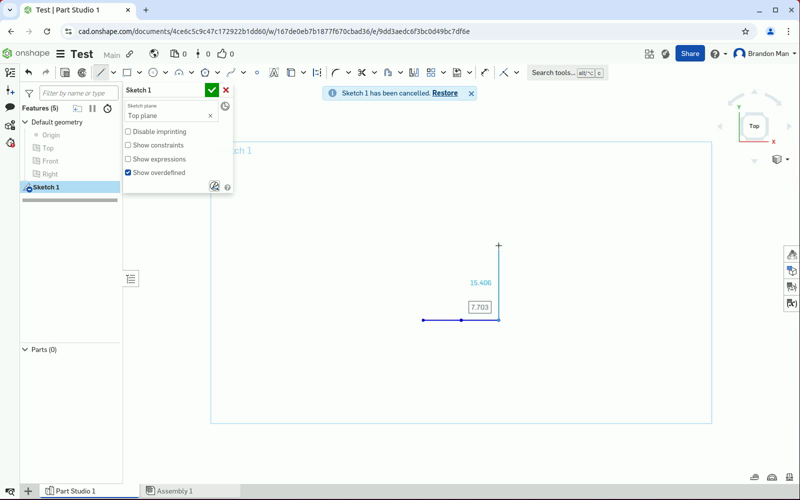
mouse_move(423, 245)
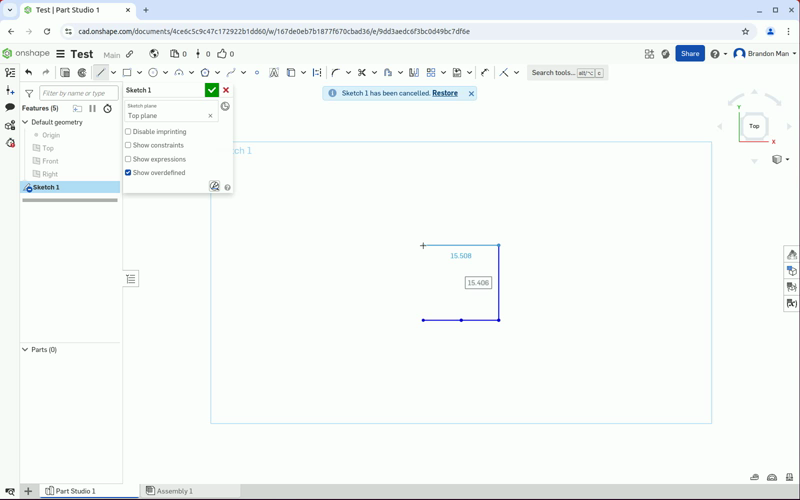
click(423, 245)
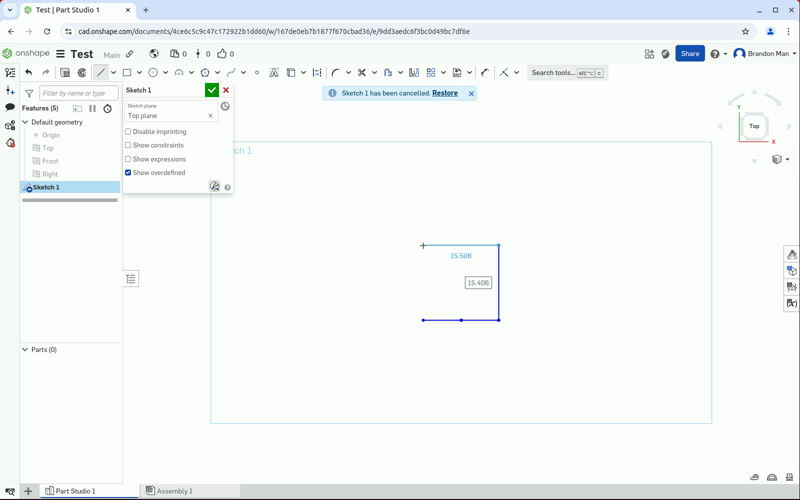
key_up(shift)
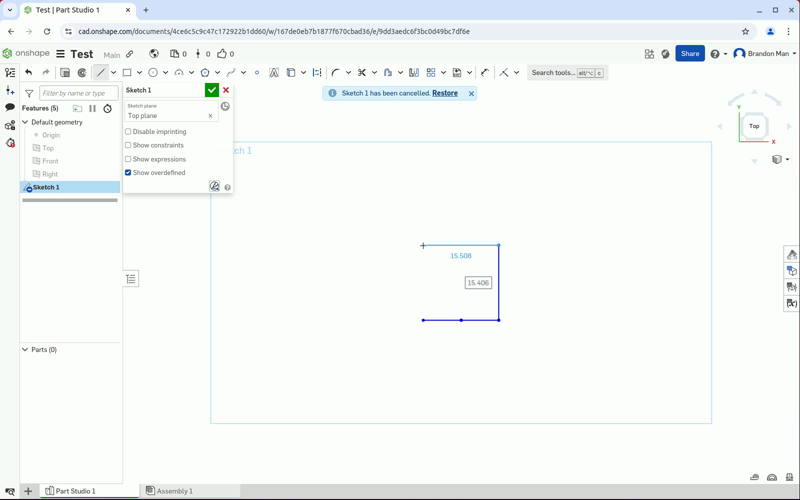
key_down(shift)
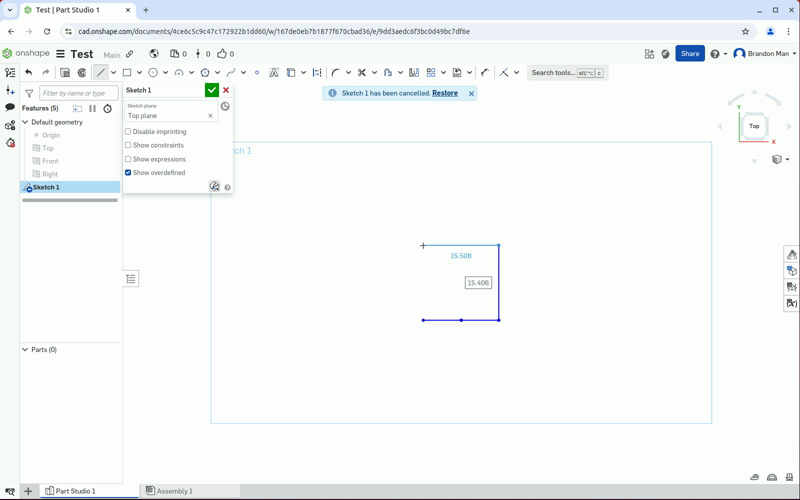
mouse_move(423, 320)
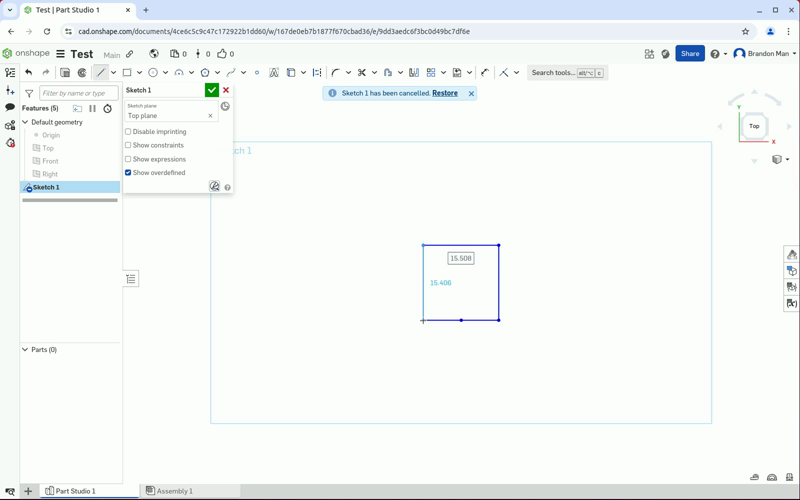
key_up(shift)
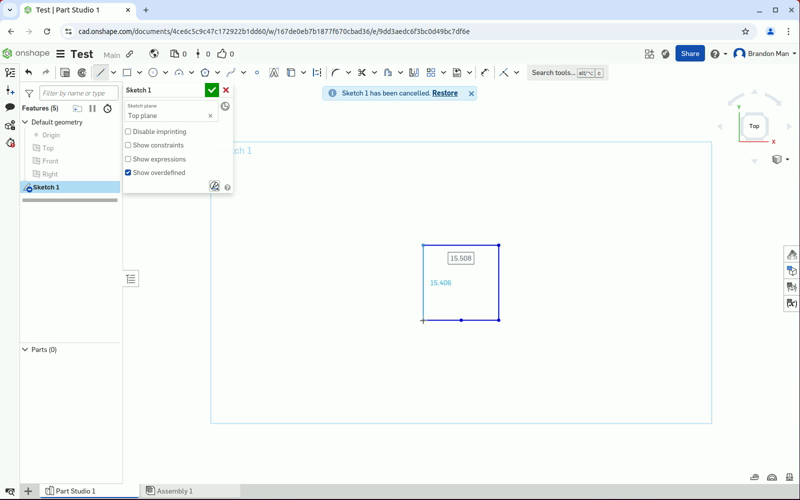
click(423, 320)
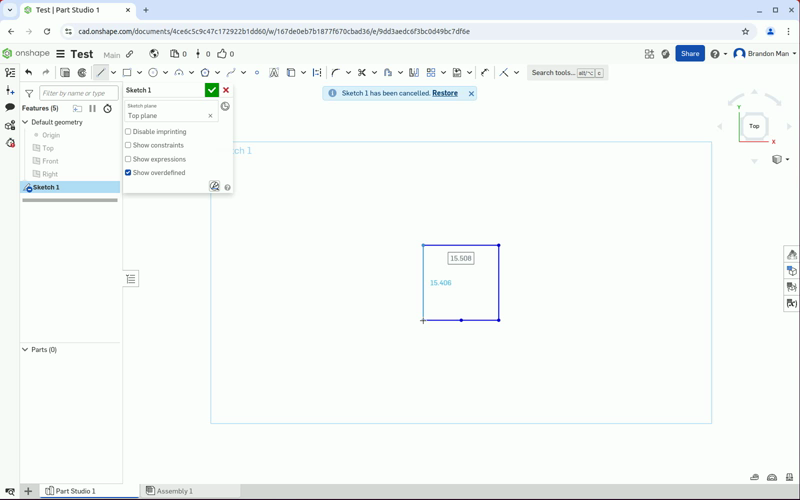
key(esc)
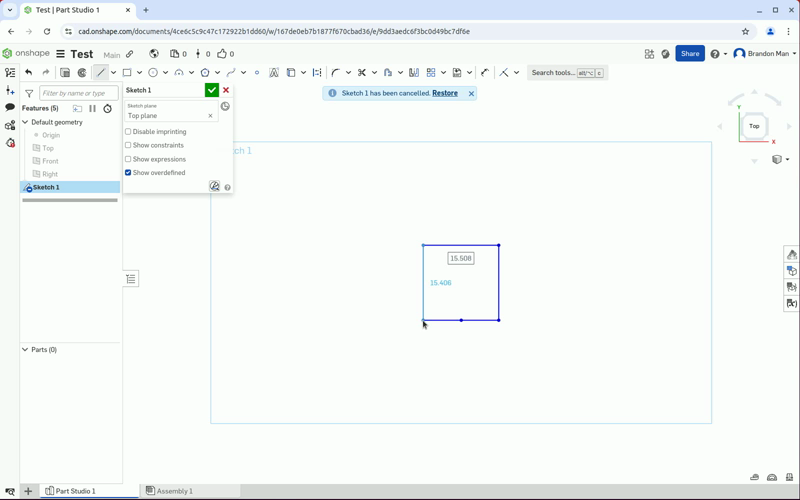
key(c)
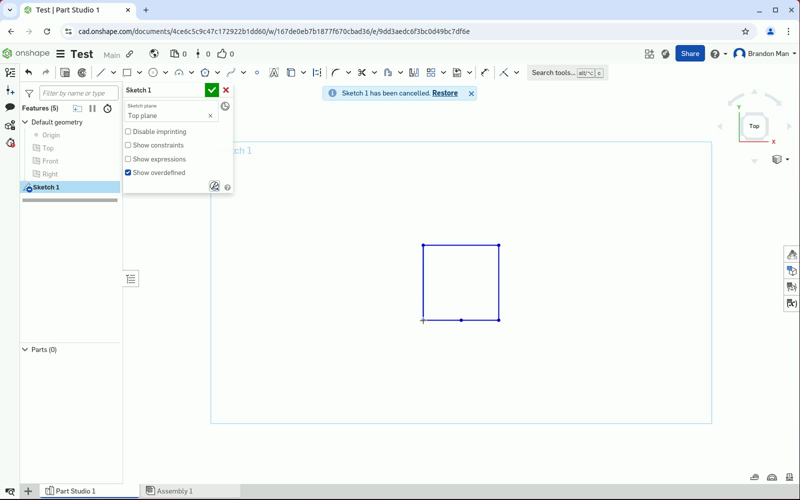
key_down(shift)
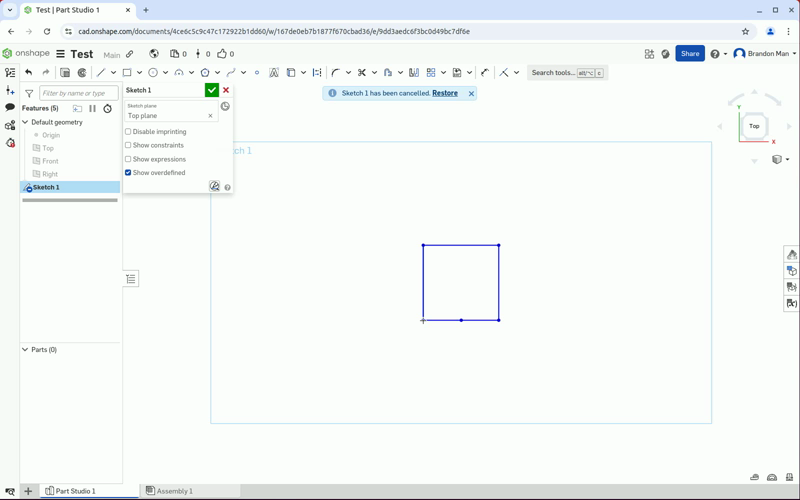
mouse_move(461, 282)
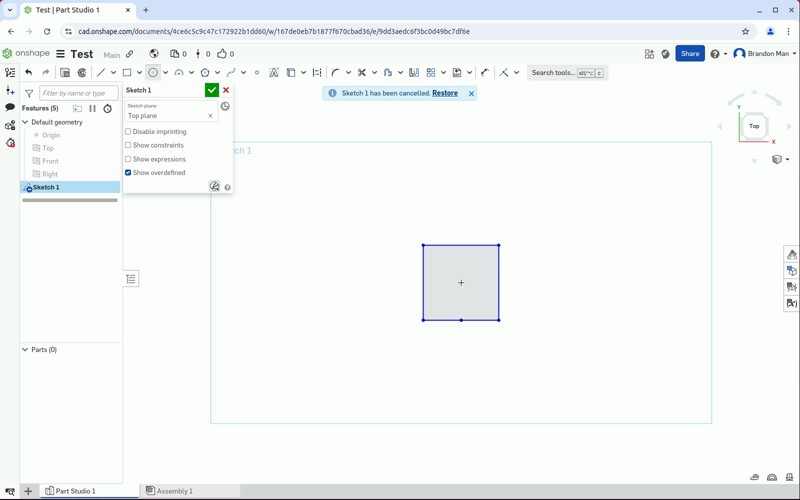
click(461, 282)
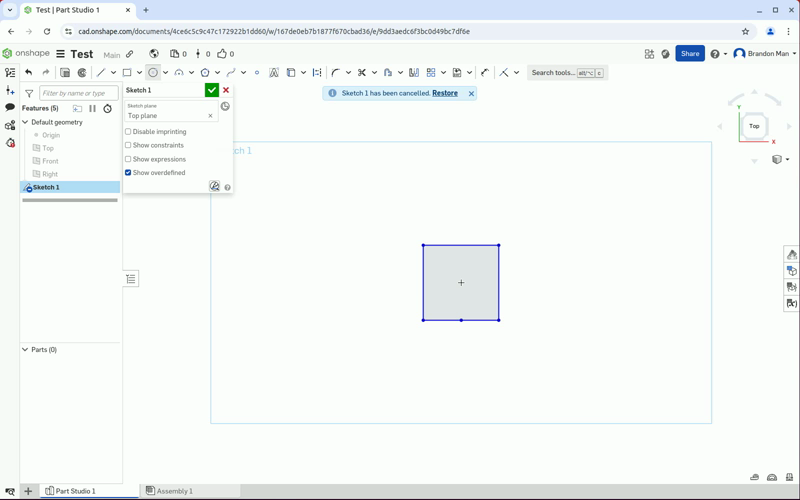
key_up(shift)
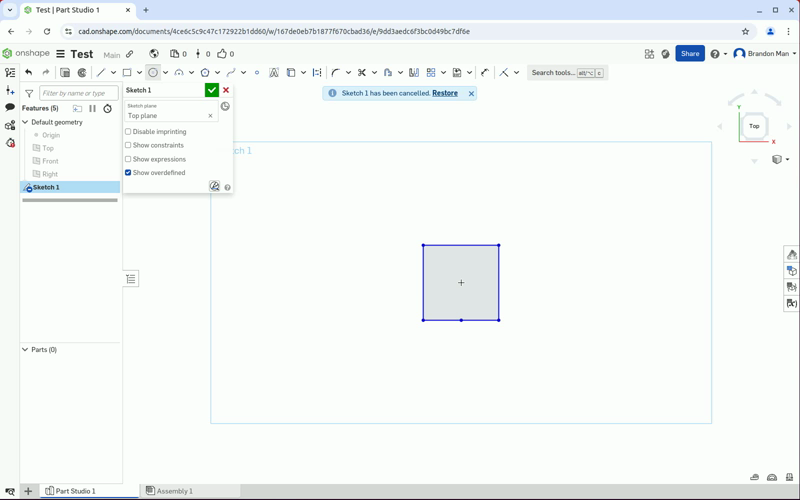
mouse_move(489, 282)
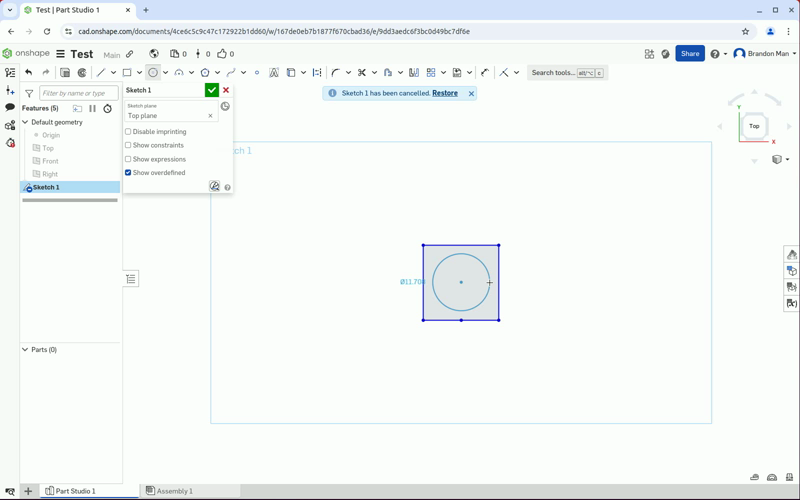
click(489, 282)
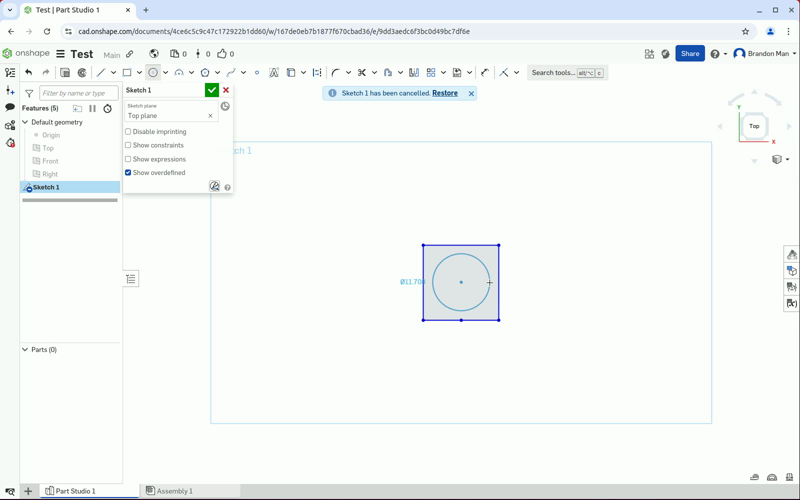
key(esc)
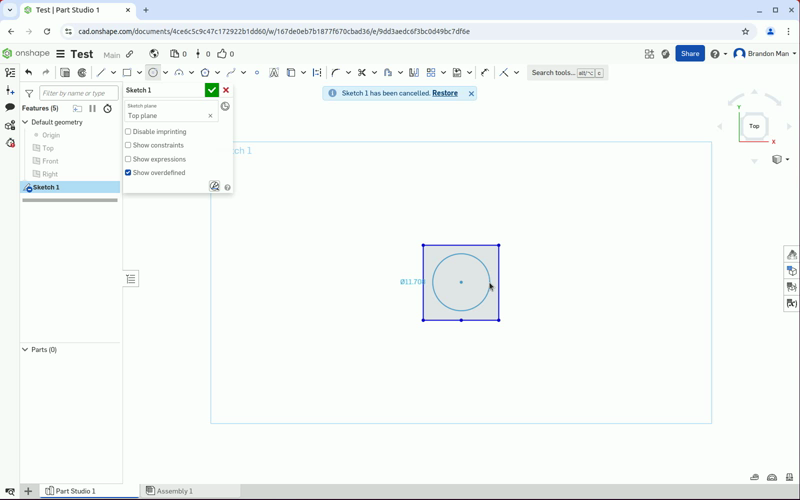
mouse_move(427, 263)
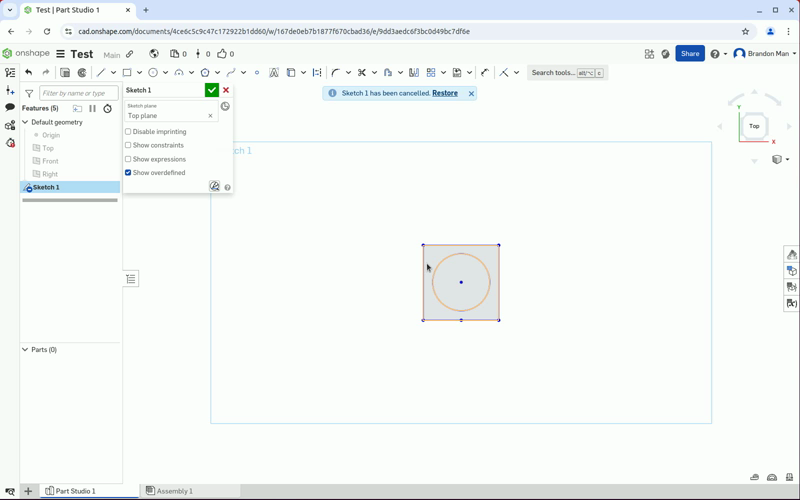
click(427, 263)
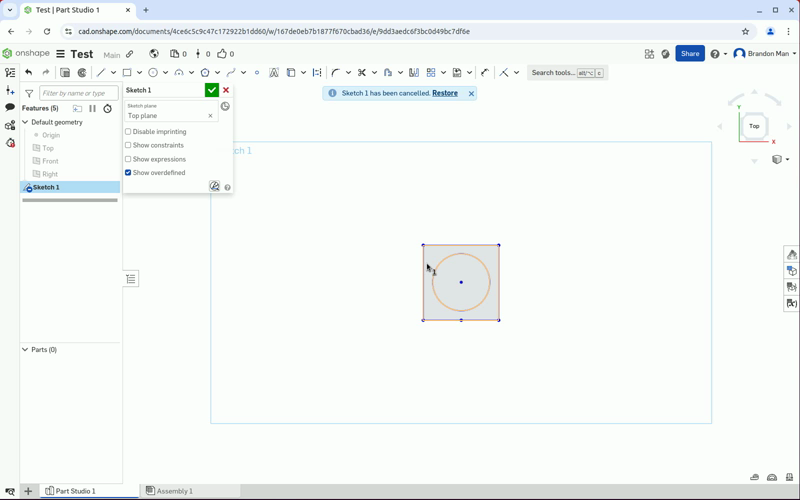
mouse_move(73, 352)
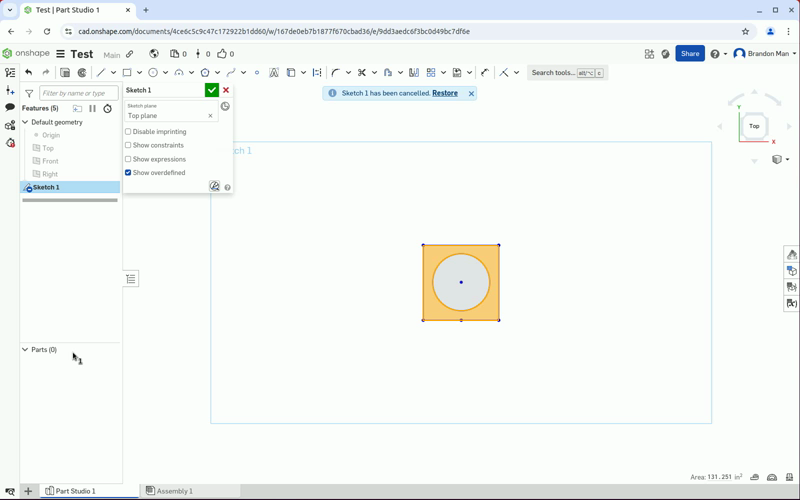
key(shift+y)
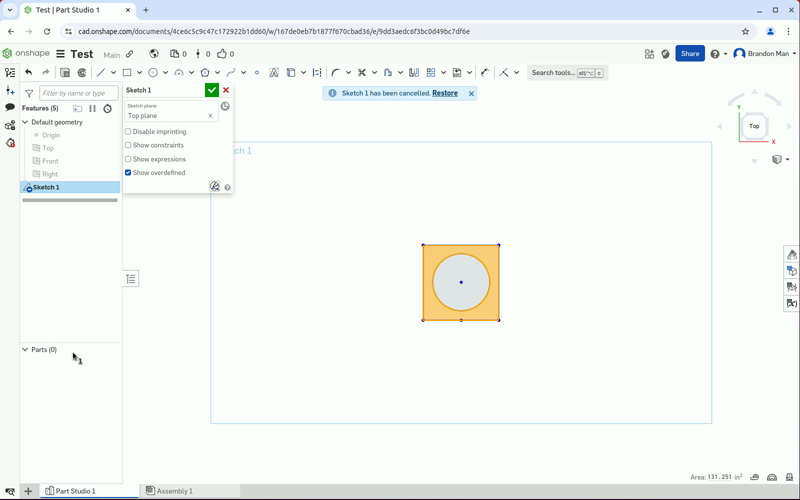
key(shift+e)
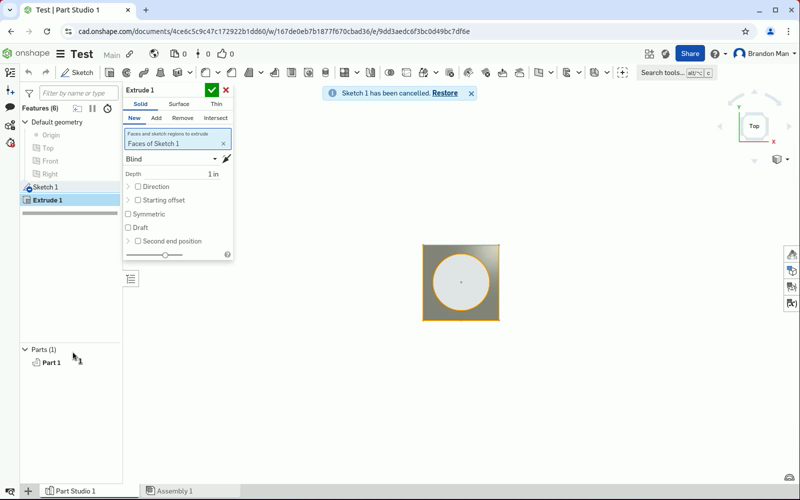
mouse_move(143, 106)
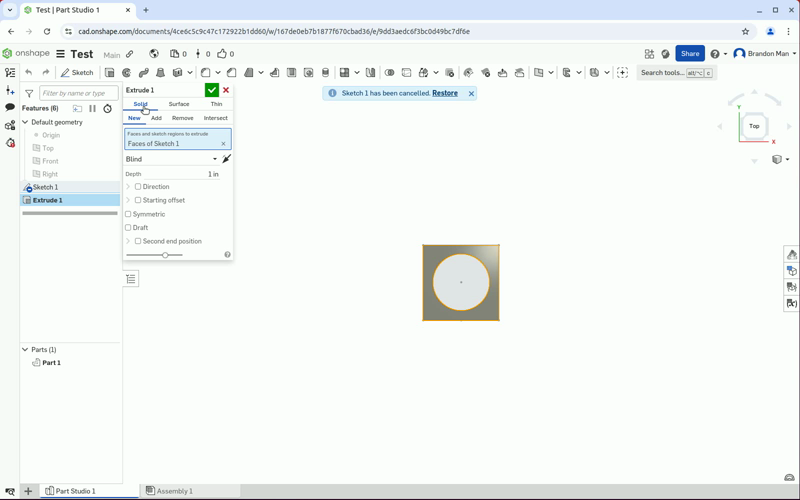
click(143, 106)
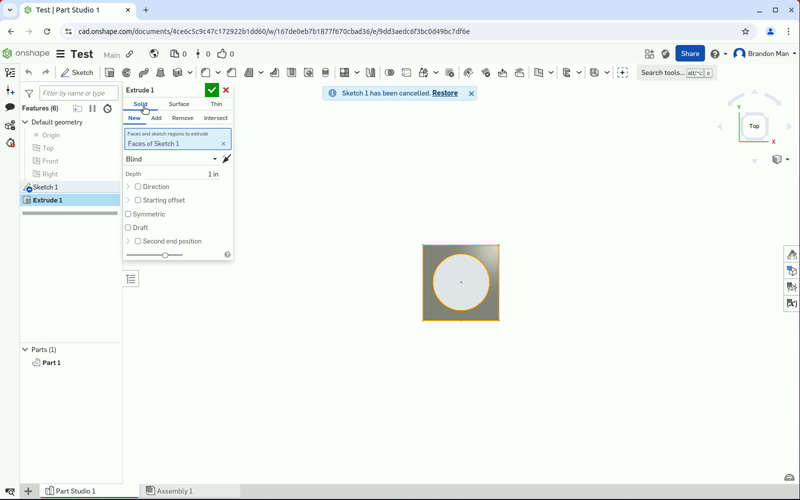
mouse_move(137, 120)
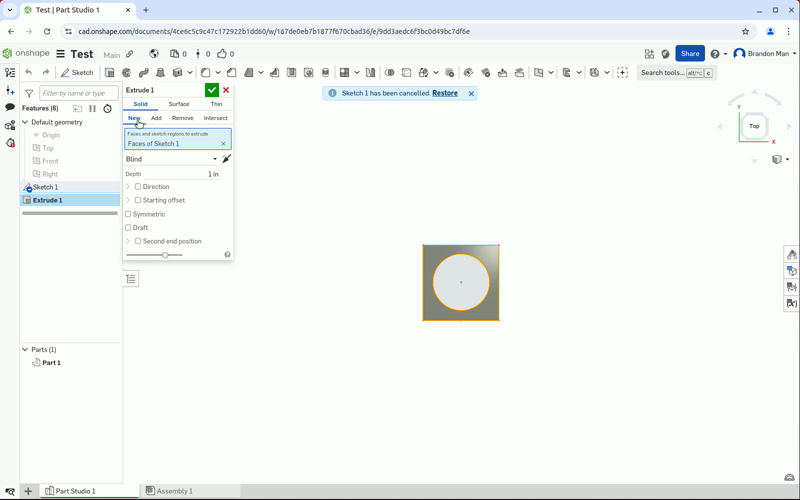
click(137, 120)
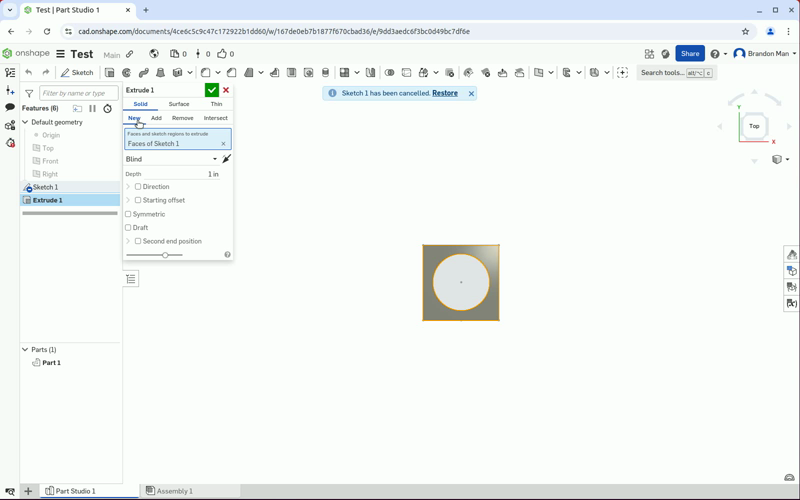
key(tab, 4)
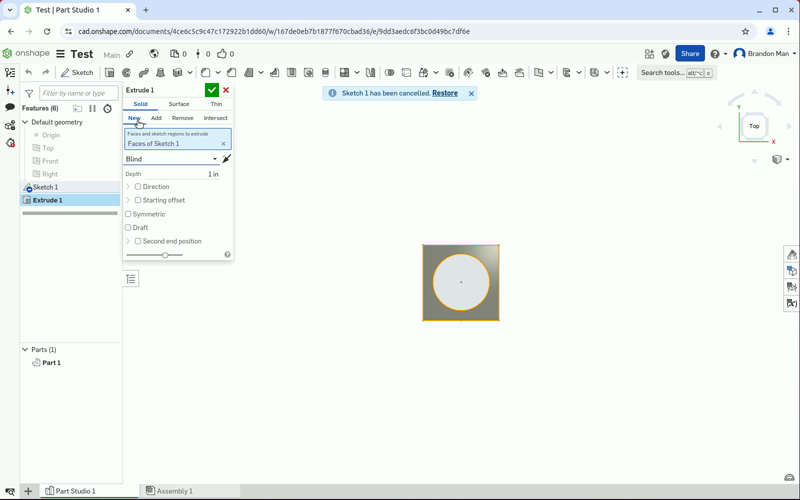
text(7.703)
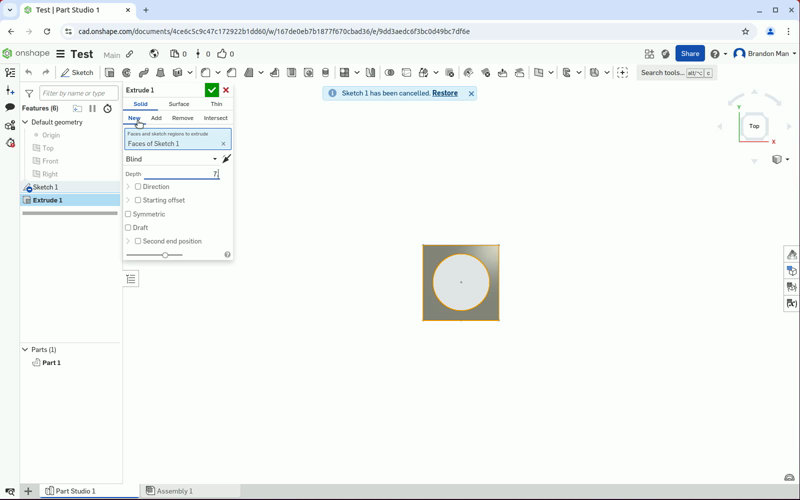
key(enter)
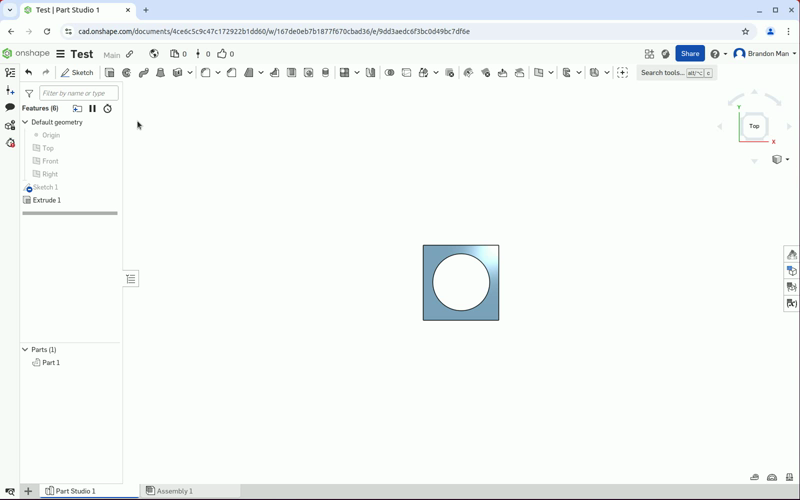
key(shift+h)
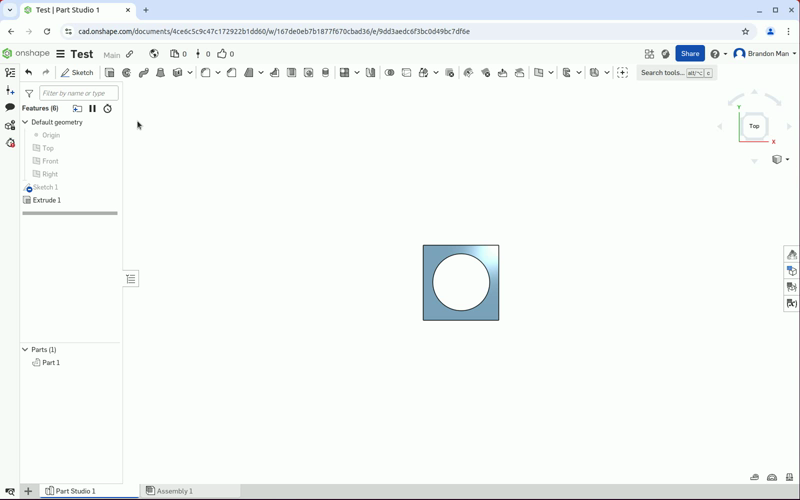
key(shift+h)
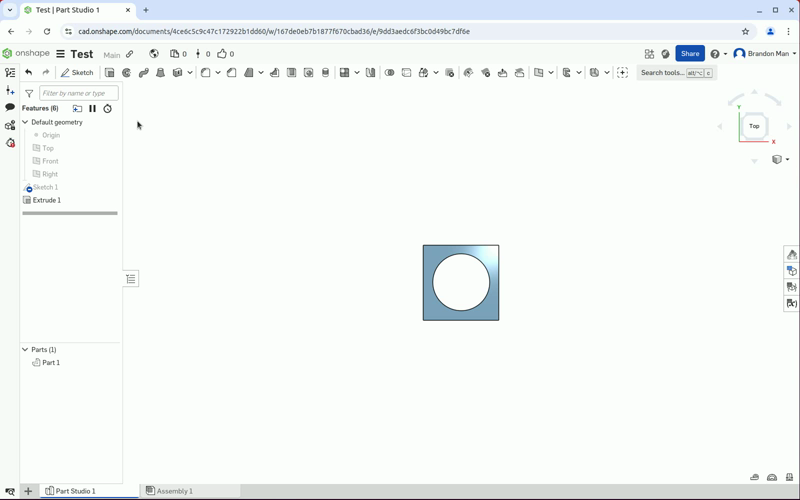
mouse_move(73, 189)
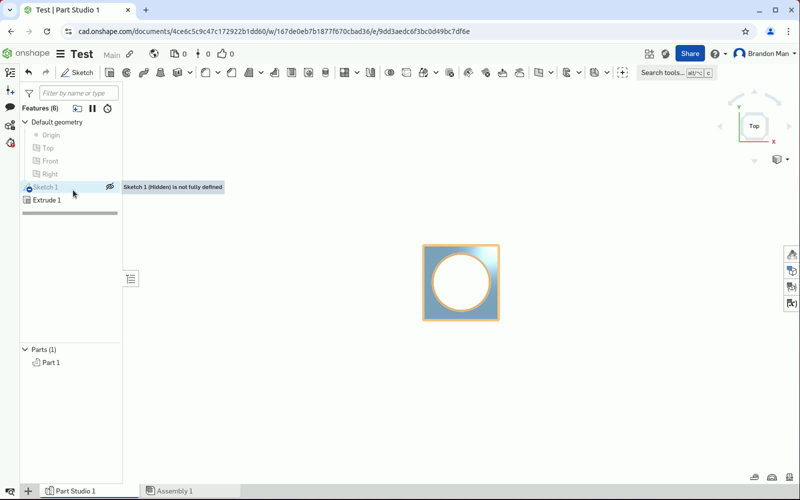
click(73, 189)
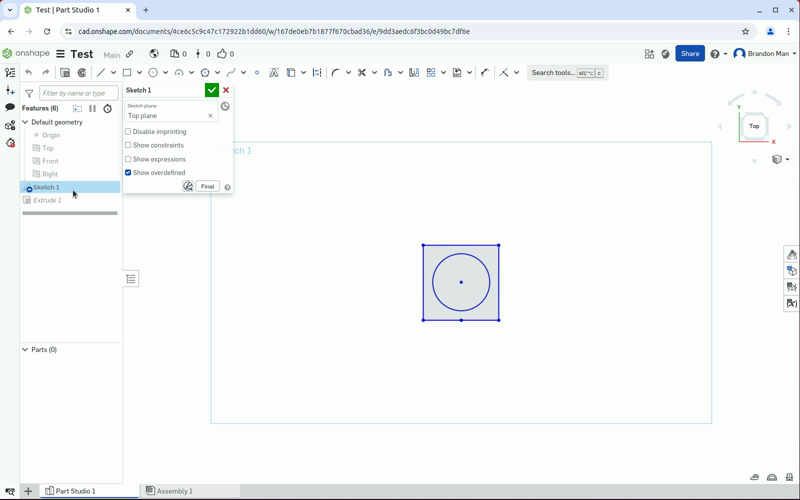
mouse_move(229, 92)
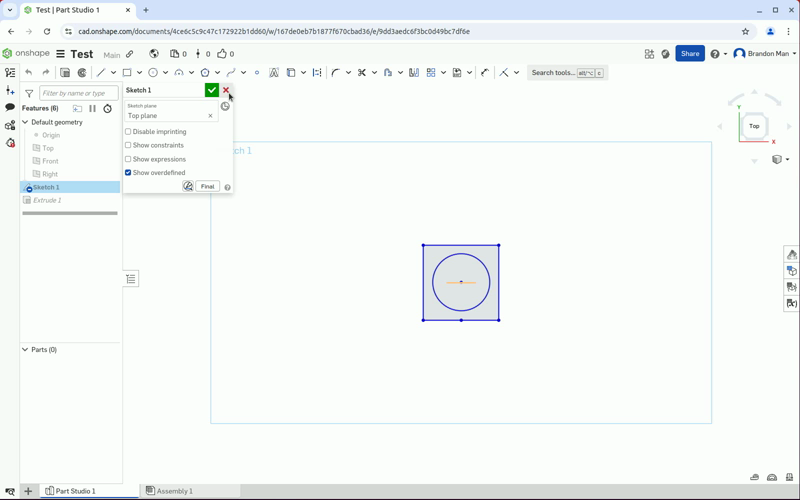
click(229, 92)
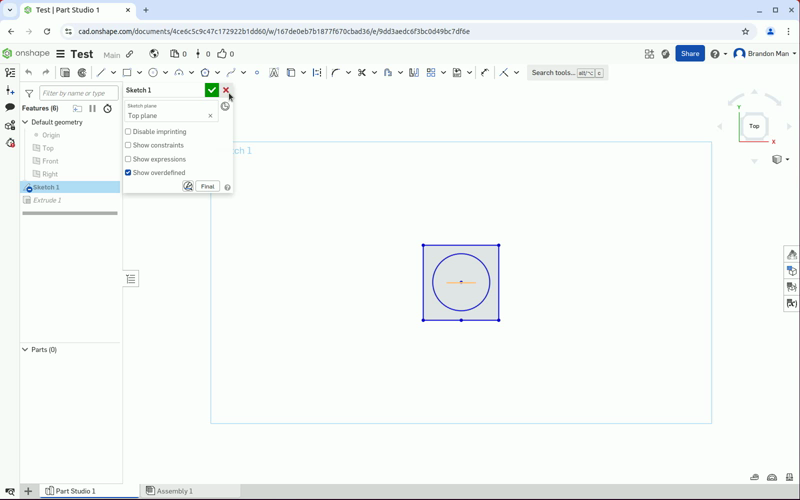
key(shift+s)
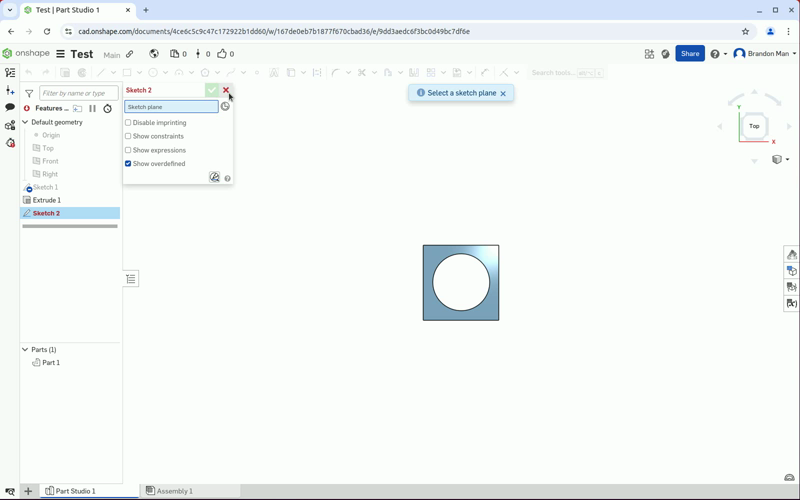
mouse_move(73, 150)
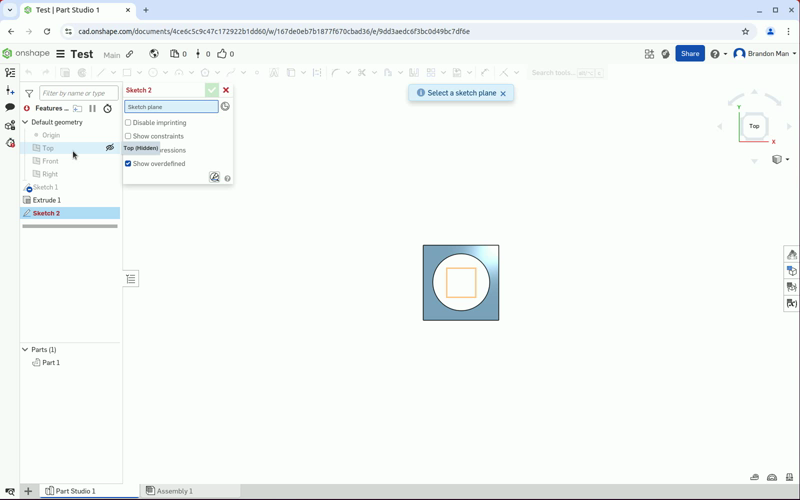
click(73, 150)
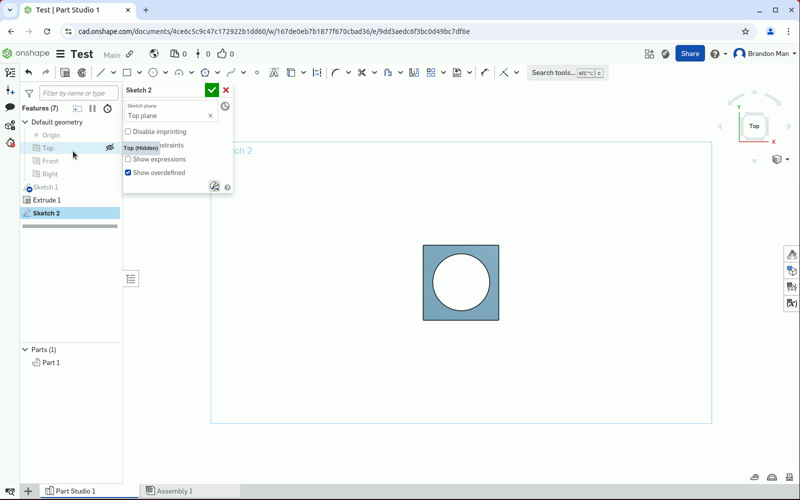
mouse_move(73, 352)
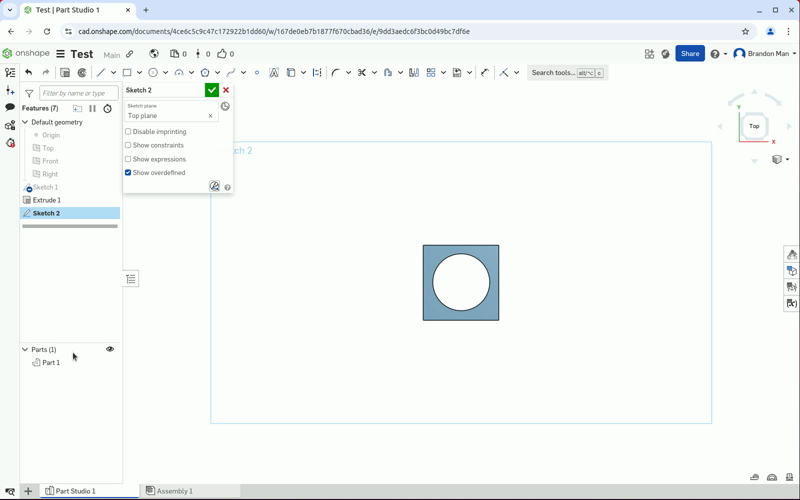
key(y)
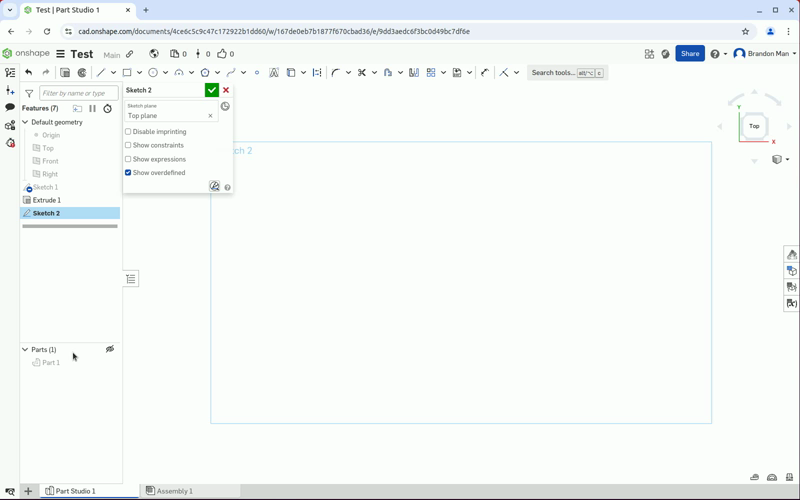
key(l)
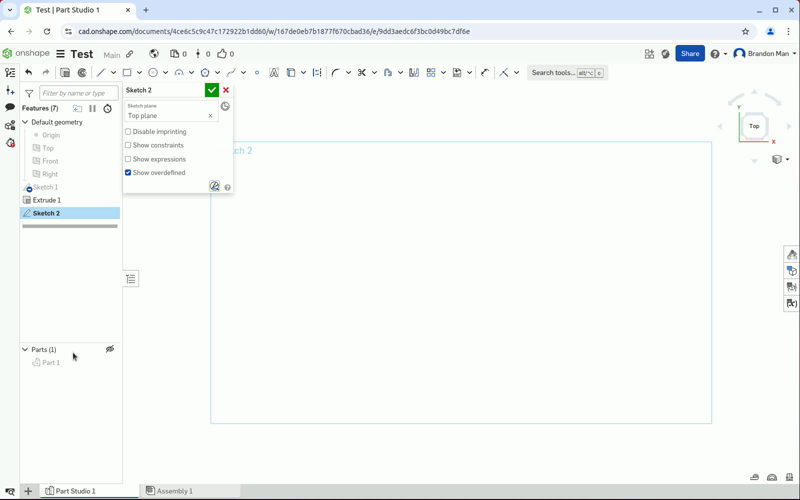
key_down(shift)
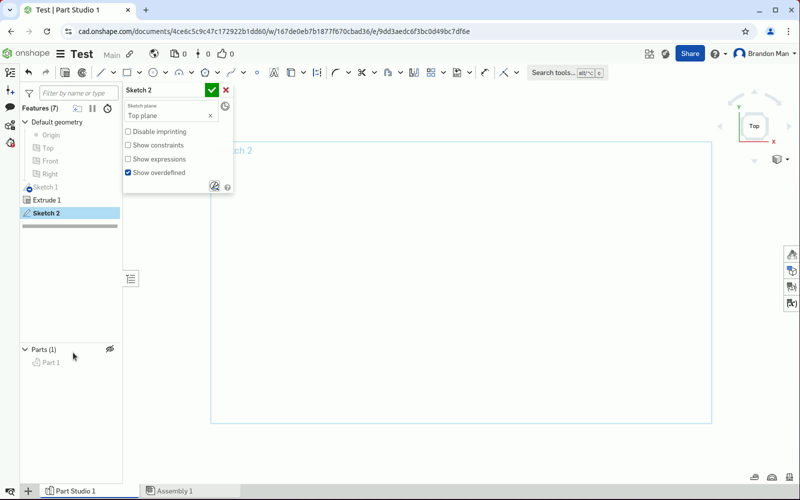
mouse_move(423, 357)
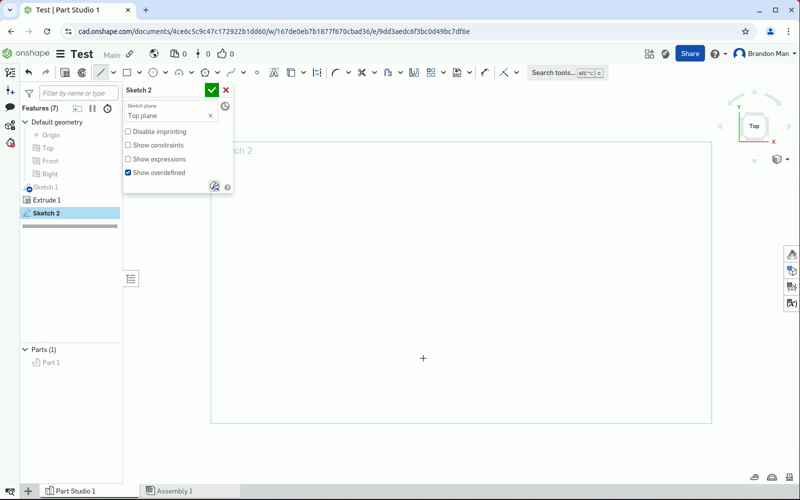
click(423, 357)
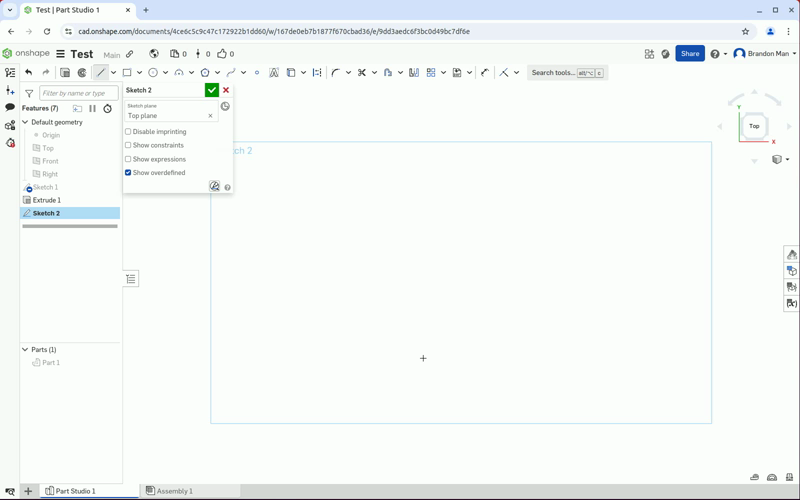
key_up(shift)
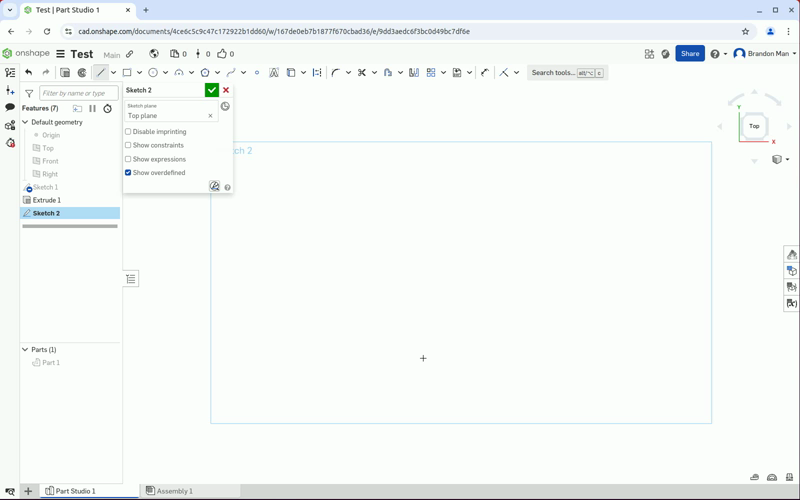
key_down(shift)
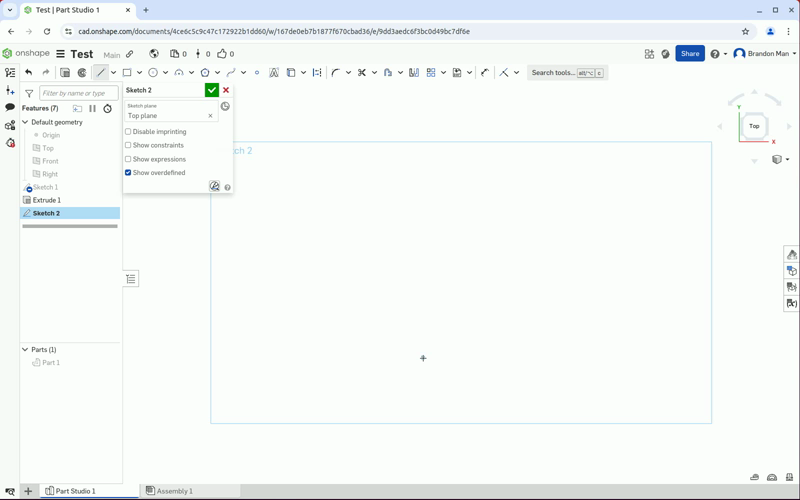
mouse_move(453, 357)
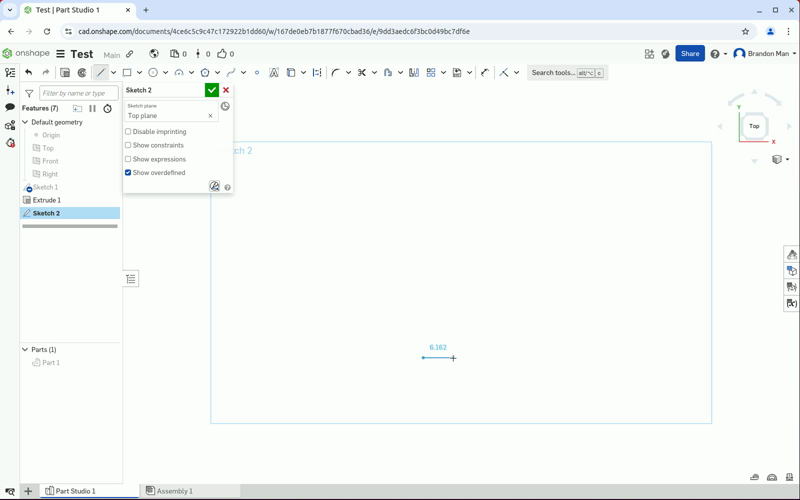
mouse_move(461, 357)
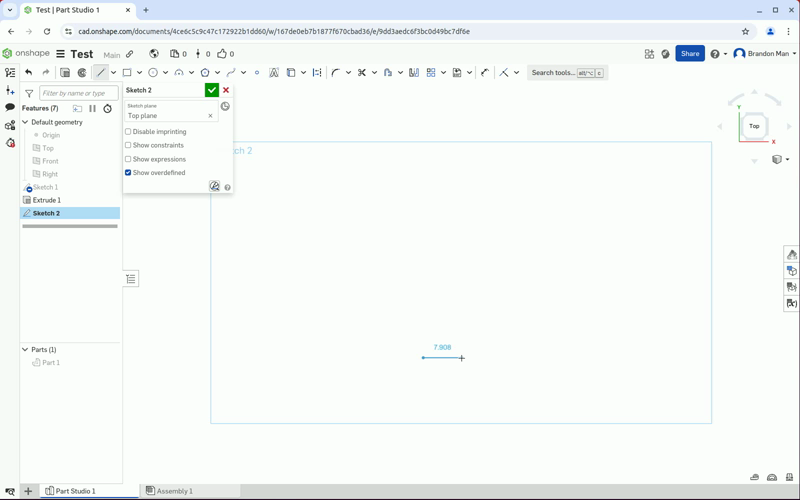
click(461, 357)
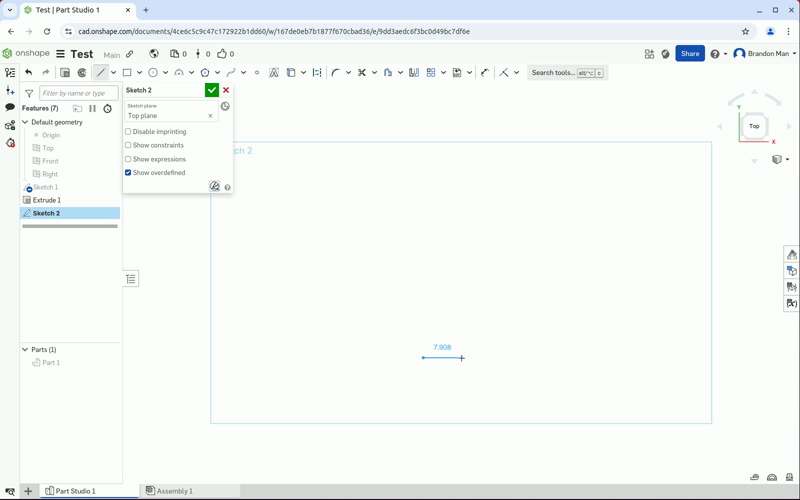
key_up(shift)
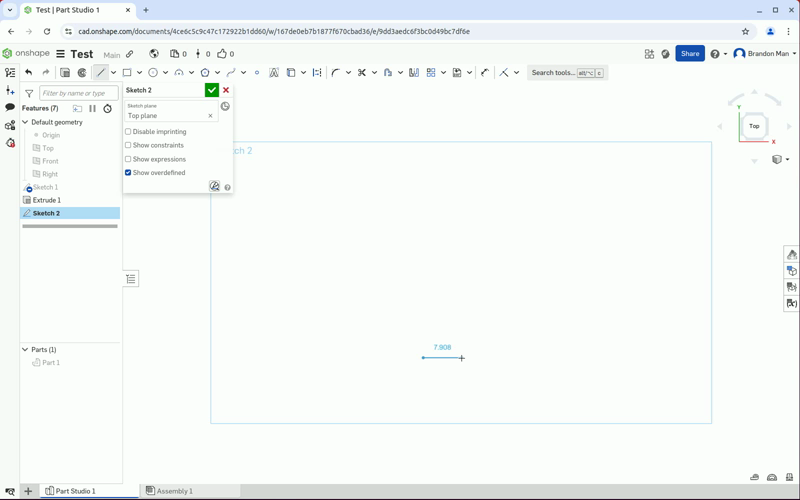
key_down(shift)
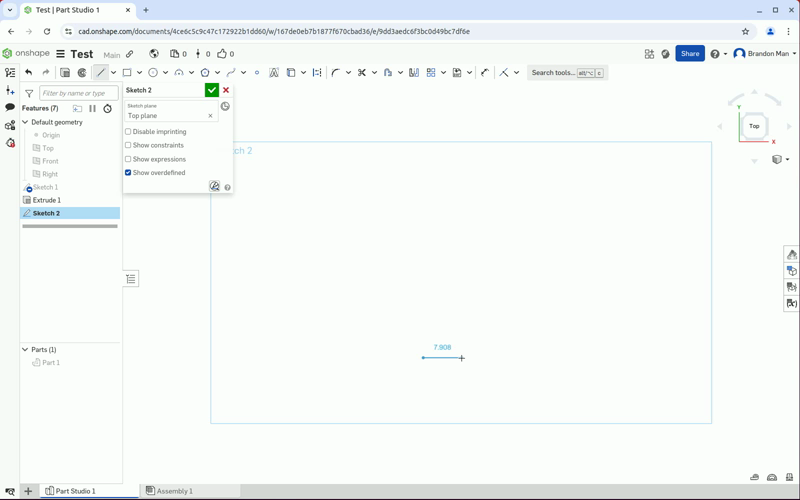
mouse_move(491, 357)
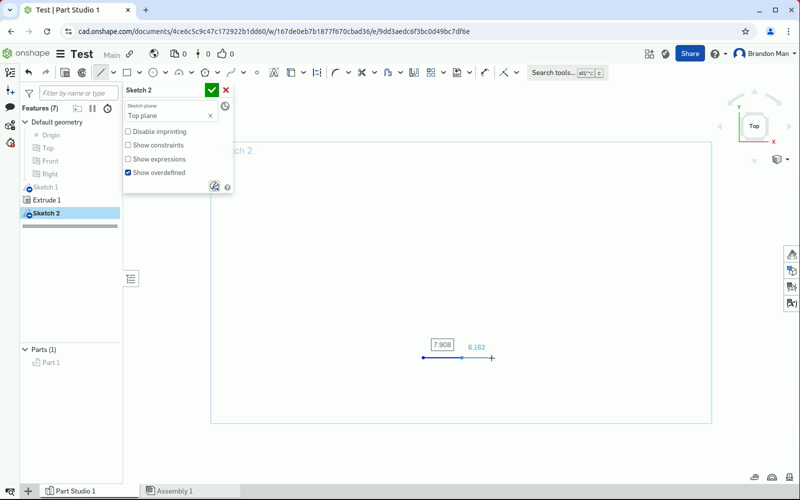
mouse_move(461, 319)
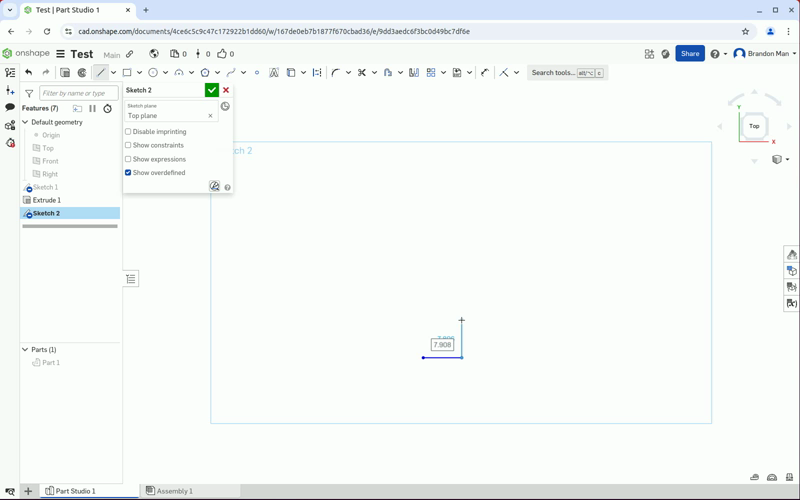
click(461, 319)
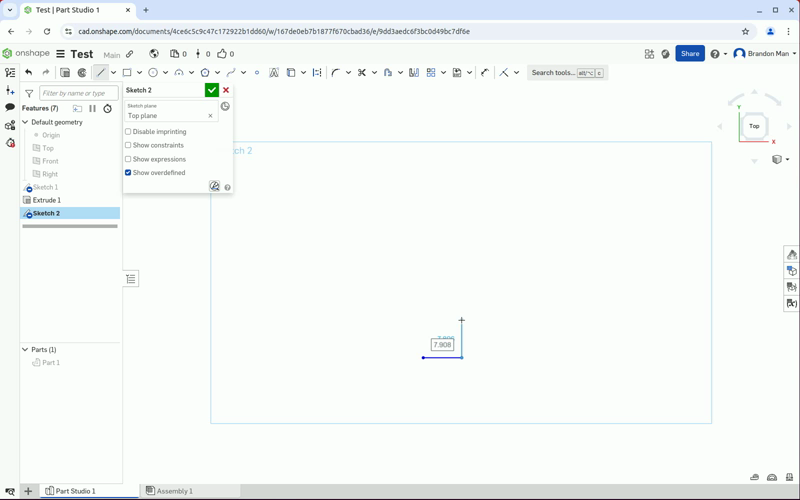
key_up(shift)
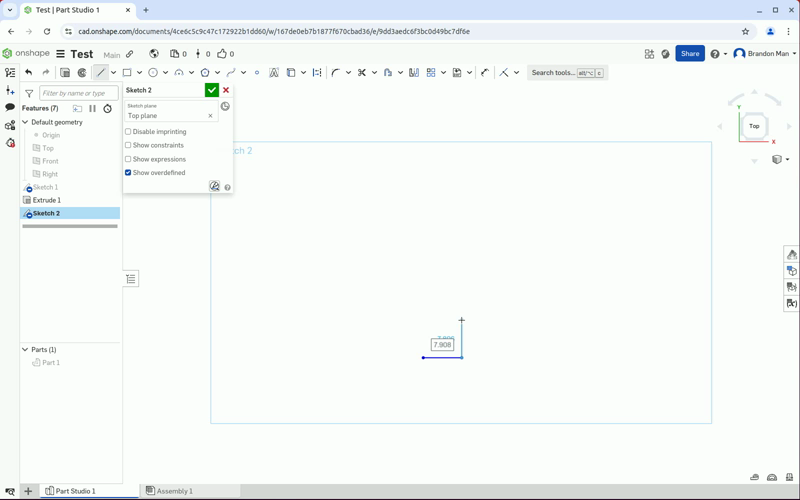
key_down(shift)
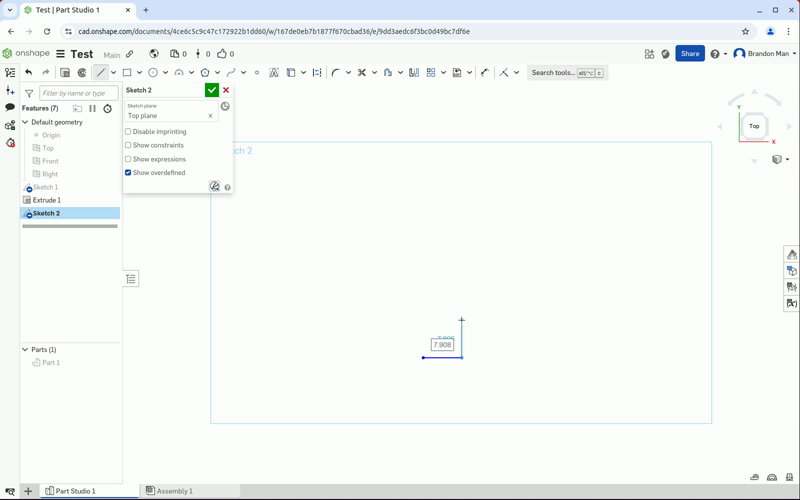
mouse_move(491, 319)
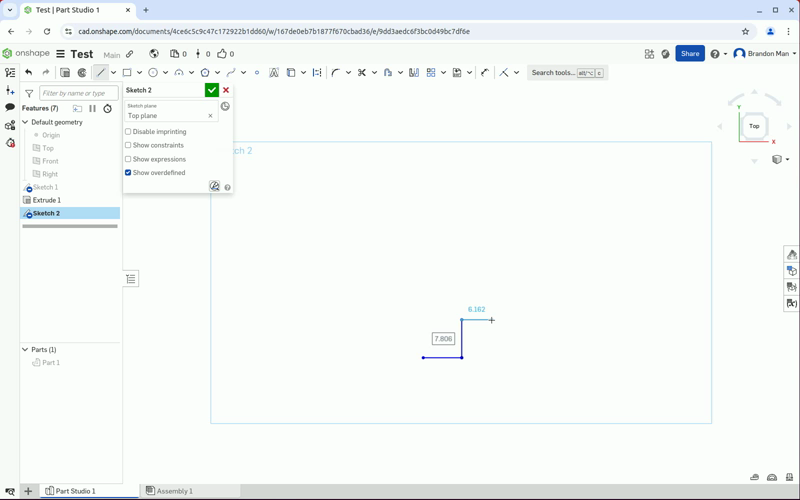
mouse_move(423, 319)
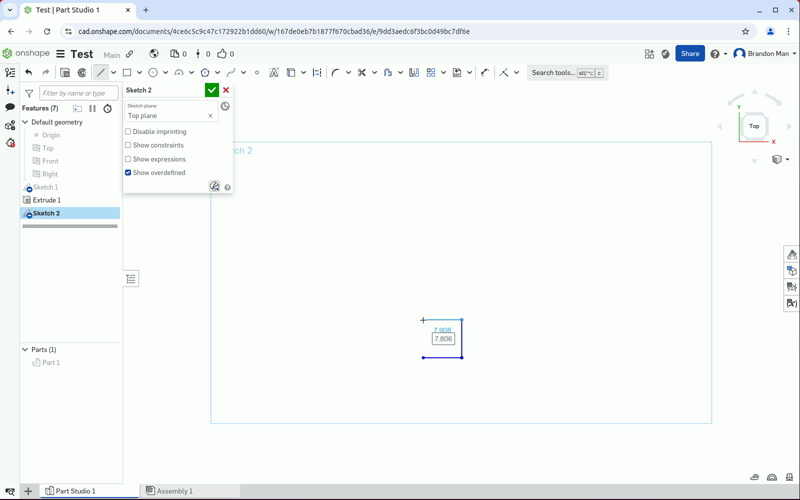
click(423, 319)
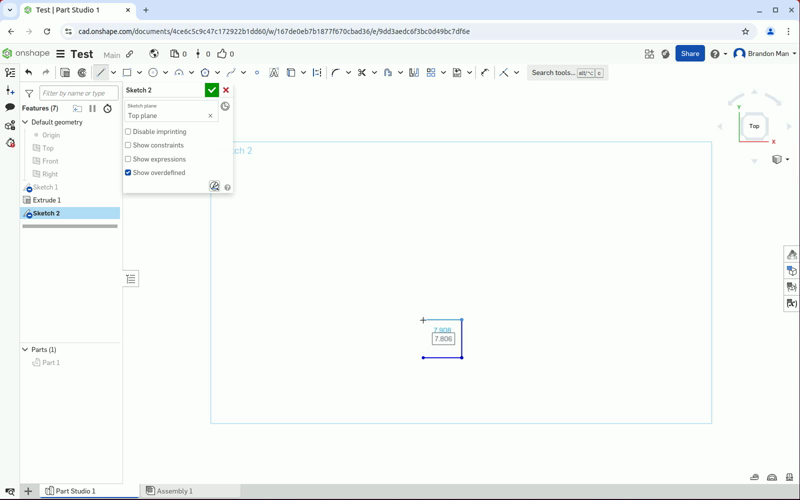
key_up(shift)
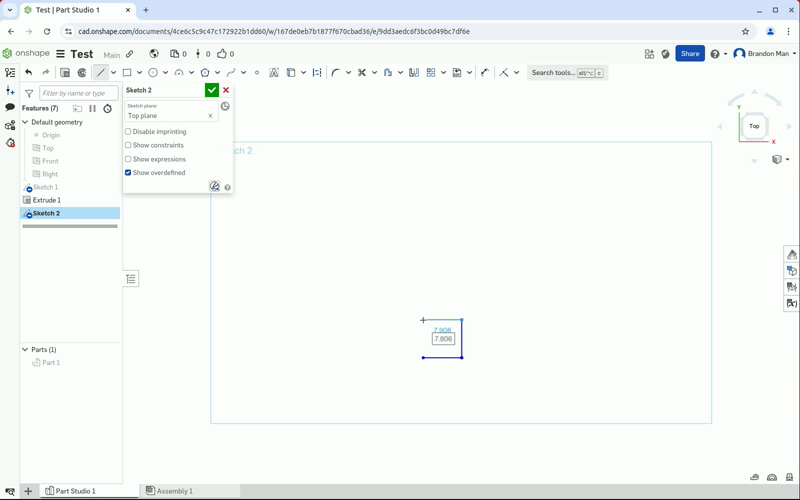
mouse_move(453, 319)
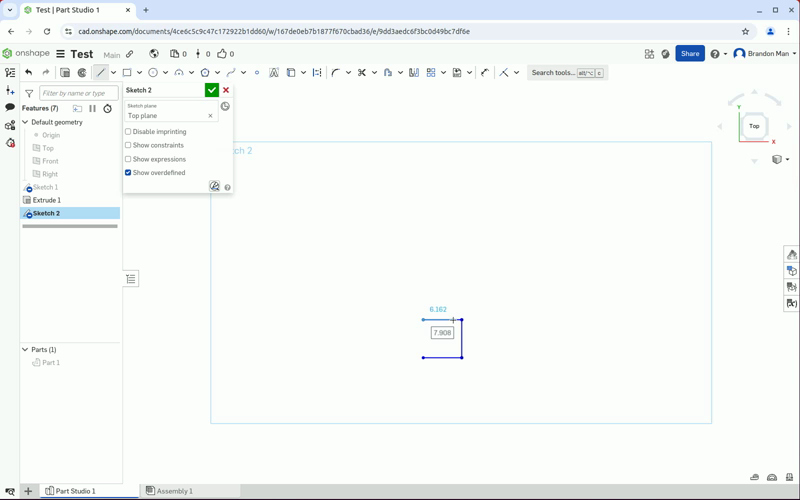
key_down(shift)
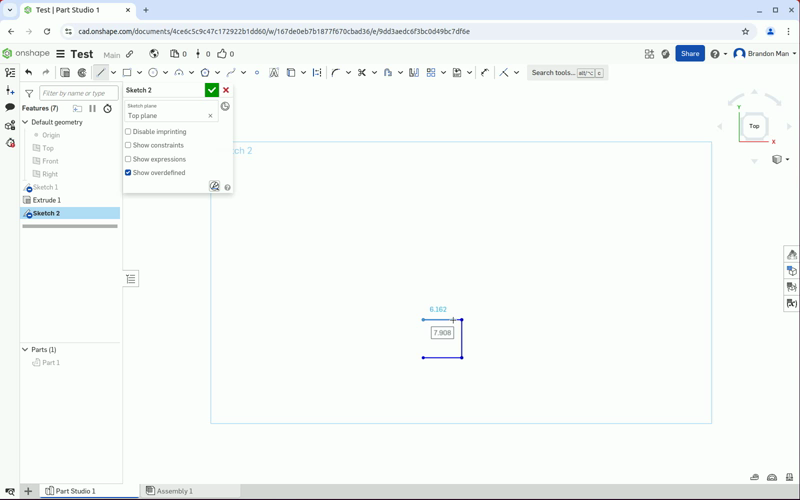
mouse_move(423, 357)
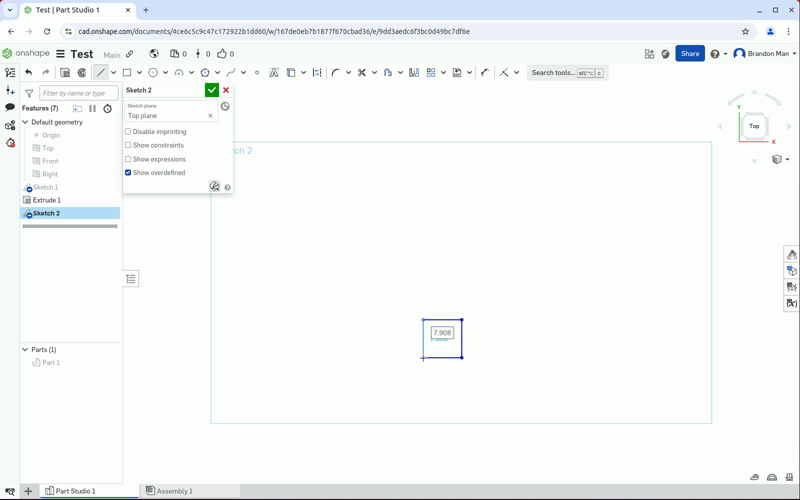
key_up(shift)
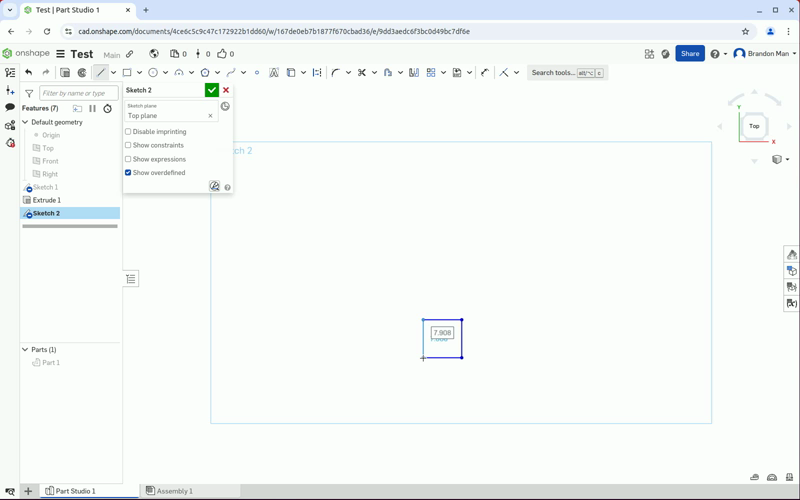
click(423, 357)
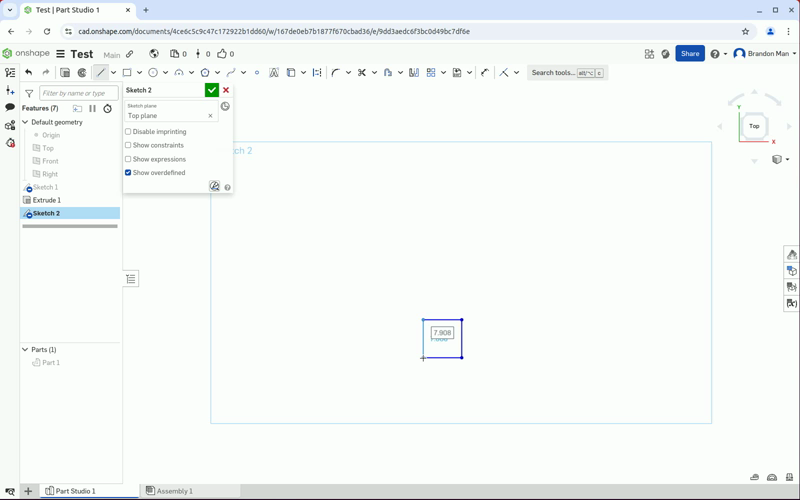
key(esc)
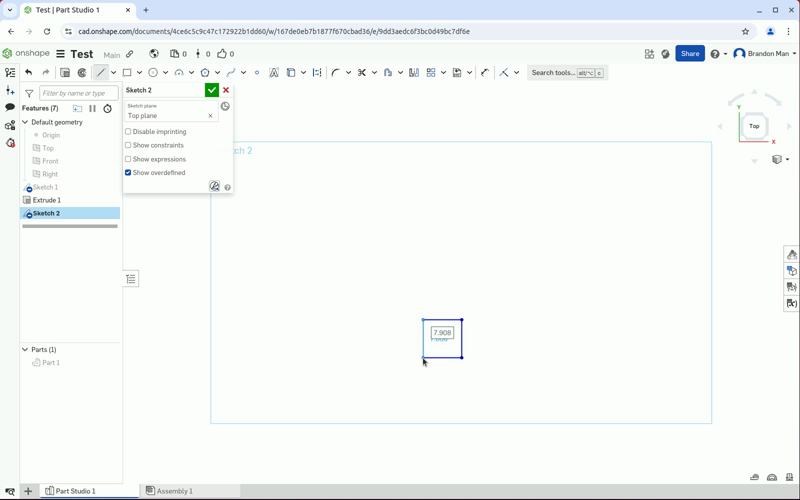
key(c)
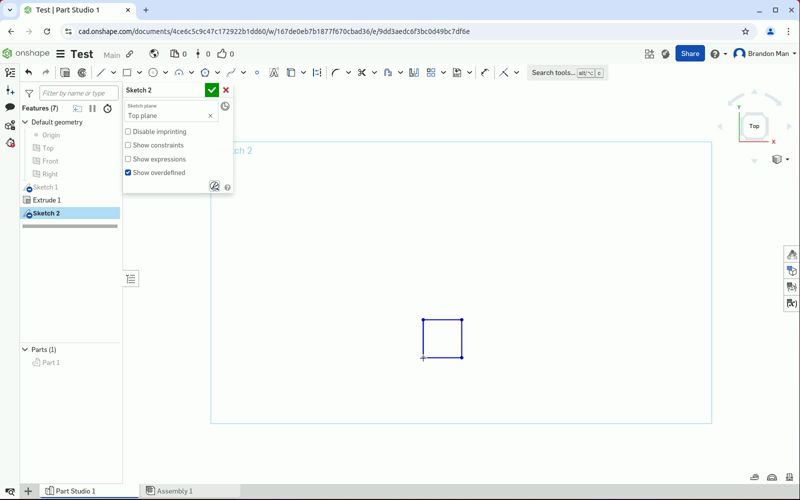
key_down(shift)
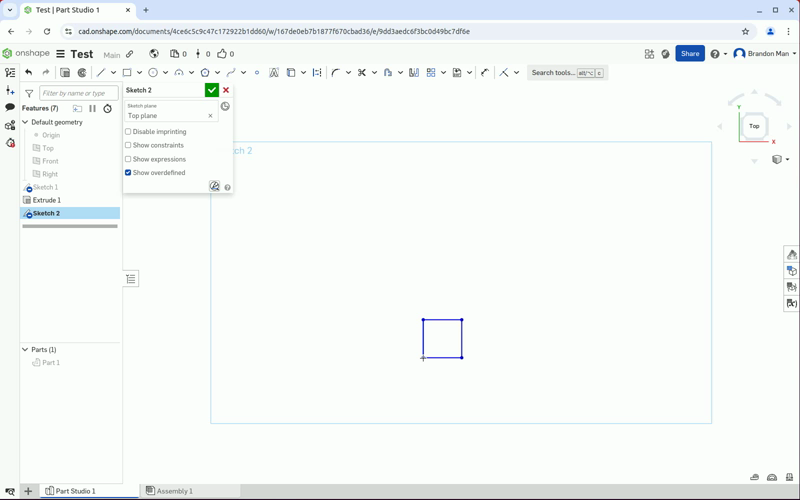
mouse_move(442, 338)
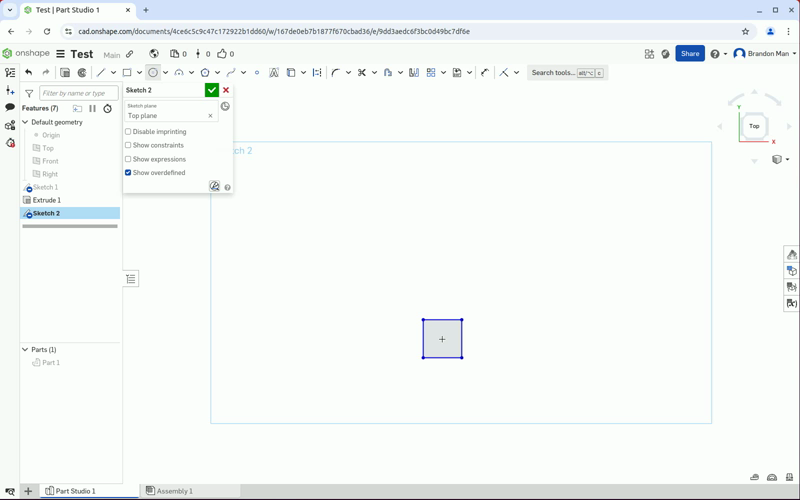
click(442, 338)
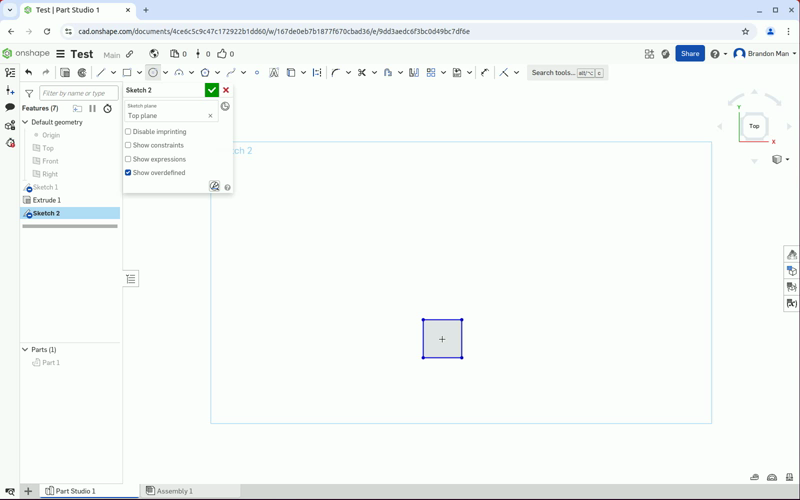
key_up(shift)
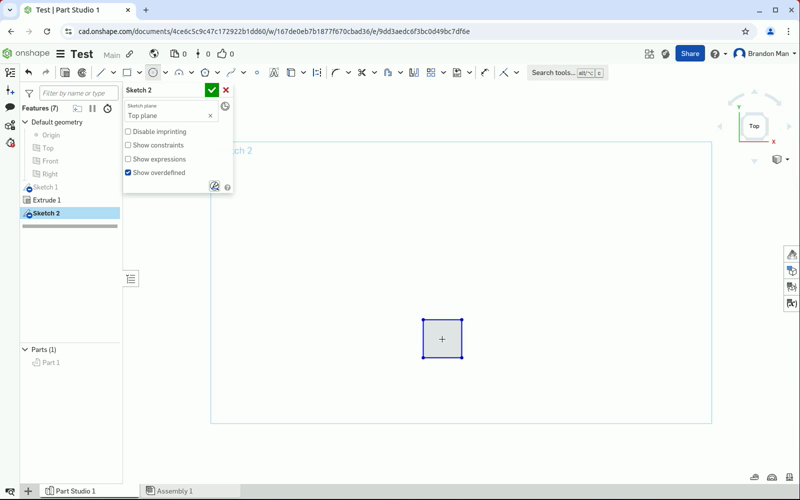
mouse_move(452, 338)
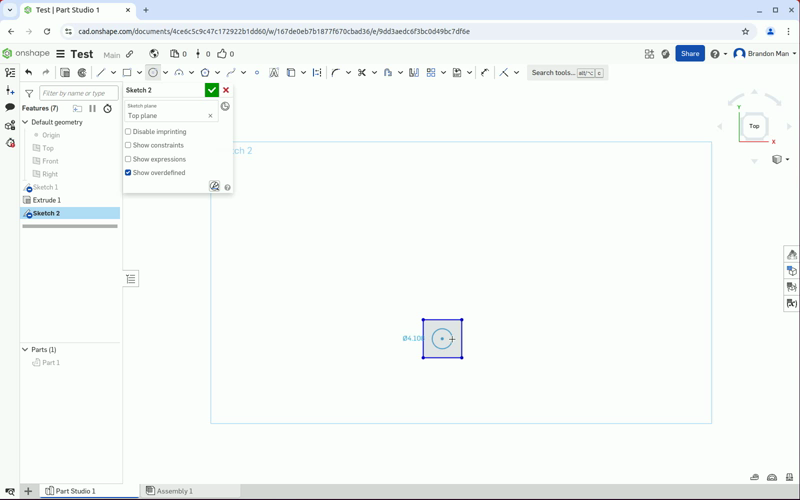
click(452, 338)
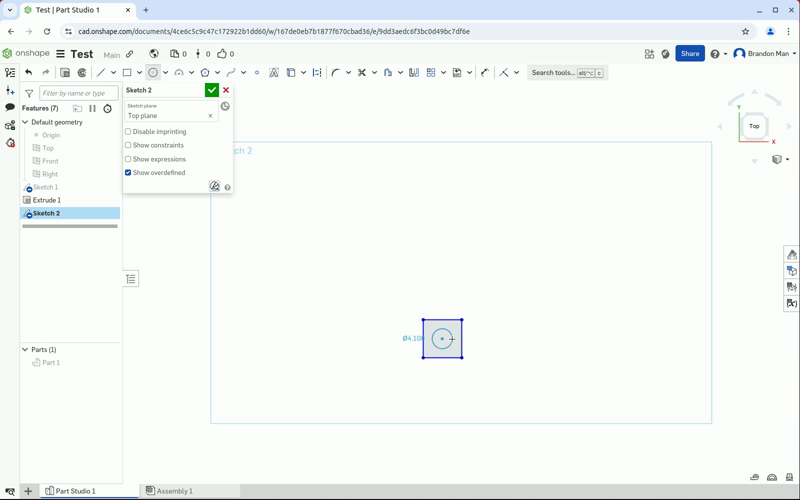
key(esc)
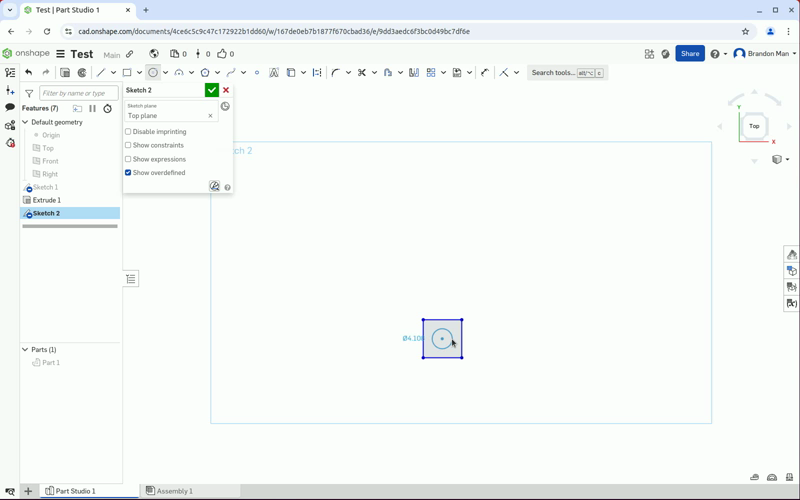
mouse_move(449, 323)
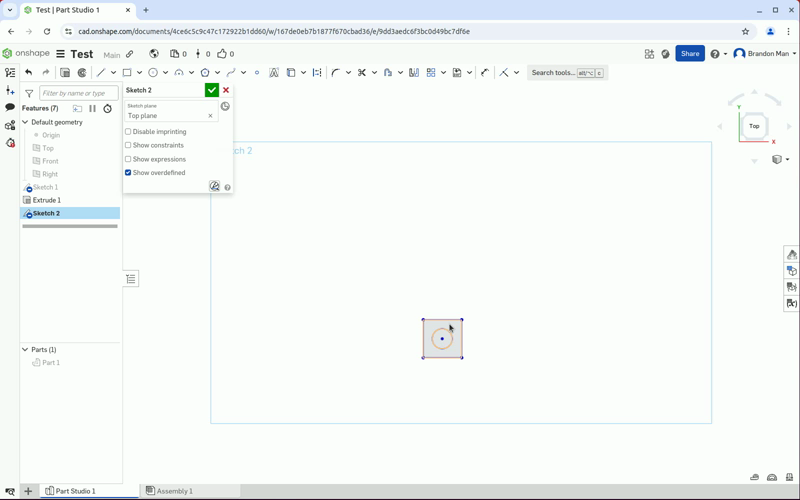
scroll(6)
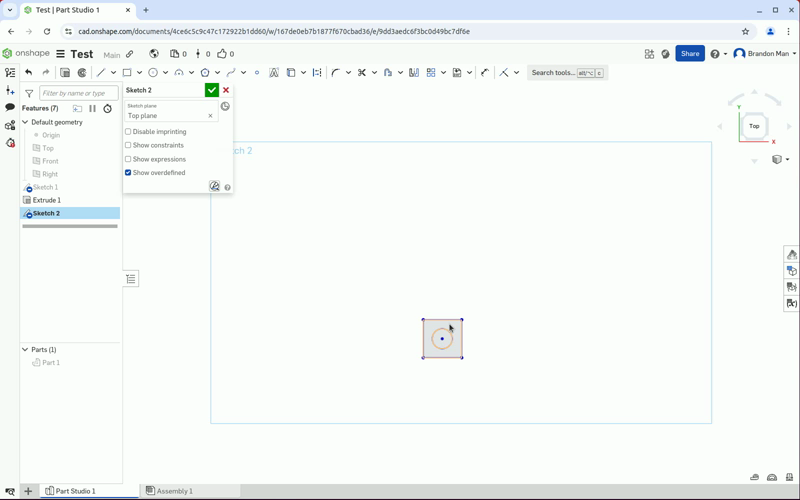
scroll(6)
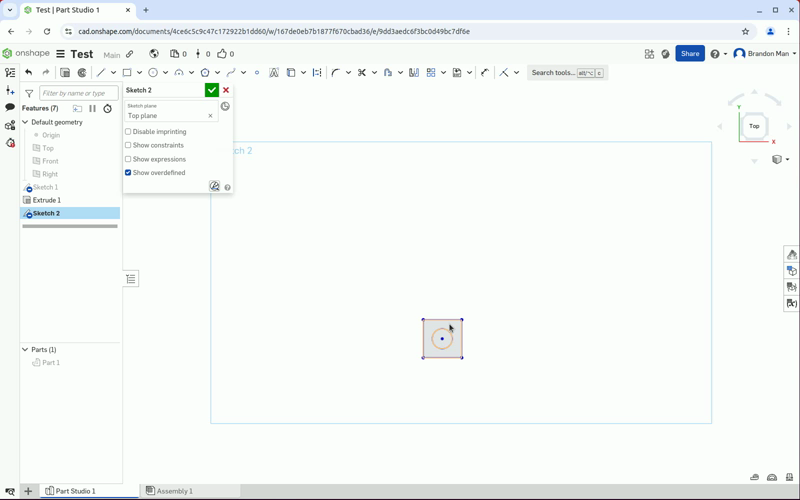
scroll(6)
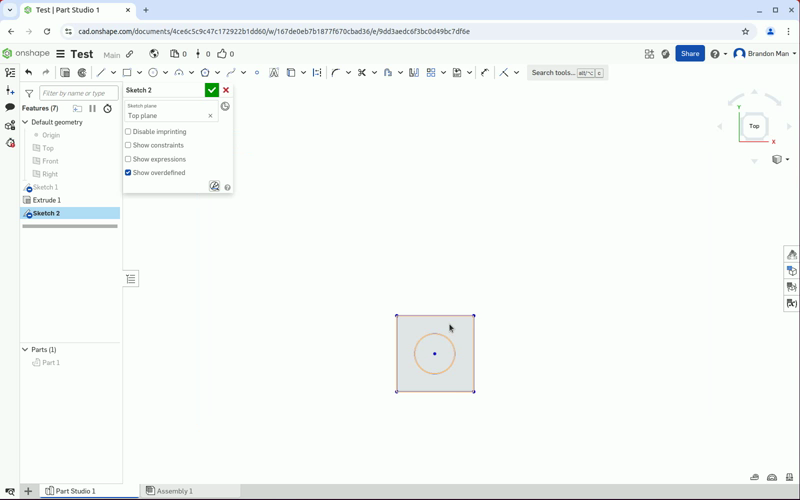
scroll(6)
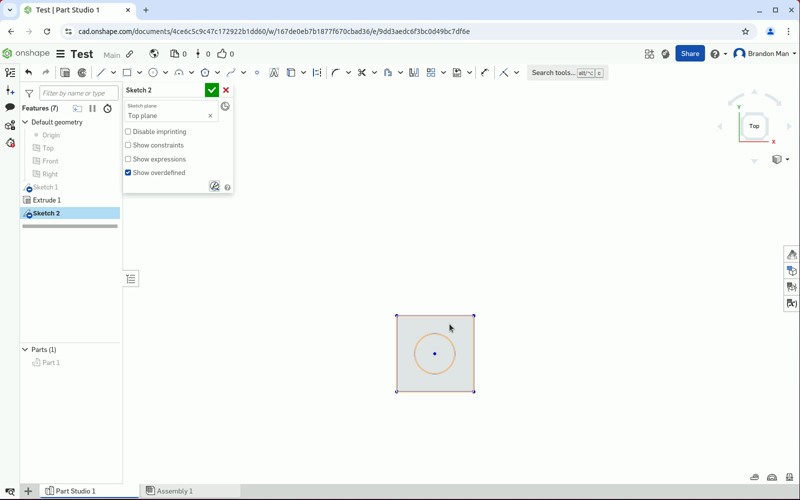
scroll(6)
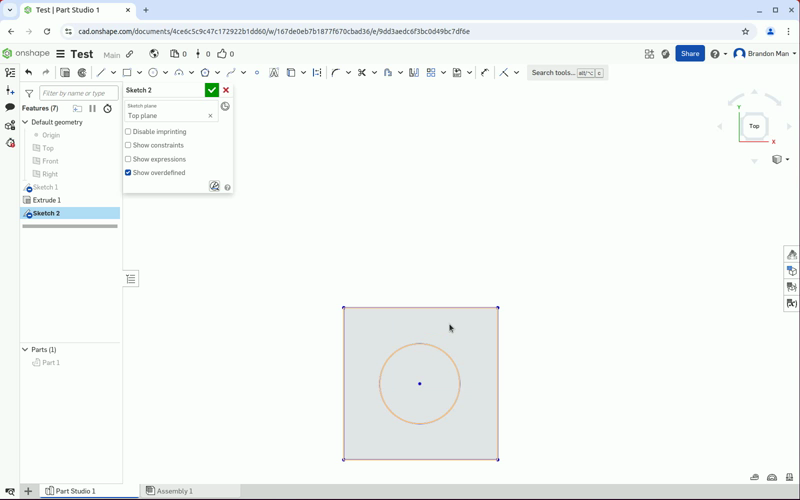
scroll(6)
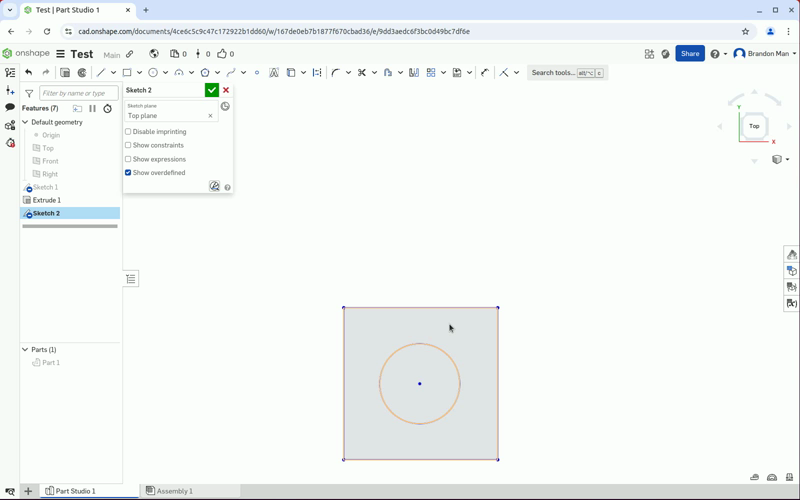
scroll(6)
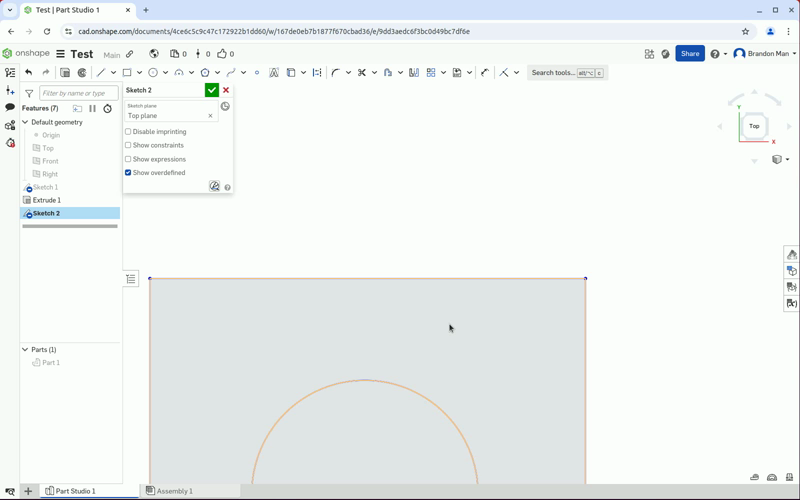
click(449, 323)
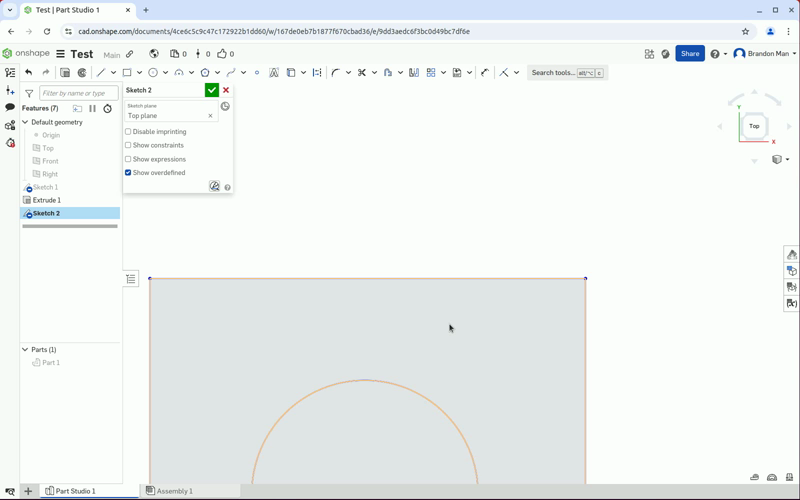
scroll(-6)
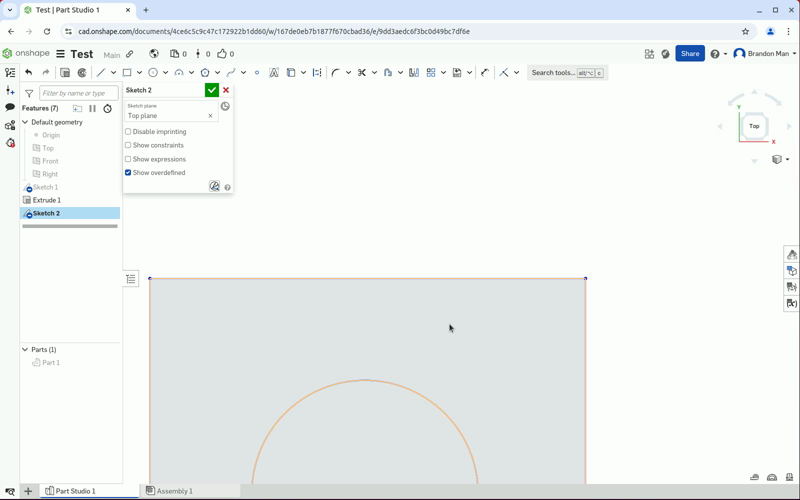
scroll(-6)
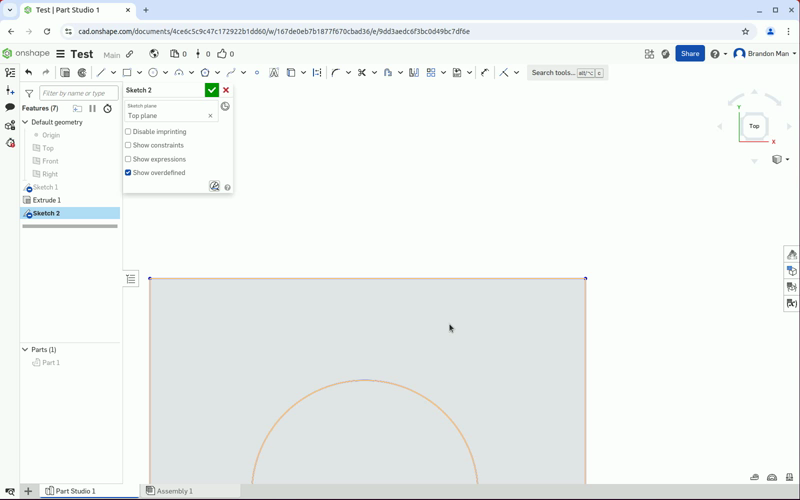
scroll(-6)
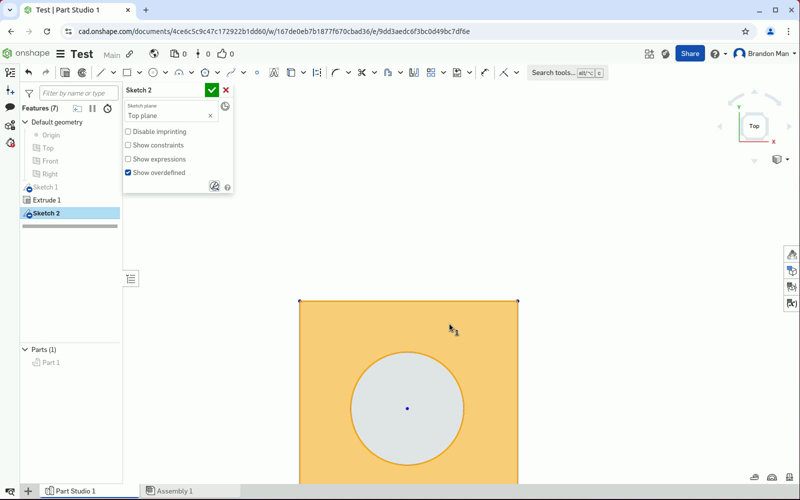
scroll(-6)
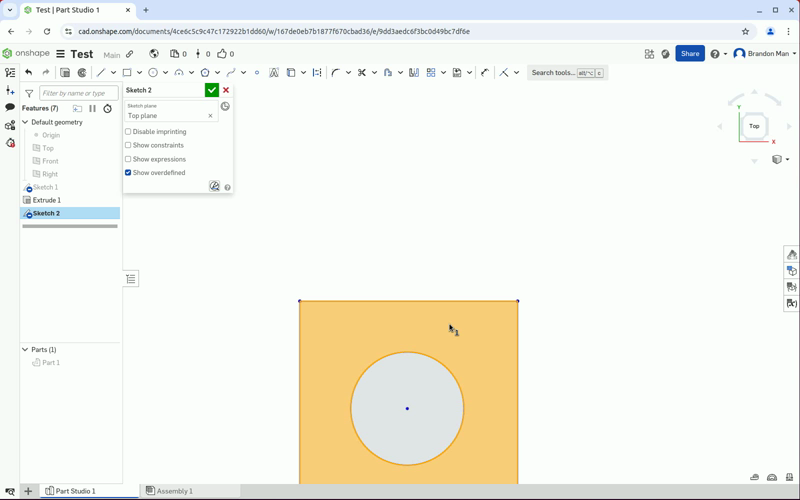
scroll(-6)
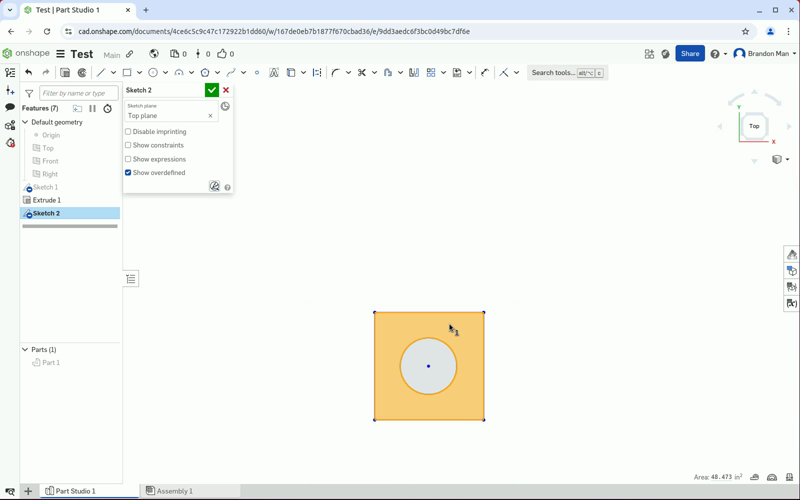
scroll(-6)
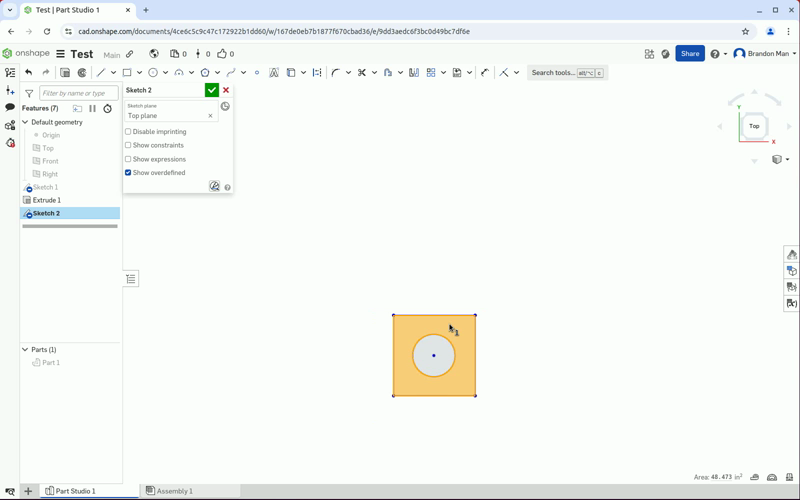
scroll(-6)
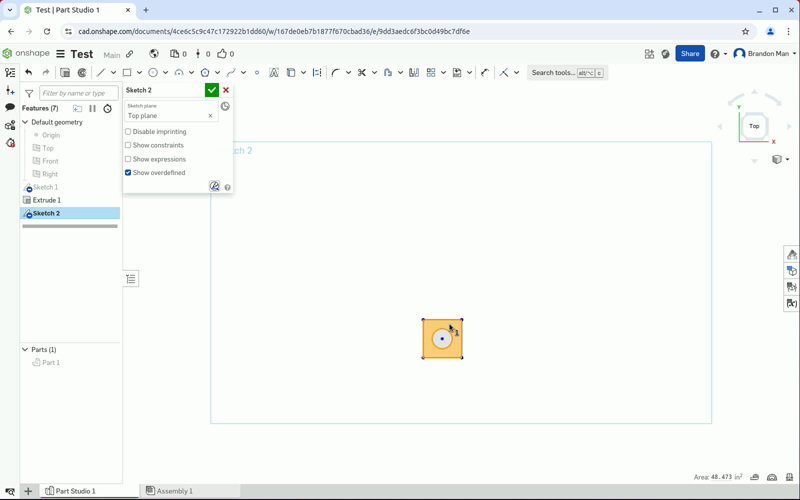
mouse_move(73, 352)
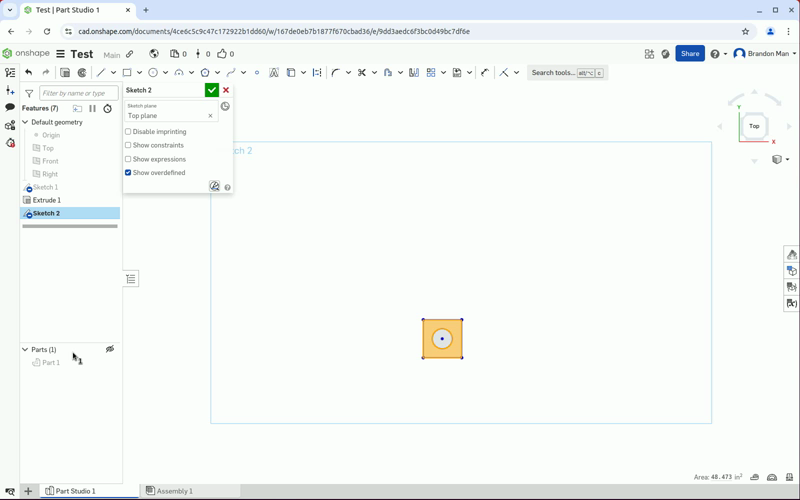
key(shift+y)
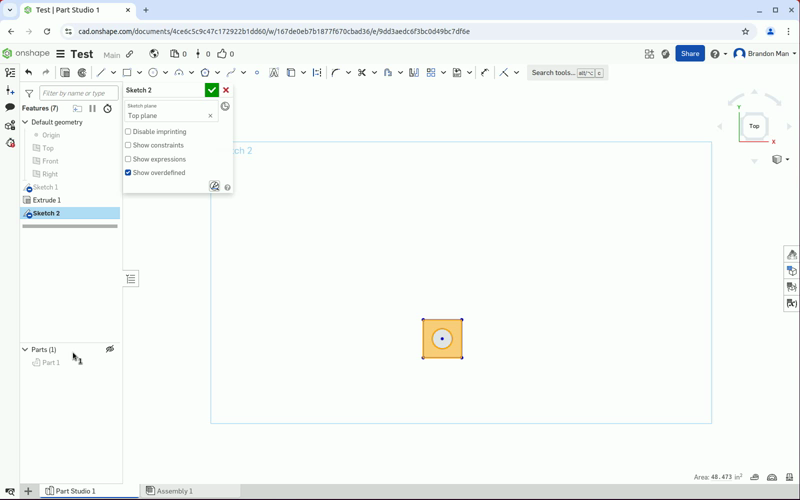
key(shift+e)
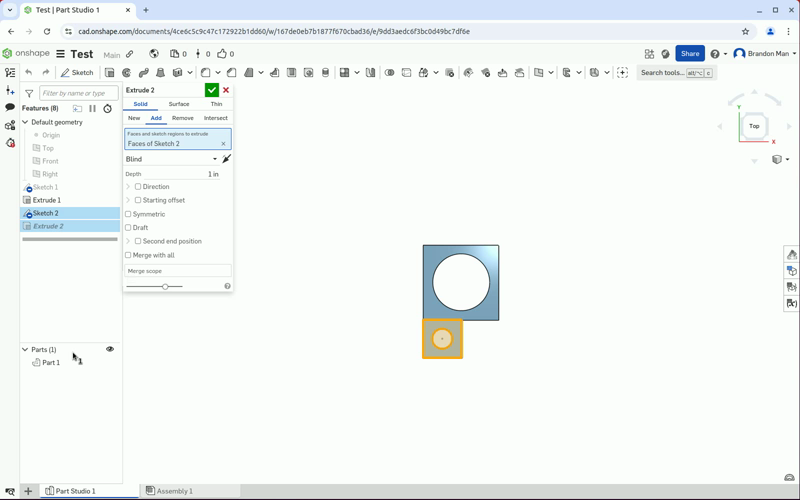
mouse_move(143, 106)
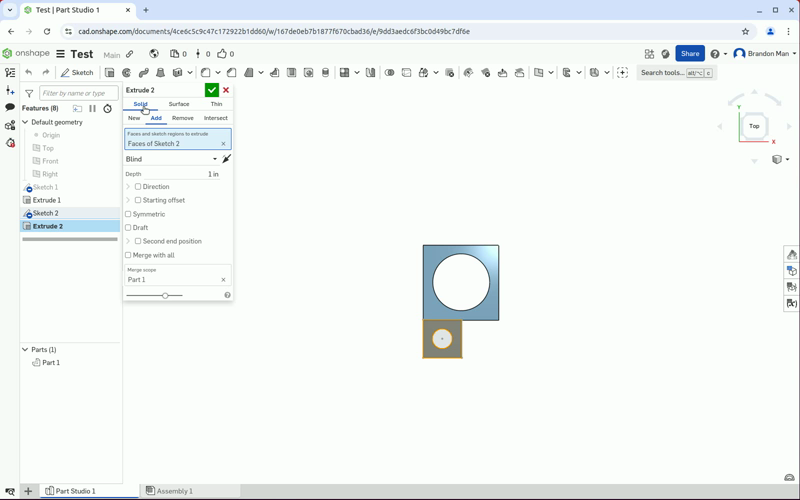
click(143, 106)
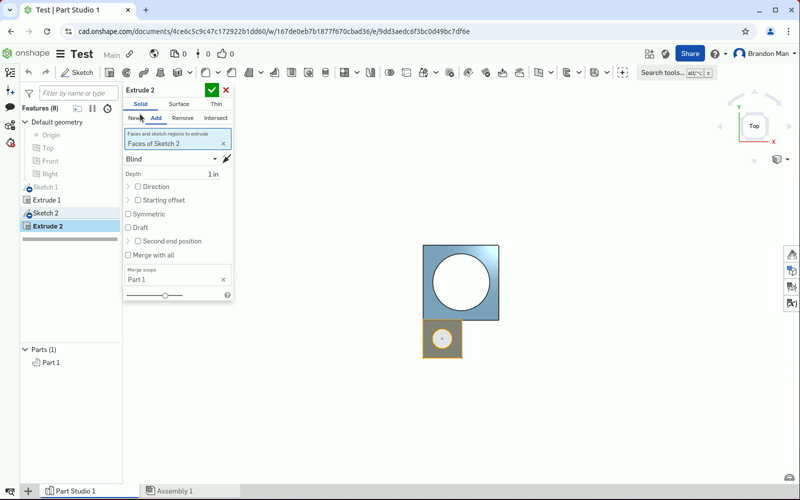
mouse_move(137, 120)
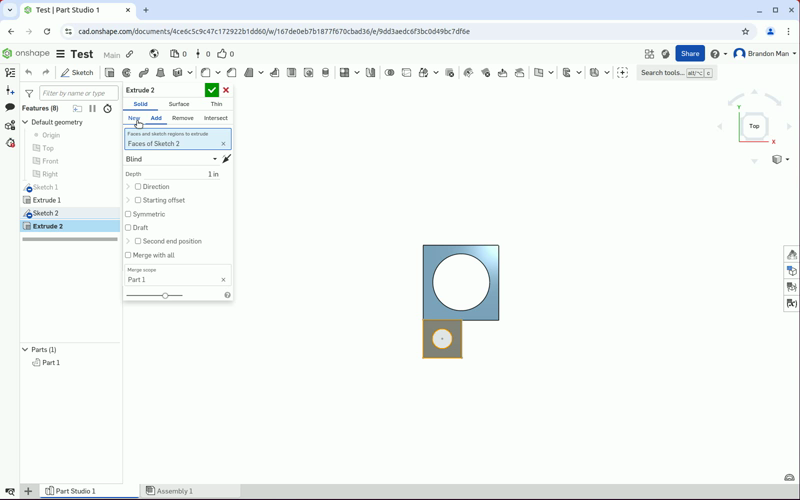
click(137, 120)
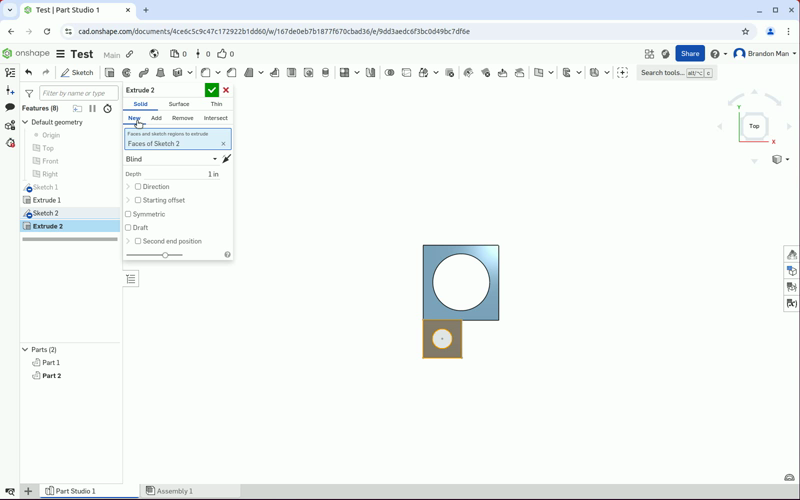
key(tab, 4)
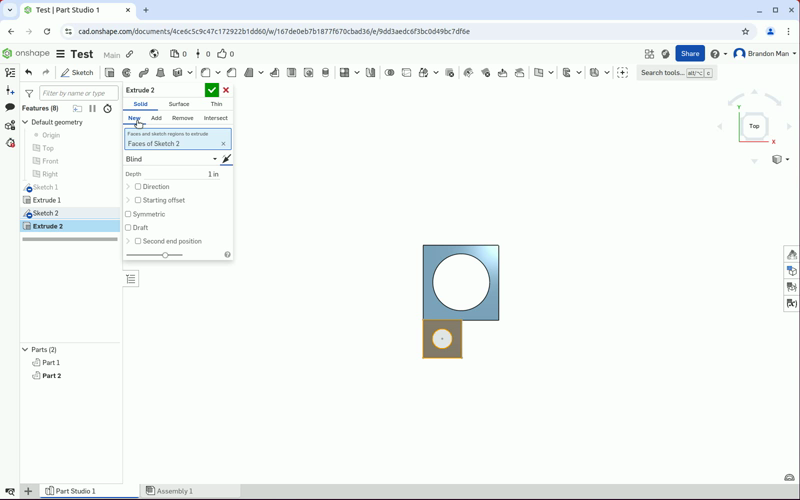
text(3.851)
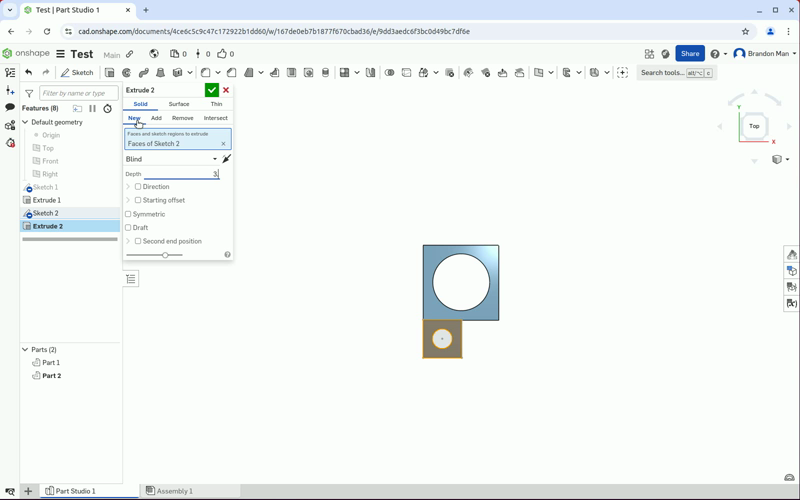
key(enter)
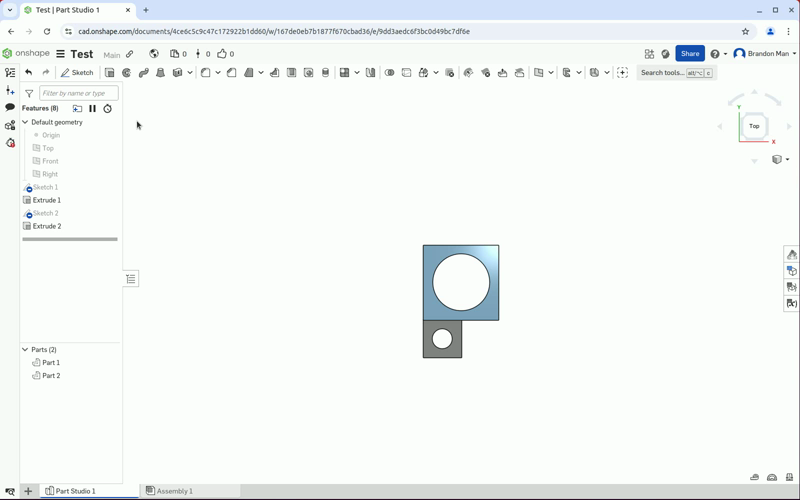
key(shift+h)
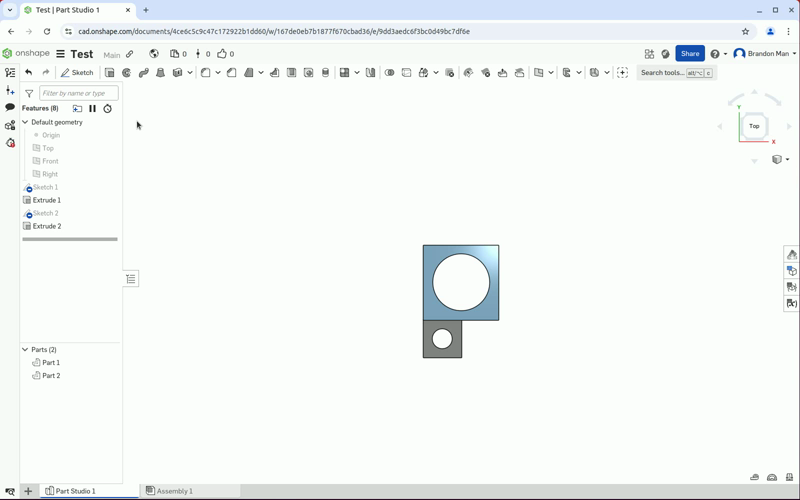
key(shift+h)
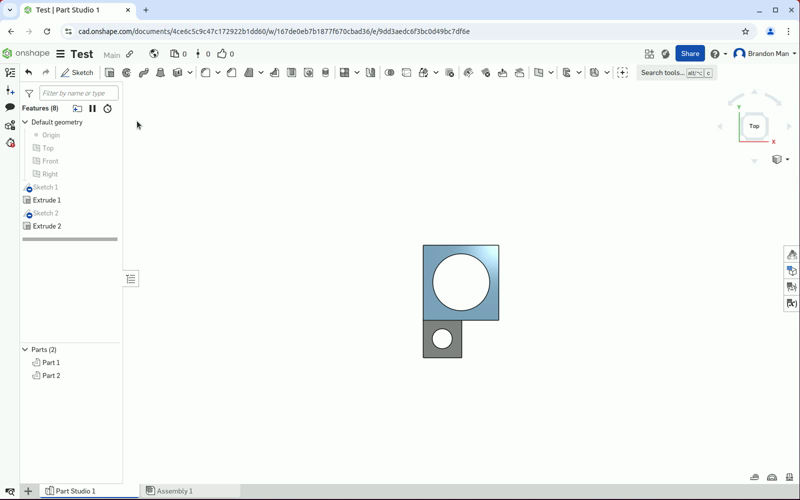
mouse_move(73, 189)
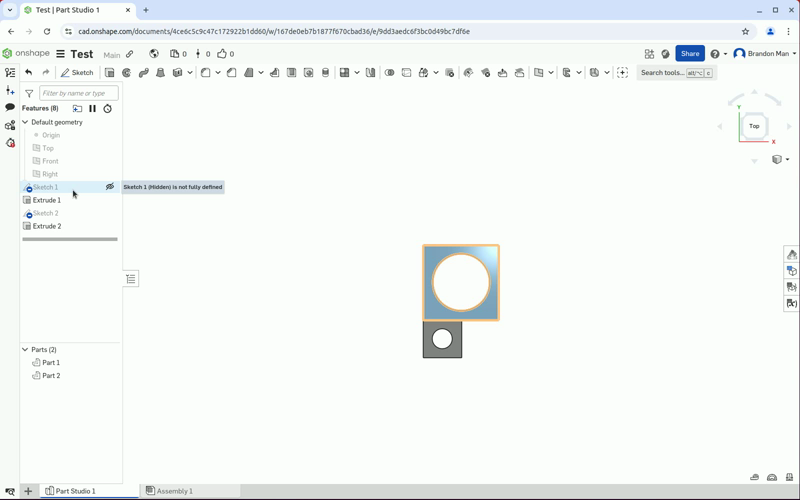
click(73, 189)
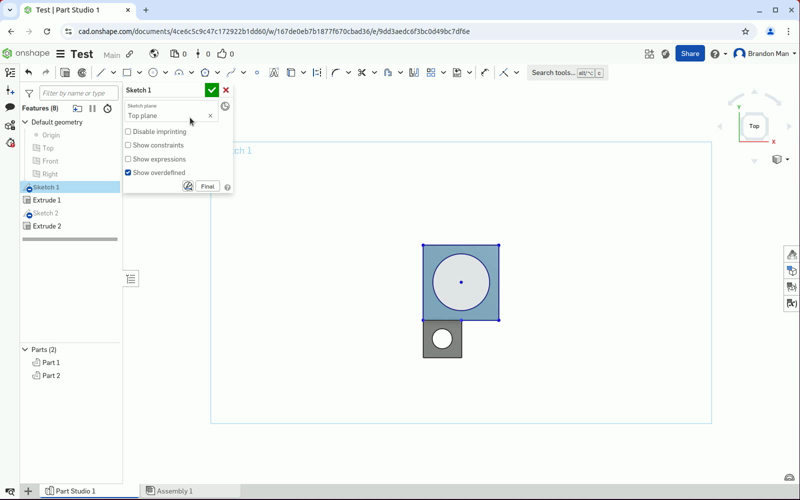
mouse_move(229, 92)
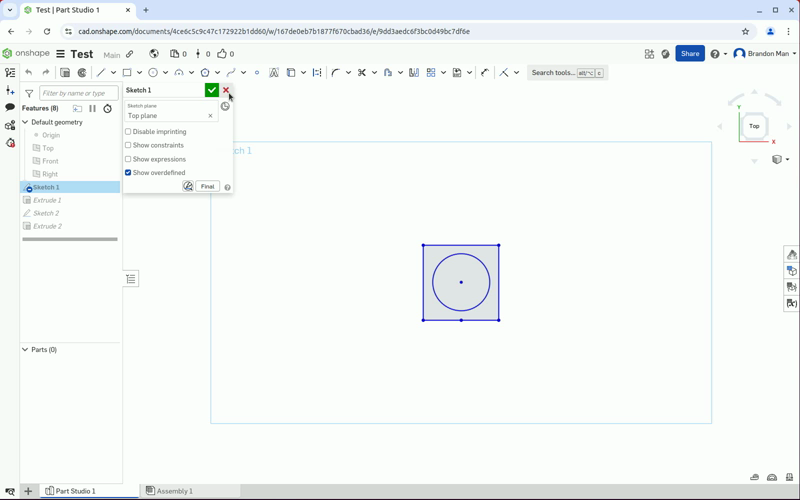
click(229, 92)
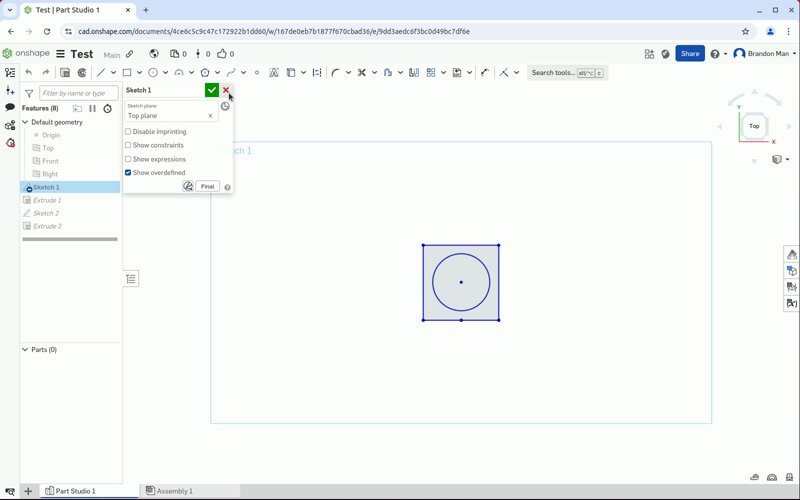
key(shift+s)
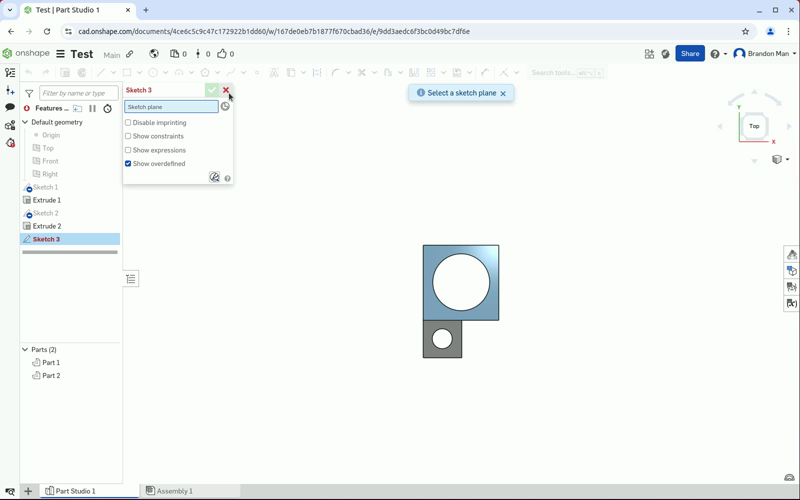
mouse_move(73, 150)
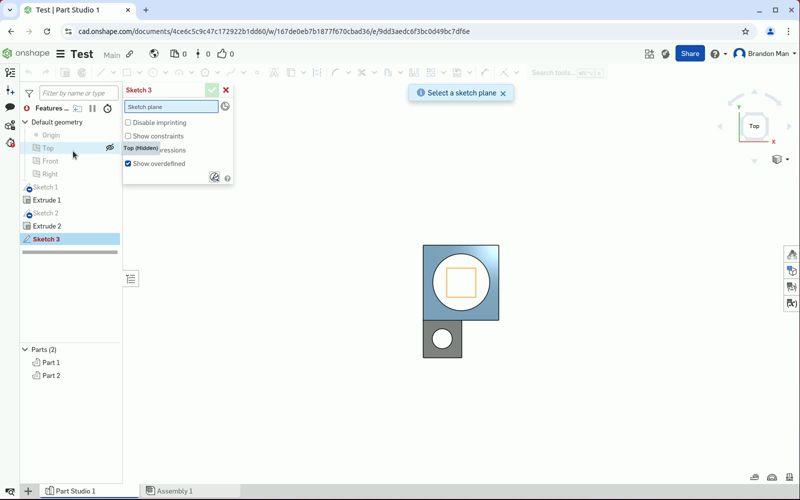
click(73, 150)
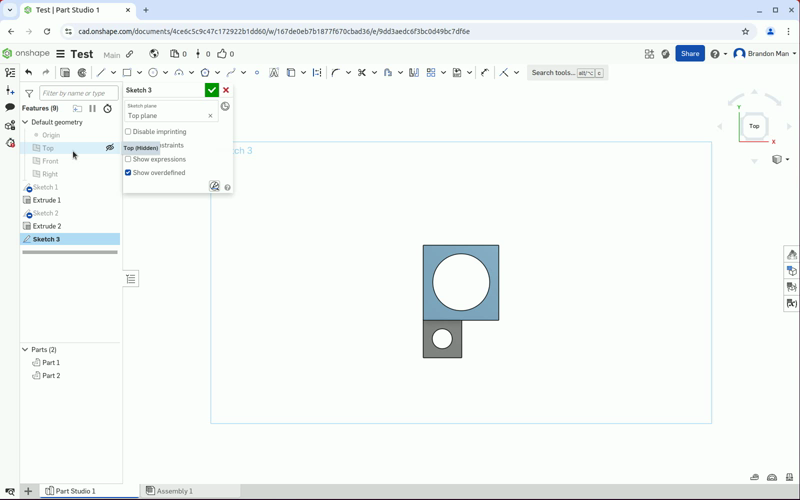
mouse_move(73, 352)
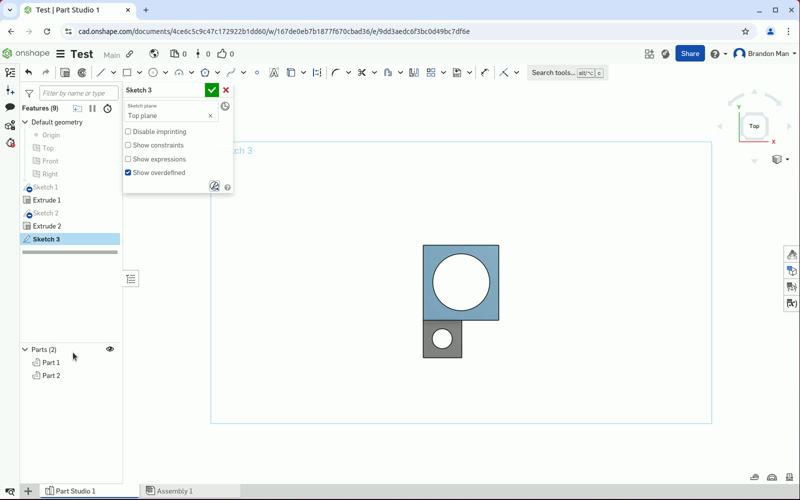
key(y)
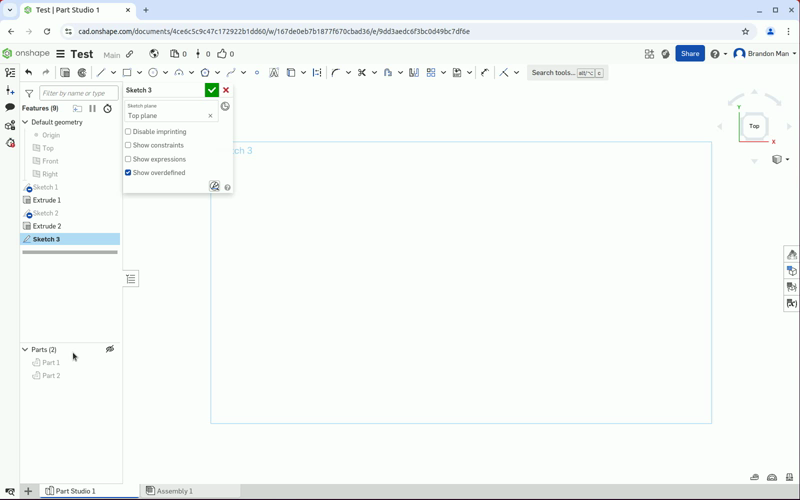
key(l)
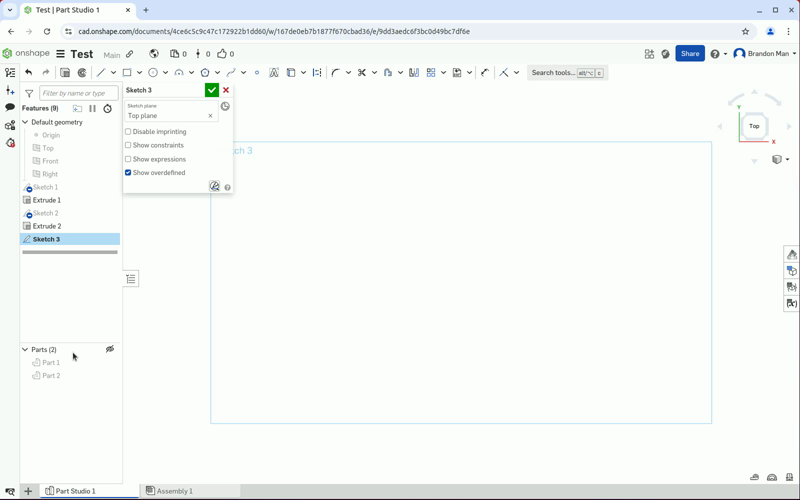
key_down(shift)
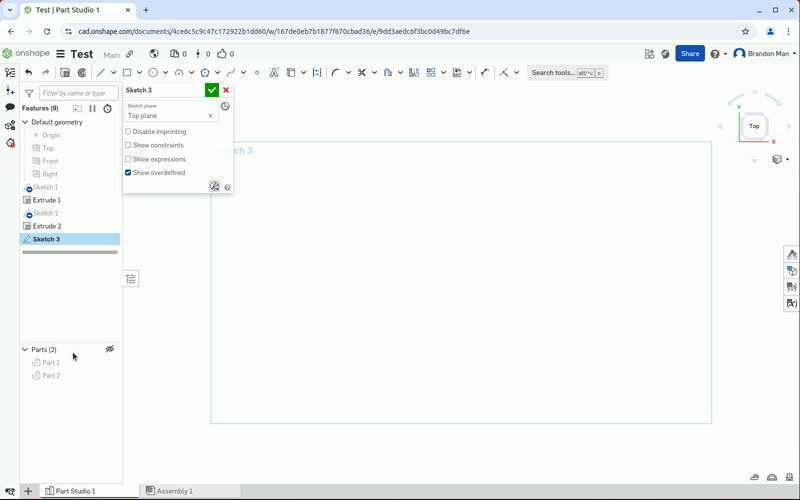
mouse_move(423, 395)
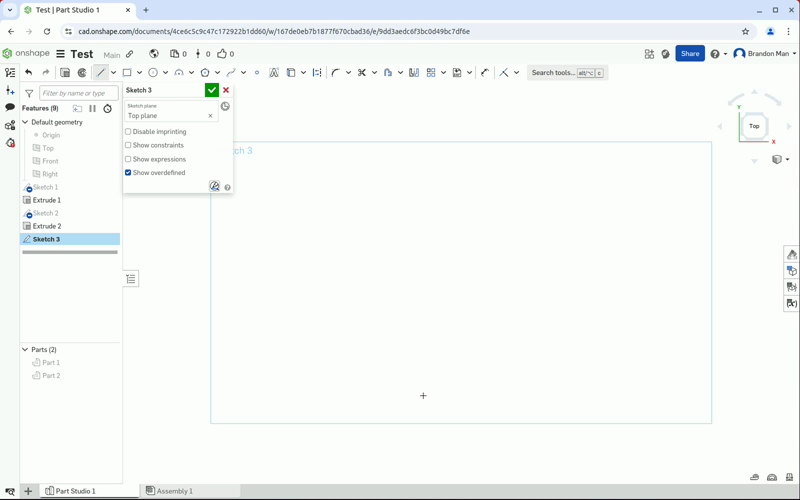
click(423, 395)
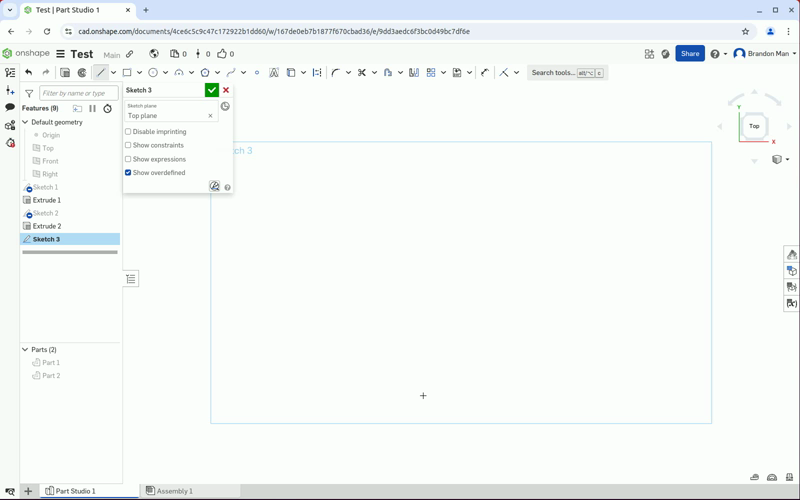
key_up(shift)
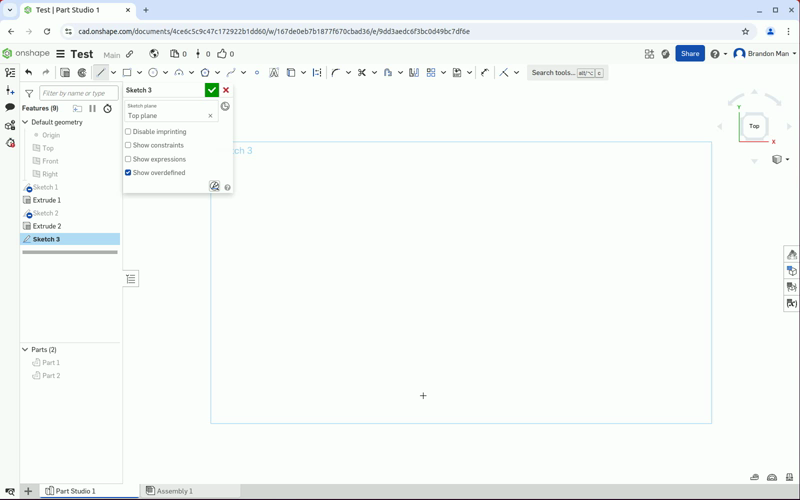
key_down(shift)
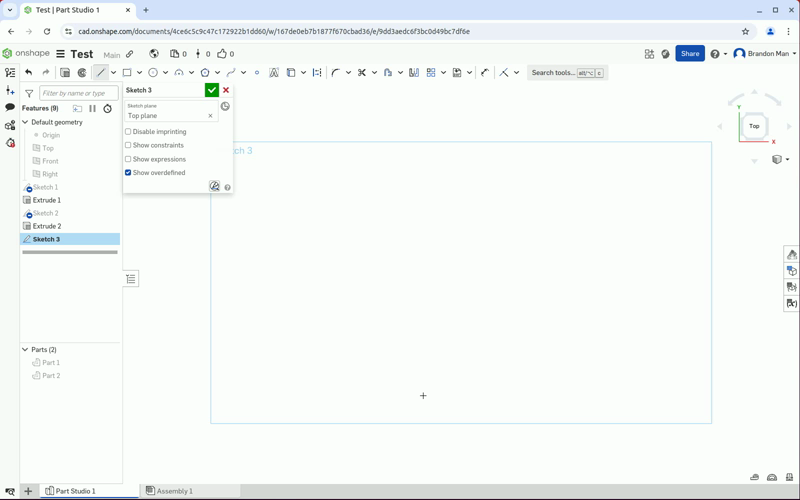
mouse_move(453, 395)
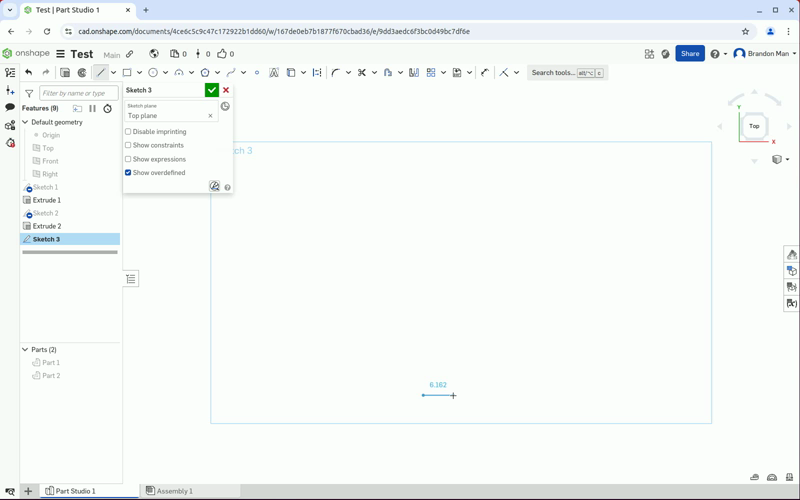
mouse_move(442, 395)
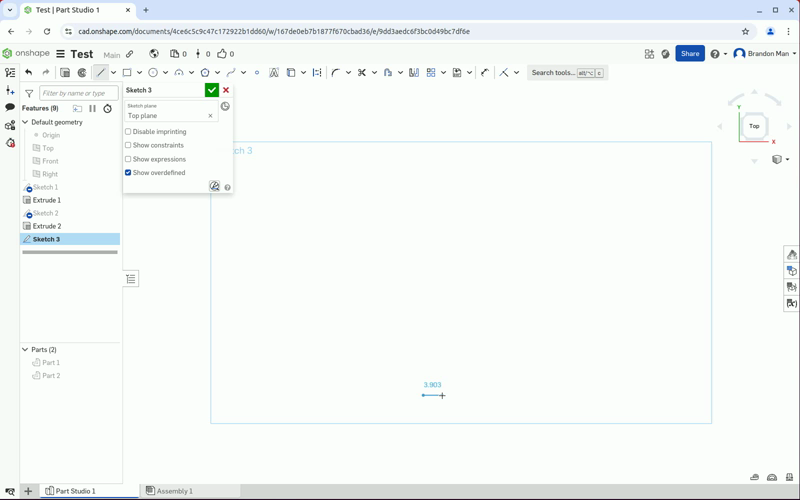
click(442, 395)
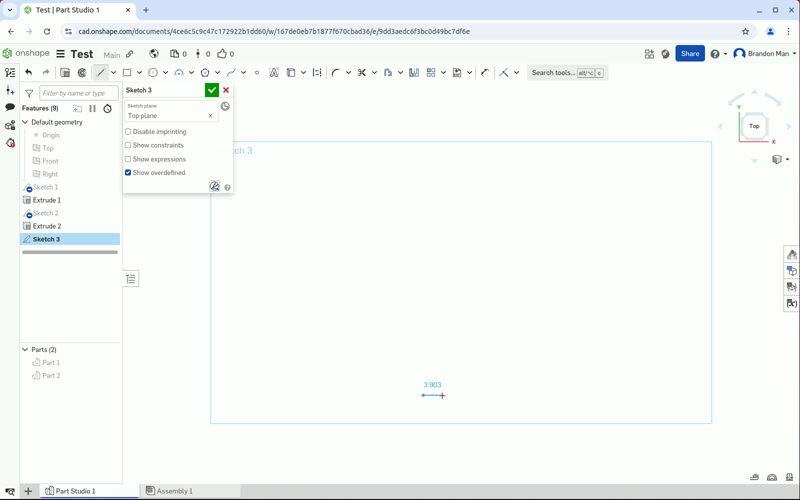
key_up(shift)
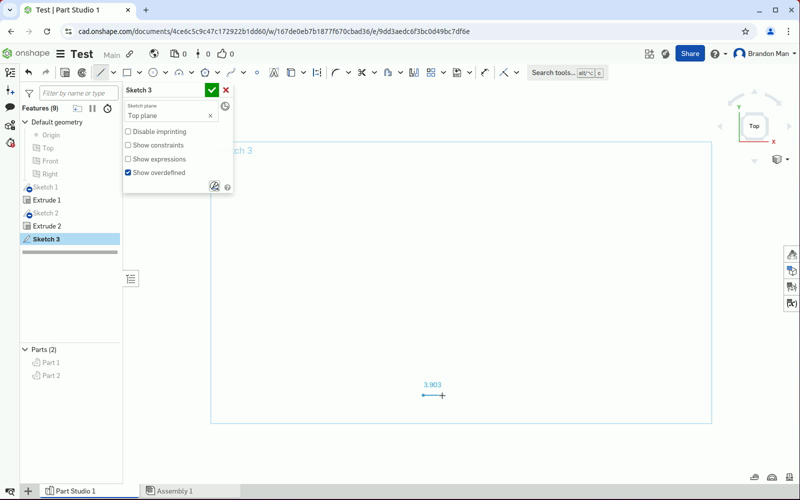
key_down(shift)
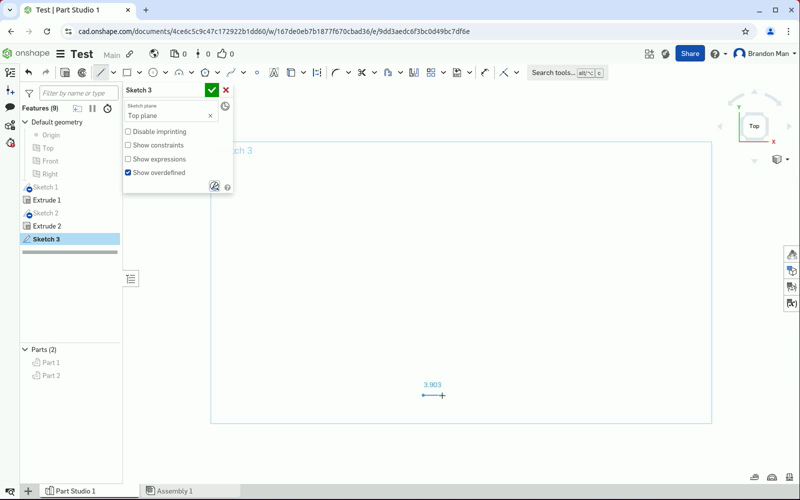
mouse_move(472, 395)
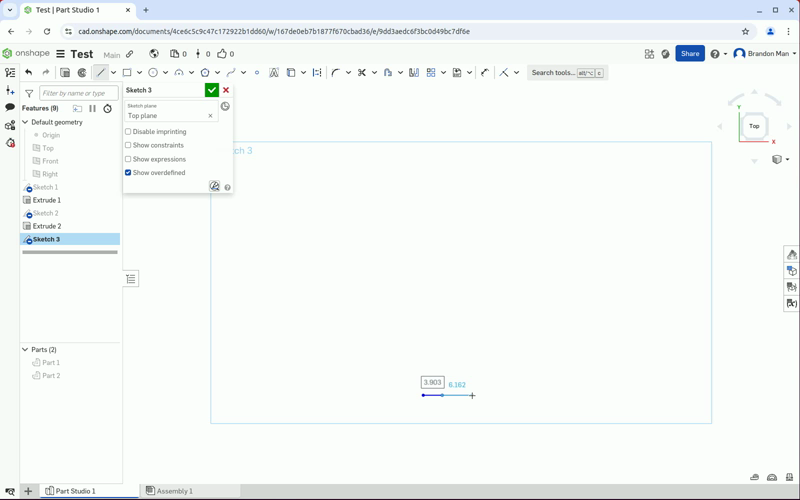
mouse_move(442, 376)
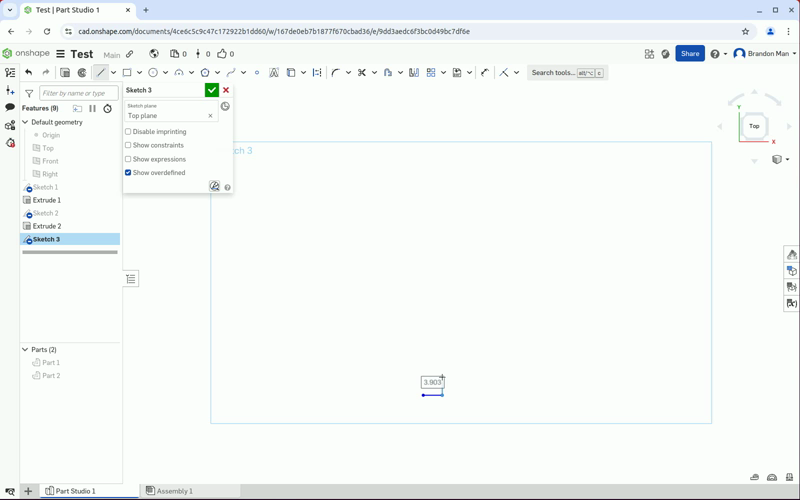
click(442, 376)
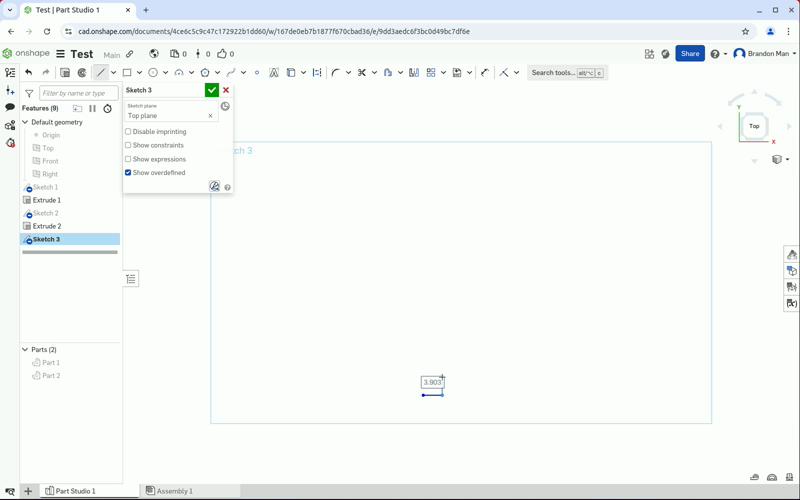
key_up(shift)
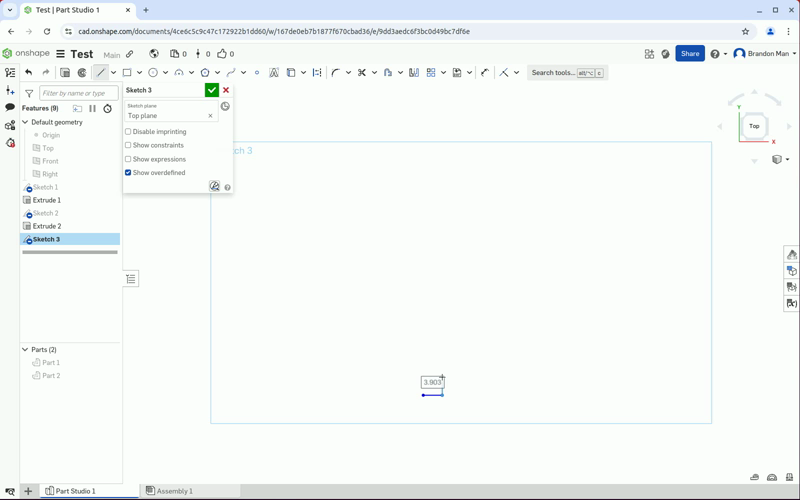
key_down(shift)
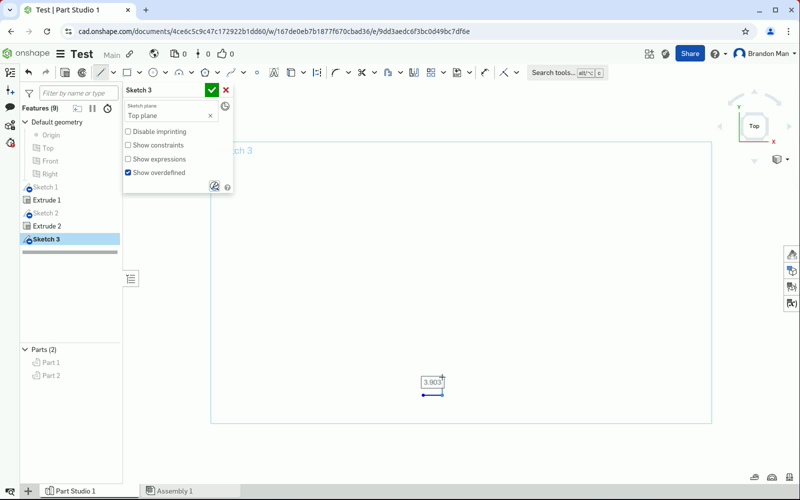
mouse_move(472, 376)
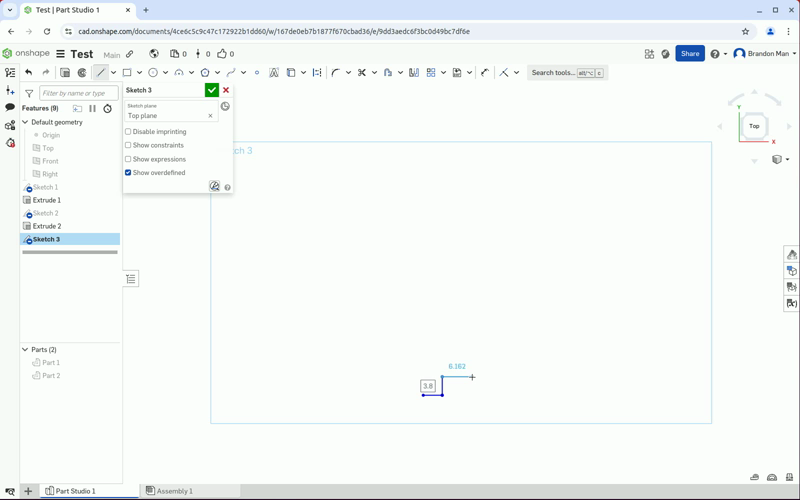
mouse_move(479, 376)
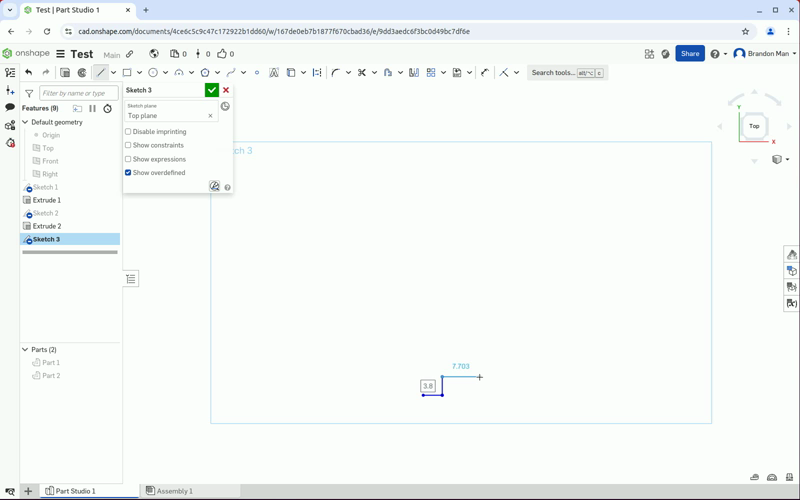
click(479, 376)
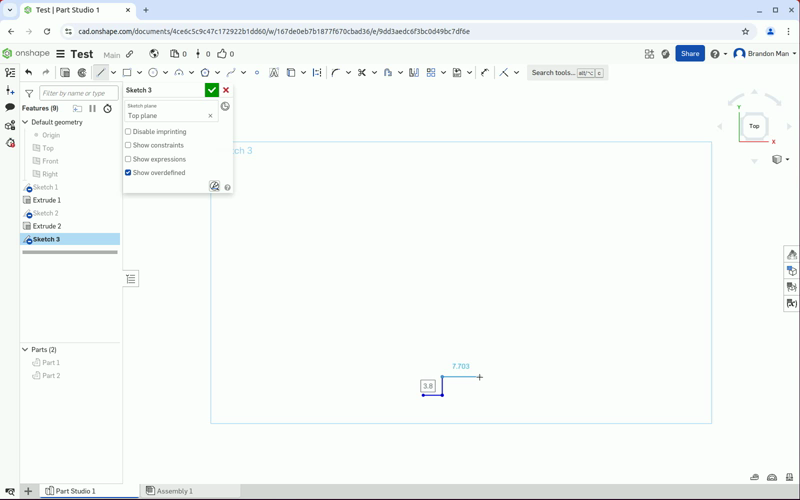
key_up(shift)
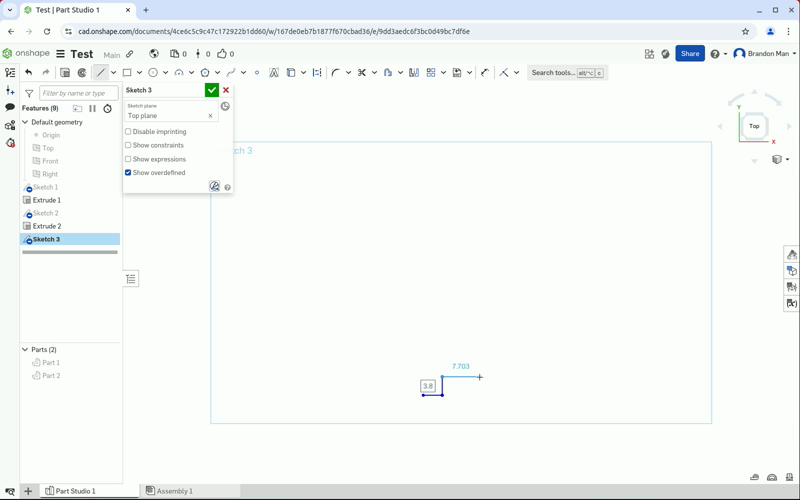
key_down(shift)
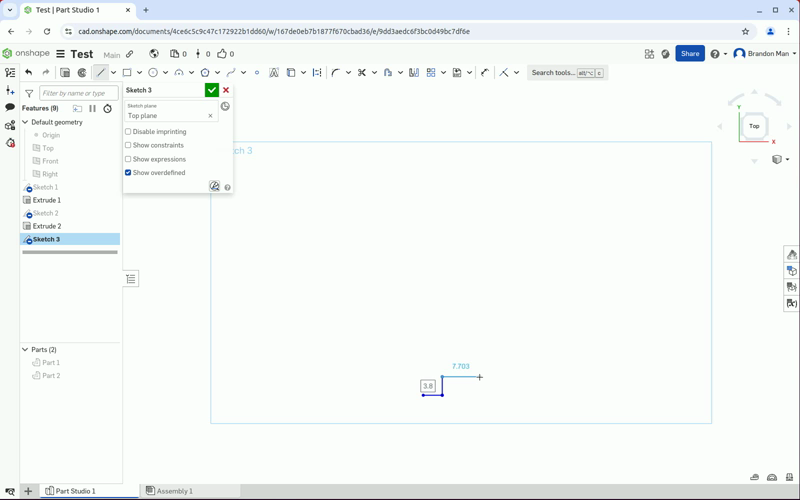
mouse_move(509, 376)
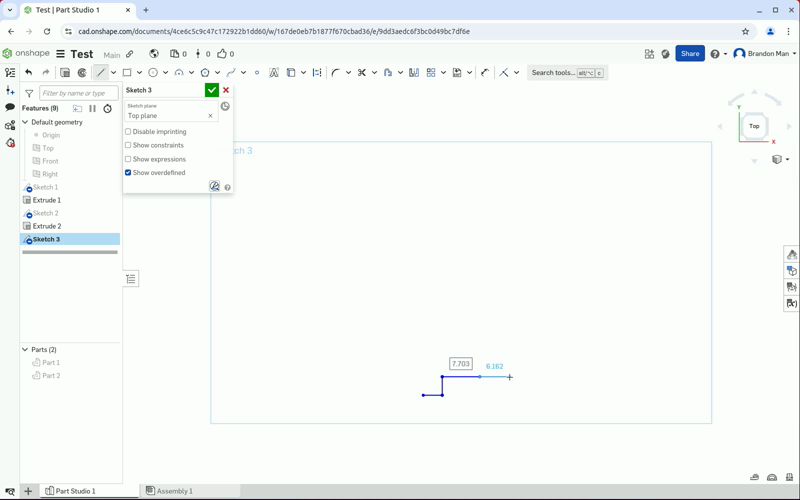
mouse_move(479, 395)
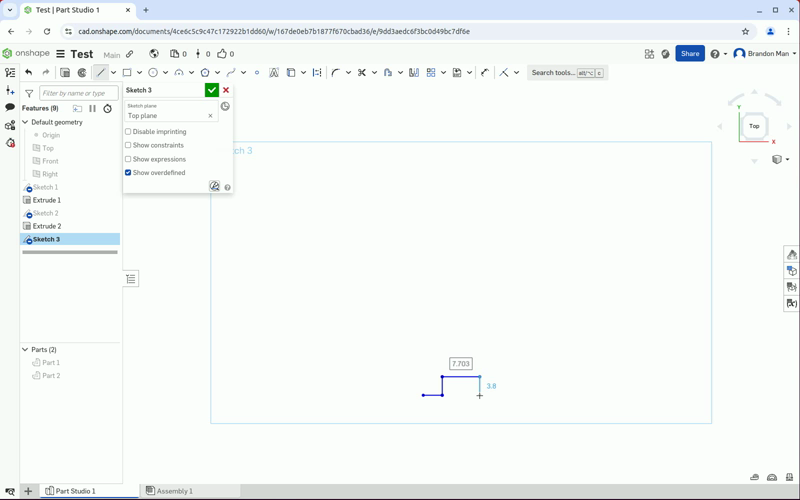
click(479, 395)
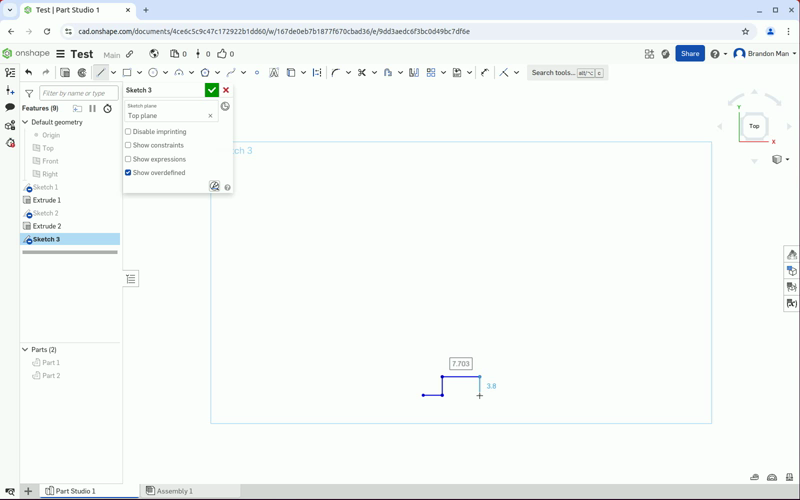
key_up(shift)
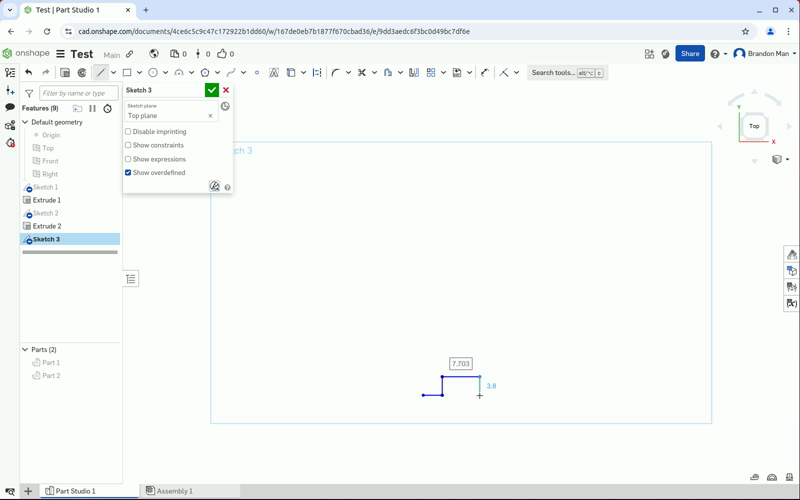
key_down(shift)
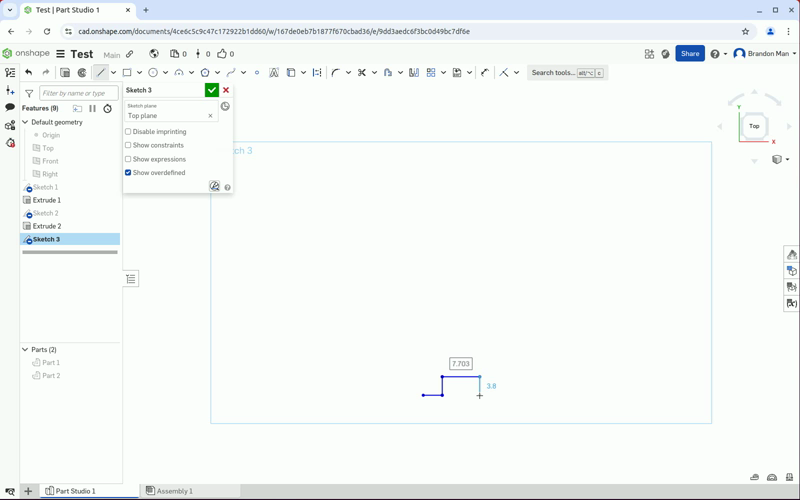
mouse_move(509, 395)
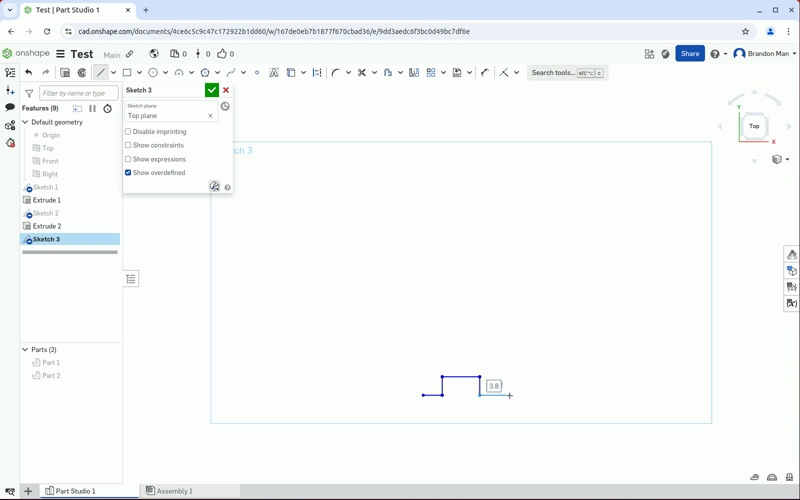
mouse_move(498, 395)
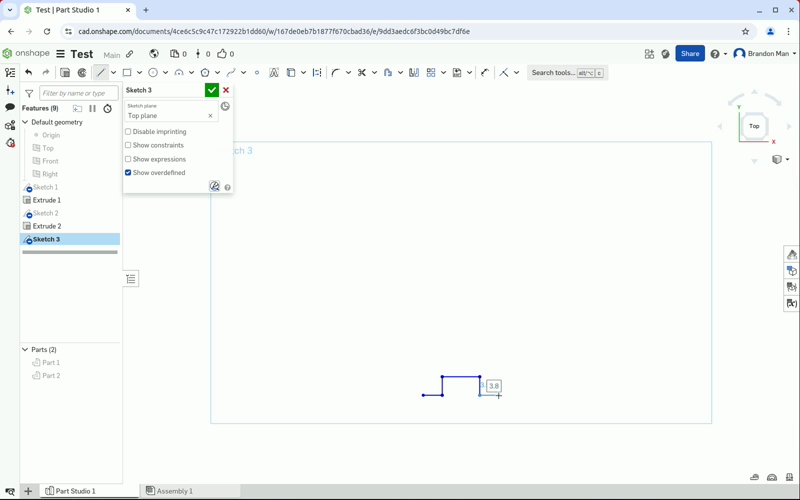
click(498, 395)
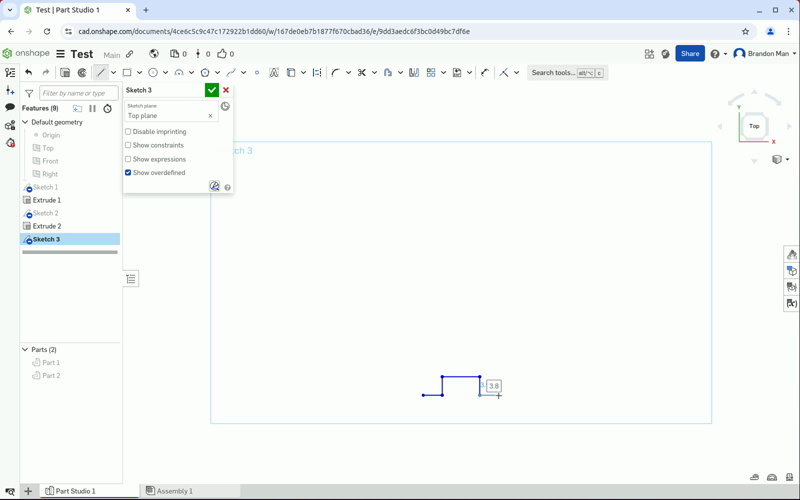
key_up(shift)
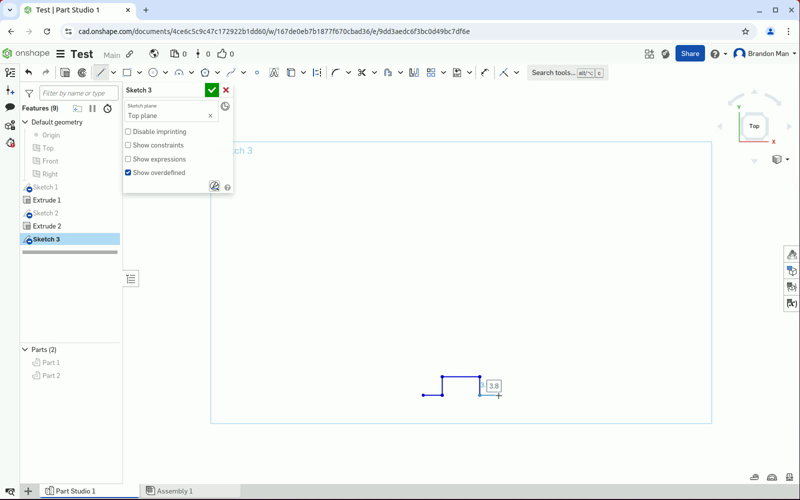
key_down(shift)
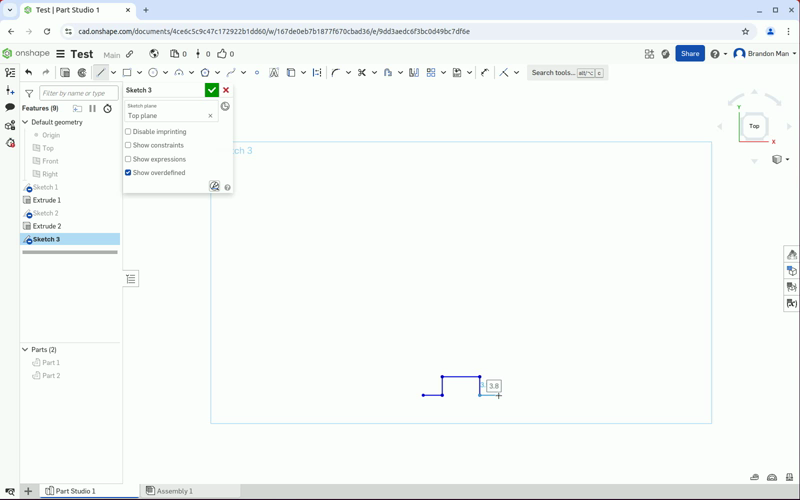
mouse_move(528, 395)
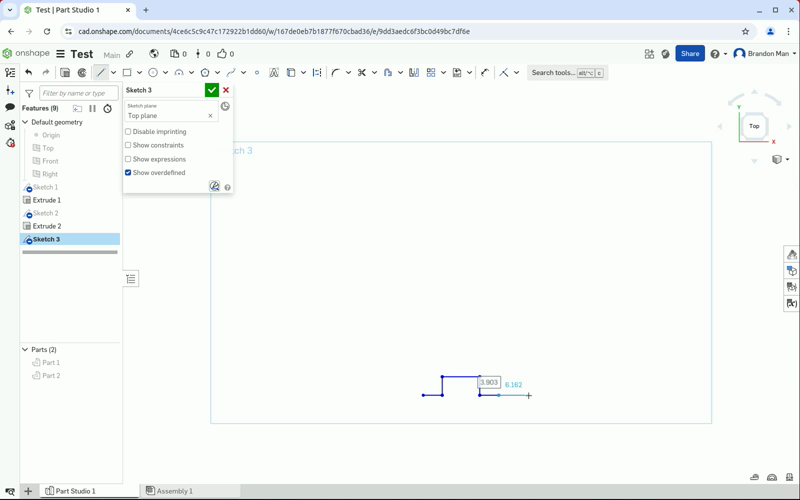
mouse_move(498, 357)
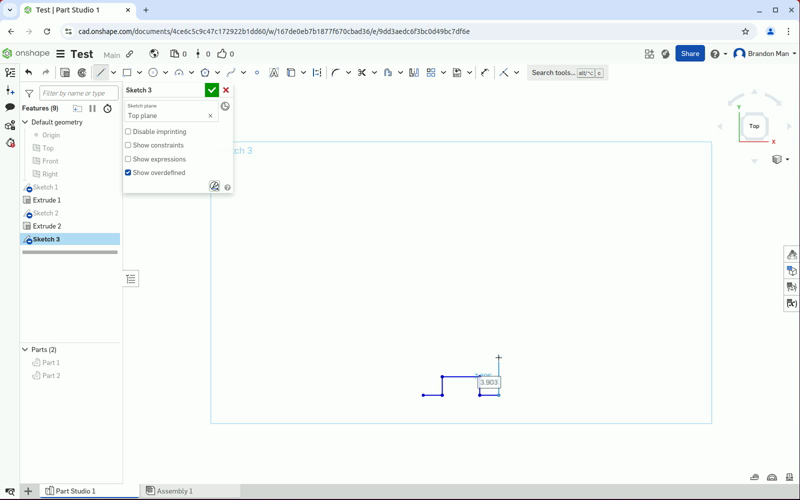
click(498, 357)
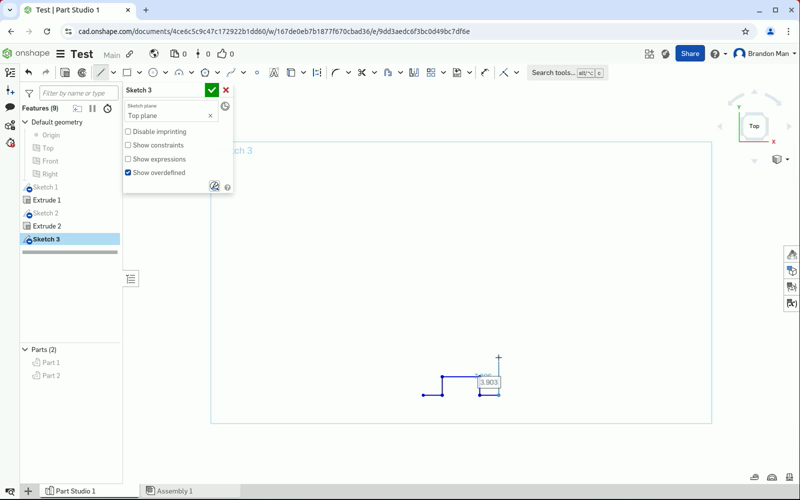
key_up(shift)
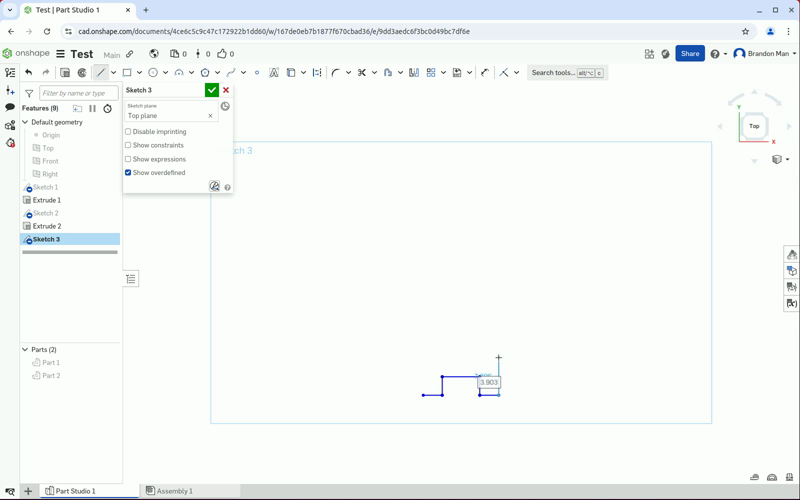
key_down(shift)
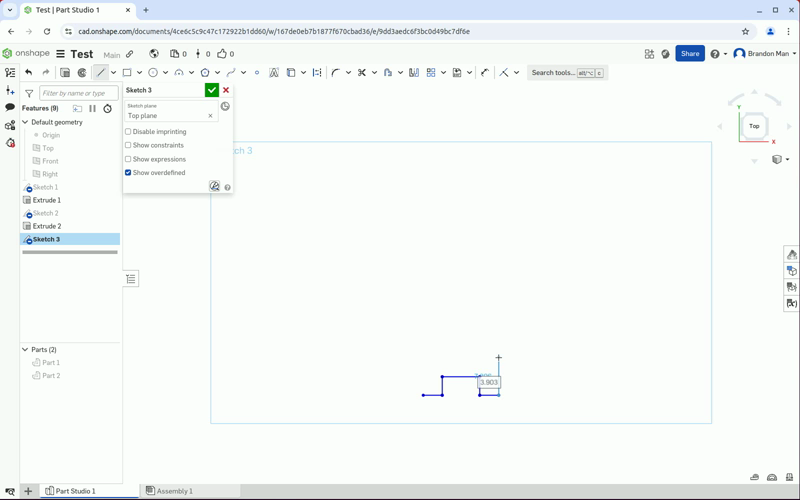
mouse_move(528, 357)
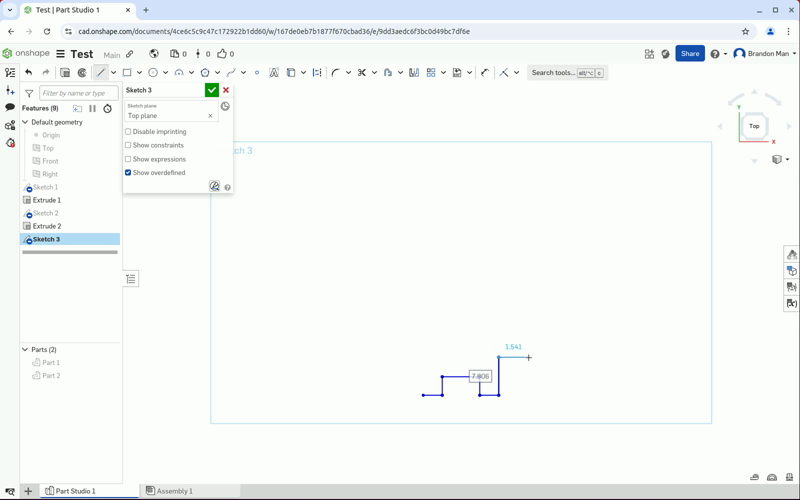
mouse_move(461, 357)
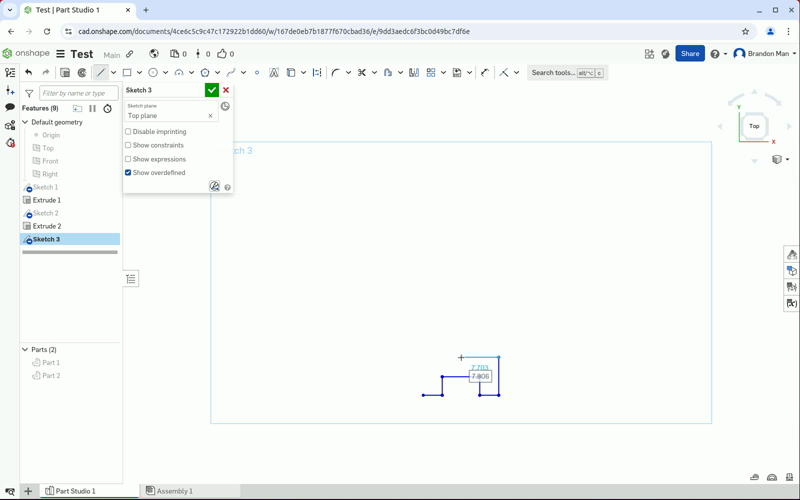
click(461, 357)
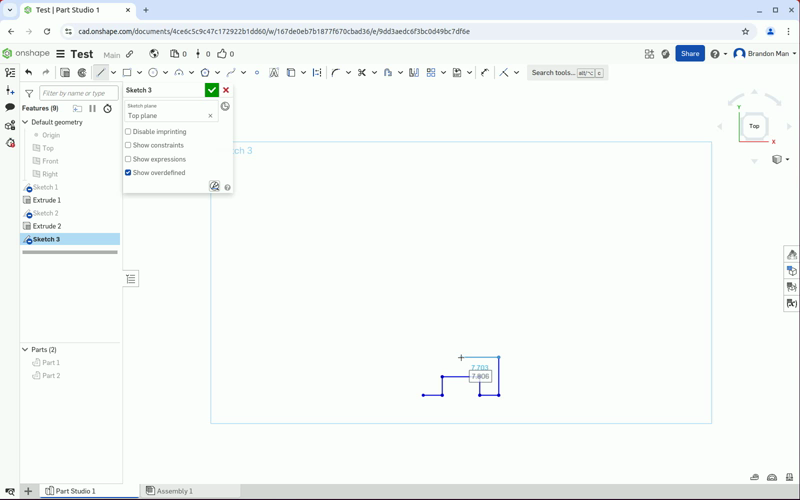
key_up(shift)
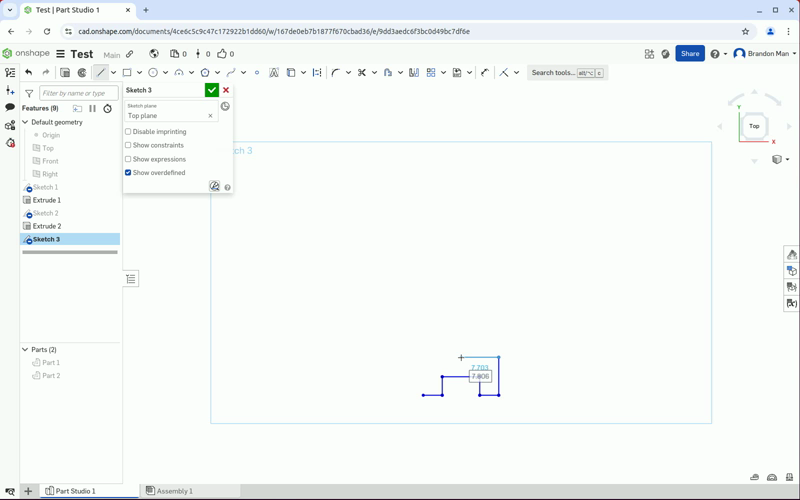
key_down(shift)
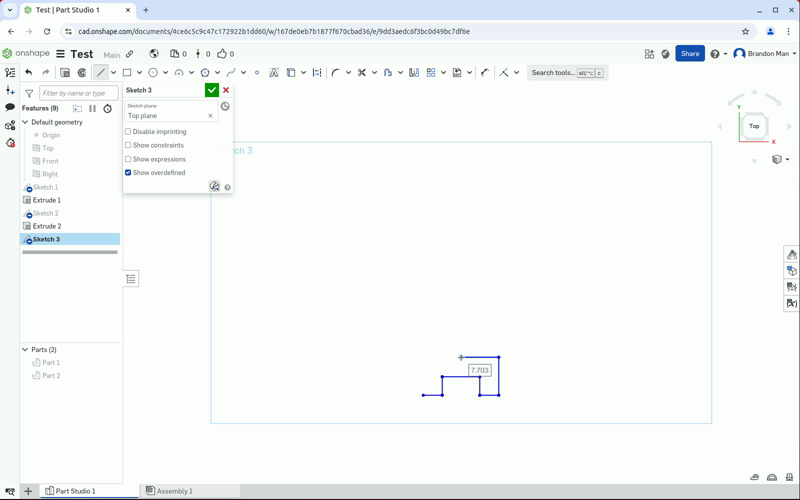
mouse_move(491, 357)
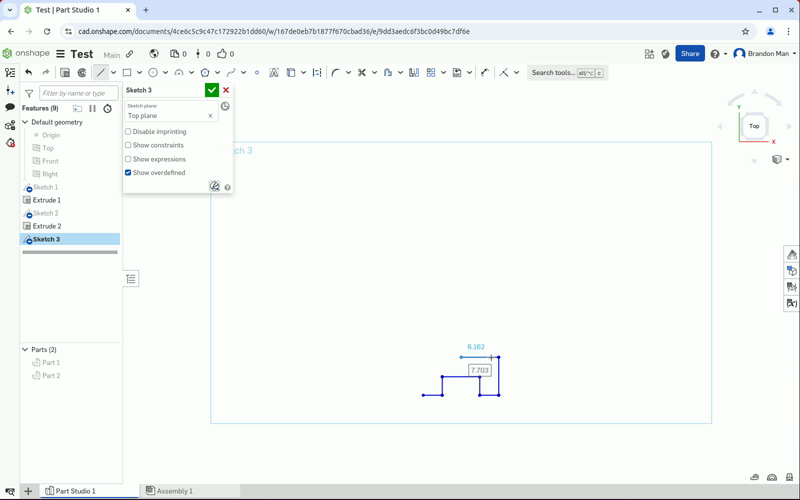
mouse_move(423, 357)
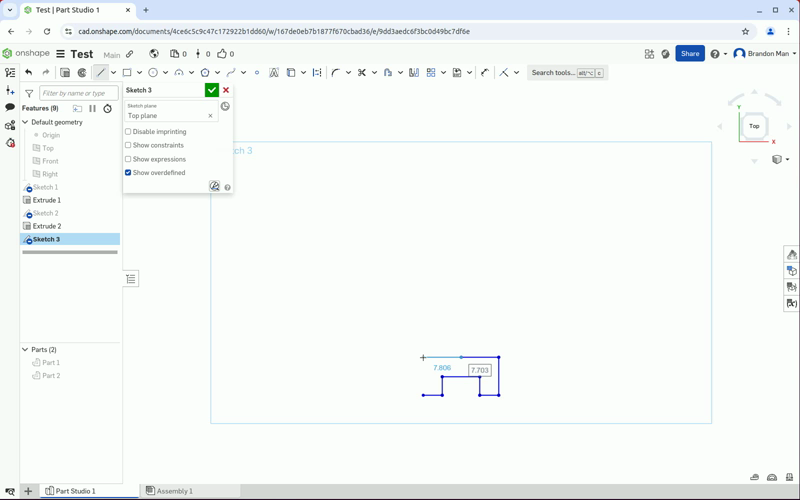
click(423, 357)
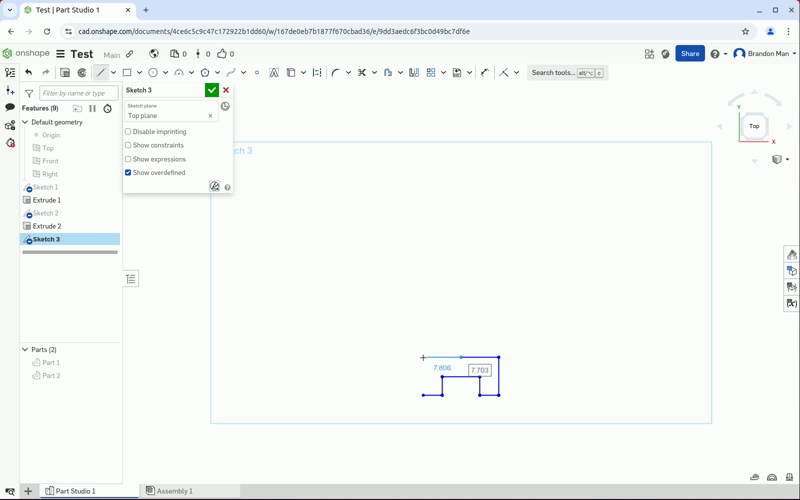
key_up(shift)
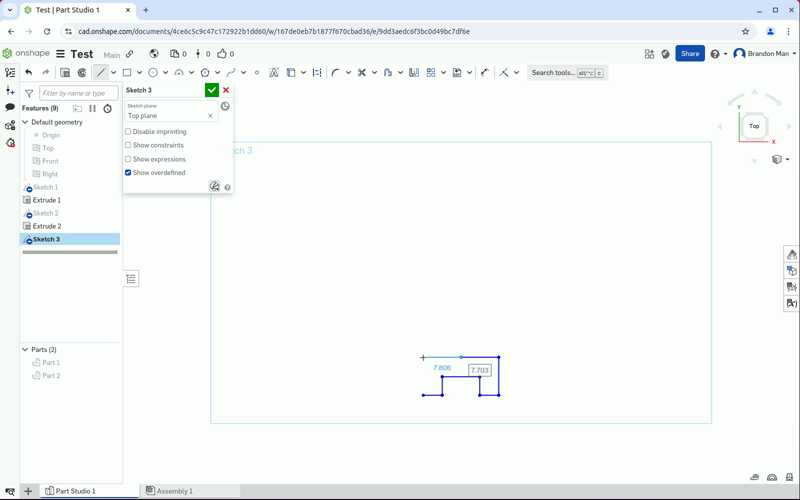
mouse_move(453, 357)
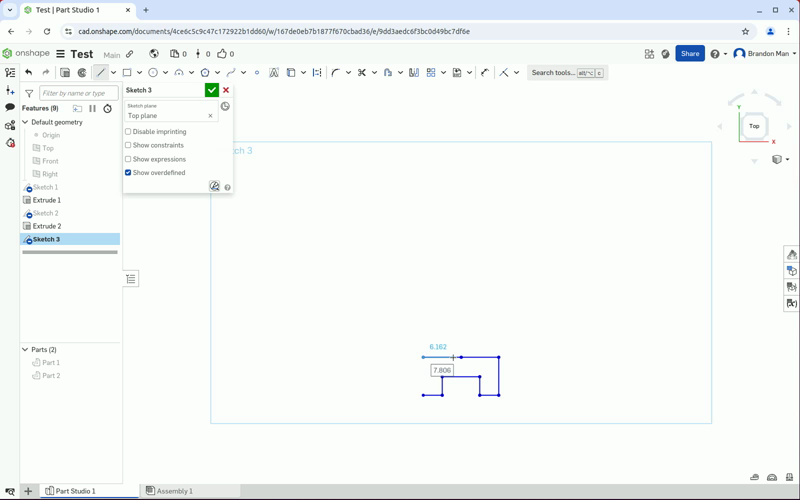
key_down(shift)
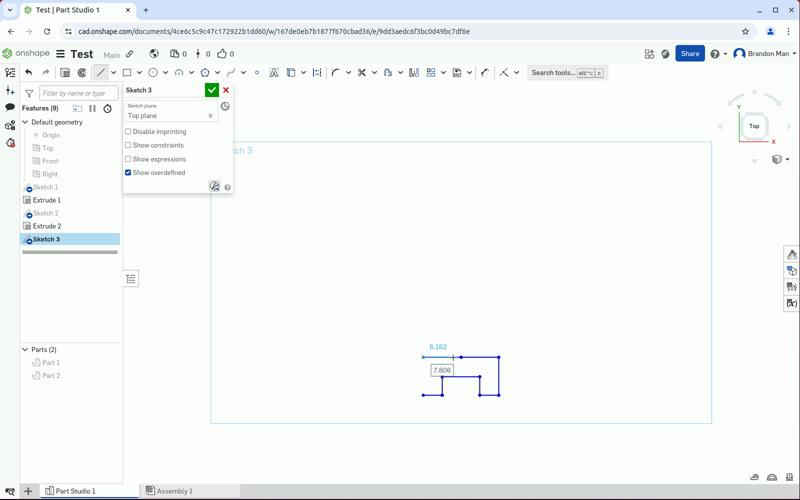
mouse_move(423, 395)
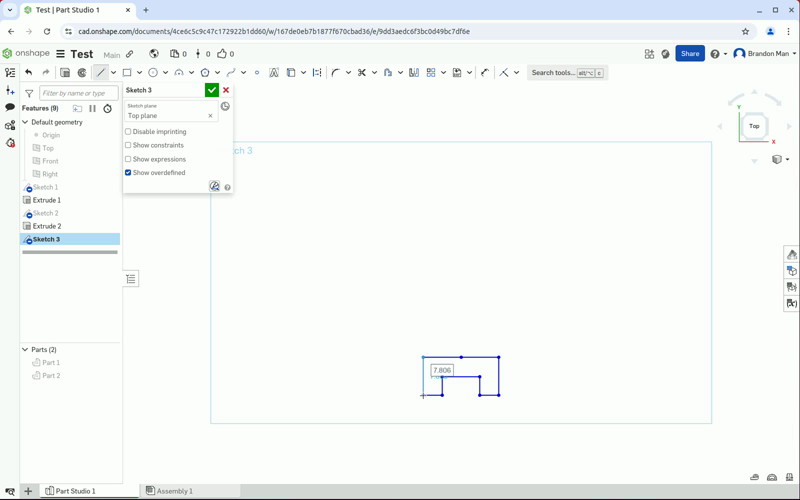
key_up(shift)
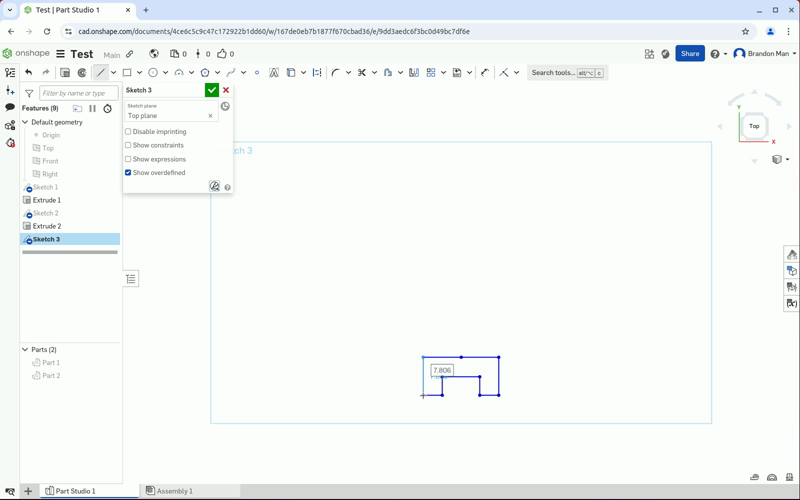
click(423, 395)
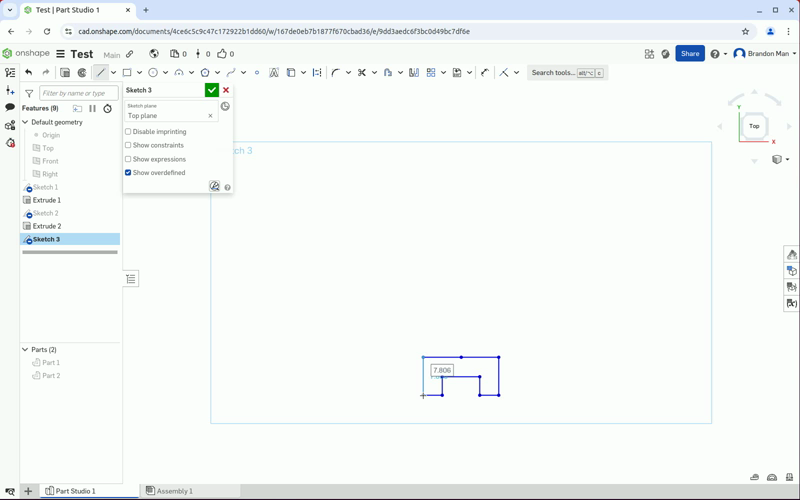
key(esc)
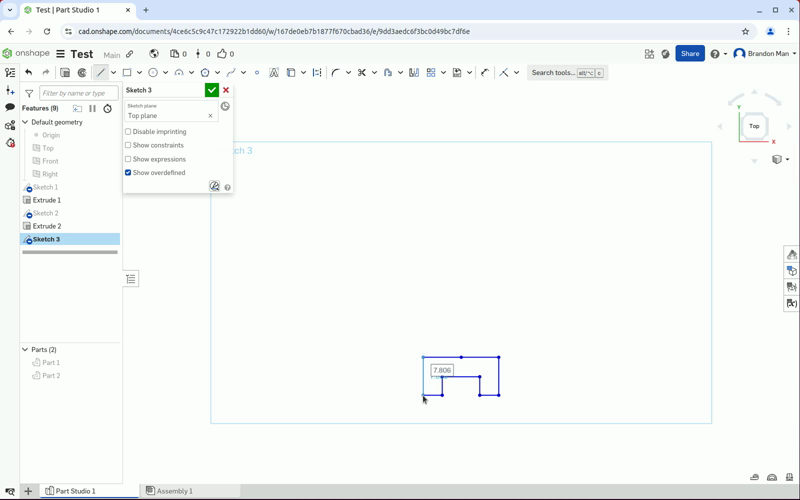
mouse_move(427, 378)
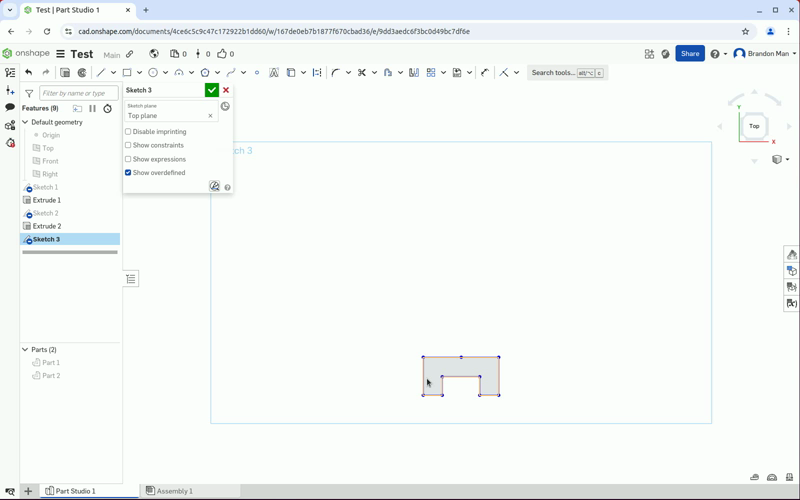
click(427, 378)
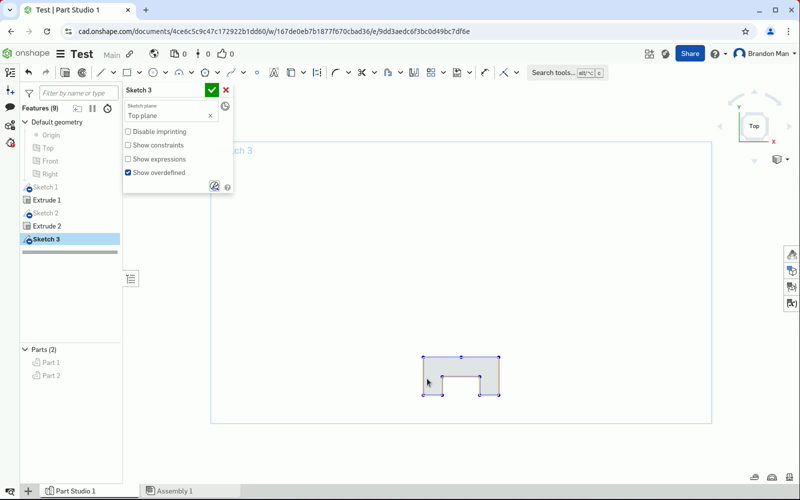
mouse_move(73, 352)
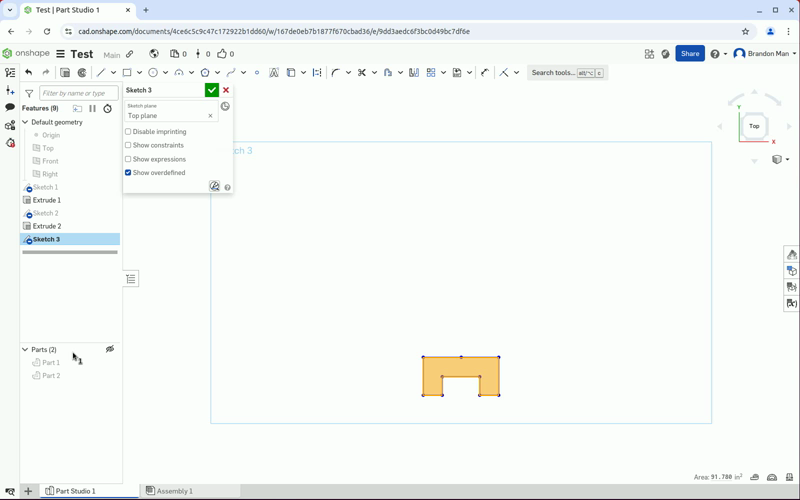
key(shift+y)
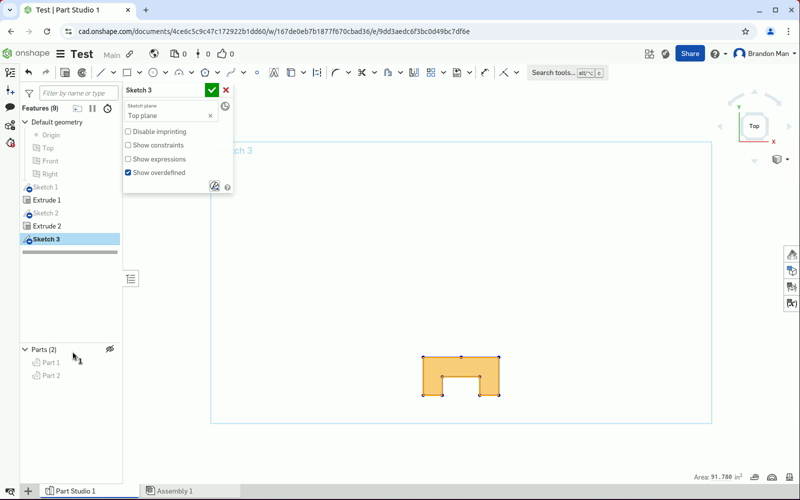
key(shift+e)
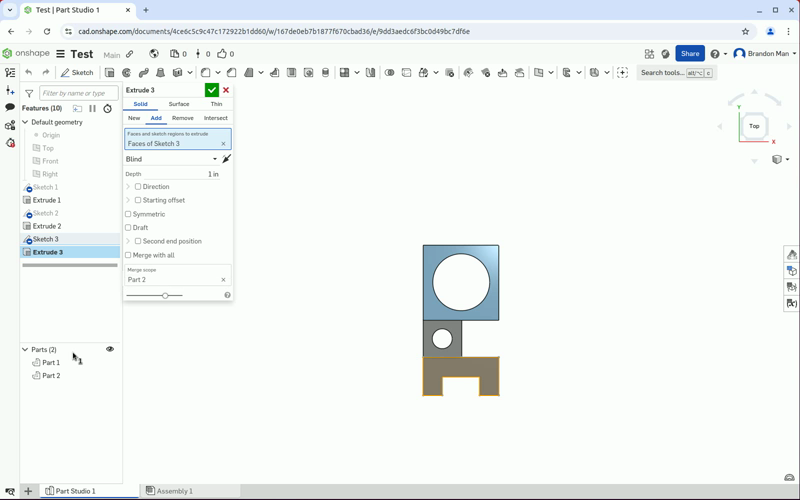
mouse_move(143, 106)
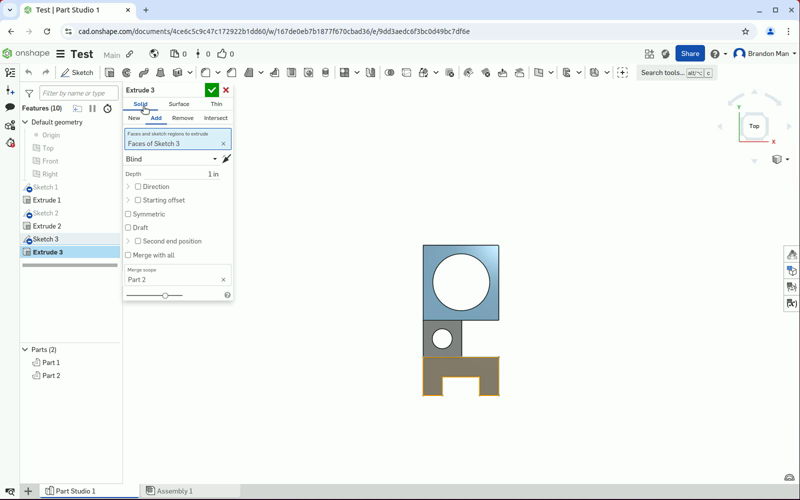
click(143, 106)
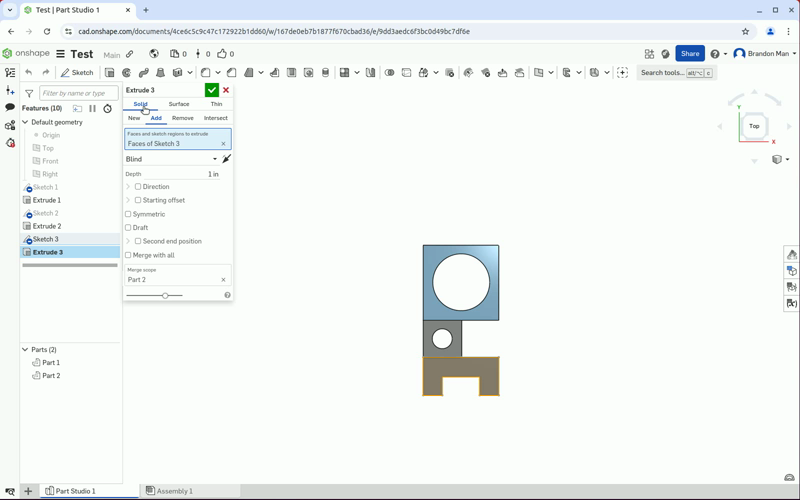
mouse_move(137, 120)
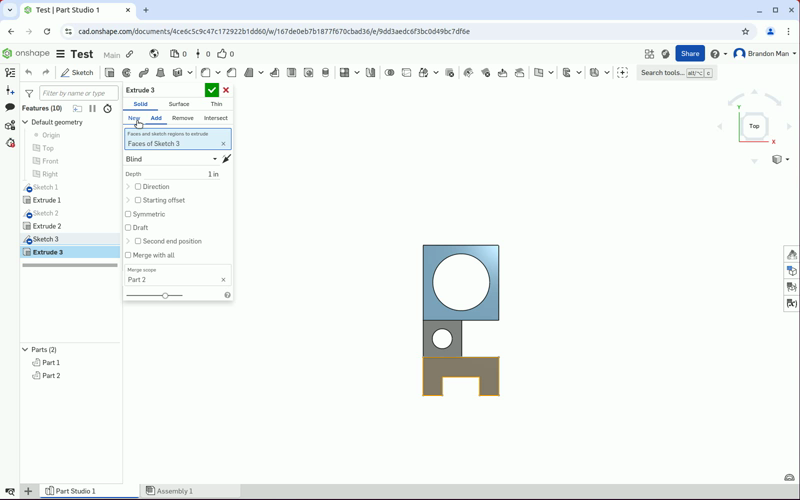
click(137, 120)
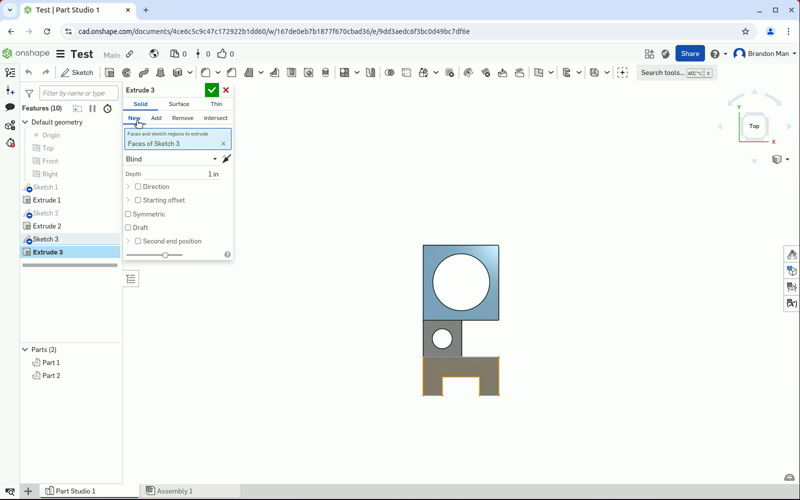
key(tab, 4)
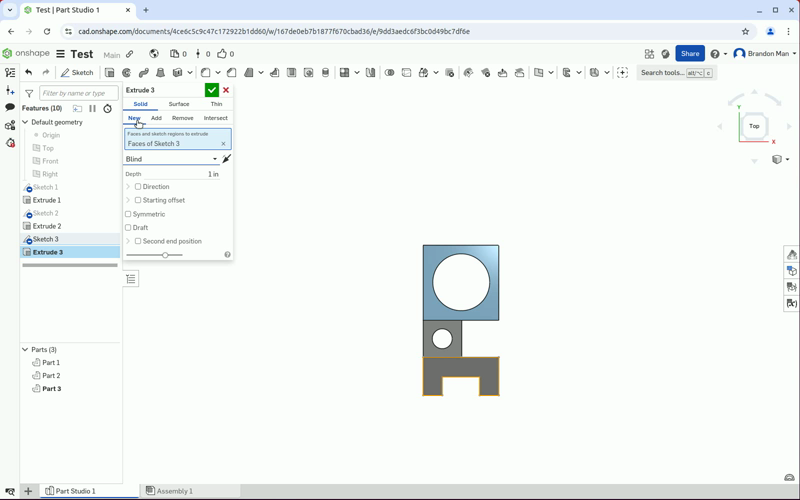
text(3.851)
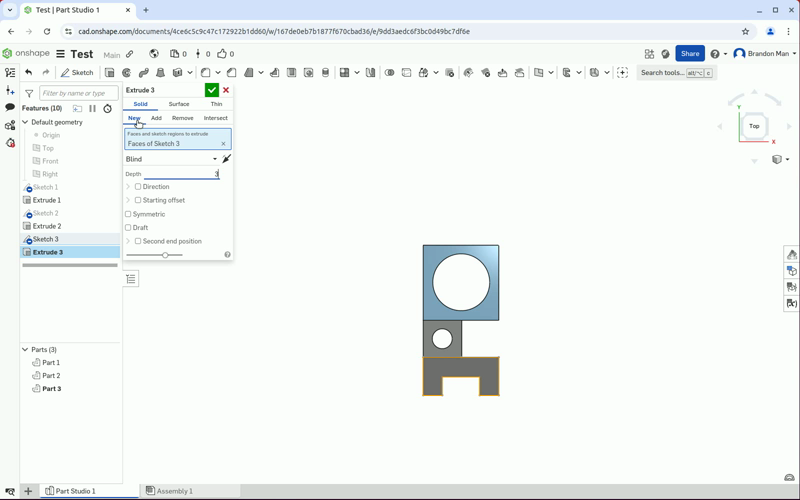
key(enter)
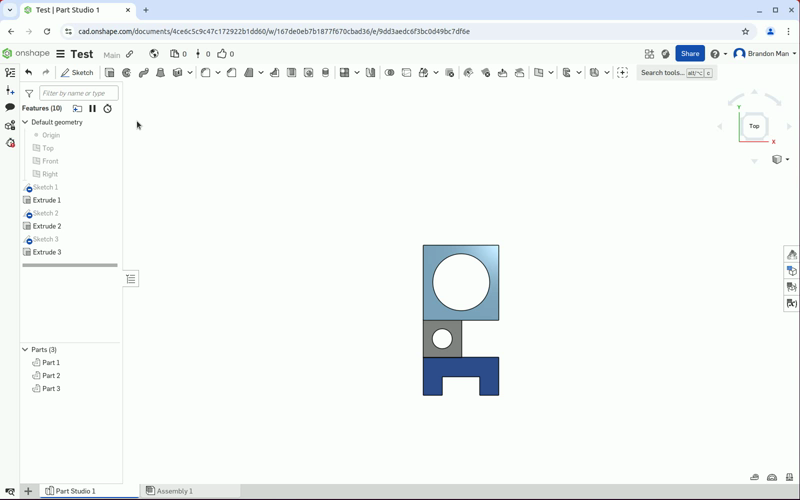
key(shift+h)
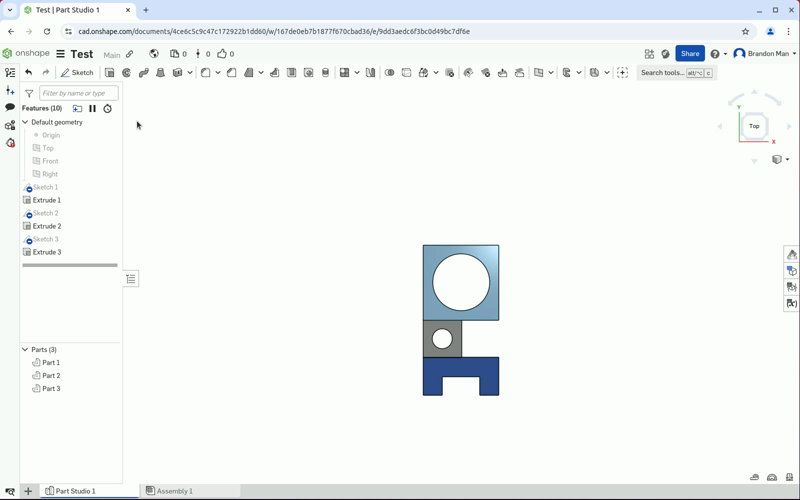
key(shift+h)
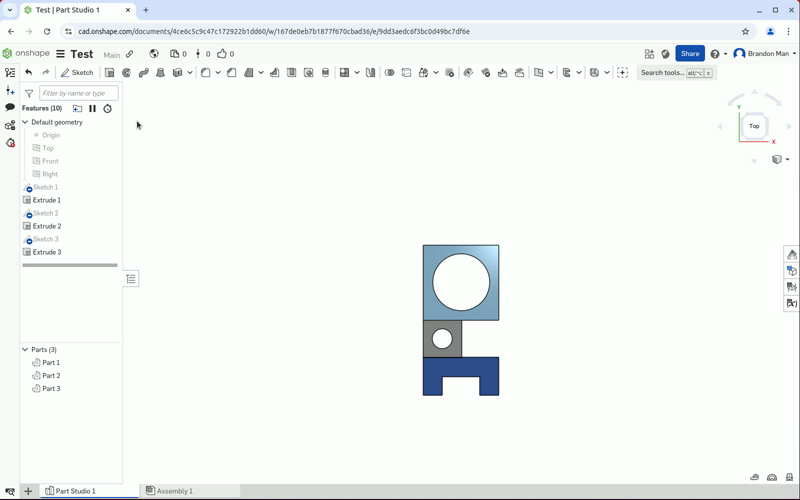
mouse_move(73, 189)
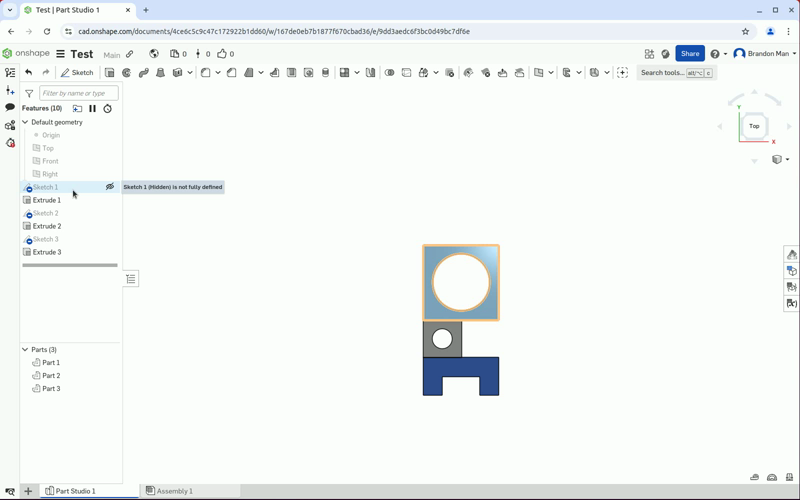
click(73, 189)
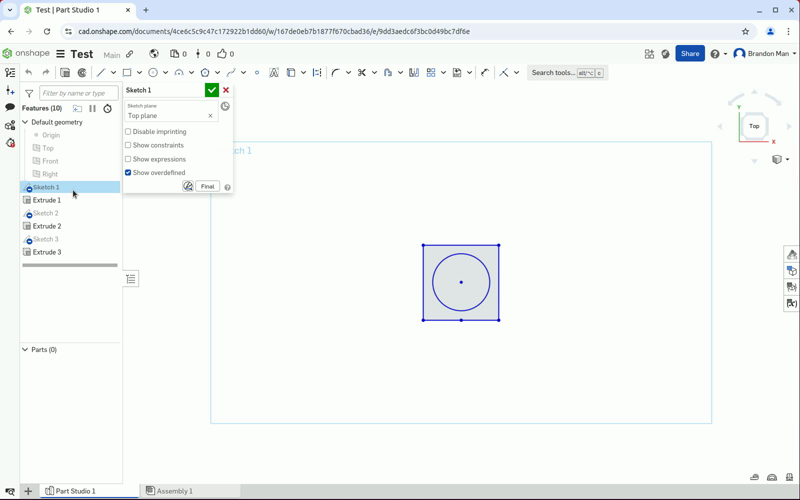
mouse_move(229, 92)
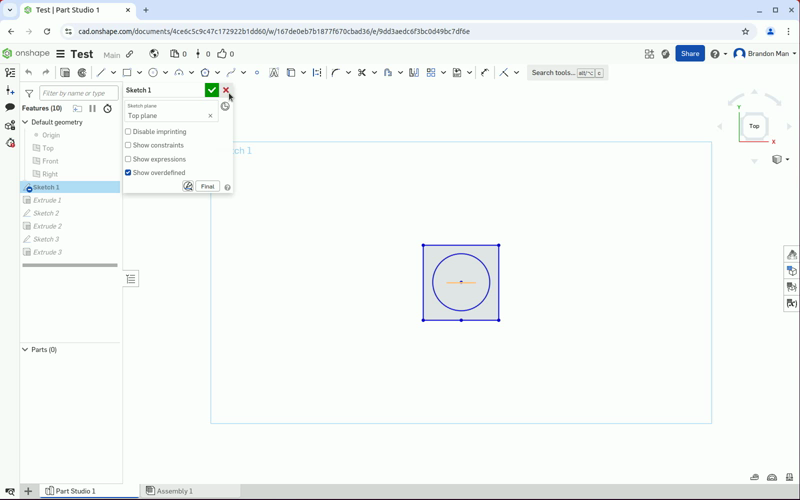
click(229, 92)
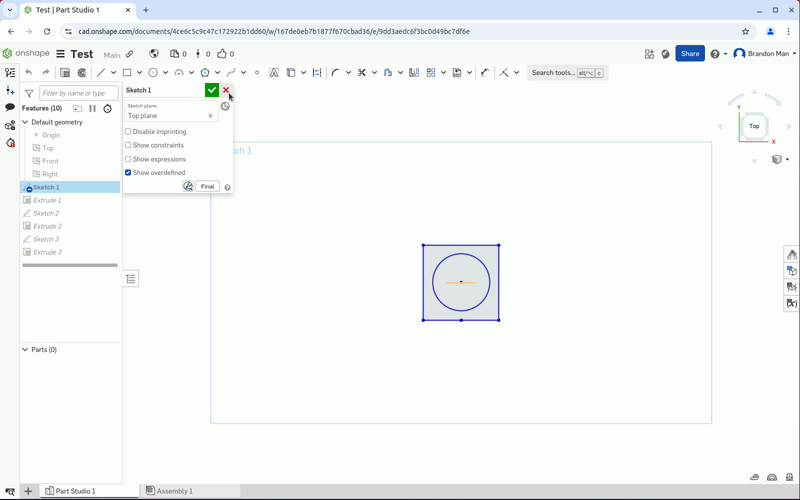
key(shift+s)
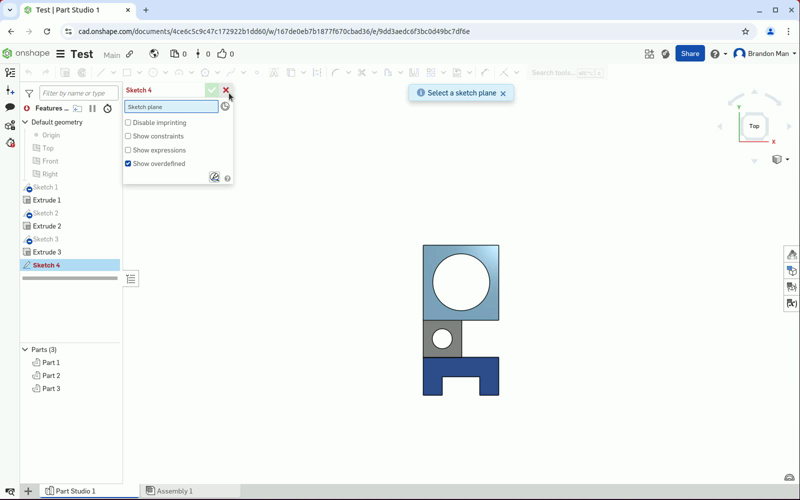
mouse_move(73, 150)
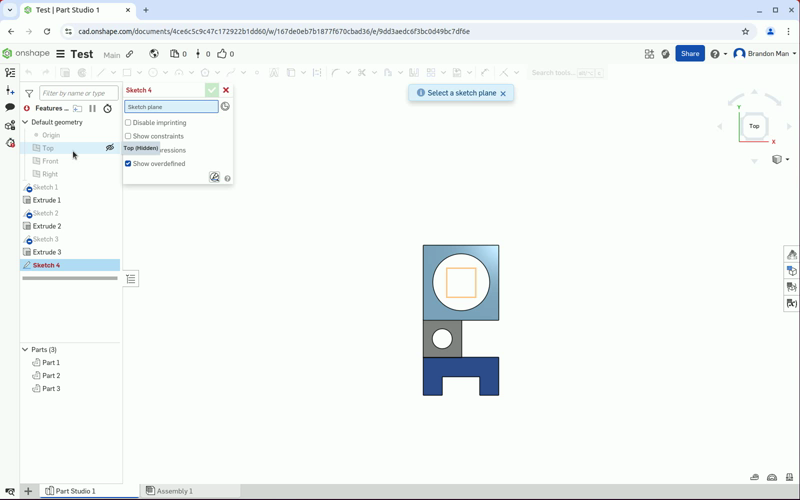
click(73, 150)
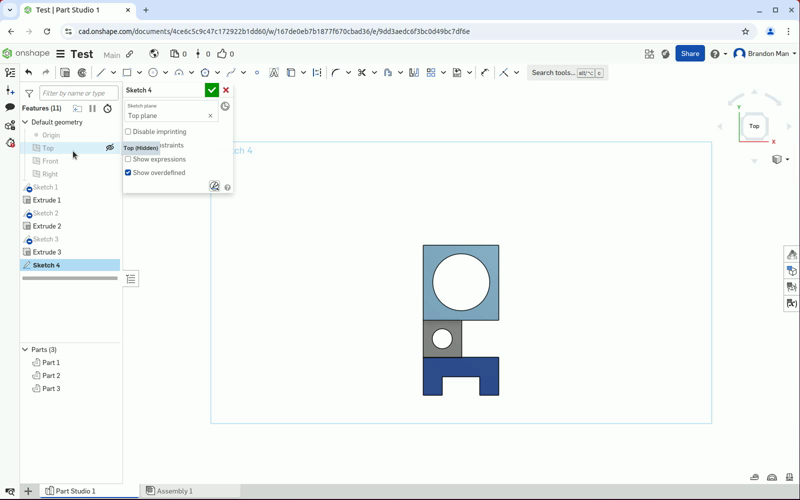
mouse_move(73, 352)
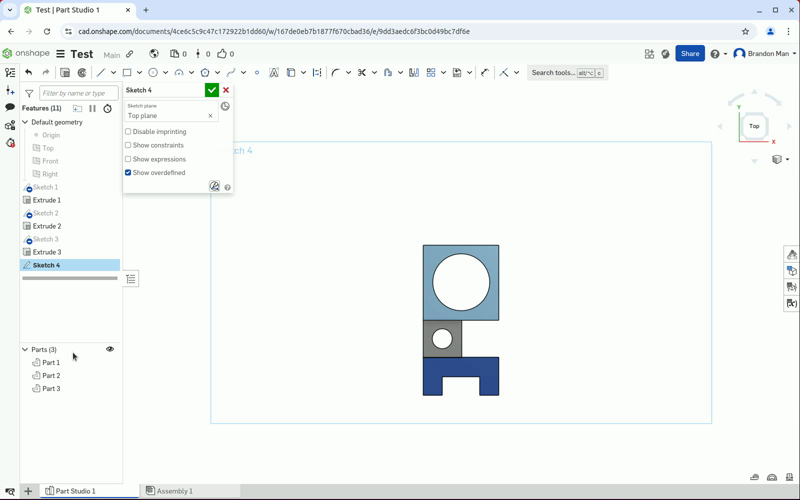
key(y)
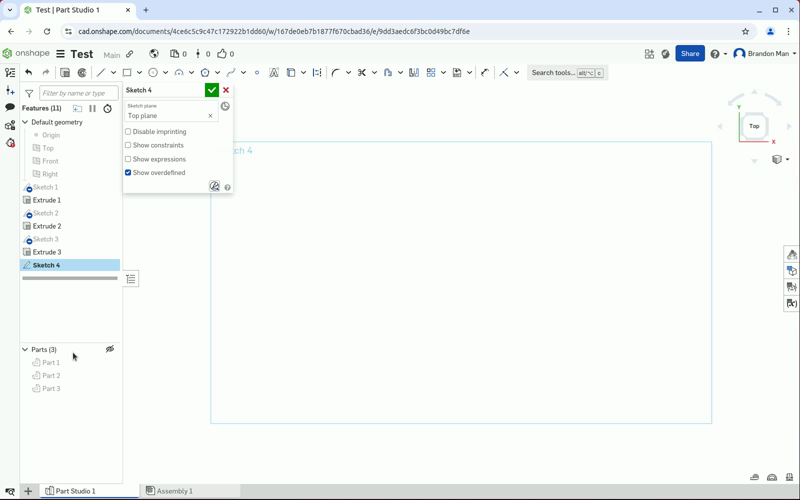
key(c)
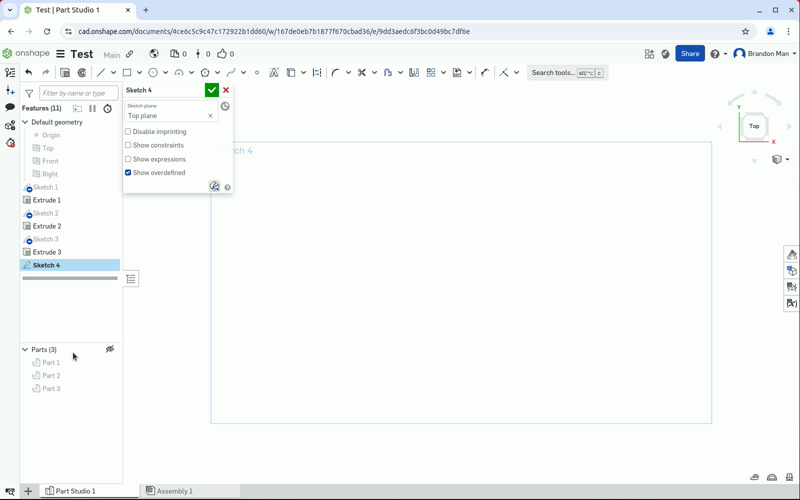
key_down(shift)
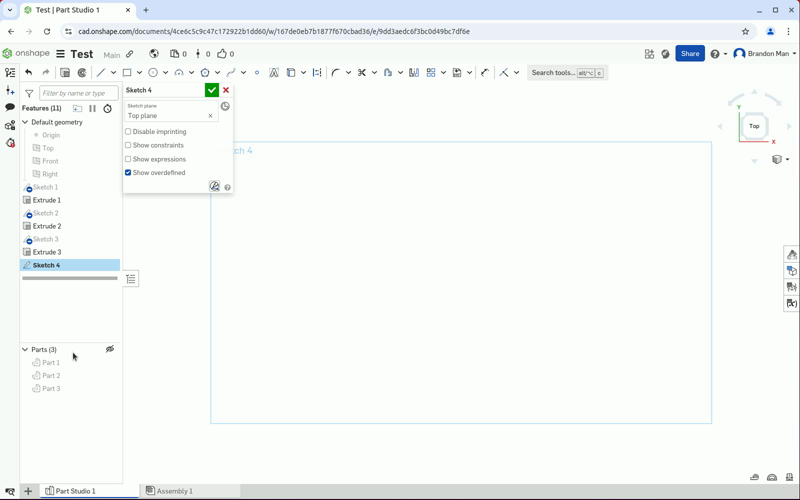
mouse_move(442, 339)
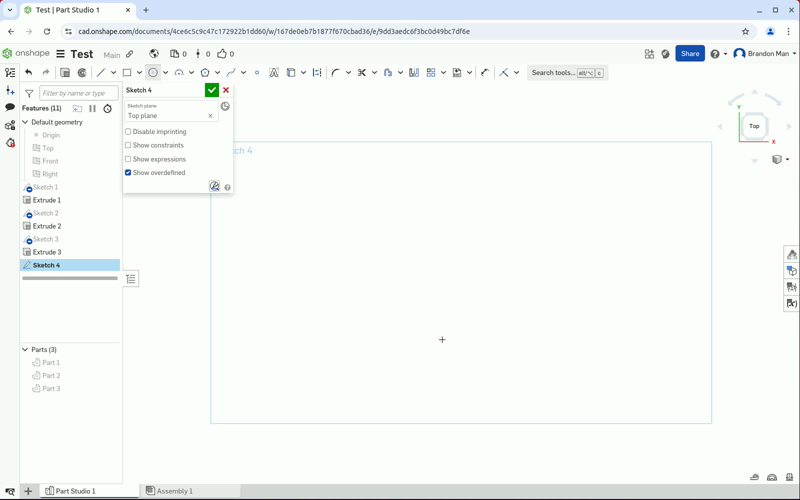
click(442, 339)
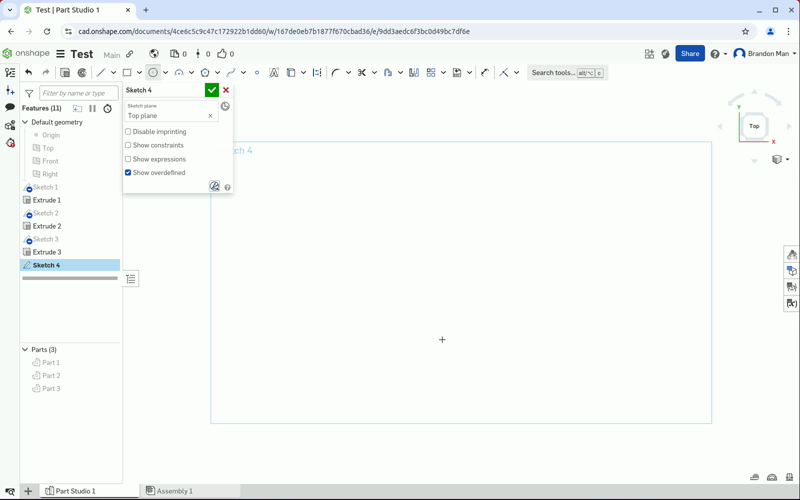
key_up(shift)
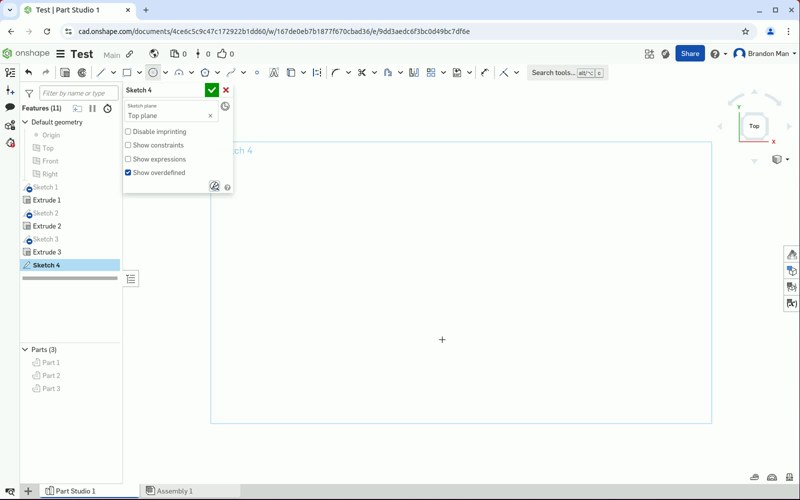
mouse_move(452, 339)
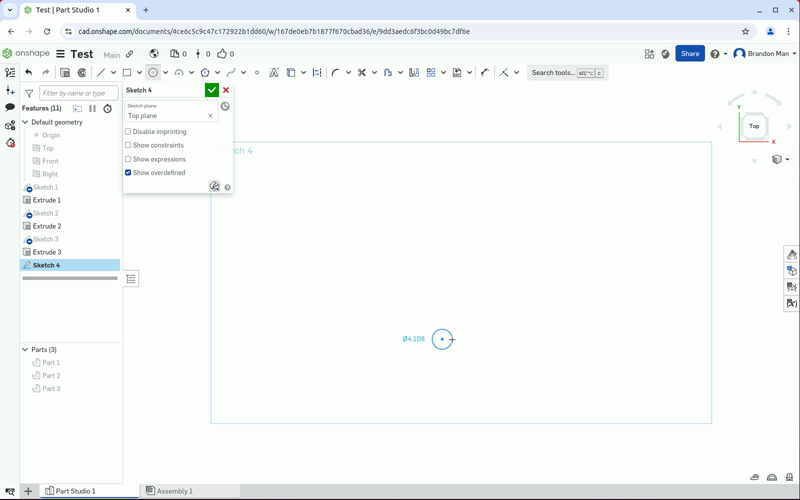
click(452, 339)
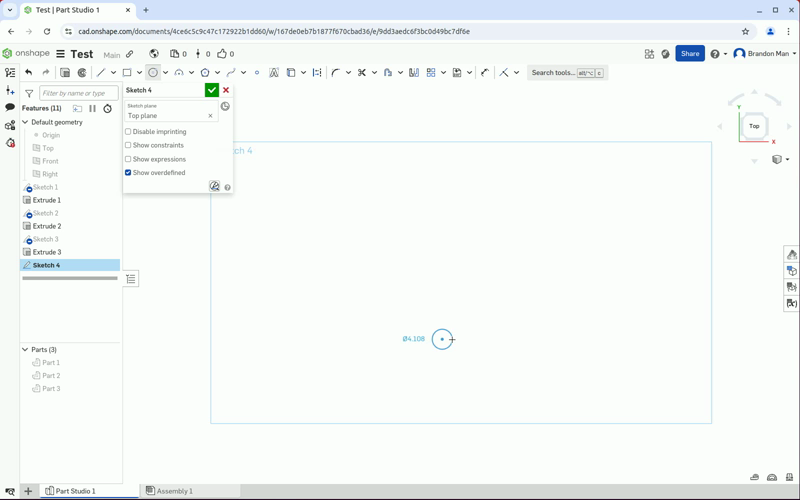
key(esc)
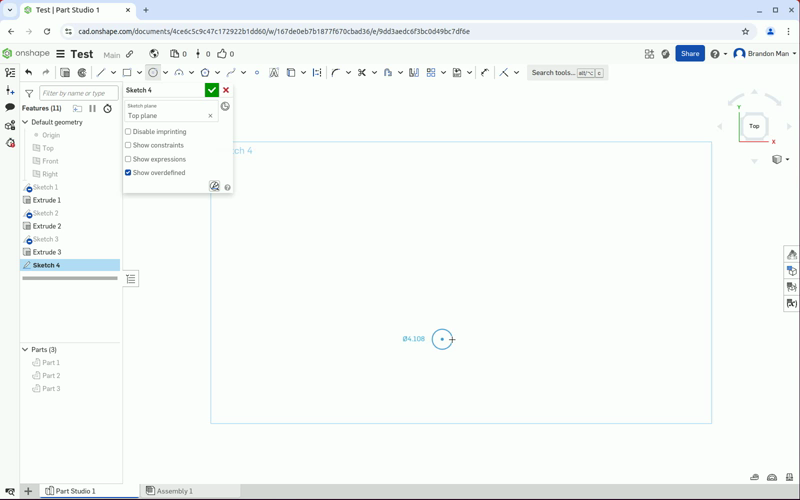
mouse_move(435, 335)
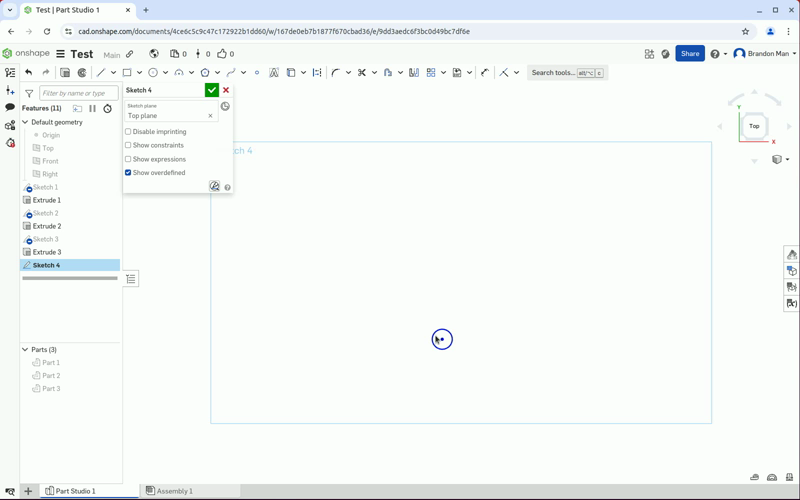
scroll(6)
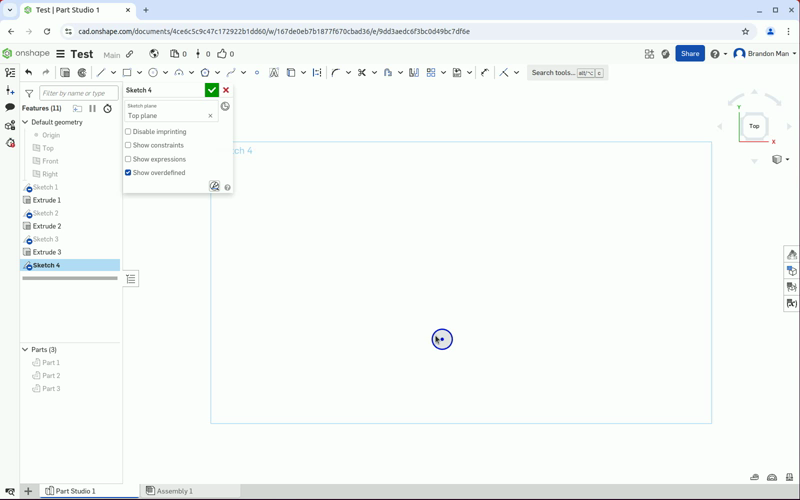
scroll(6)
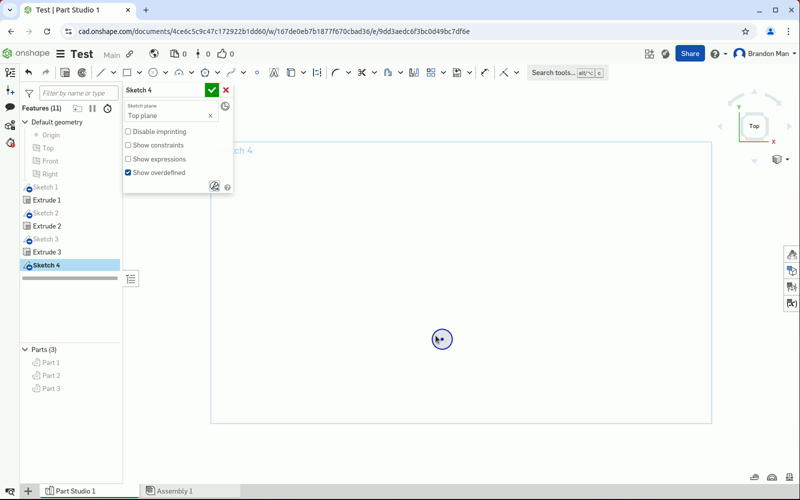
scroll(6)
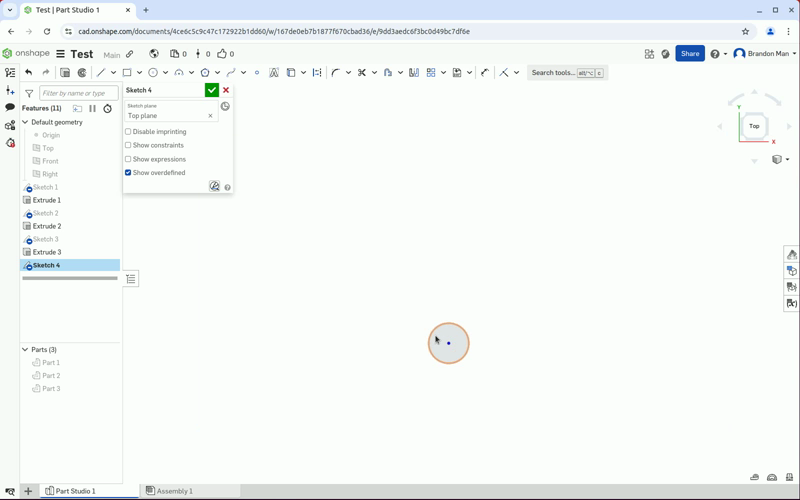
scroll(6)
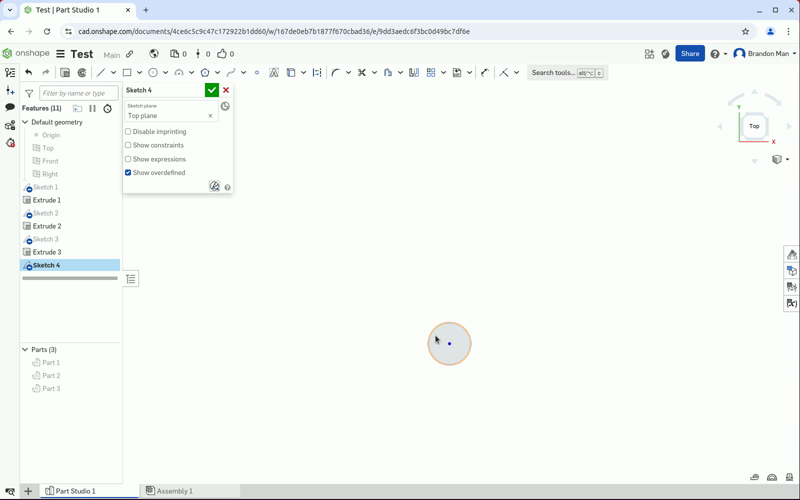
scroll(6)
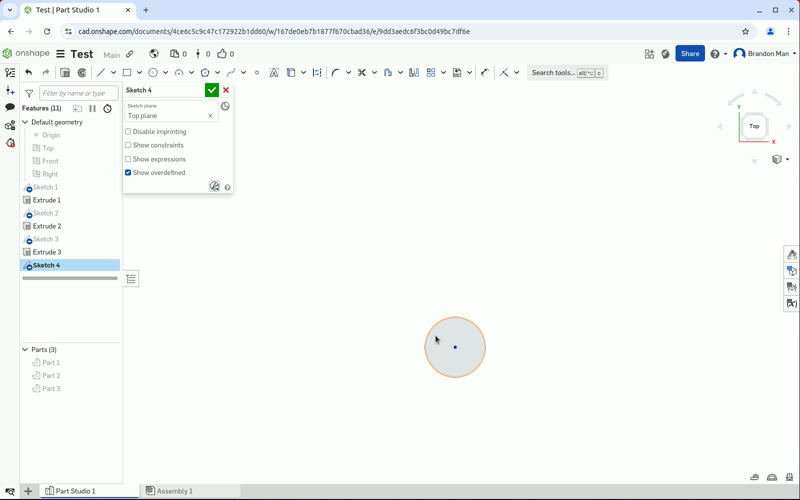
scroll(6)
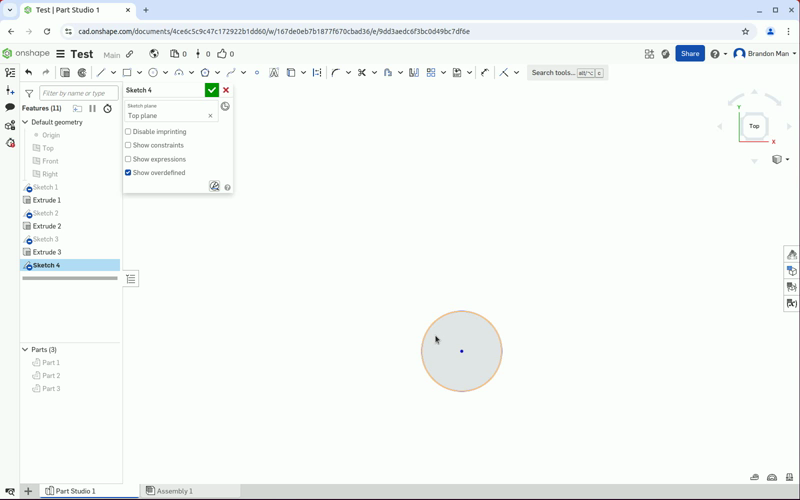
scroll(6)
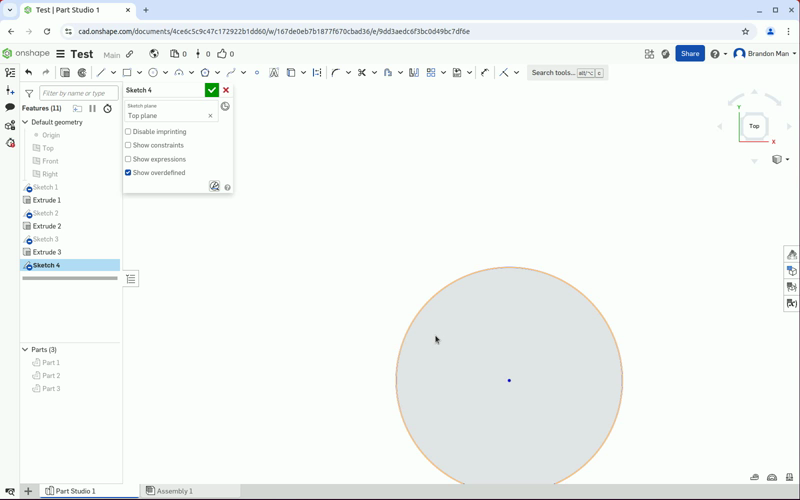
click(435, 335)
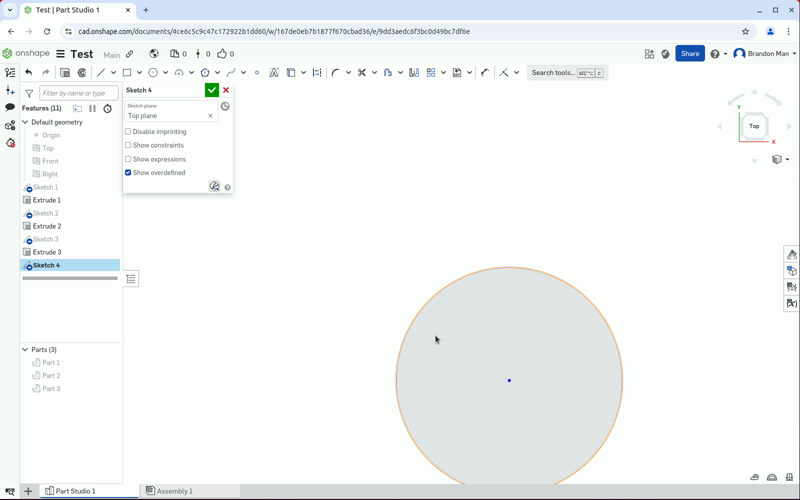
scroll(-6)
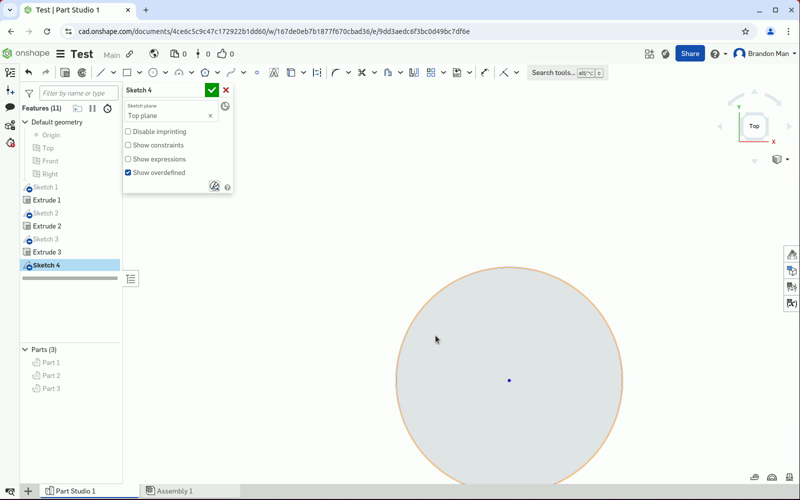
scroll(-6)
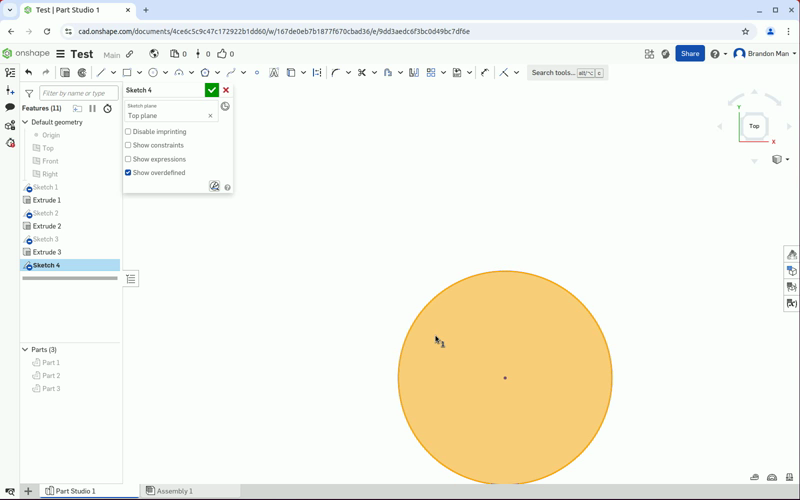
scroll(-6)
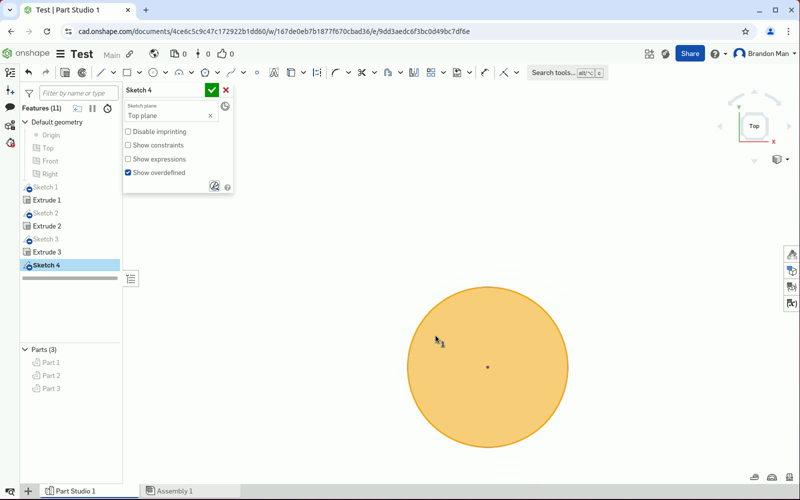
scroll(-6)
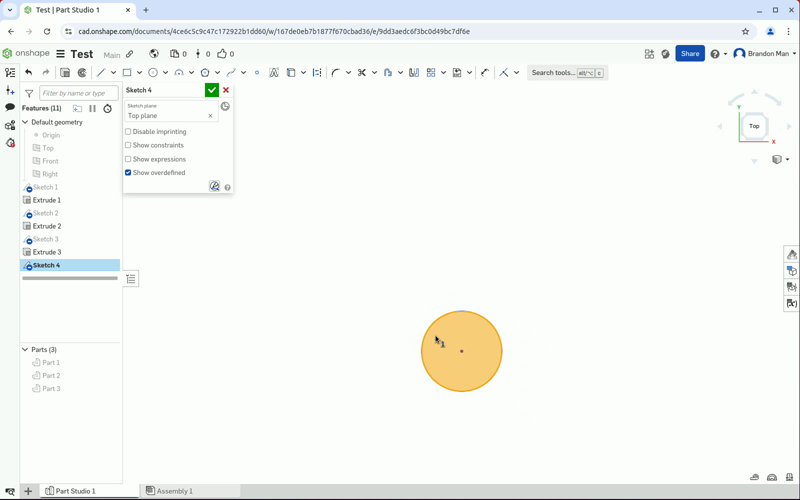
scroll(-6)
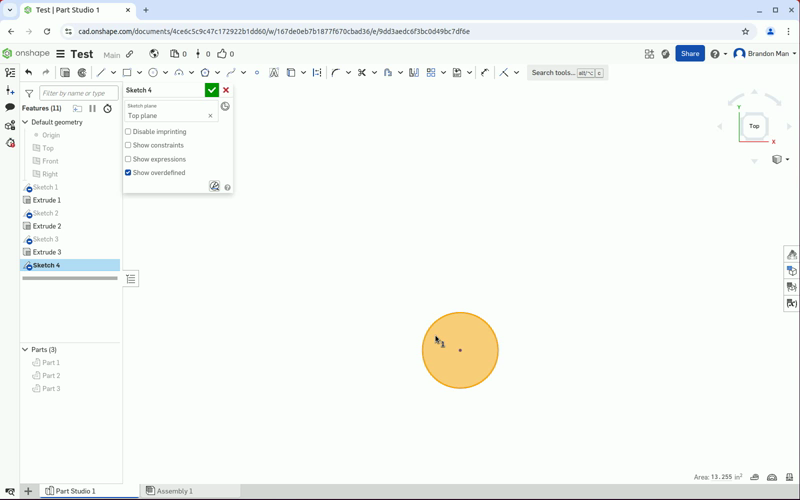
scroll(-6)
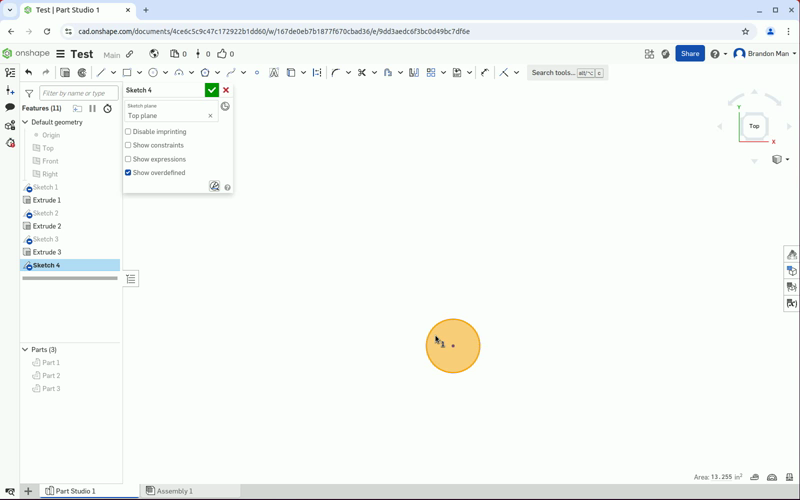
scroll(-6)
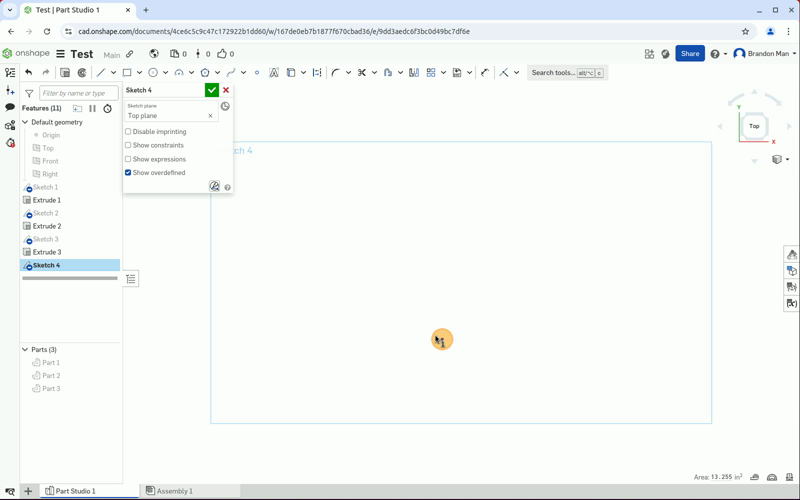
mouse_move(73, 352)
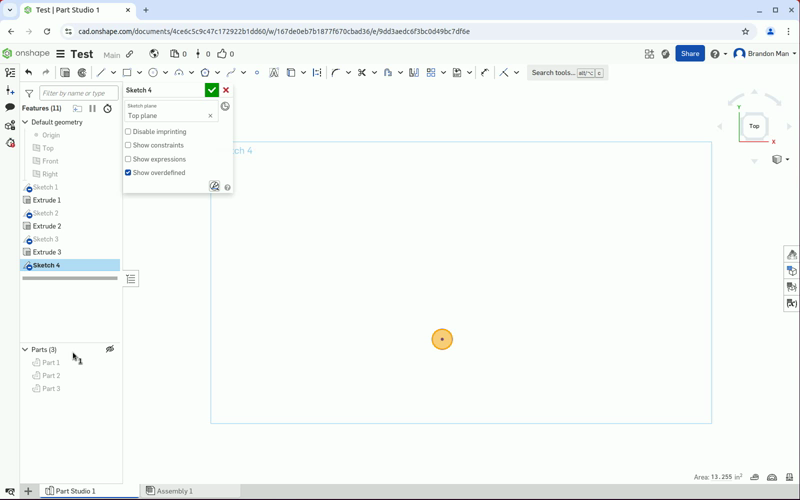
key(shift+y)
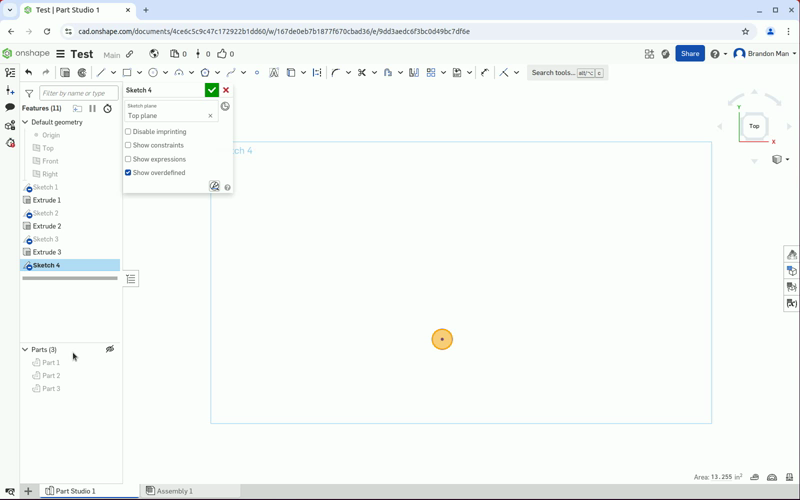
key(shift+e)
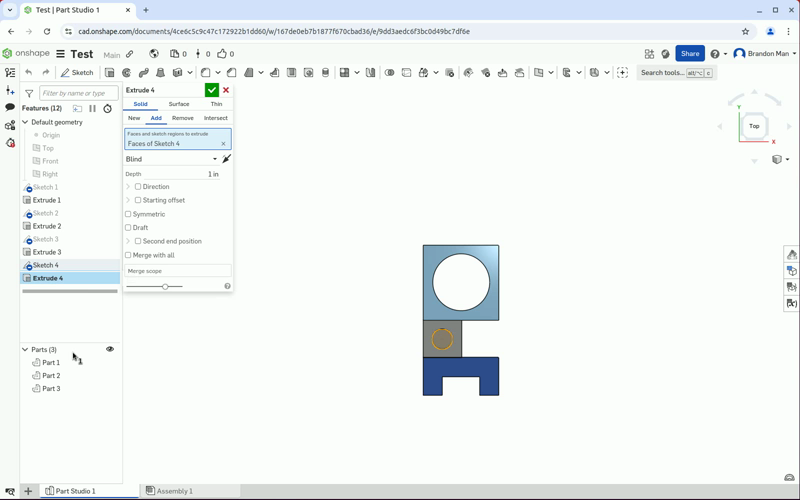
mouse_move(143, 106)
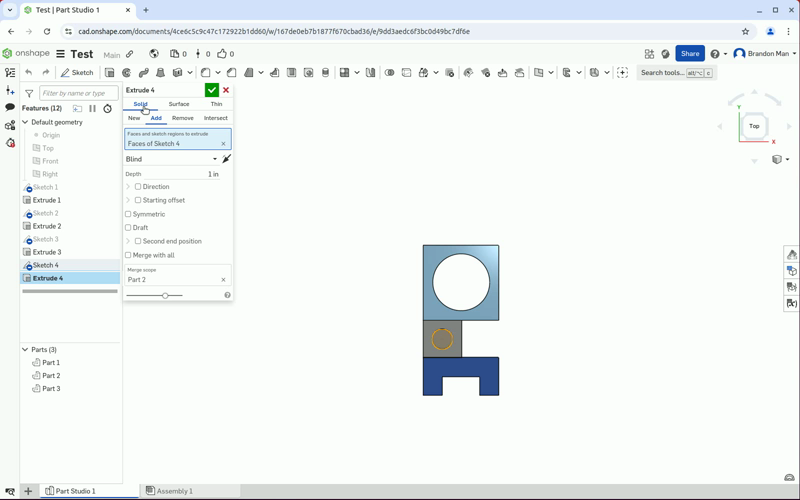
click(143, 106)
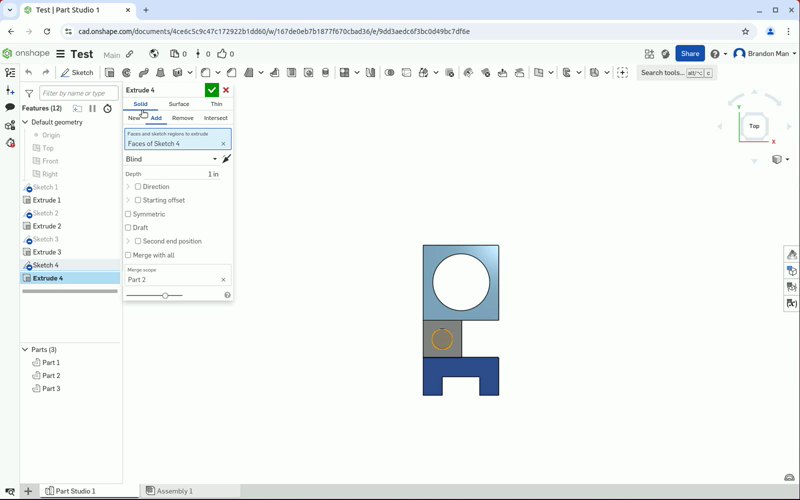
mouse_move(137, 120)
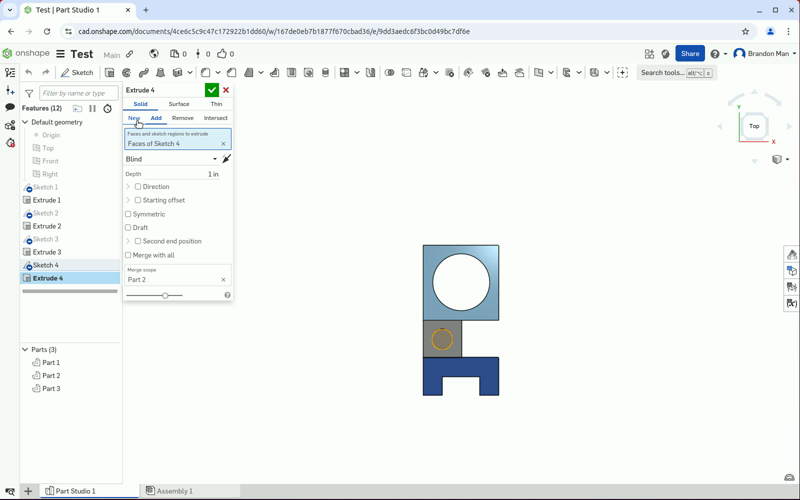
click(137, 120)
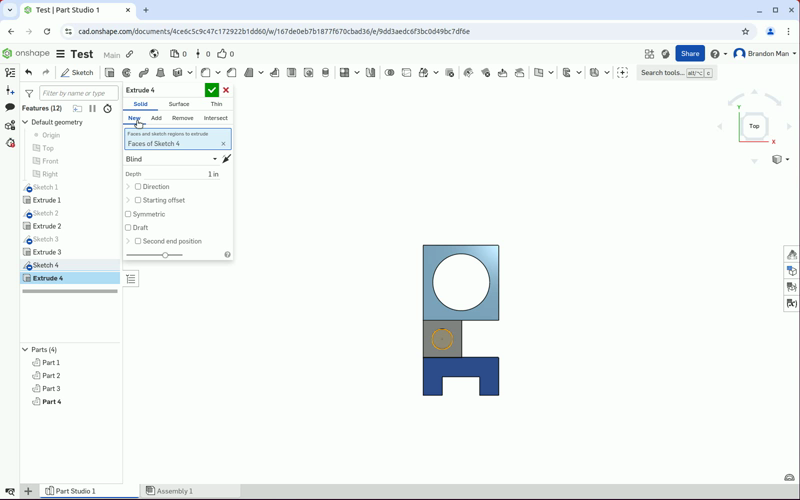
key(tab, 4)
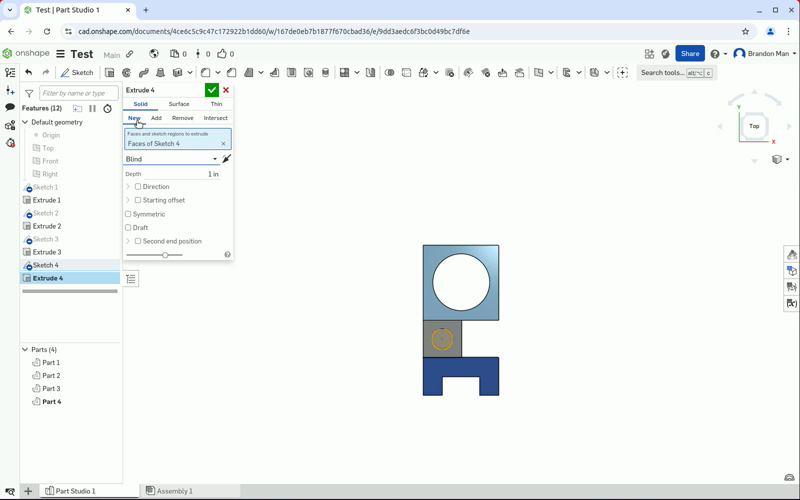
text(3.851)
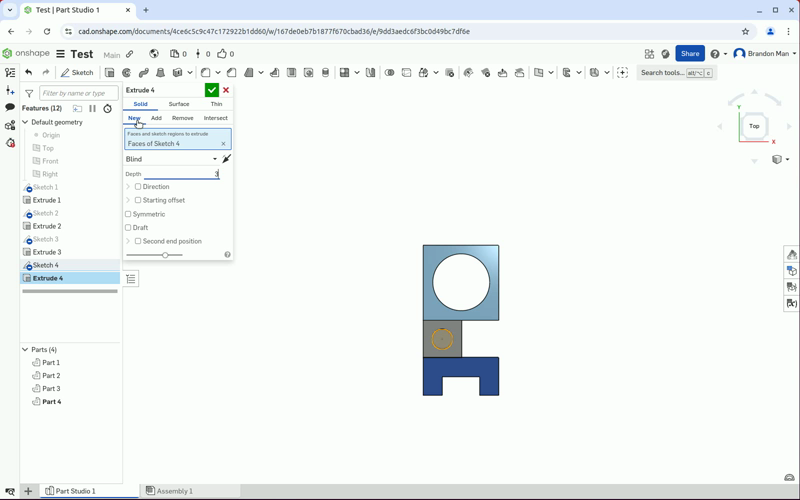
key(enter)
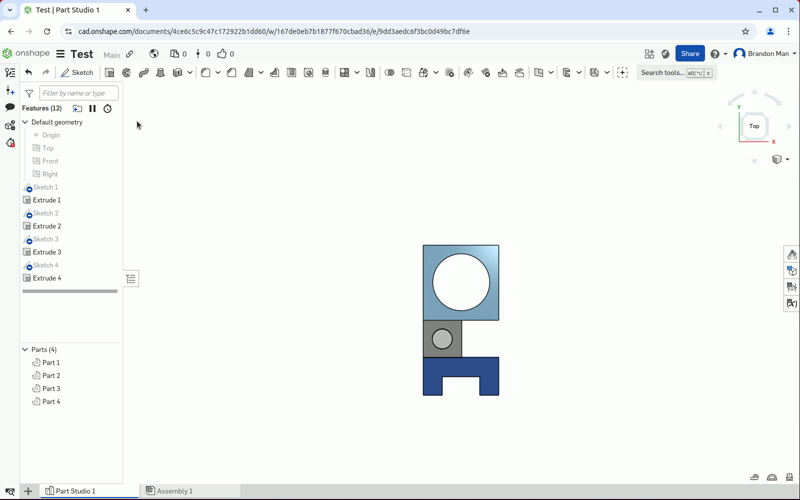
key(shift+h)
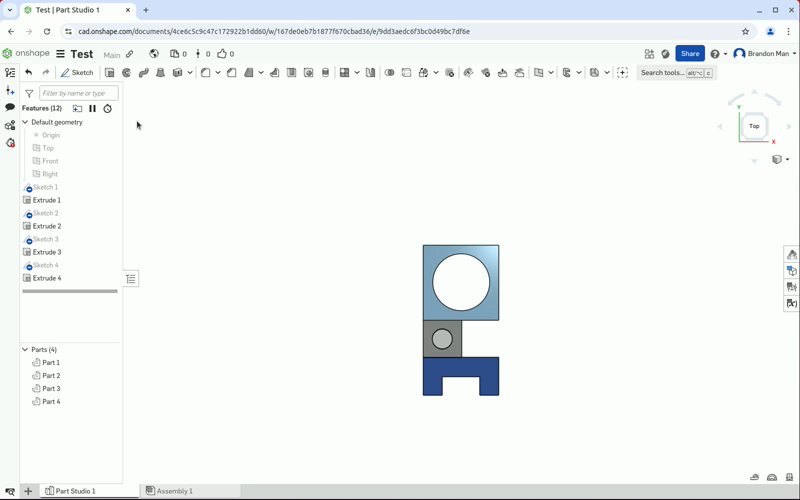
key(shift+h)
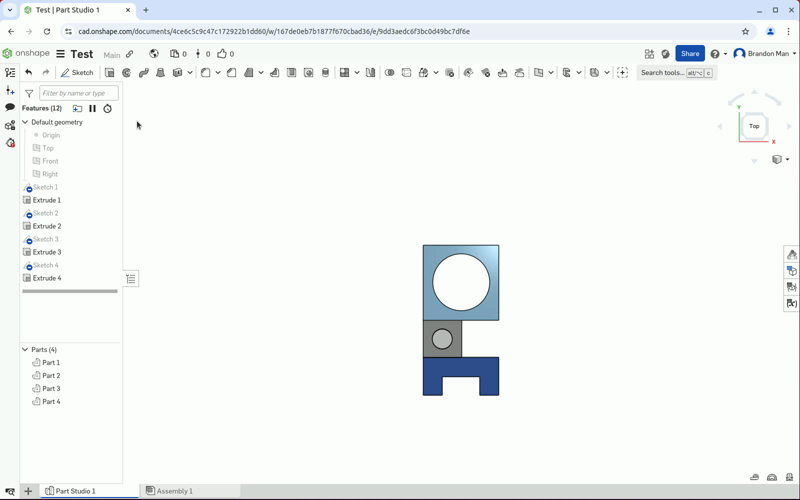
mouse_move(73, 189)
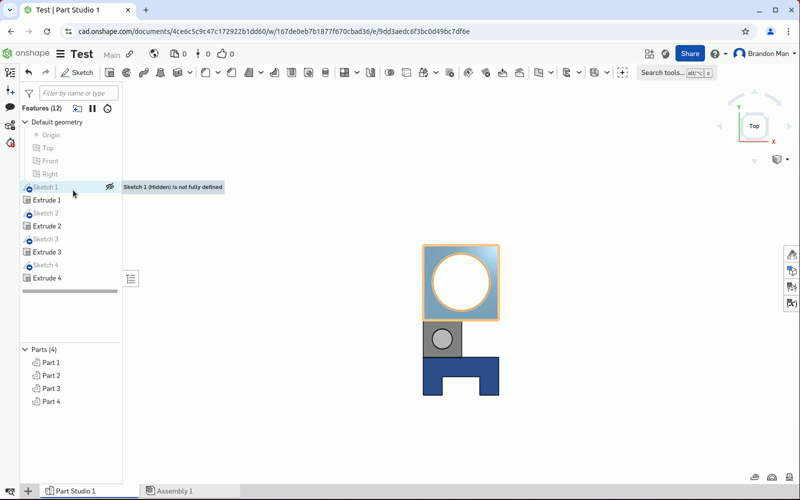
click(73, 189)
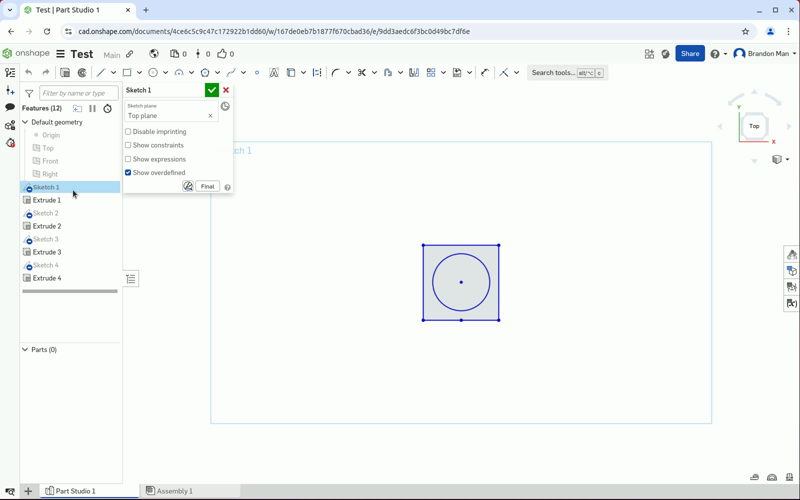
mouse_move(229, 92)
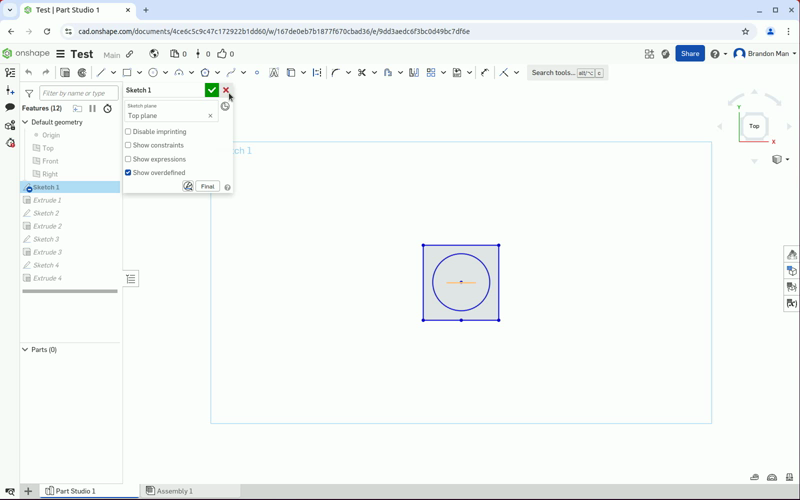
click(229, 92)
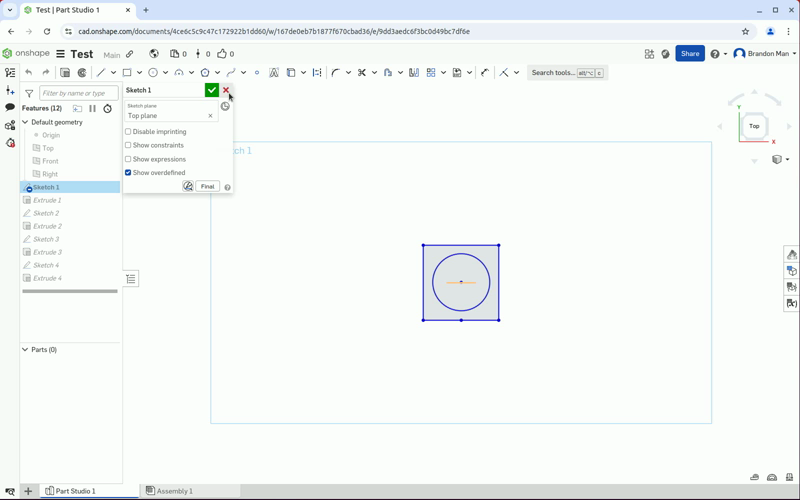
key(shift+s)
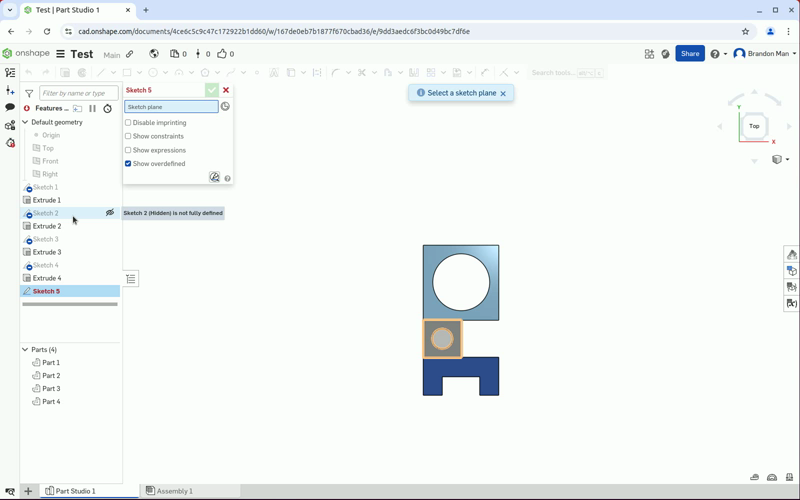
scroll(3)
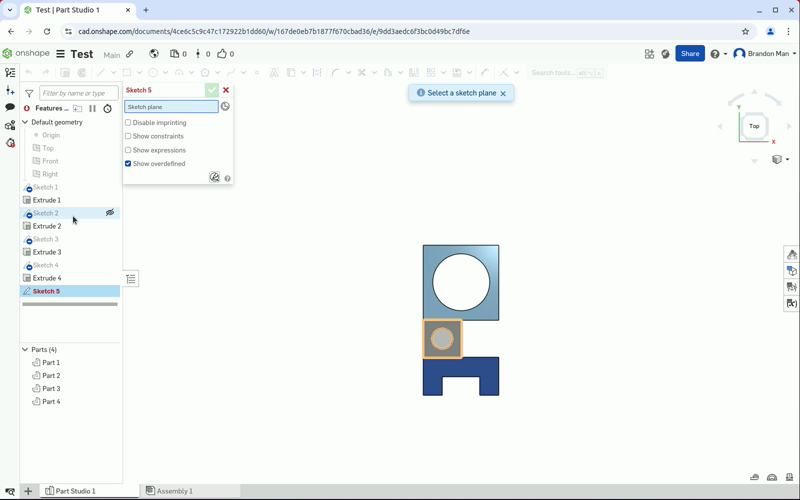
mouse_move(73, 150)
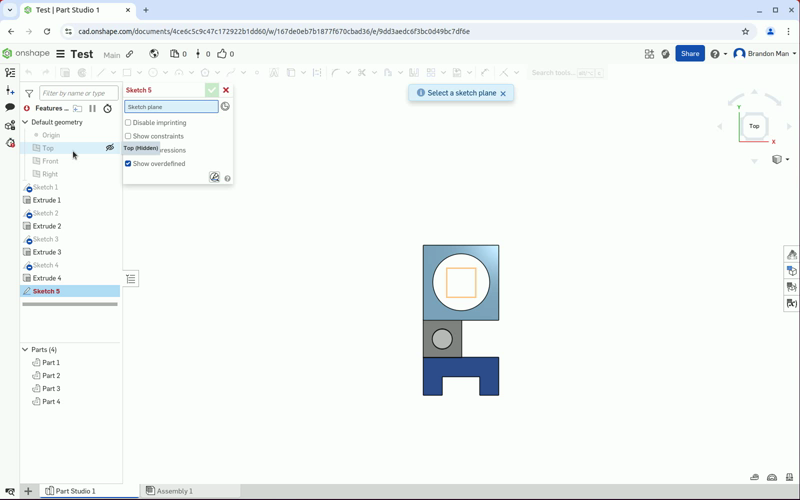
click(73, 150)
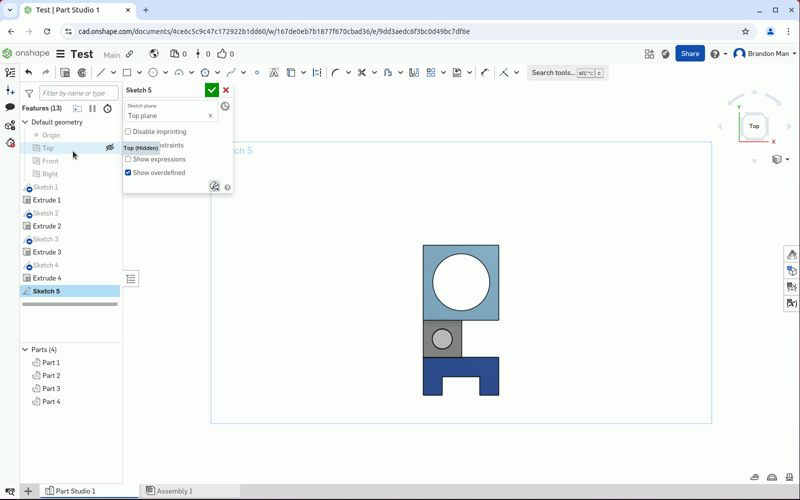
mouse_move(73, 352)
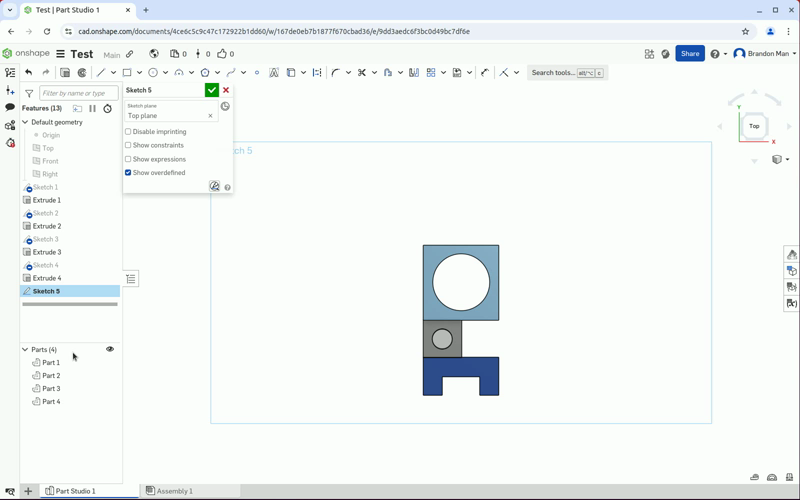
key(y)
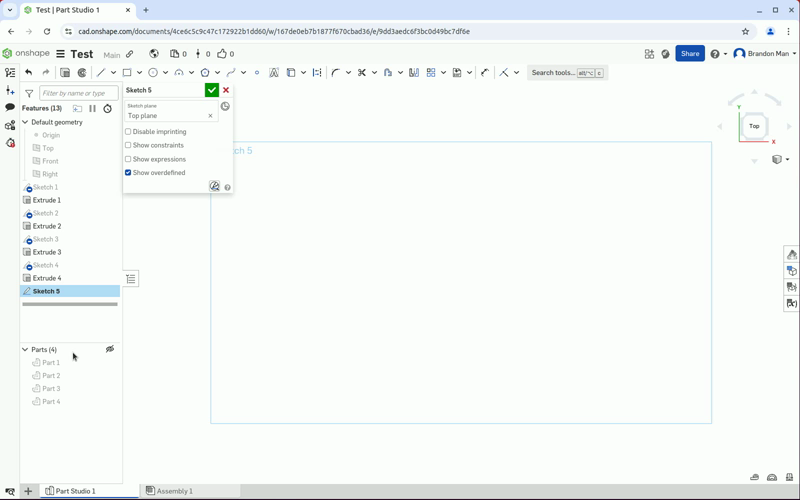
key(l)
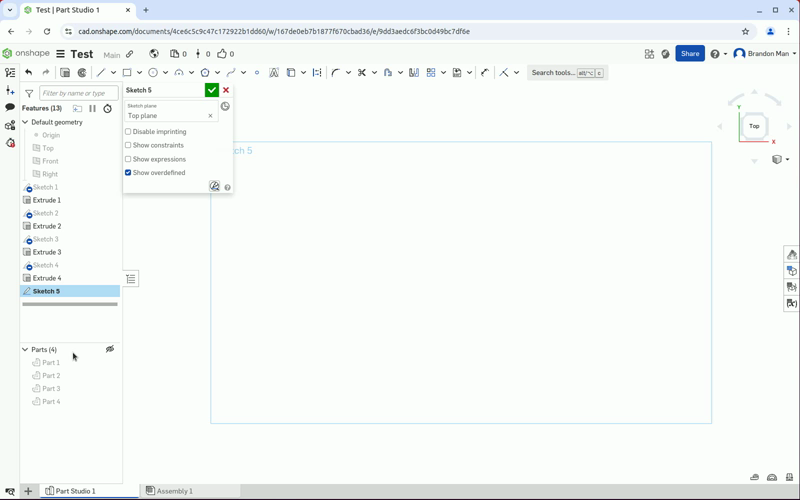
key_down(shift)
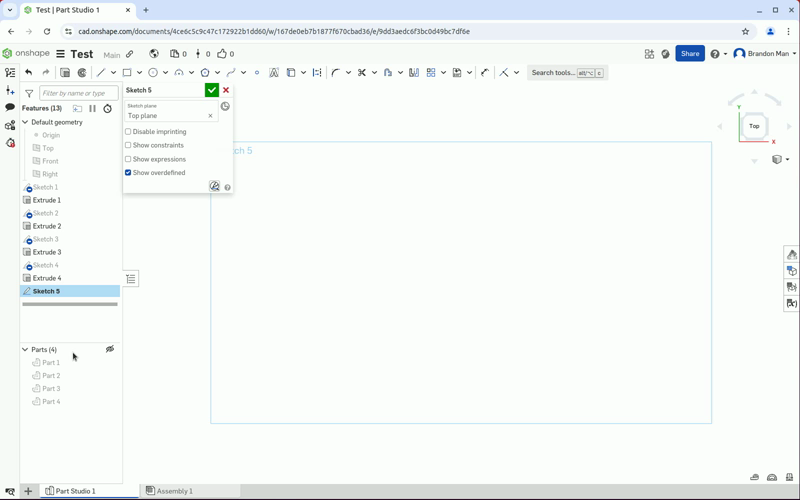
mouse_move(460, 357)
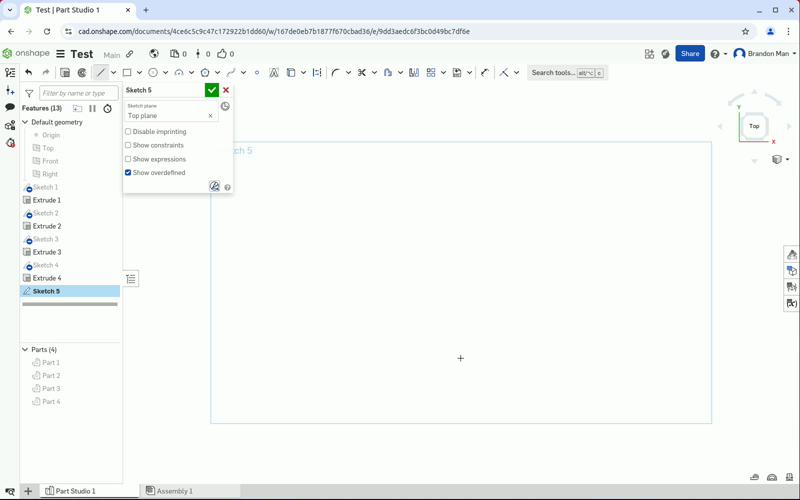
click(460, 357)
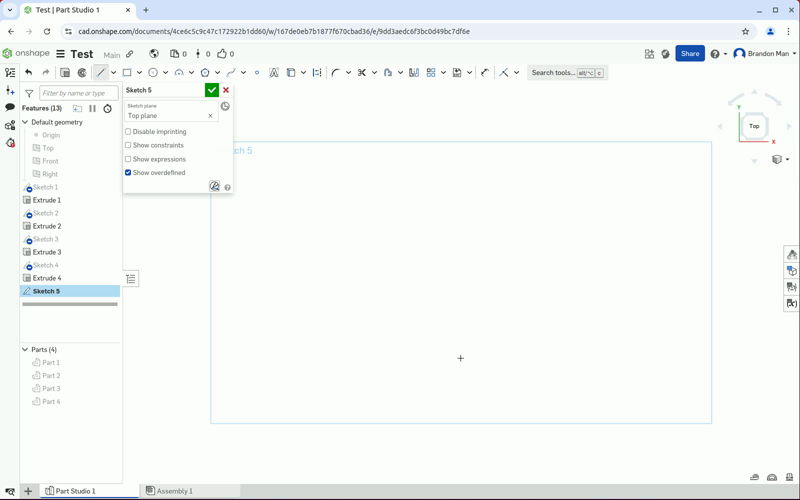
key_up(shift)
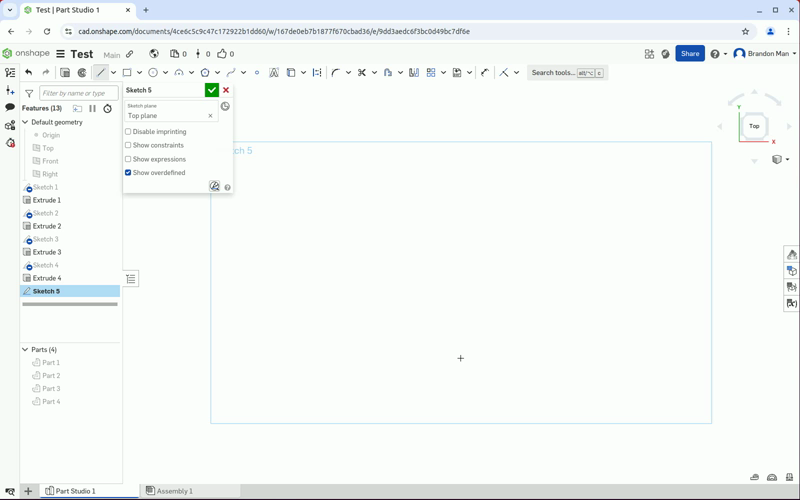
key_down(shift)
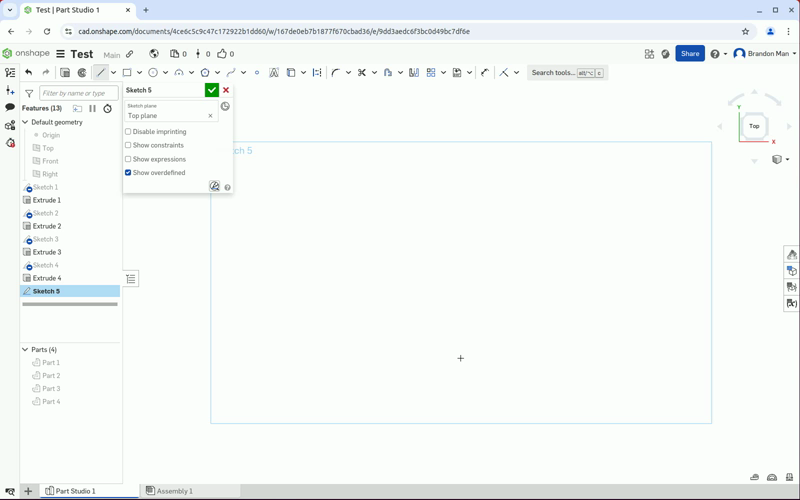
mouse_move(490, 357)
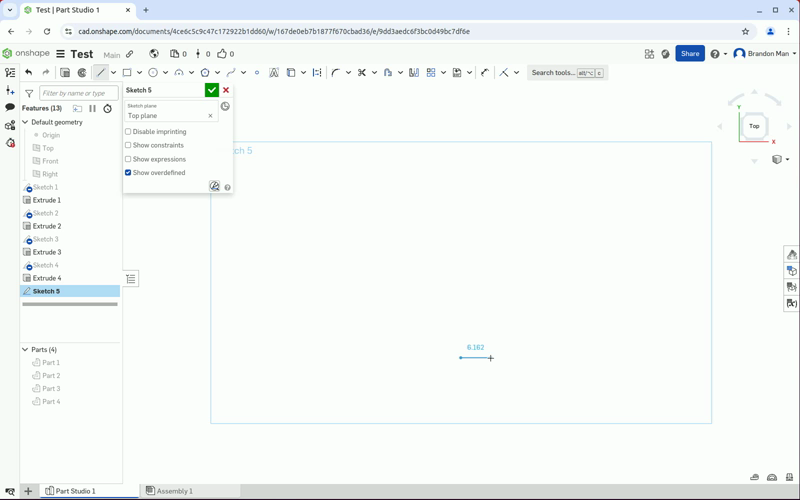
mouse_move(499, 357)
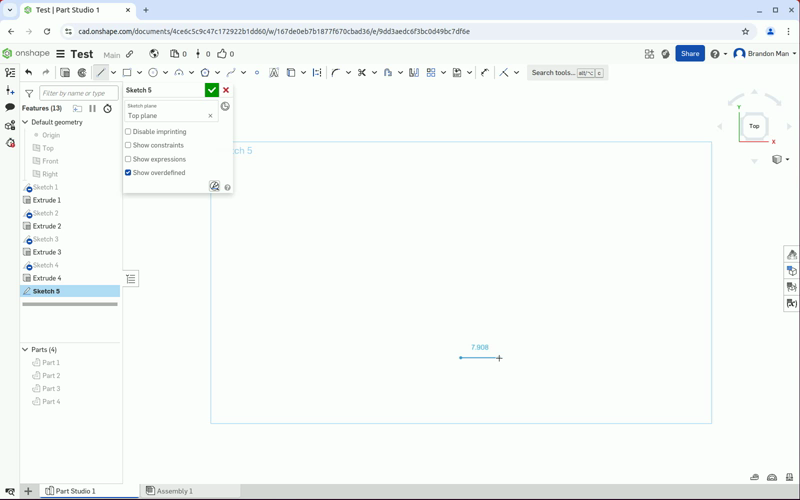
click(499, 357)
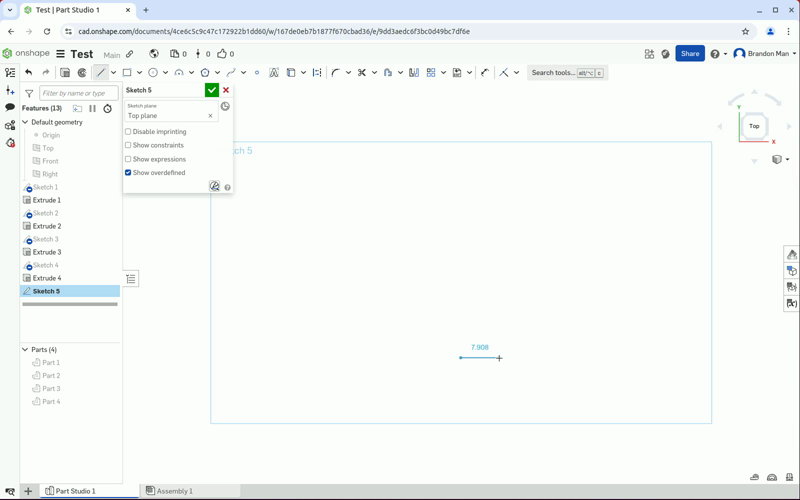
key_up(shift)
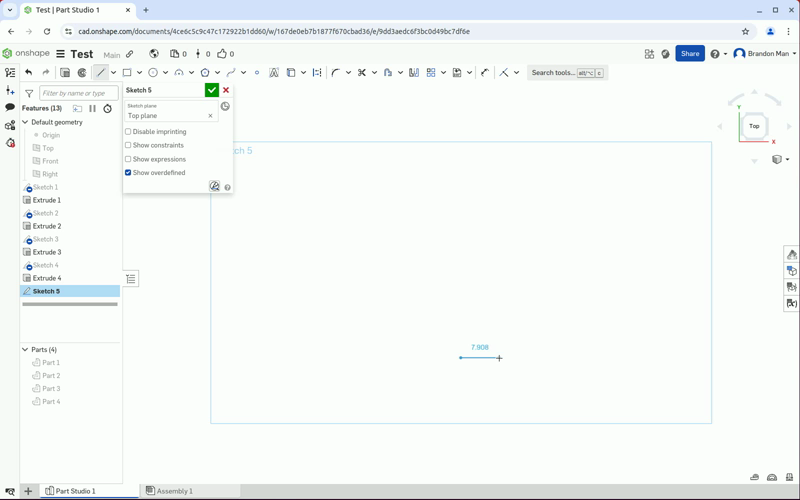
key_down(shift)
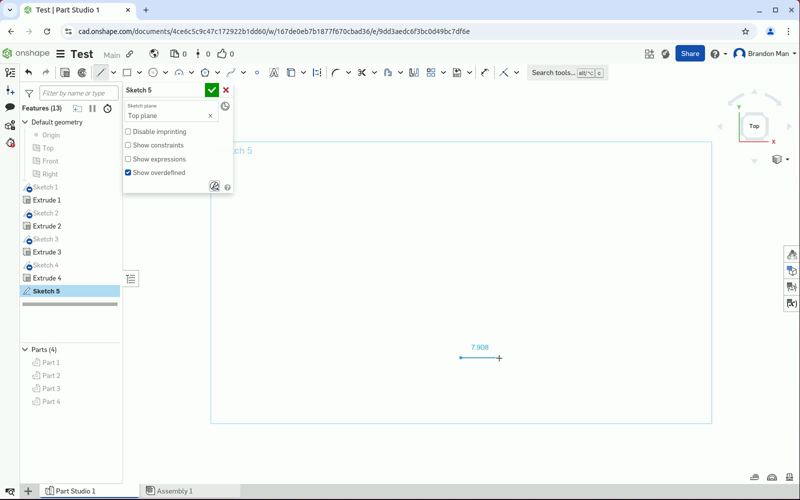
mouse_move(529, 357)
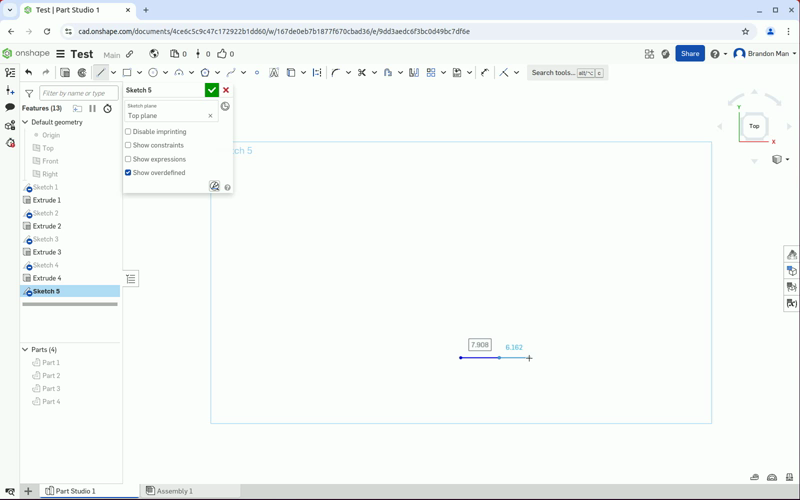
mouse_move(499, 319)
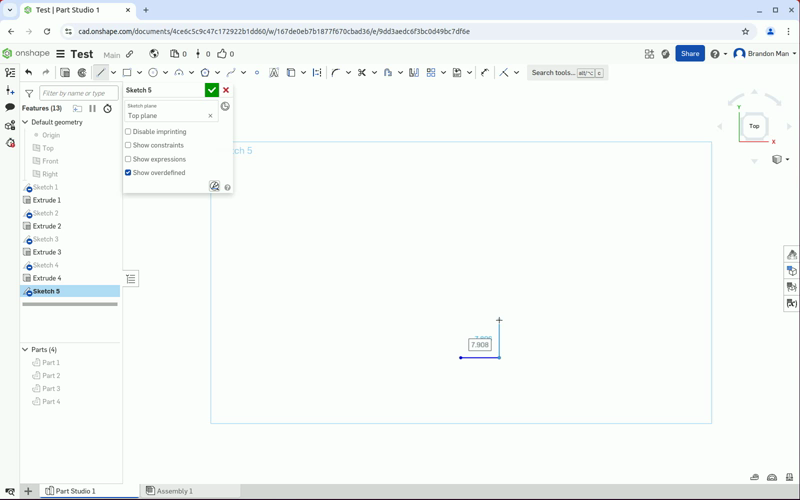
click(499, 319)
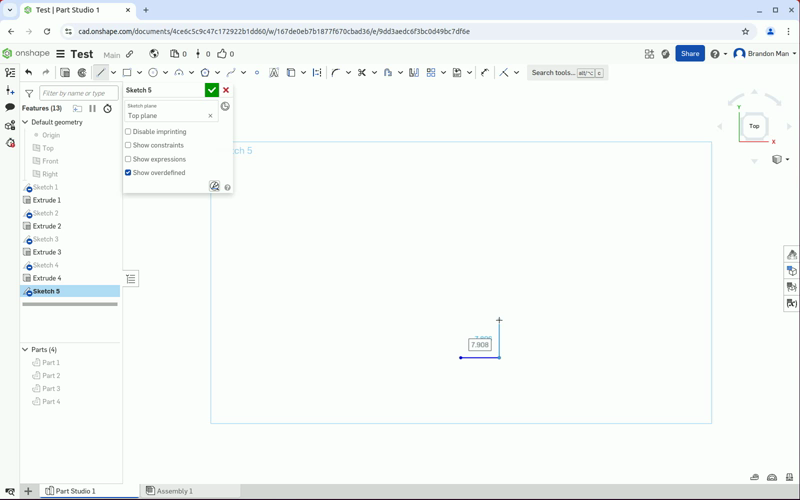
key_up(shift)
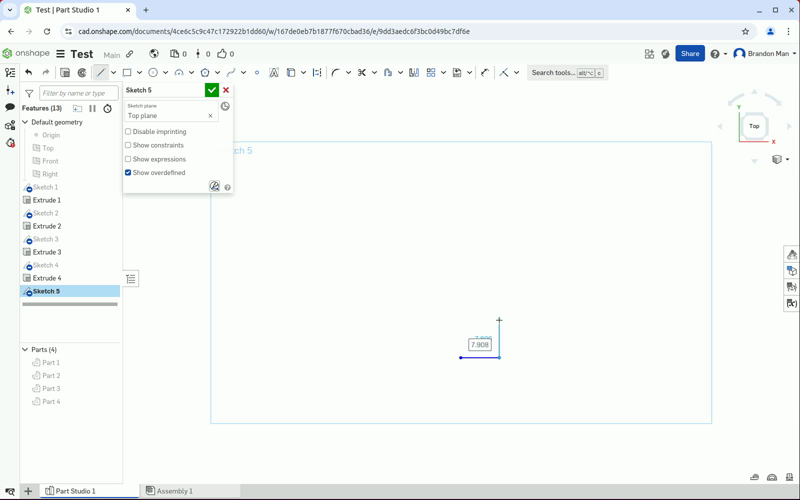
key_down(shift)
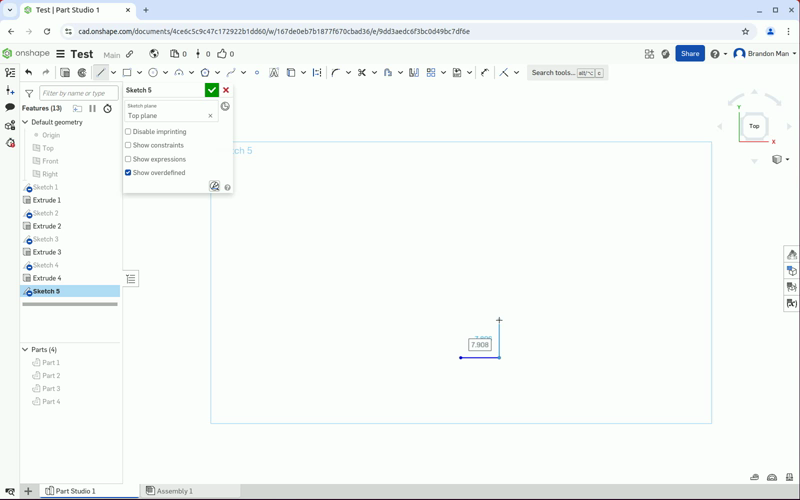
mouse_move(529, 319)
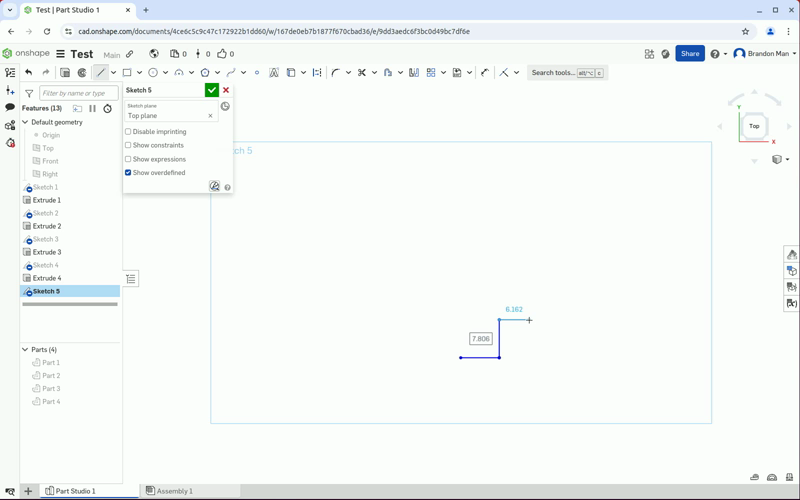
mouse_move(460, 319)
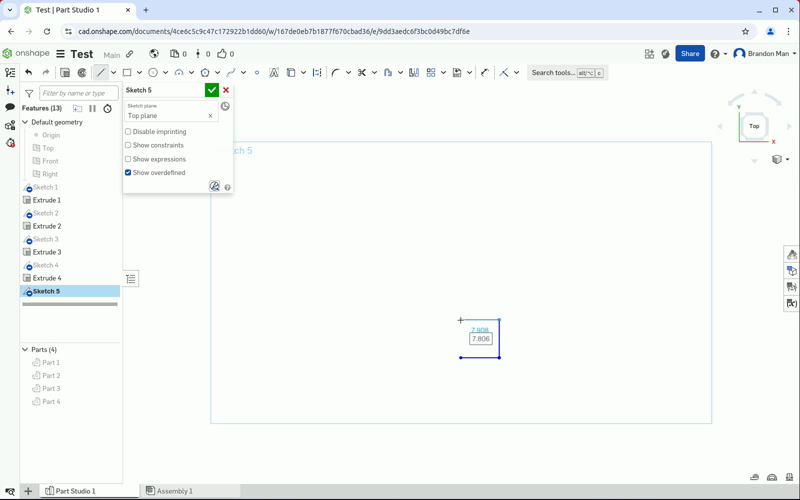
click(460, 319)
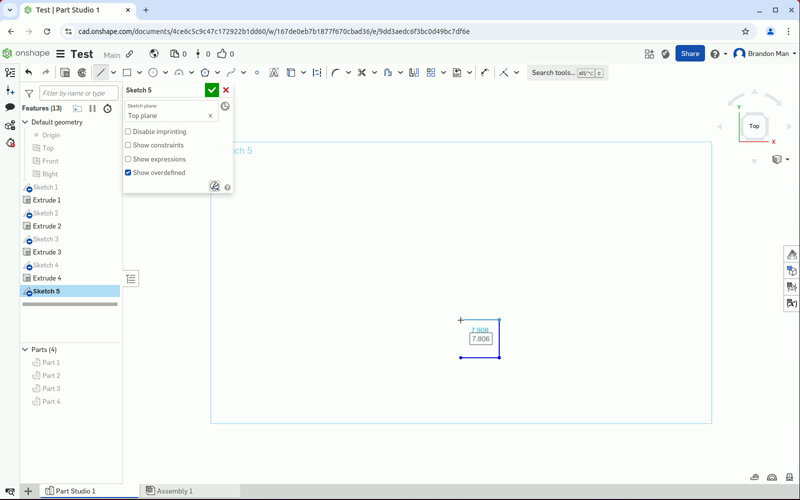
key_up(shift)
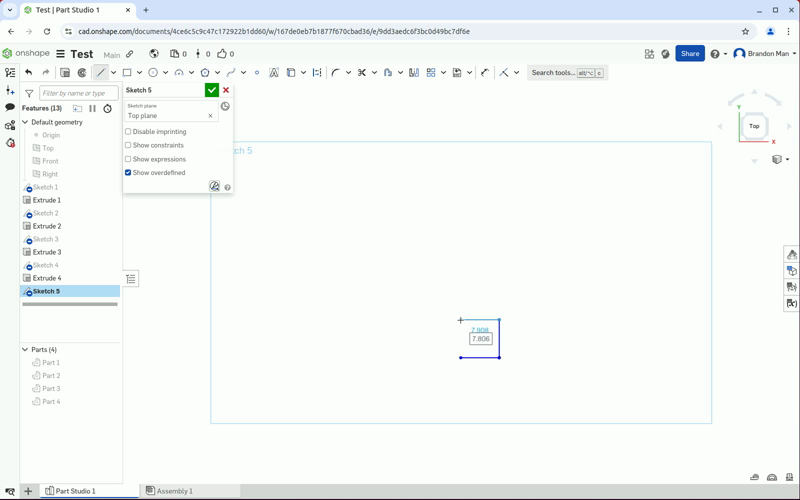
mouse_move(490, 319)
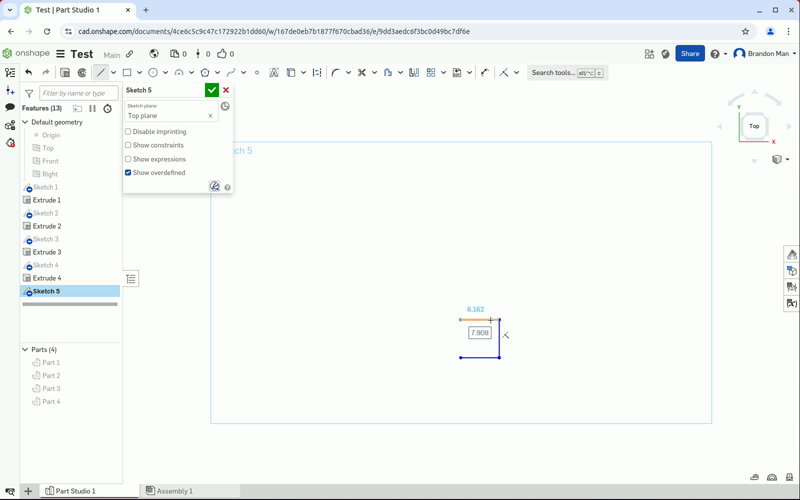
key_down(shift)
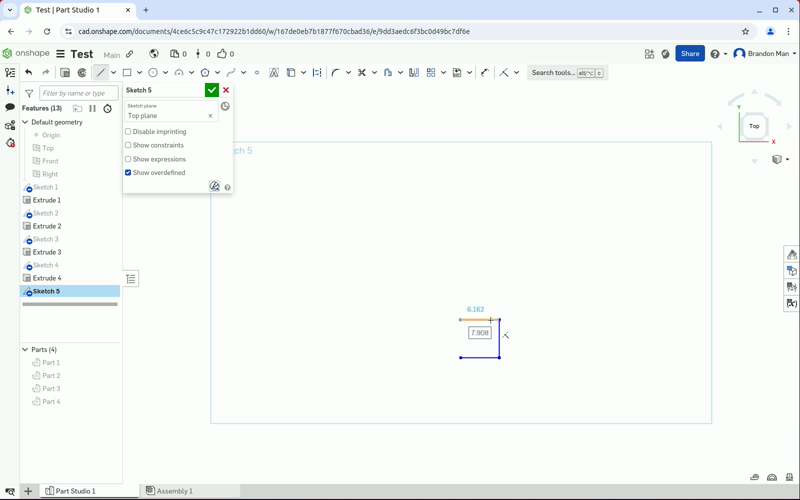
mouse_move(460, 357)
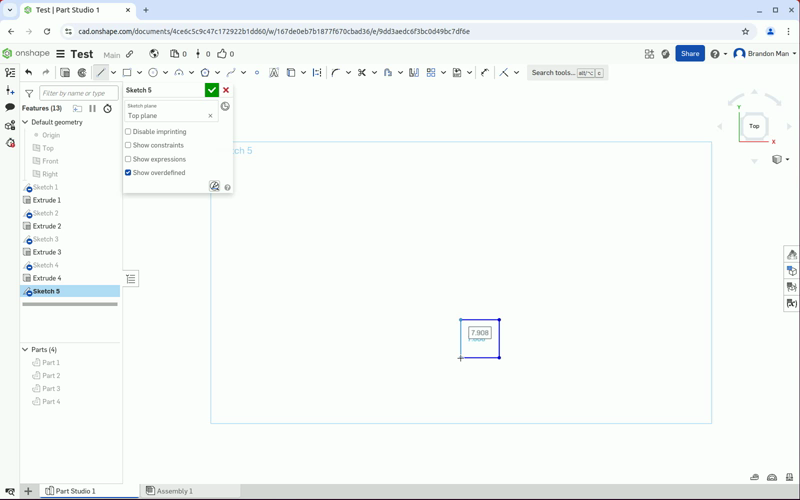
key_up(shift)
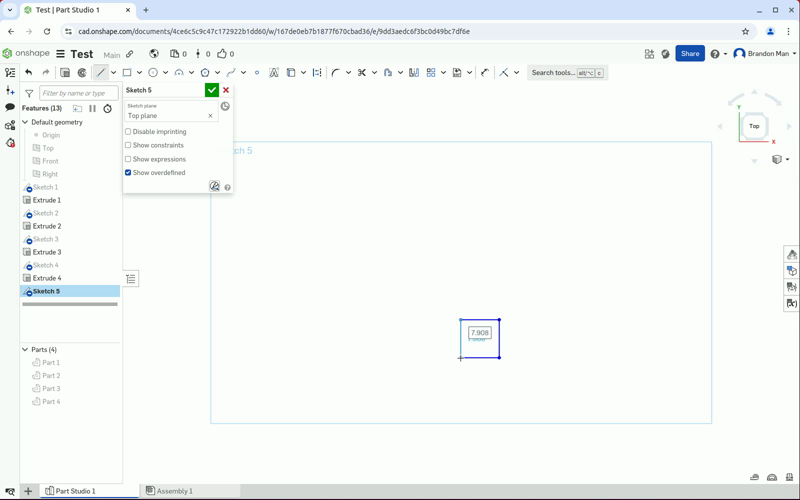
click(460, 357)
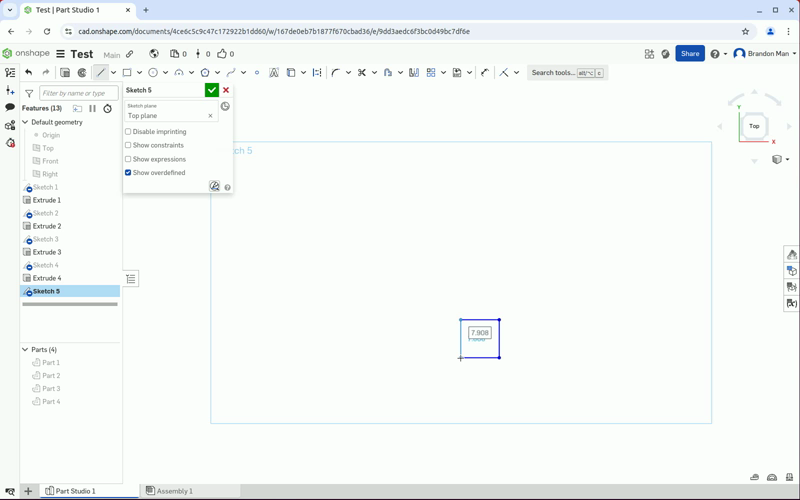
key(esc)
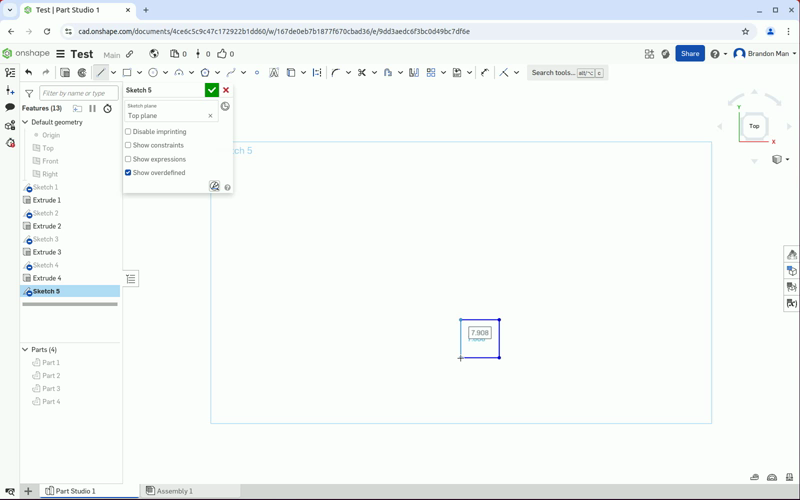
key(c)
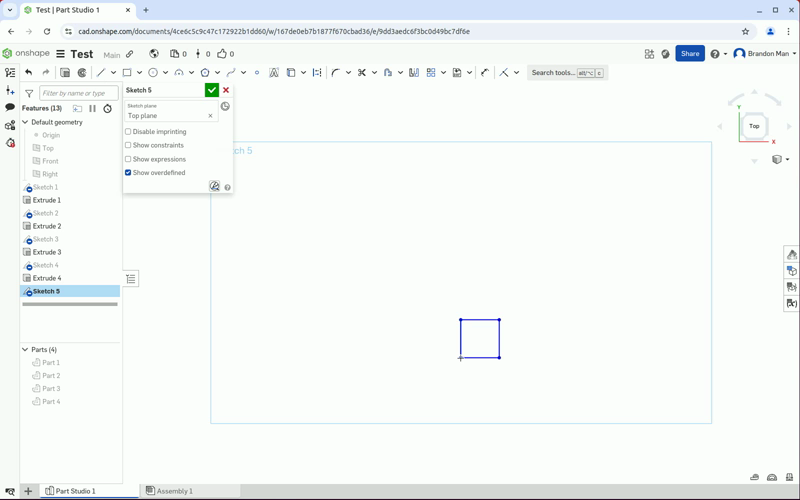
key_down(shift)
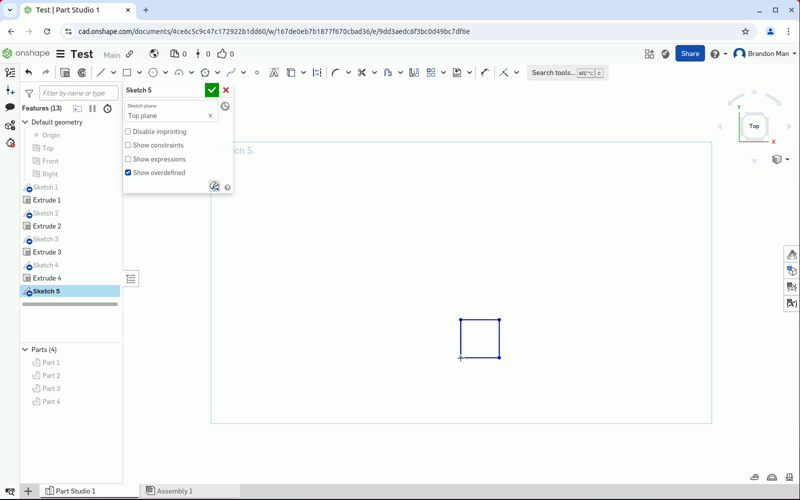
mouse_move(480, 338)
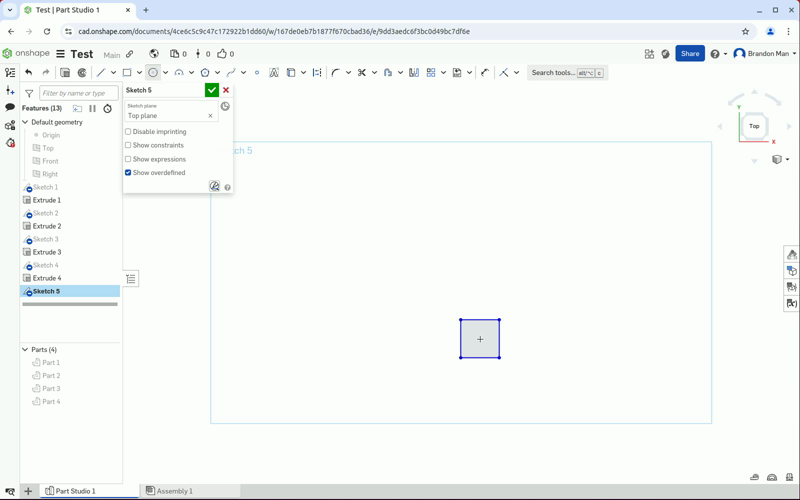
click(480, 338)
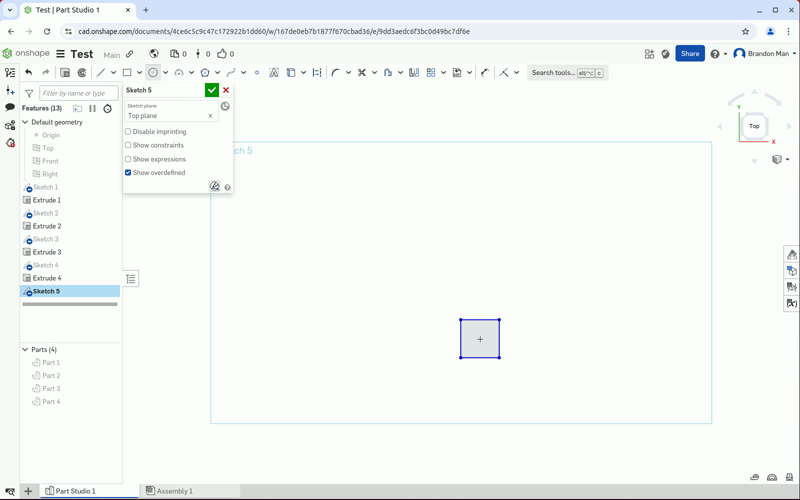
key_up(shift)
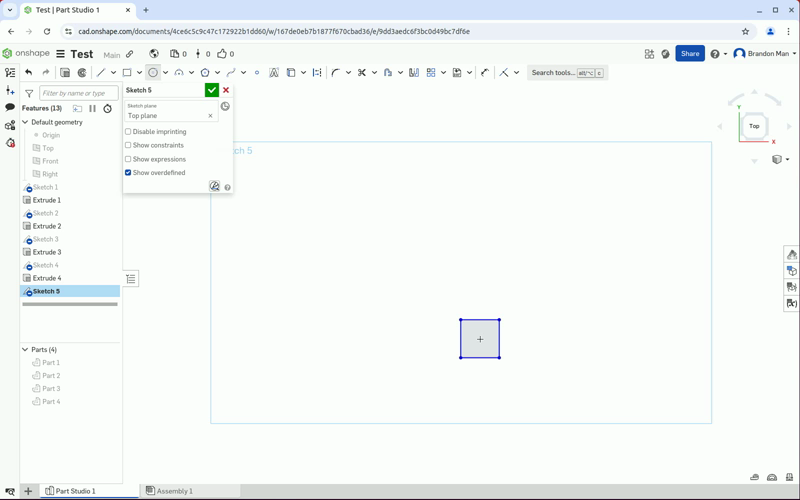
mouse_move(489, 338)
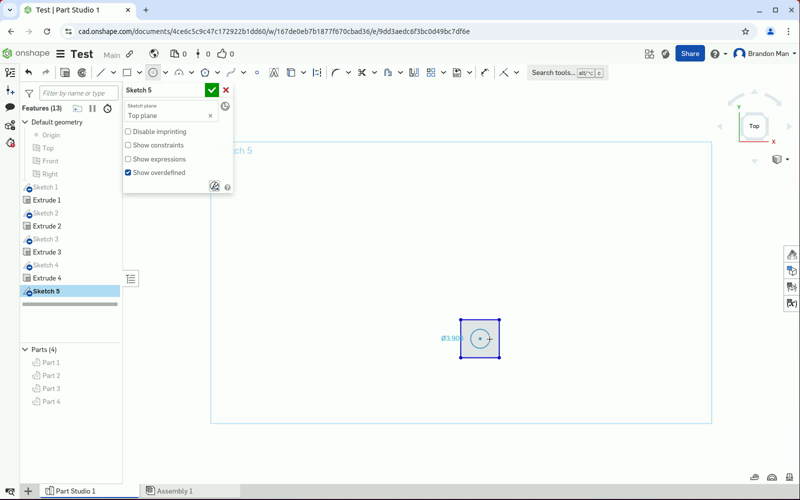
click(489, 338)
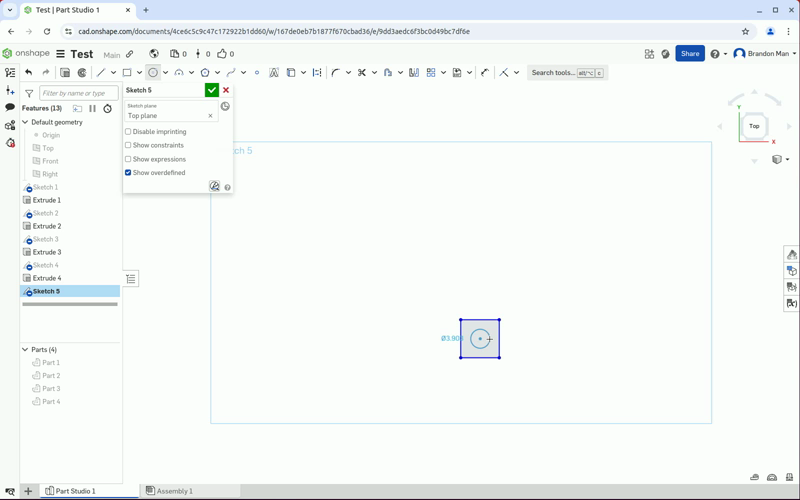
key(esc)
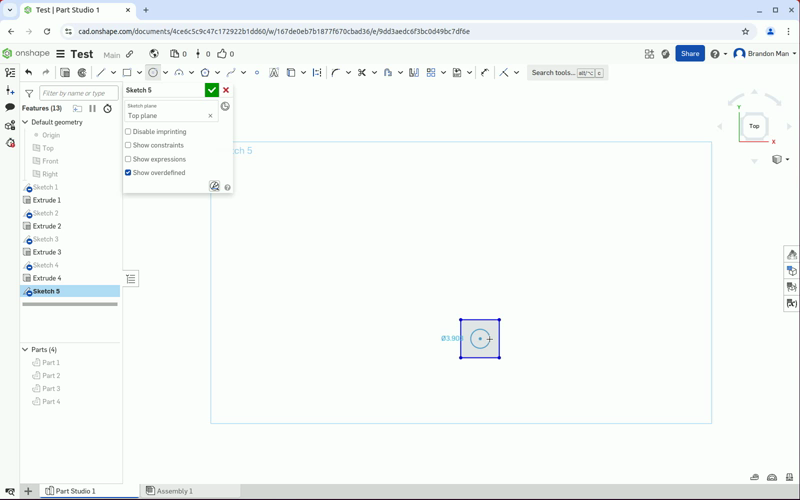
mouse_move(467, 355)
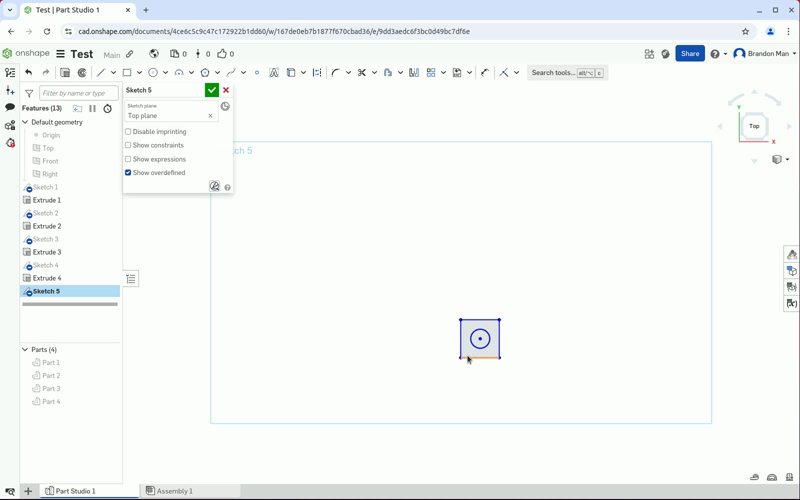
scroll(6)
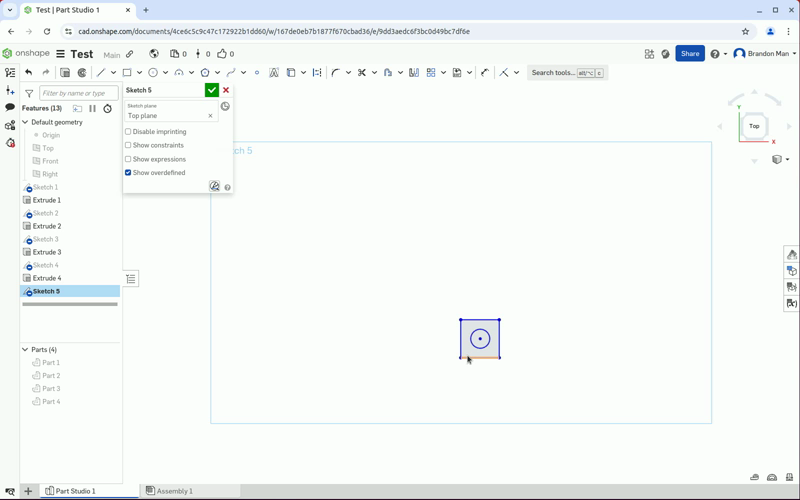
scroll(6)
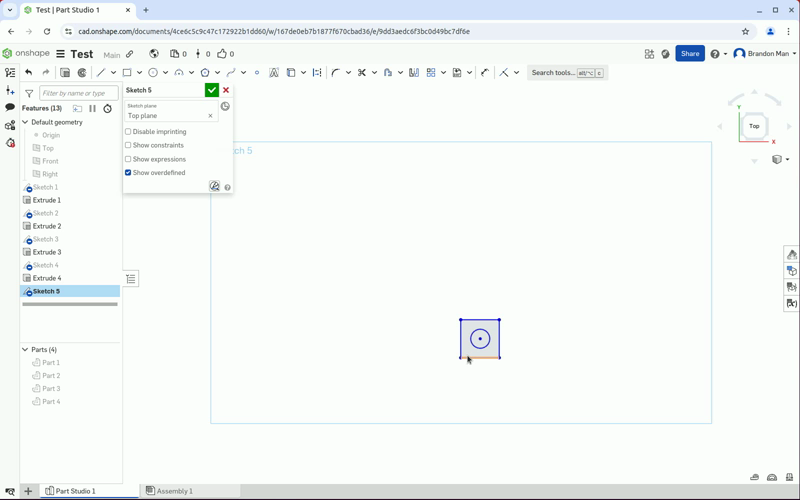
scroll(6)
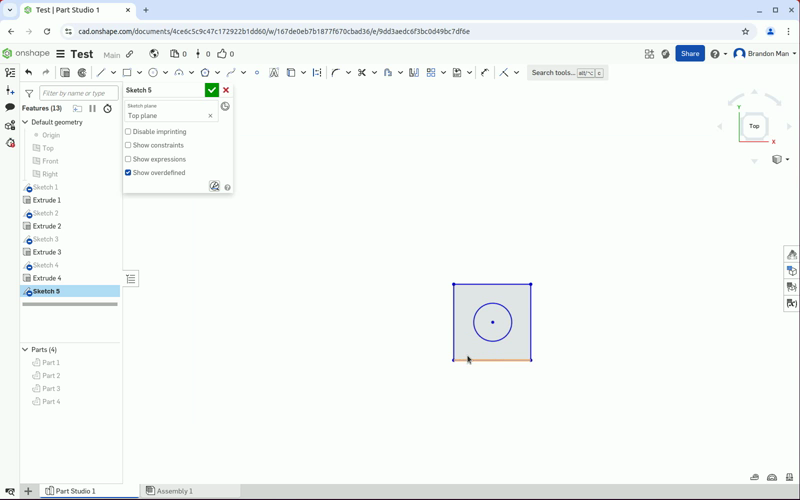
scroll(6)
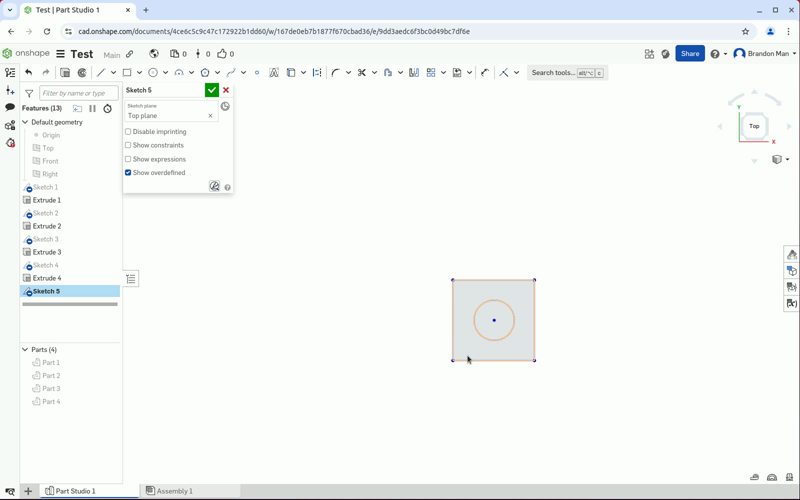
scroll(6)
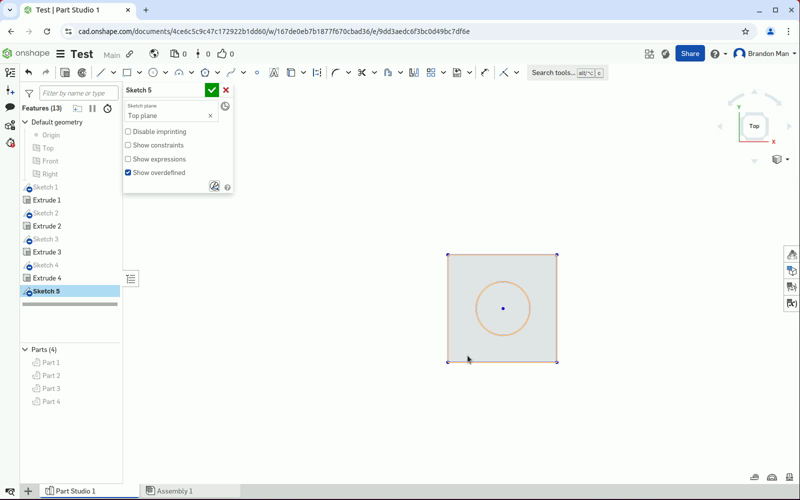
scroll(6)
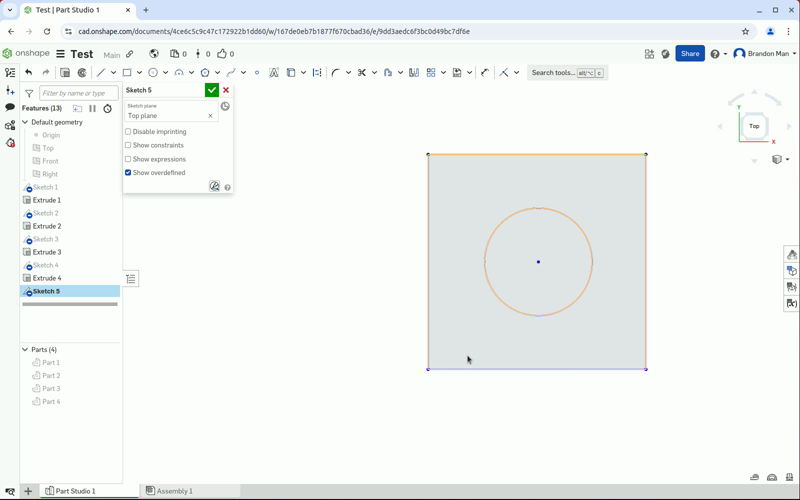
scroll(6)
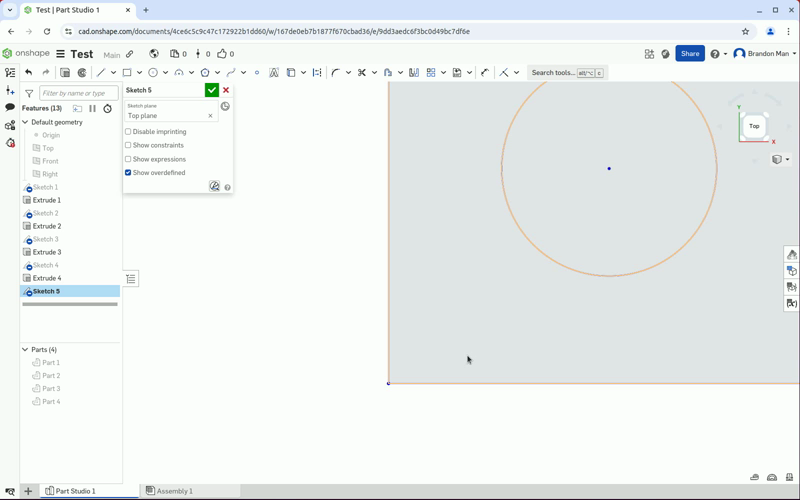
click(467, 355)
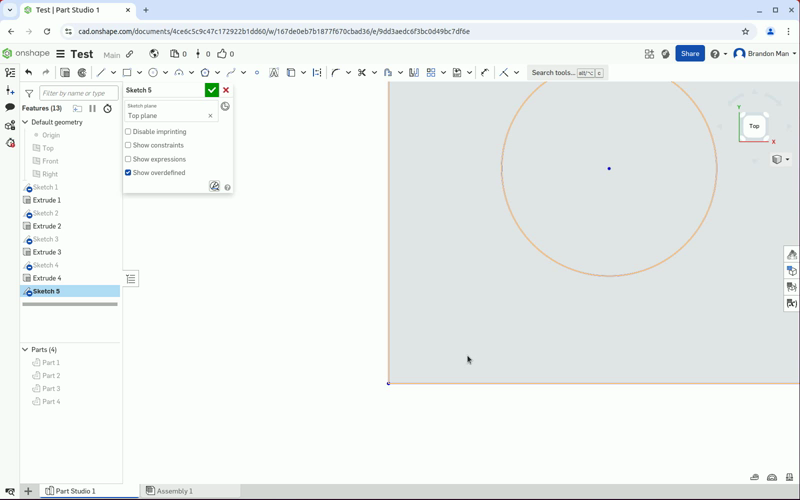
scroll(-6)
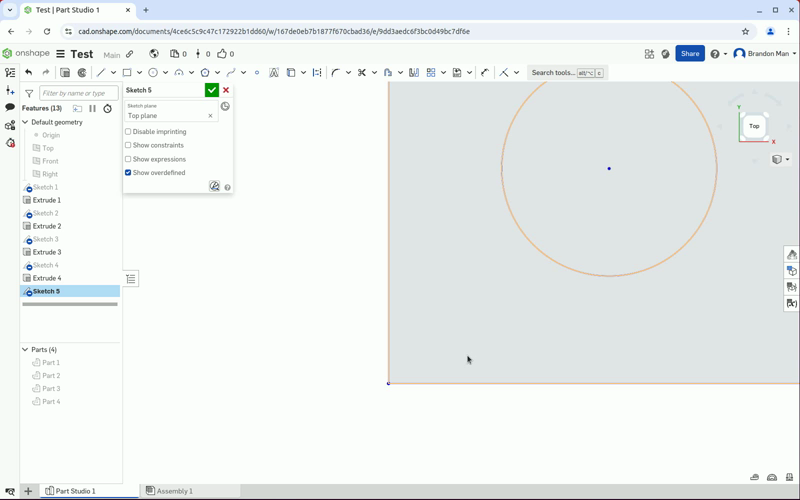
scroll(-6)
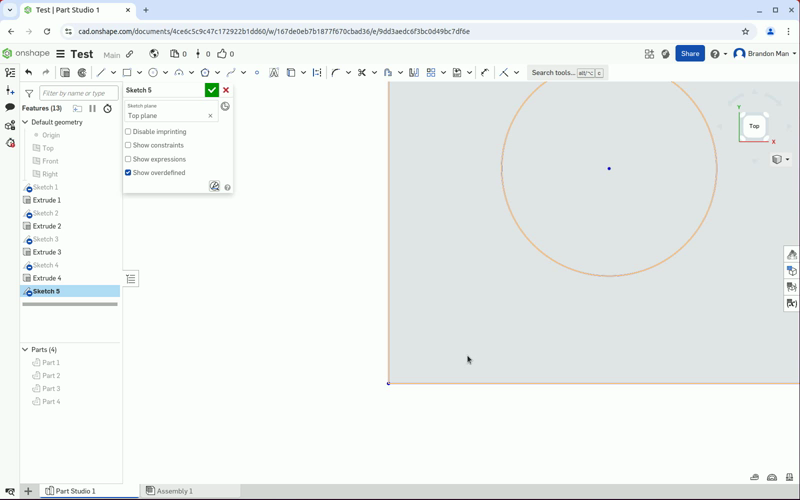
scroll(-6)
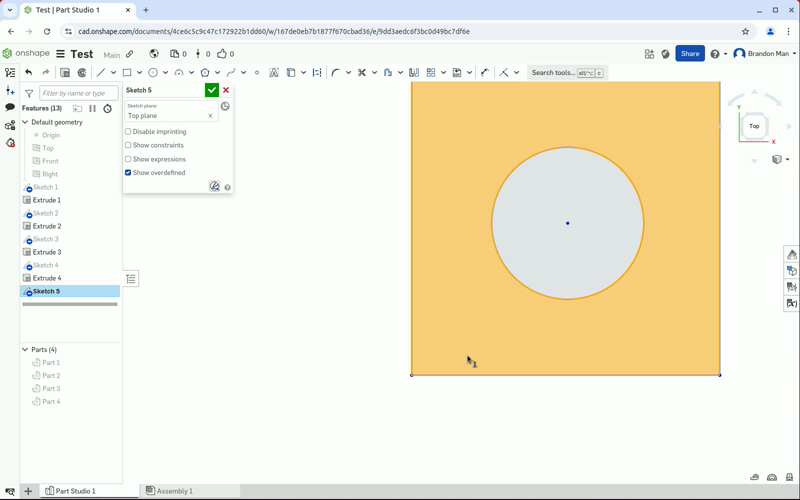
scroll(-6)
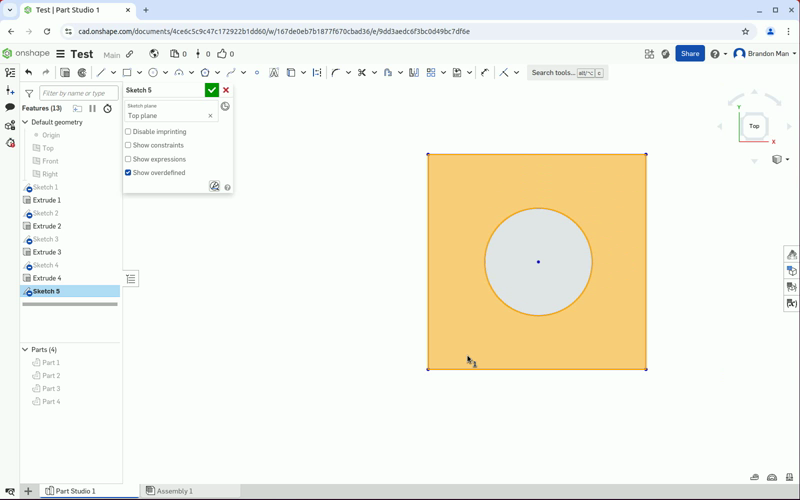
scroll(-6)
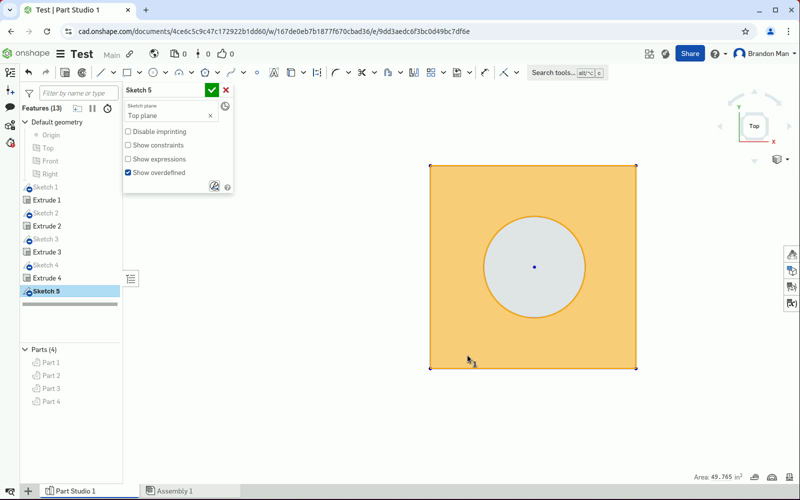
scroll(-6)
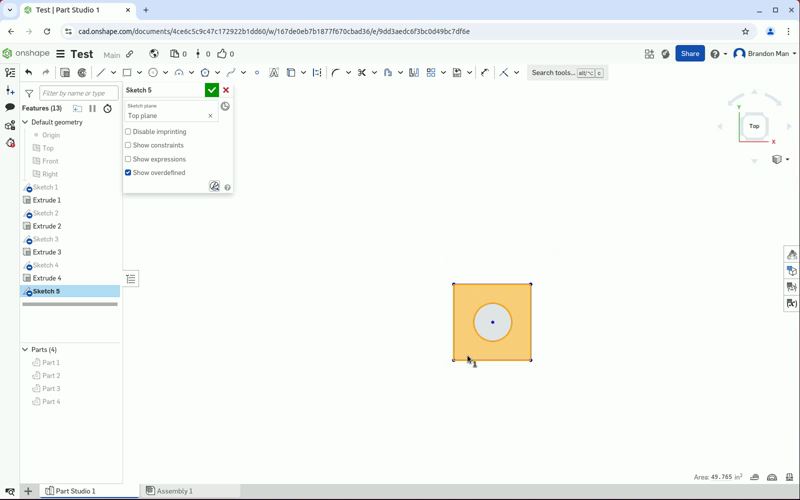
scroll(-6)
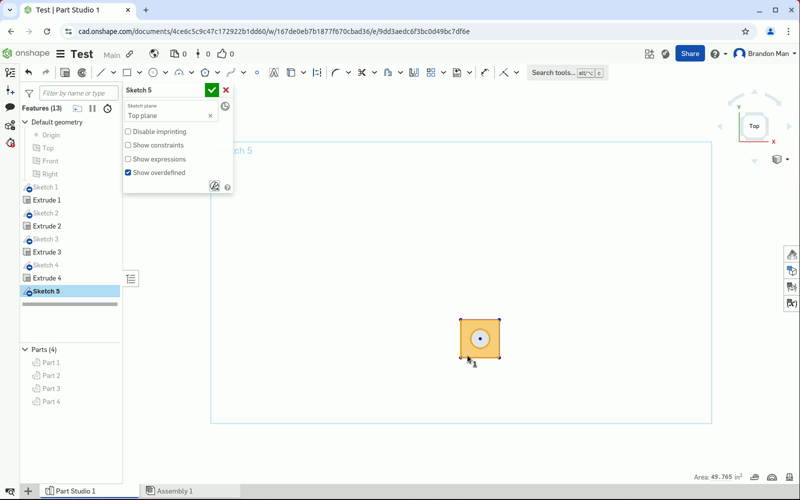
mouse_move(73, 352)
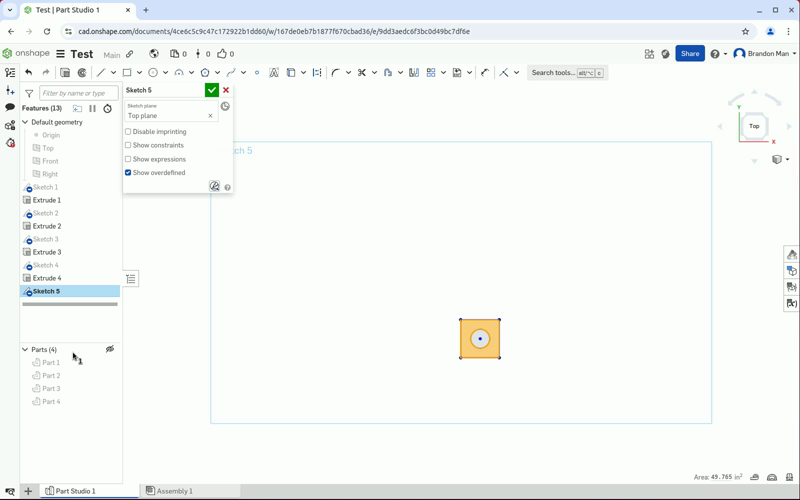
key(shift+y)
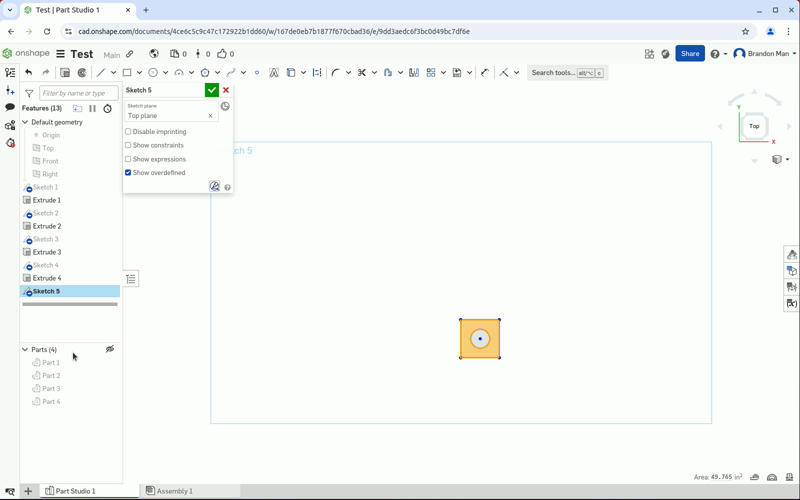
key(shift+e)
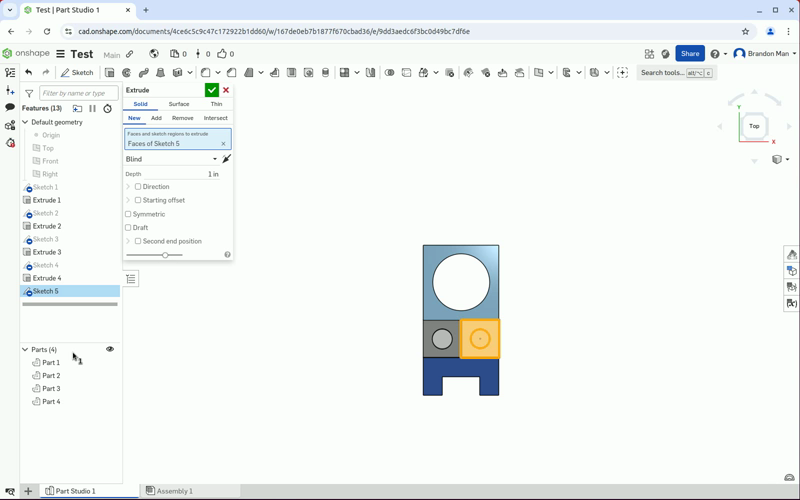
mouse_move(143, 106)
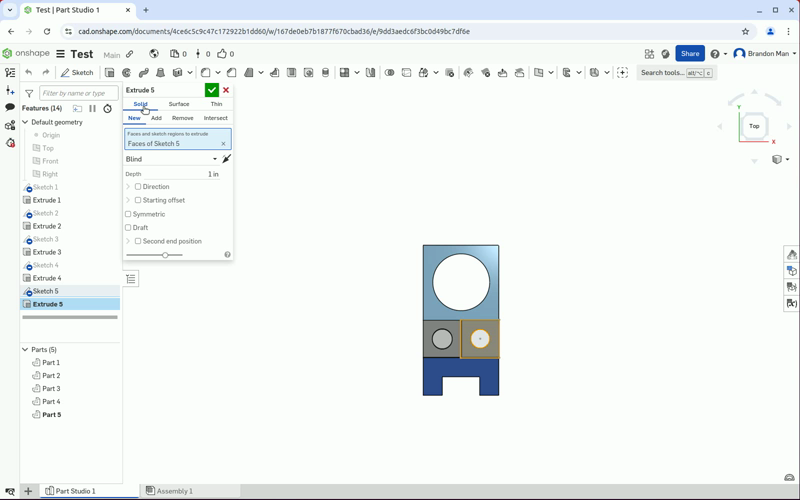
click(143, 106)
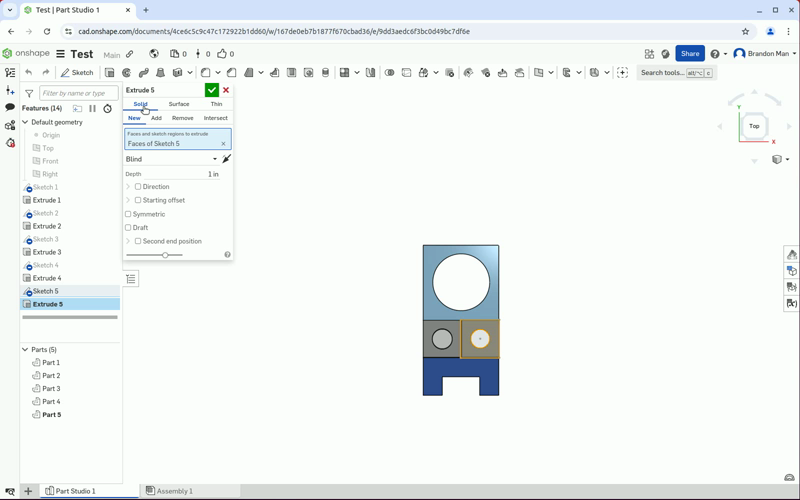
mouse_move(137, 120)
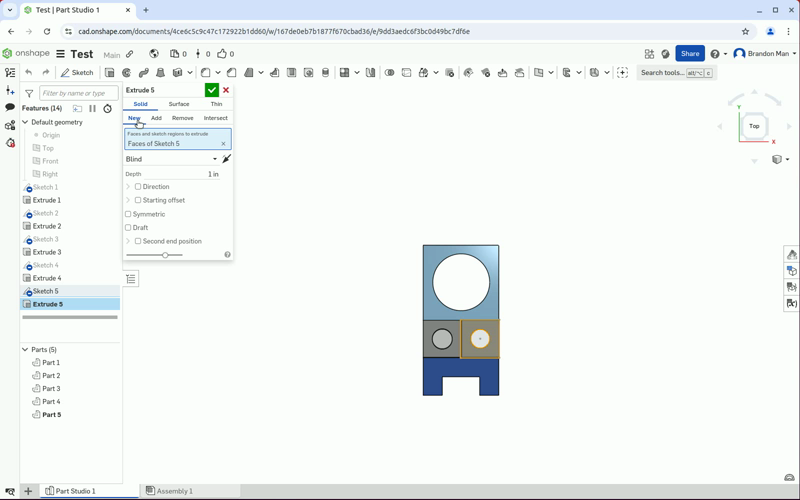
click(137, 120)
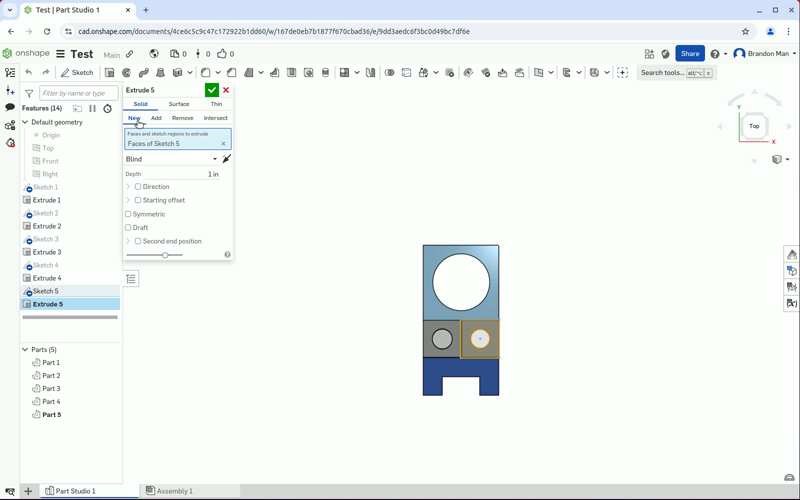
key(tab, 4)
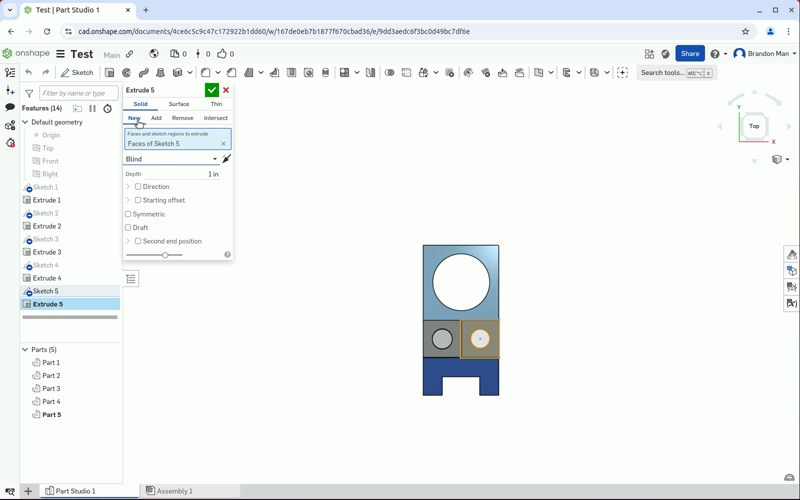
text(11.554)
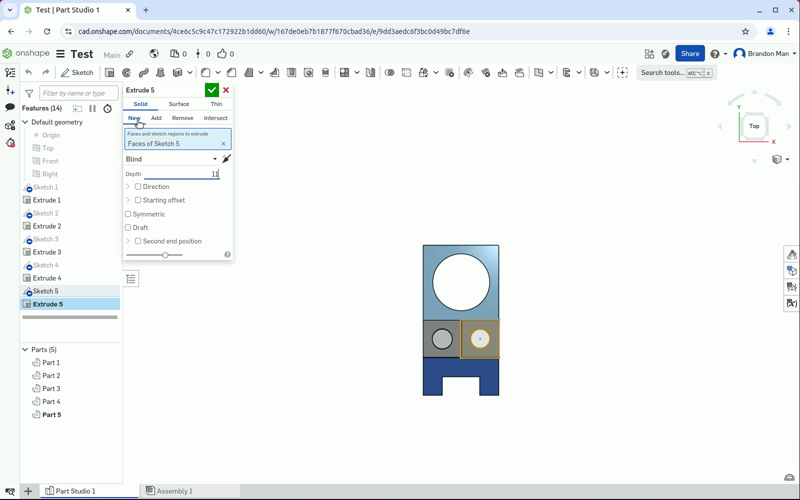
key(enter)
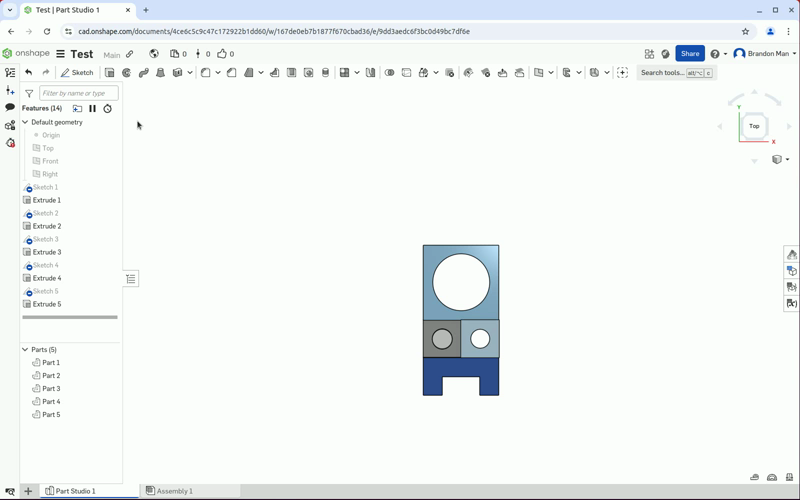
key(shift+h)
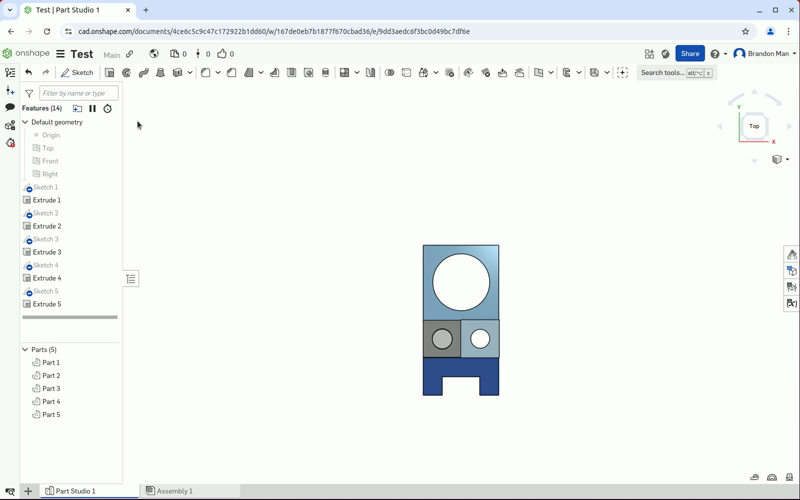
key(shift+h)
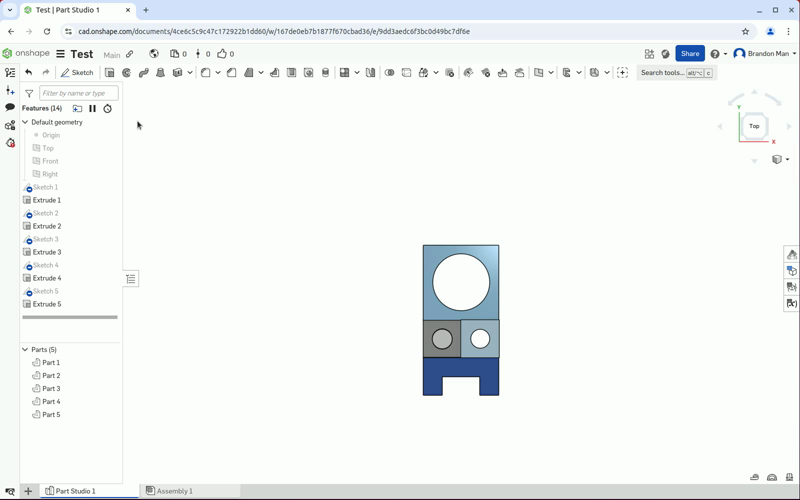
mouse_move(73, 189)
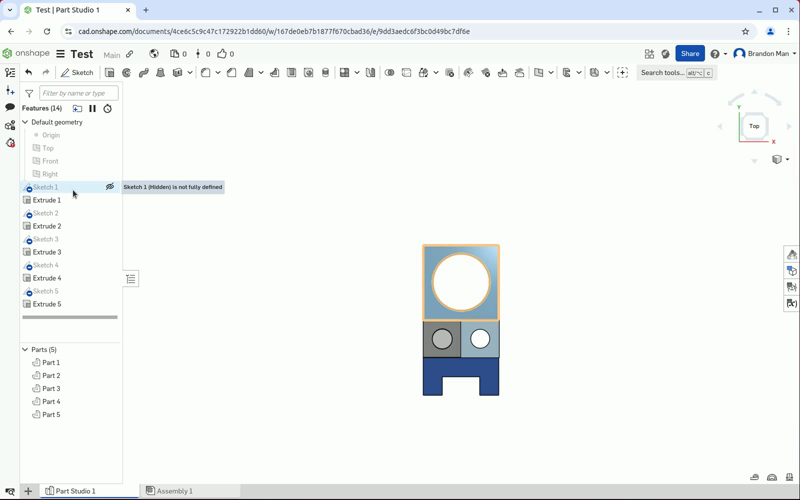
click(73, 189)
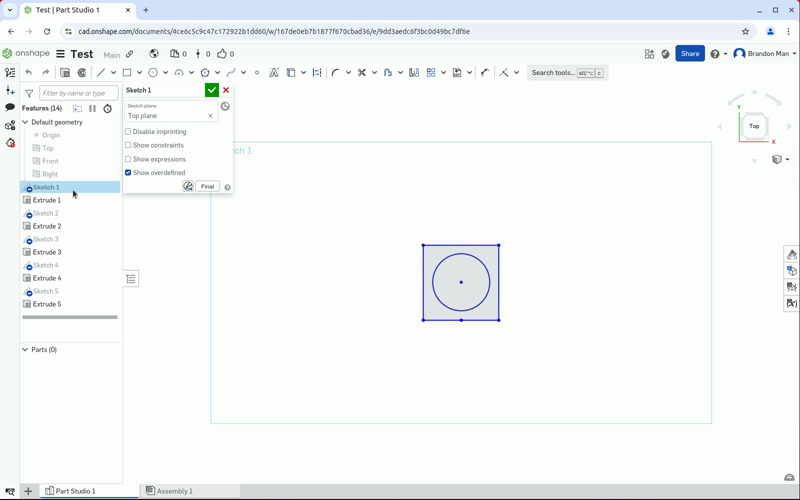
mouse_move(229, 92)
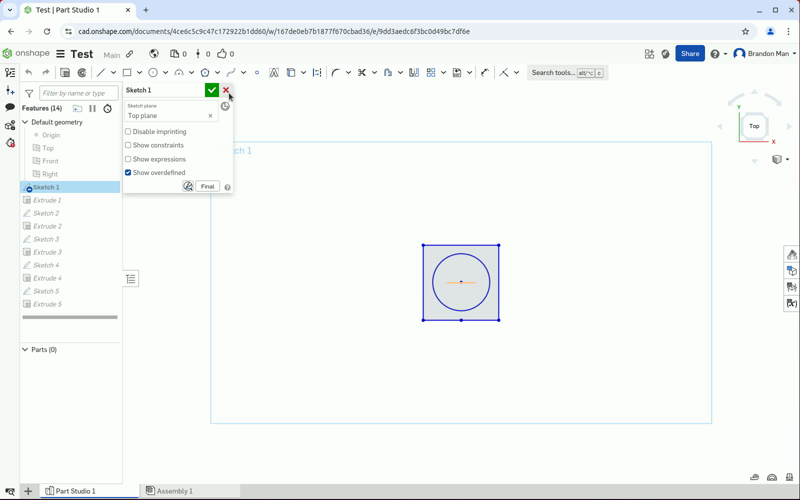
click(229, 92)
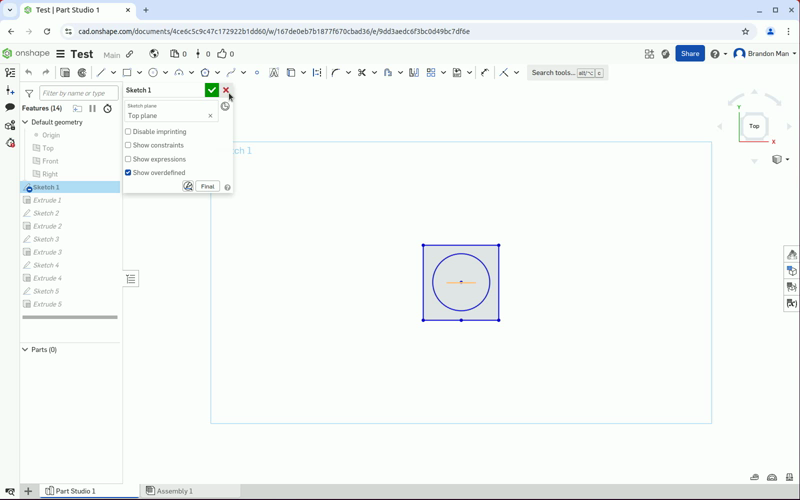
key(shift+s)
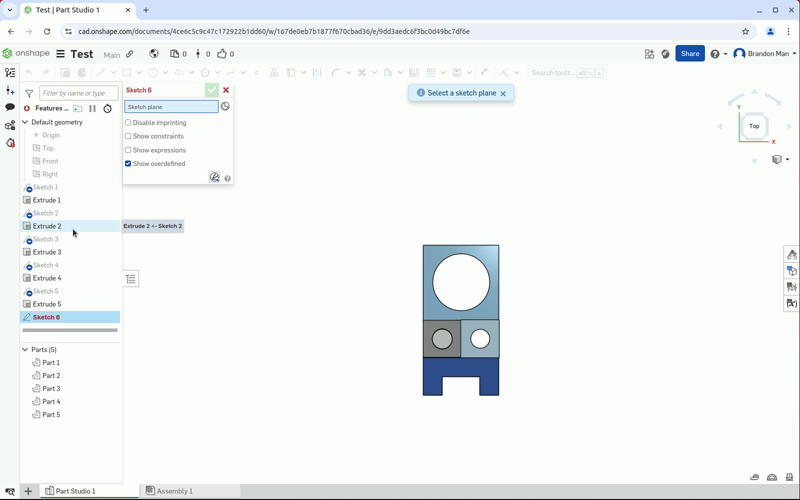
scroll(3)
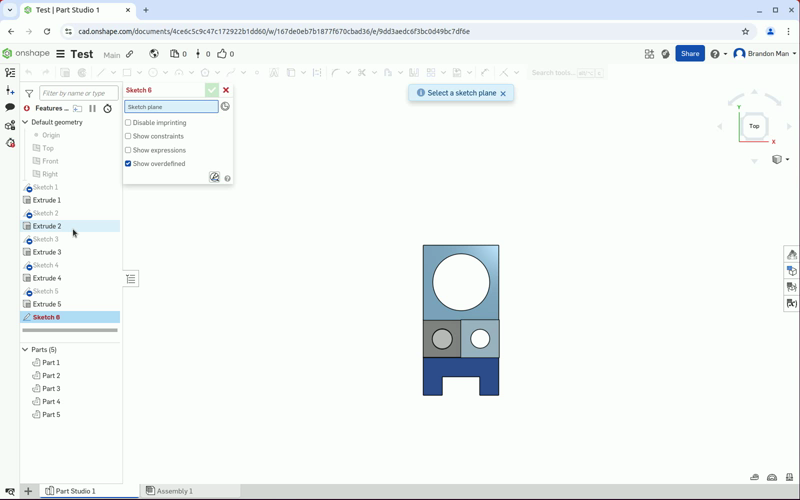
mouse_move(73, 150)
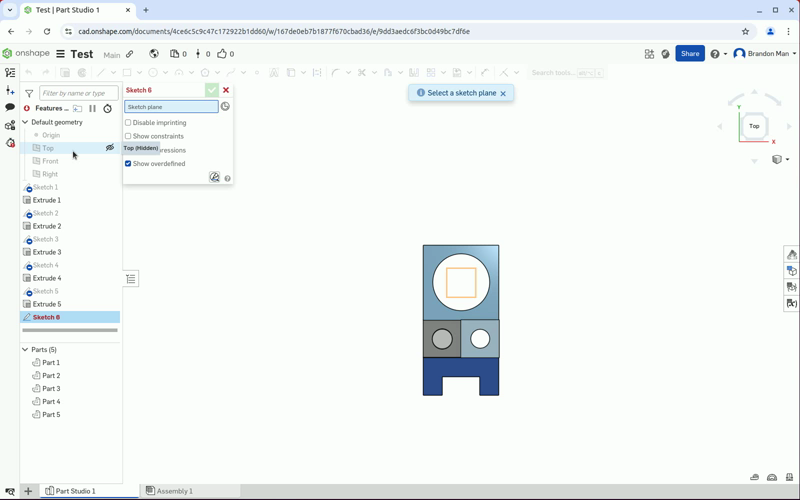
click(73, 150)
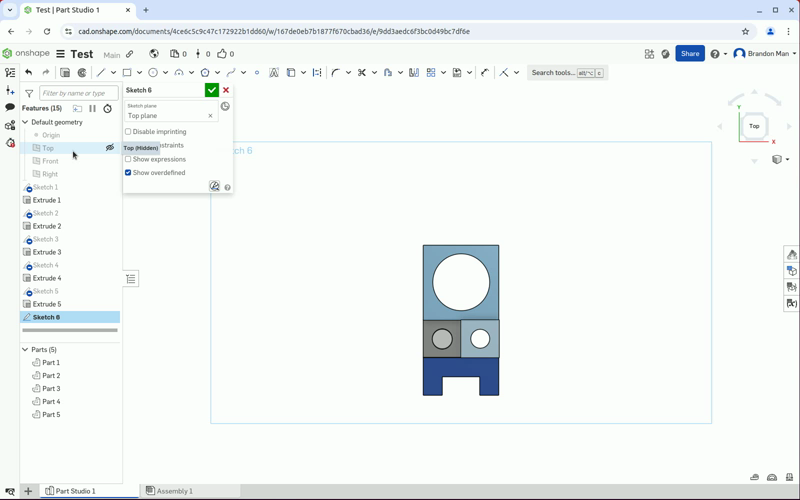
mouse_move(73, 352)
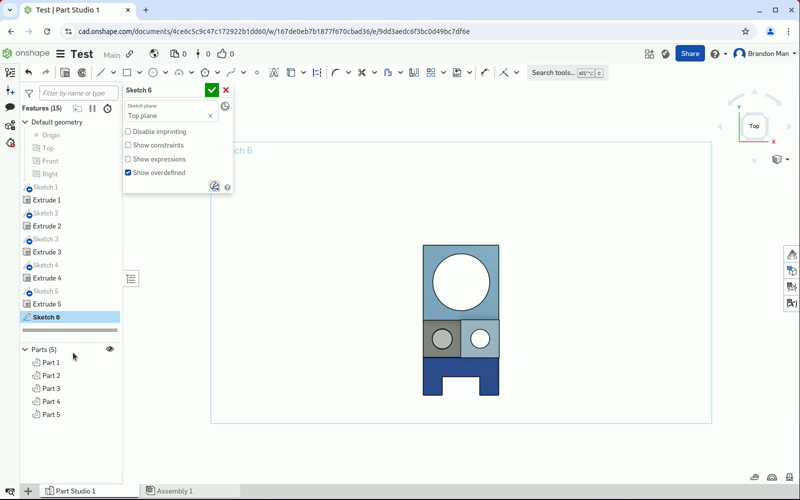
key(y)
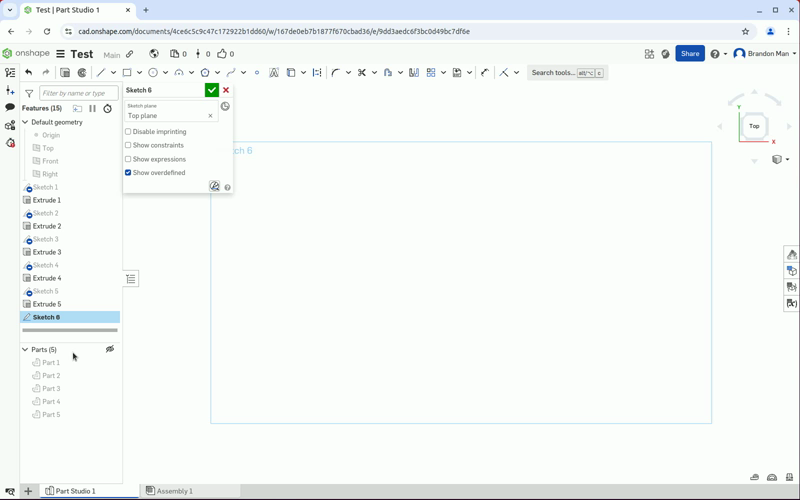
key(c)
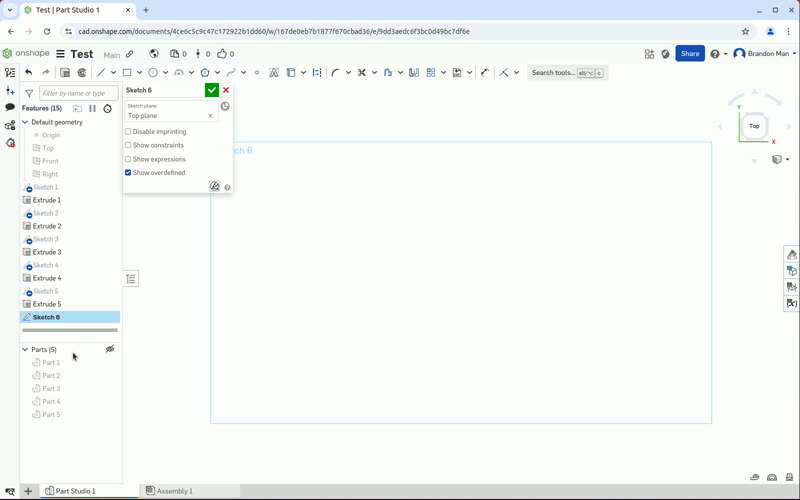
key_down(shift)
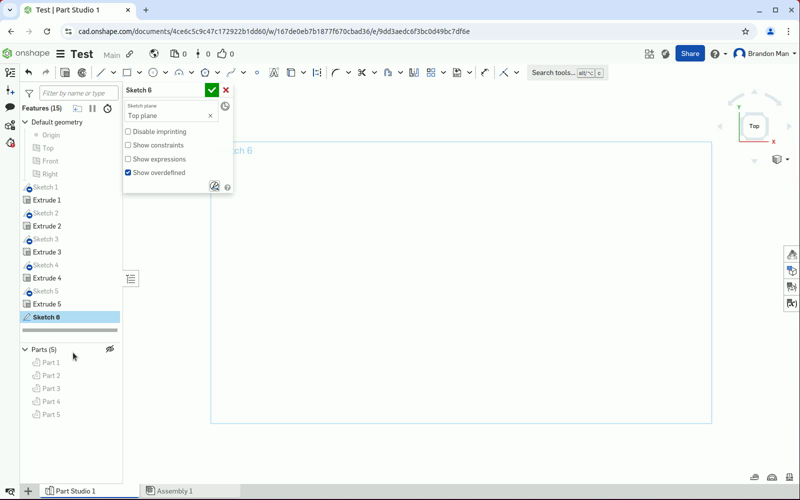
mouse_move(442, 339)
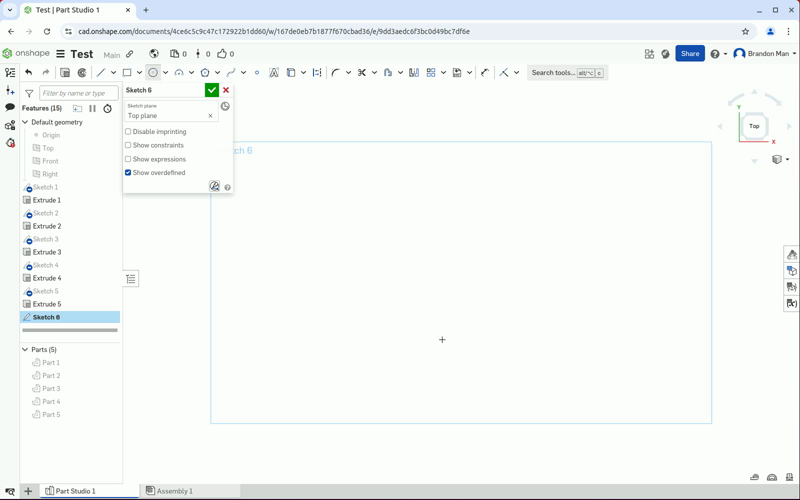
click(442, 339)
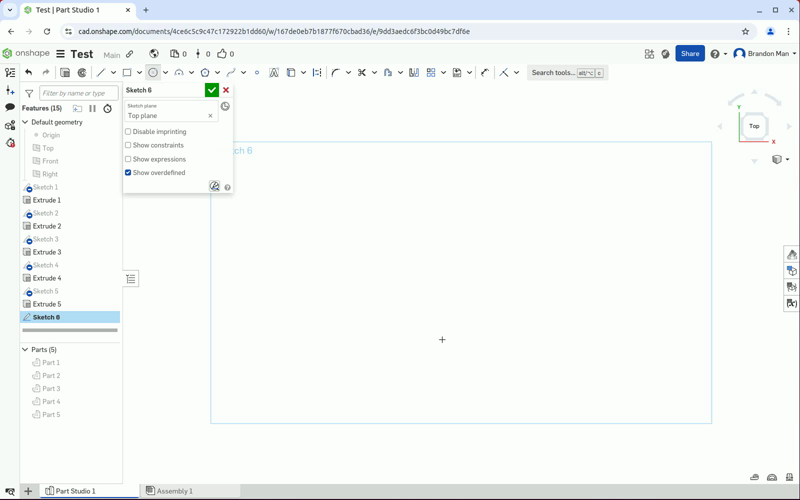
key_up(shift)
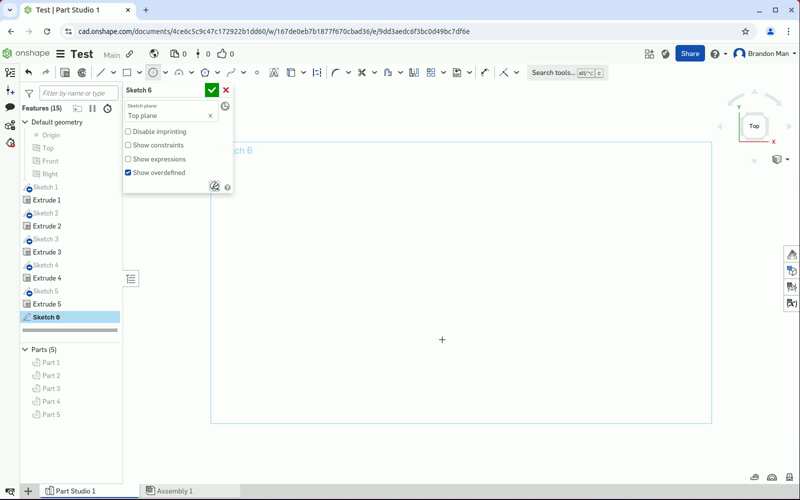
mouse_move(452, 339)
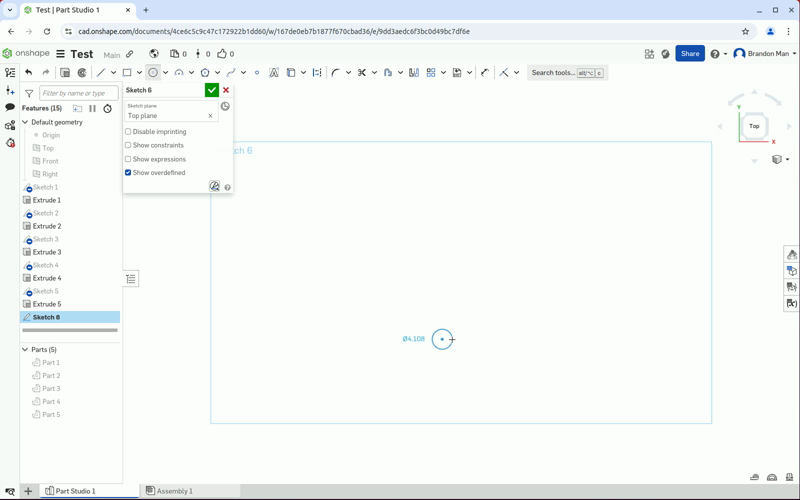
click(452, 339)
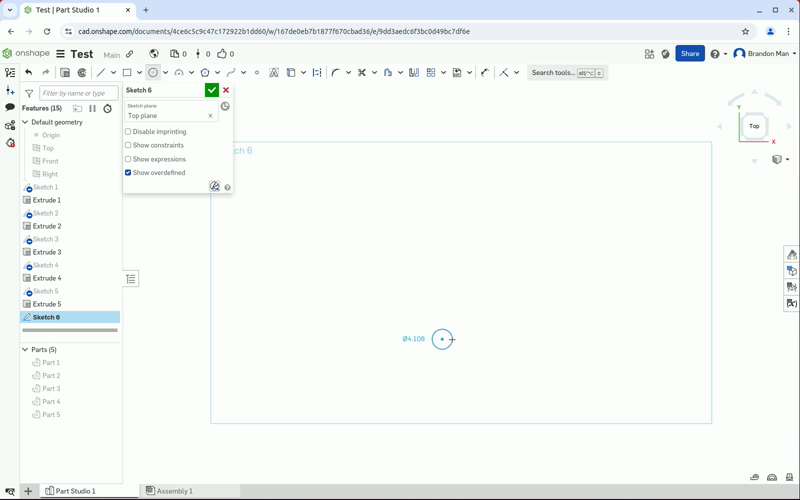
key(esc)
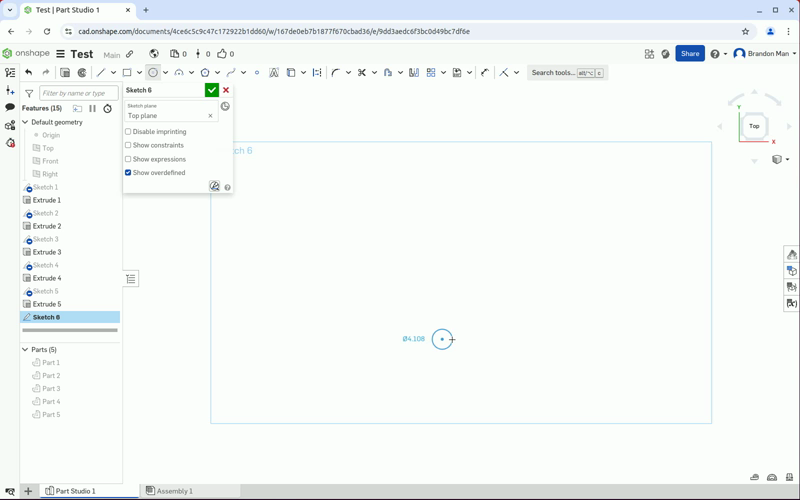
mouse_move(446, 335)
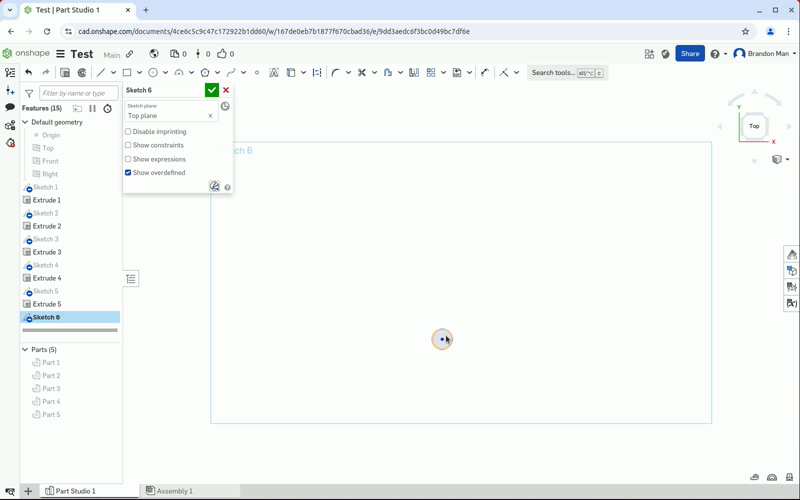
scroll(6)
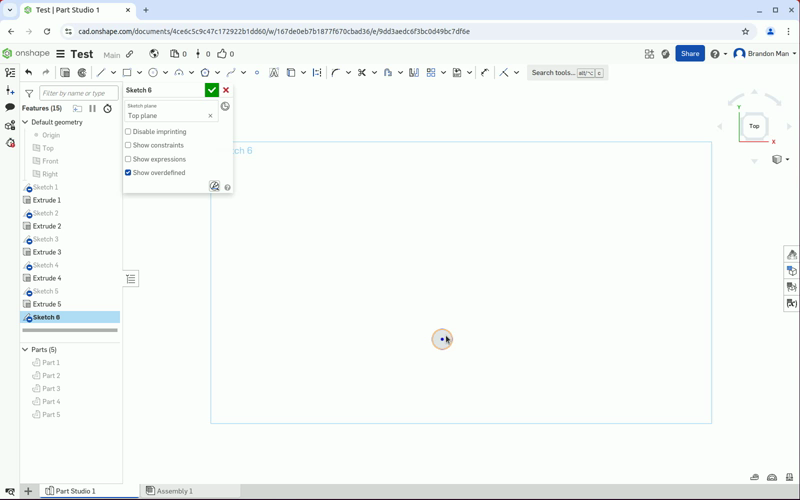
scroll(6)
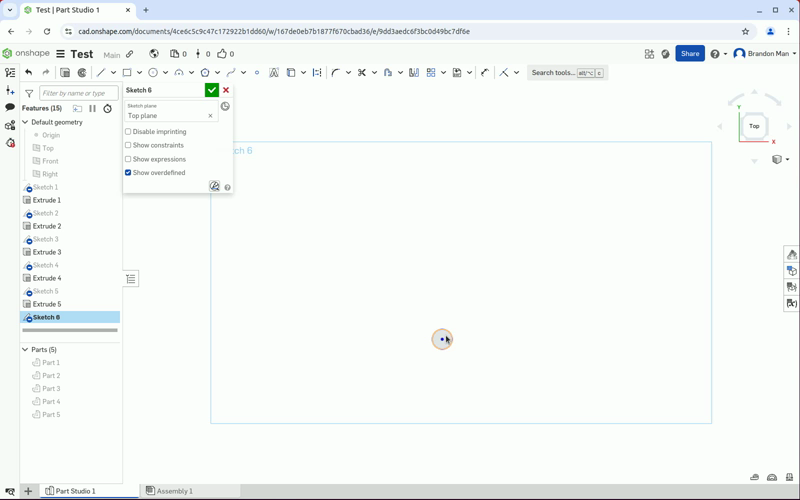
scroll(6)
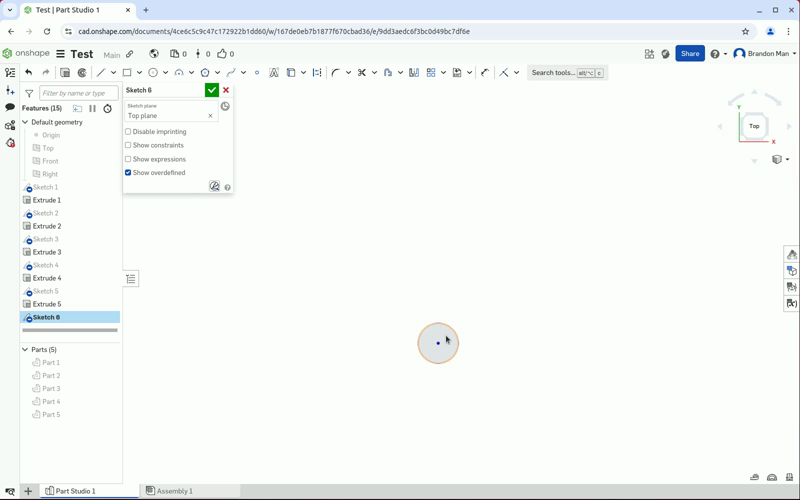
scroll(6)
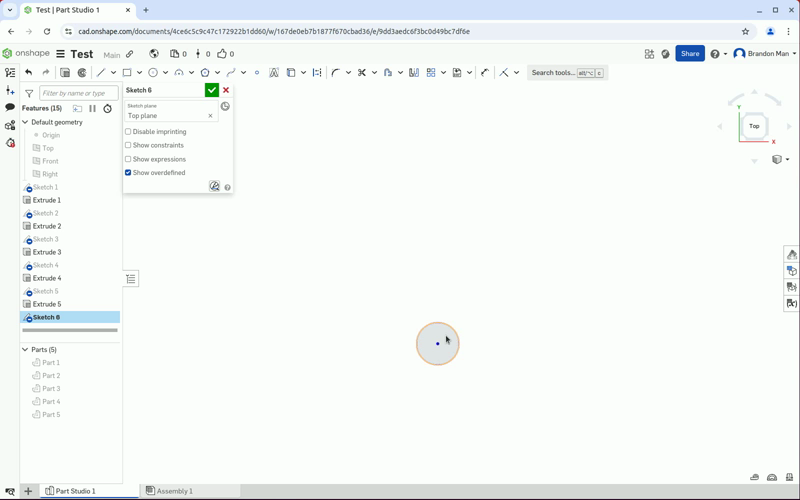
scroll(6)
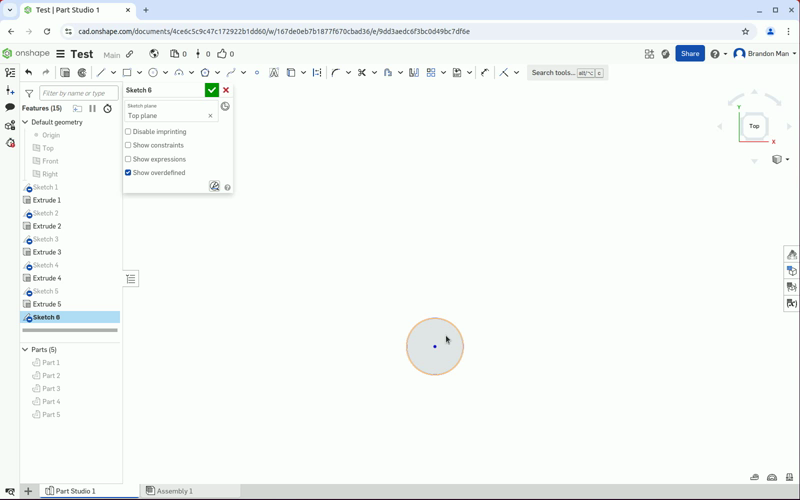
scroll(6)
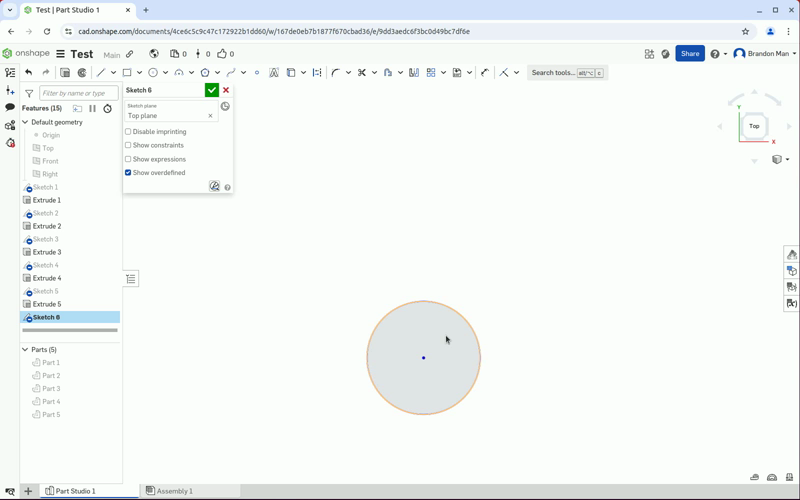
scroll(6)
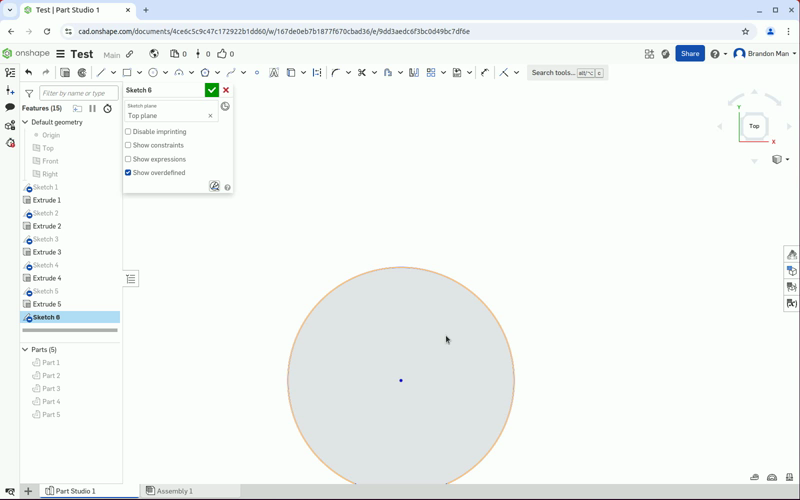
click(446, 335)
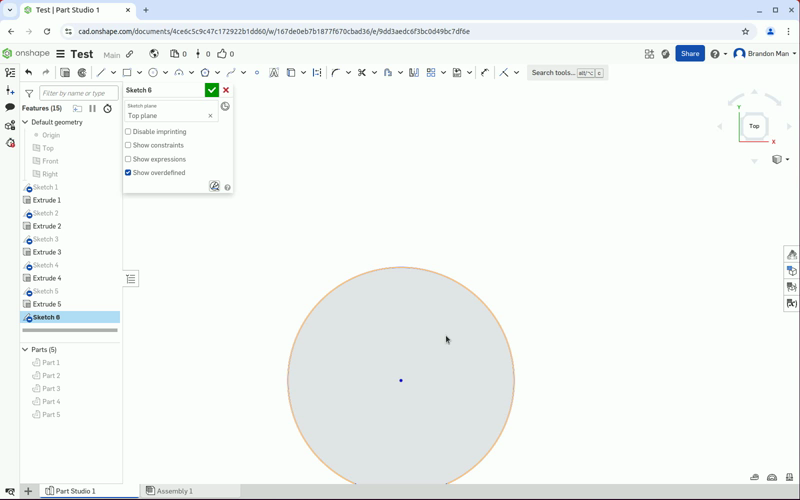
scroll(-6)
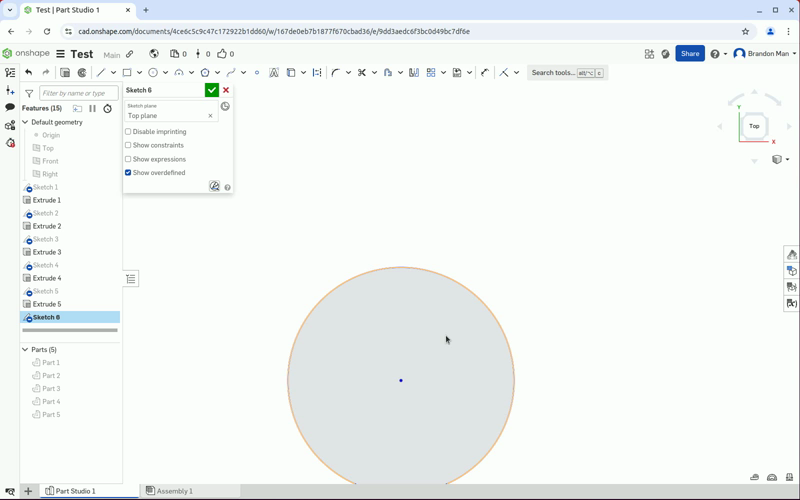
scroll(-6)
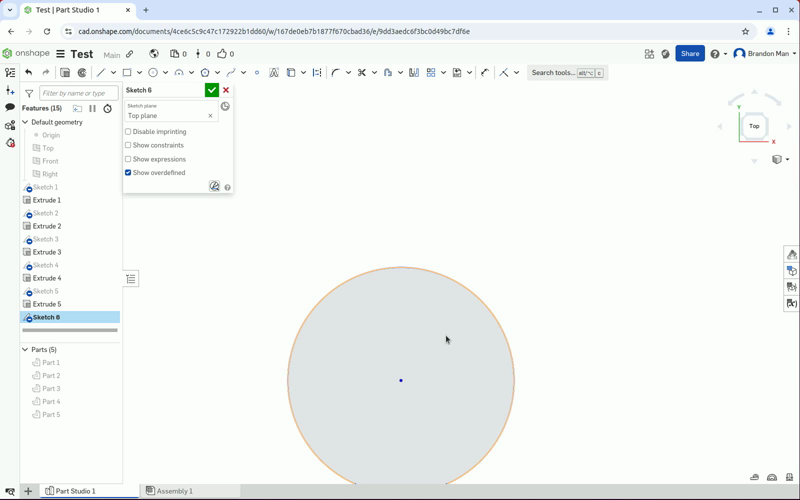
scroll(-6)
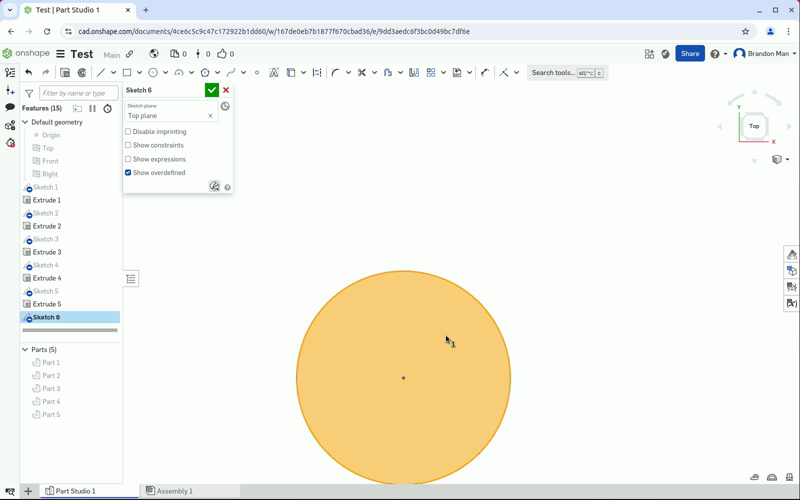
scroll(-6)
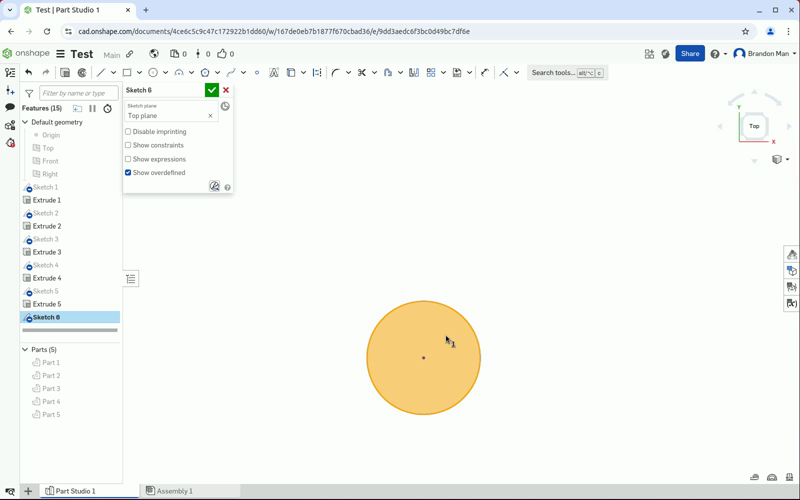
scroll(-6)
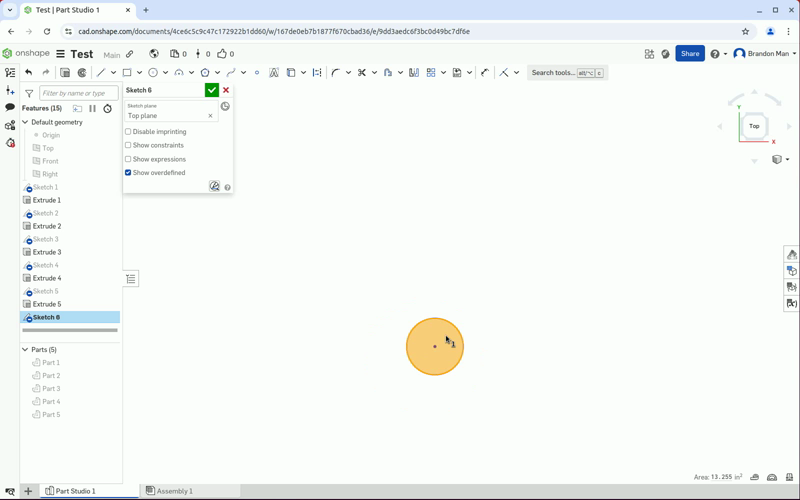
scroll(-6)
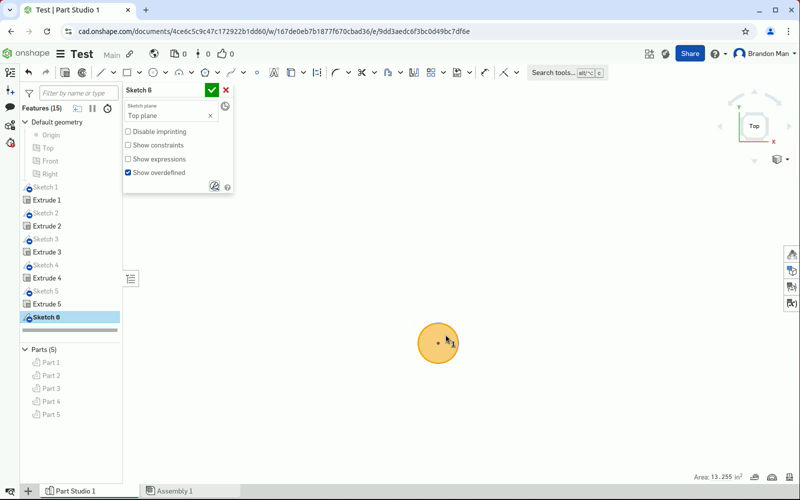
scroll(-6)
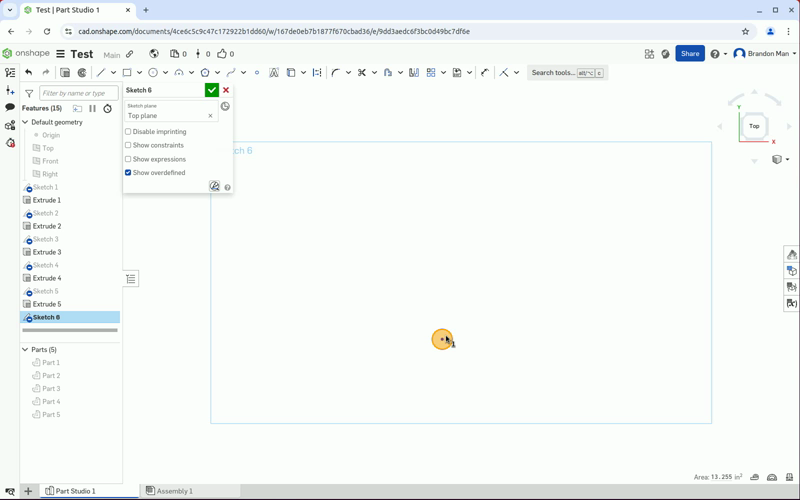
mouse_move(73, 352)
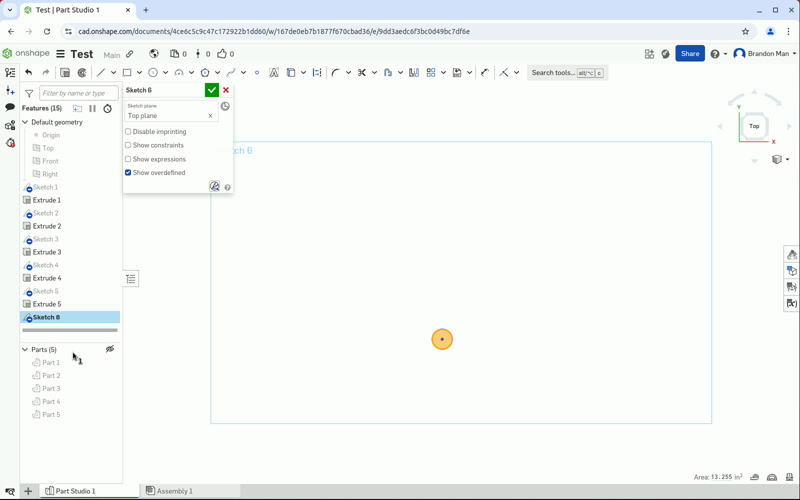
key(shift+y)
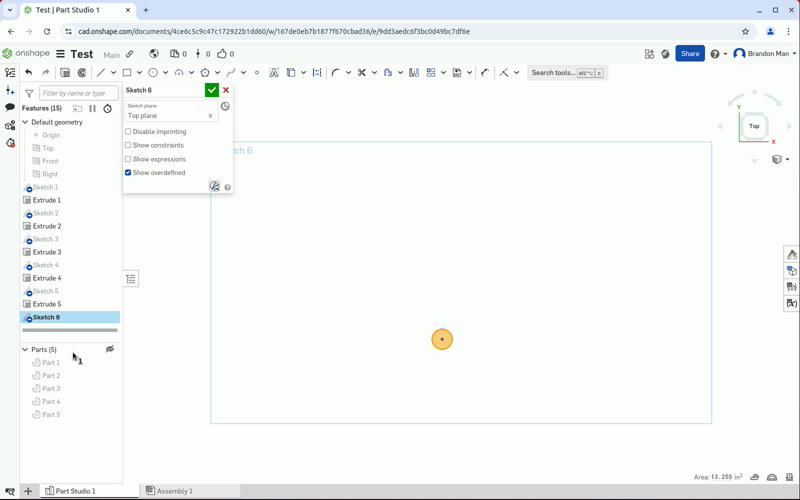
key(shift+e)
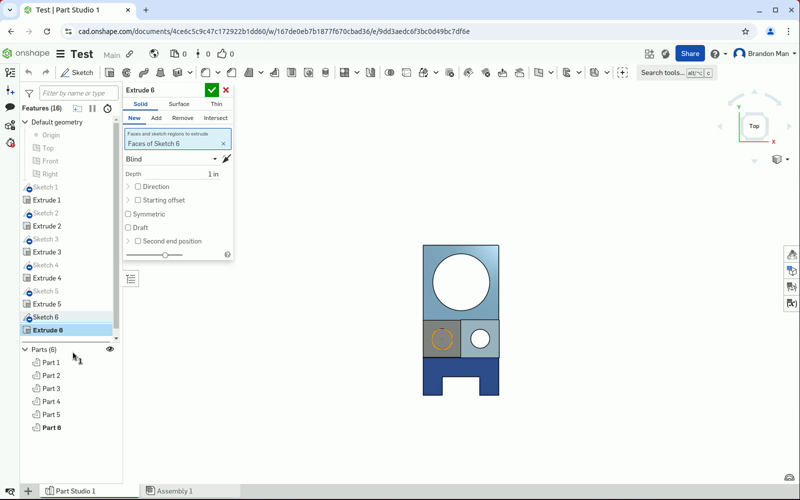
mouse_move(143, 106)
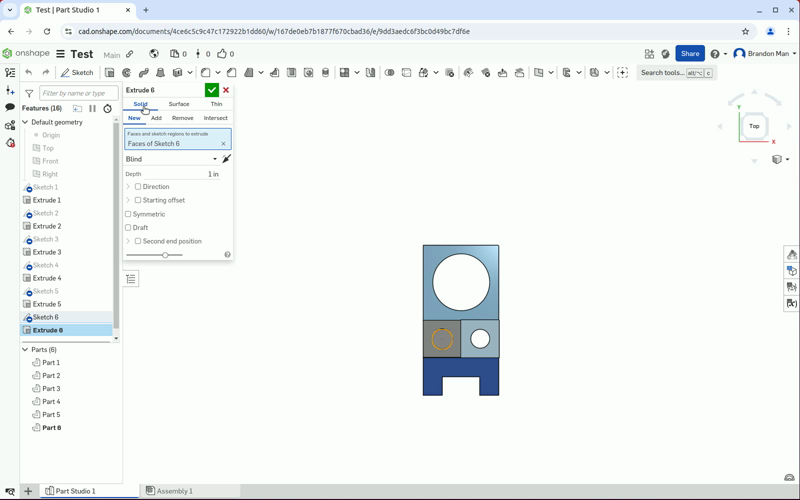
click(143, 106)
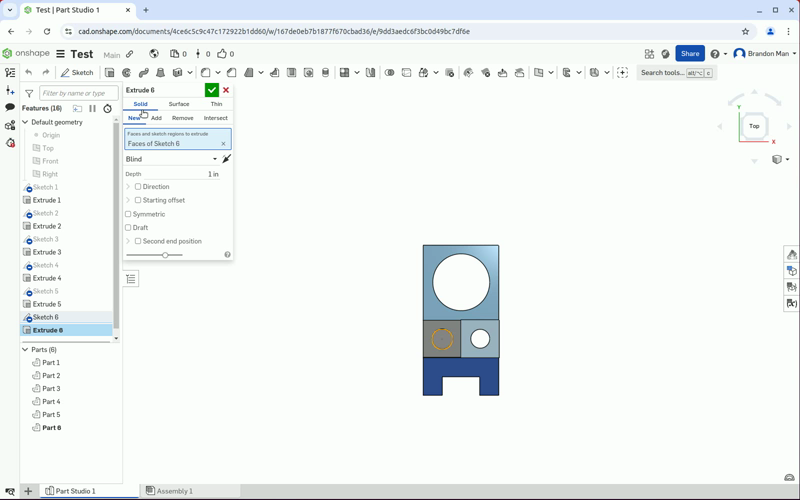
mouse_move(137, 120)
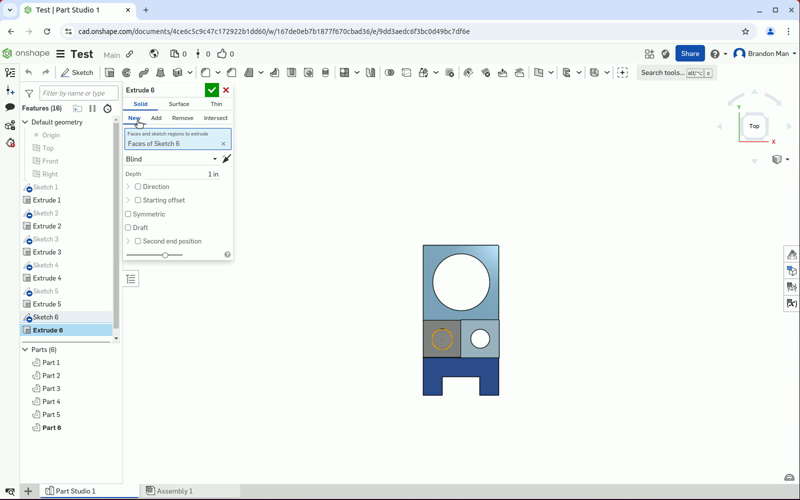
click(137, 120)
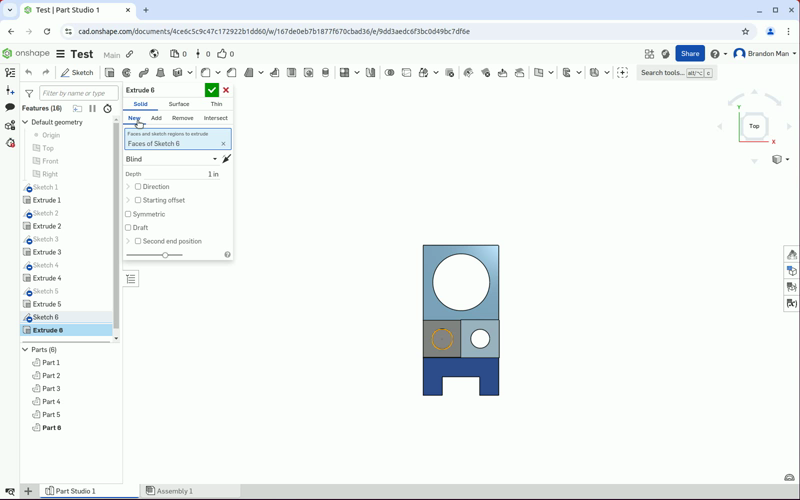
key(tab, 4)
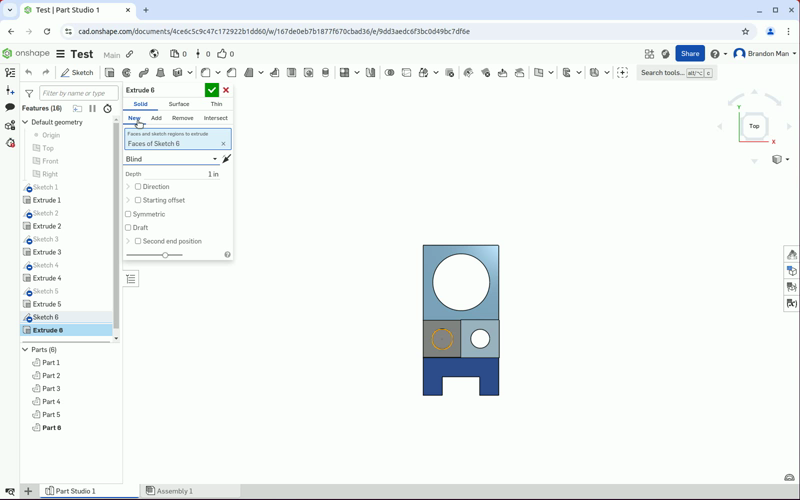
text(7.703)
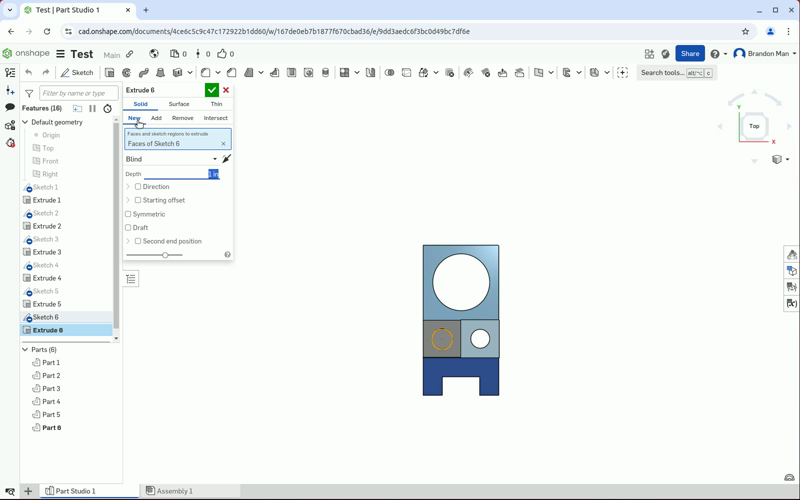
key(enter)
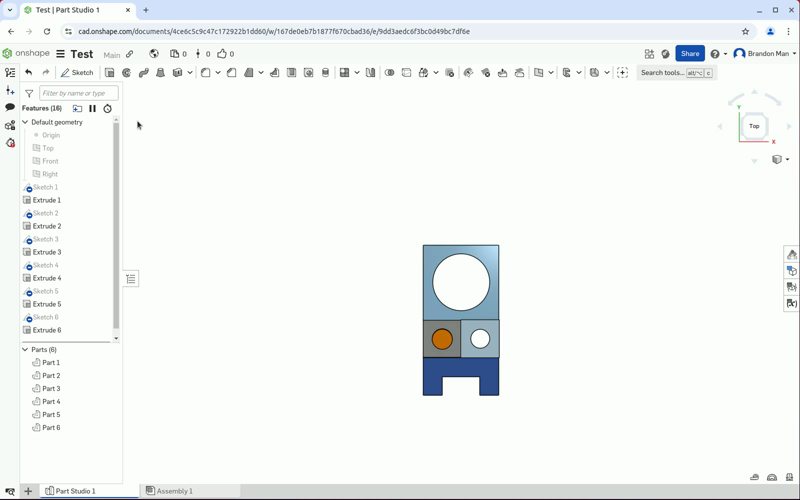
key(shift+h)
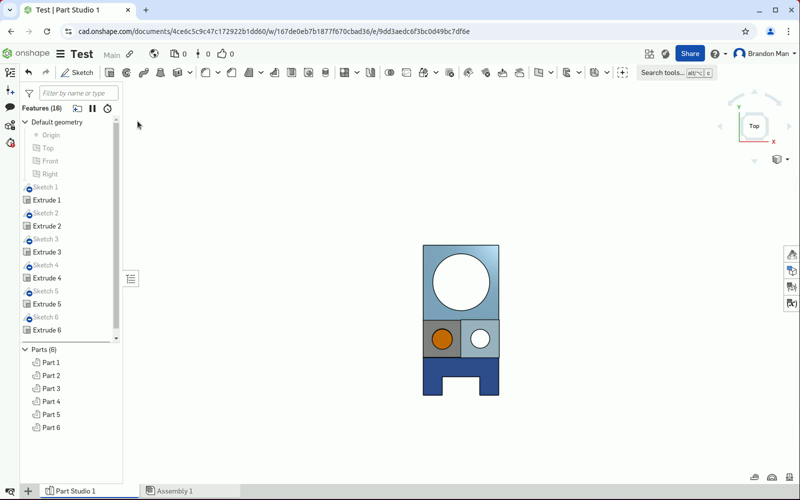
key(shift+h)
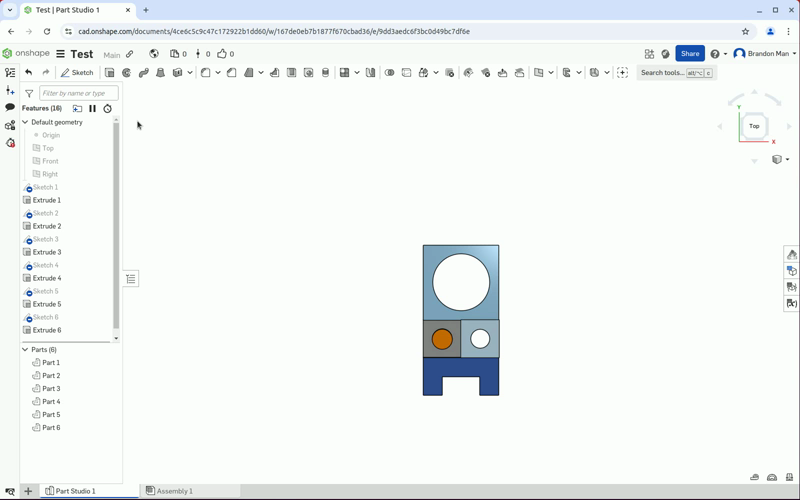
key(shift+7)
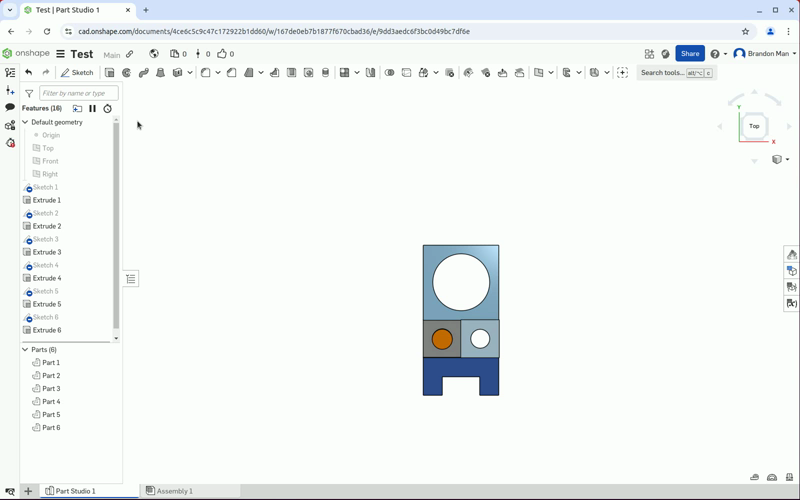
key(up, 3)
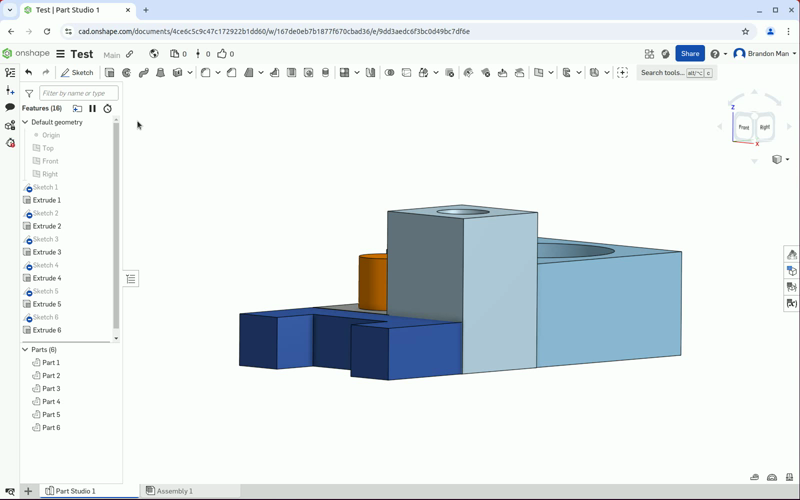
key(left, 3)
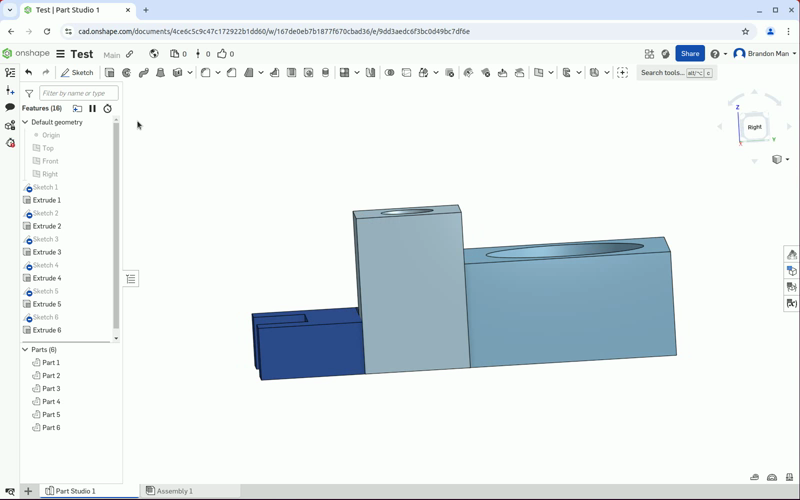
key(right, 3)
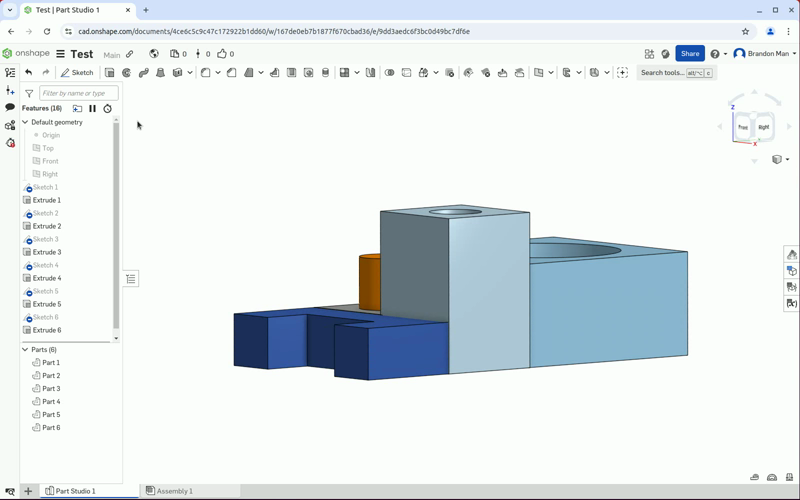
key(down, 3)
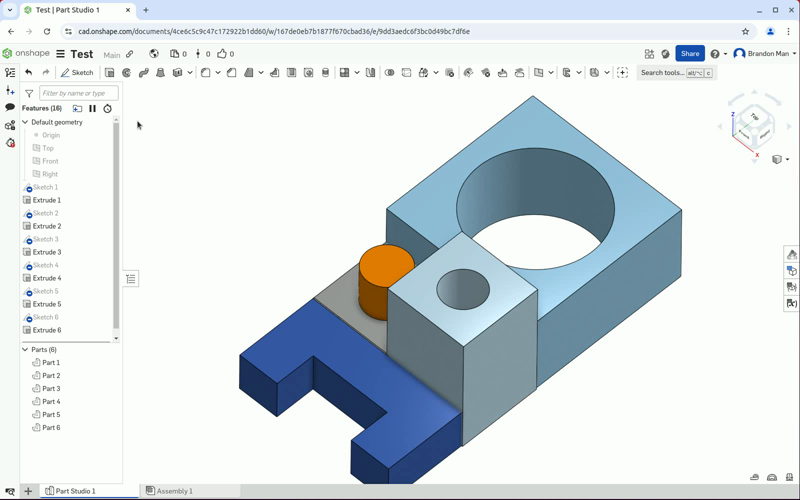
mouse_move(69, 189)
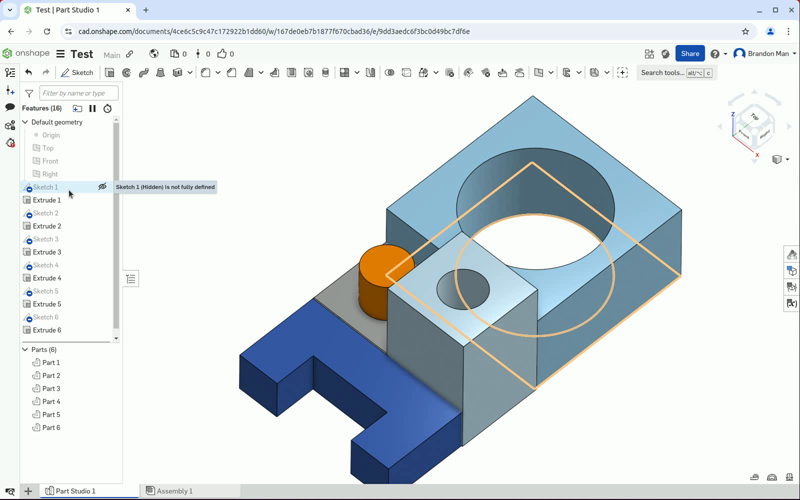
click(69, 189)